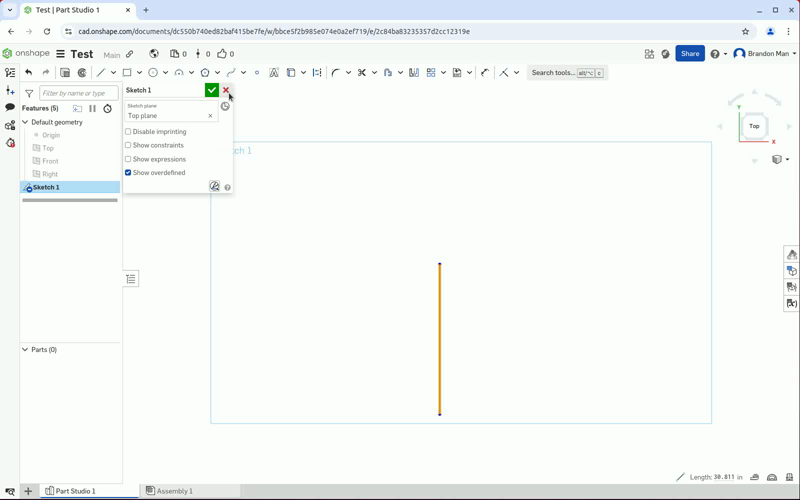
key(shift+h)
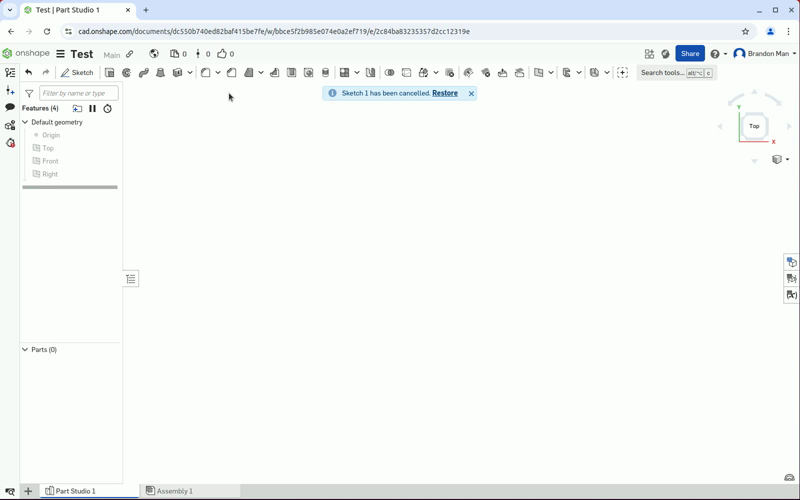
mouse_move(73, 352)
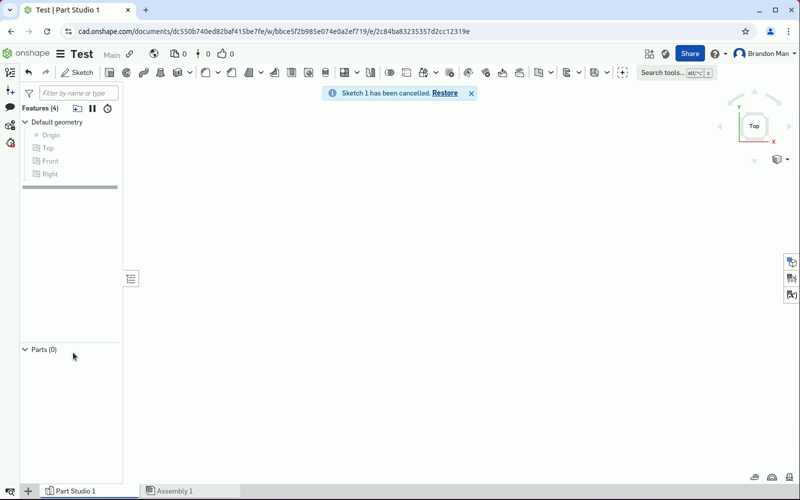
key(y)
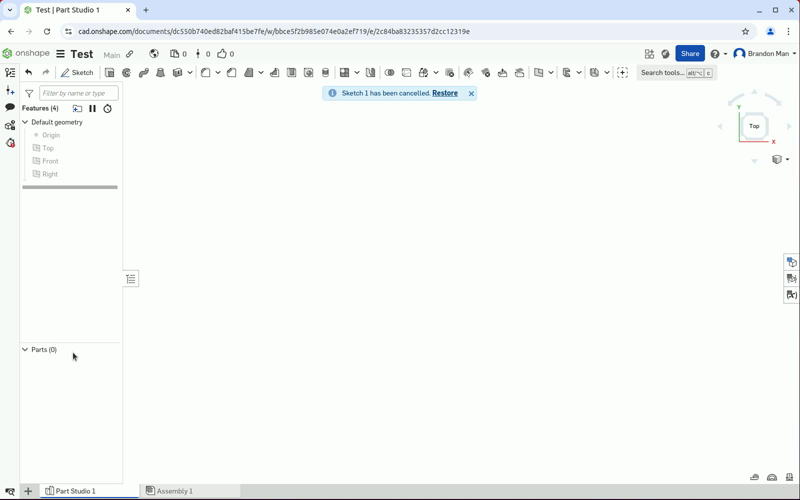
key(shift+p)
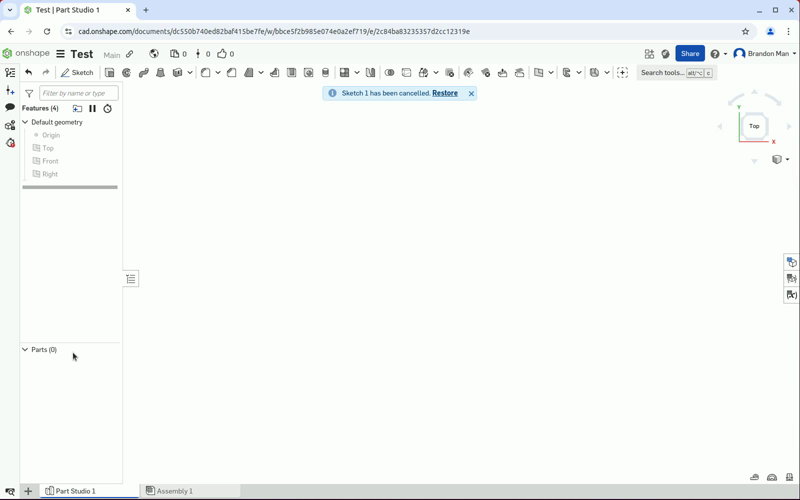
key(space)
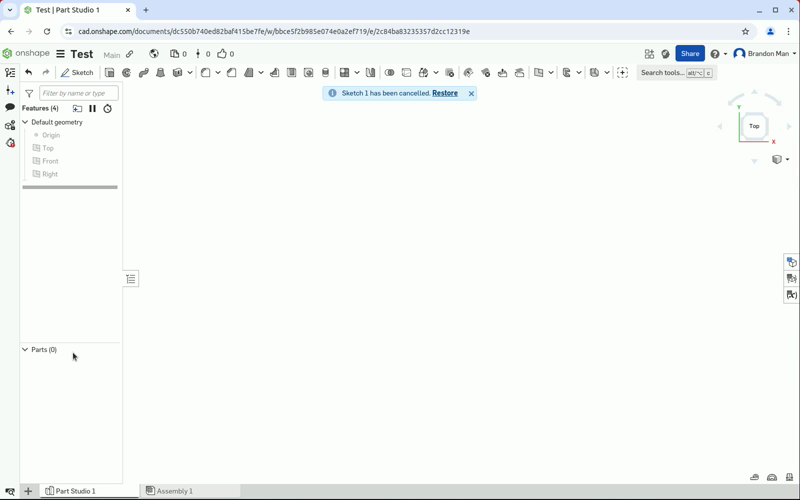
key_down(shift)
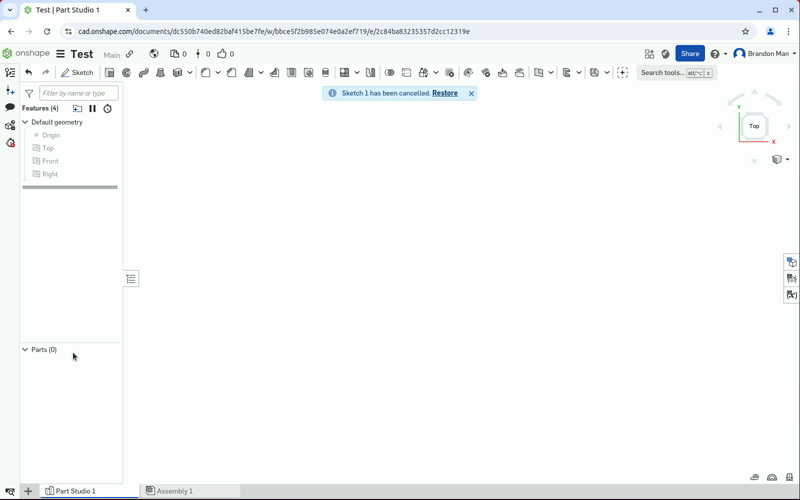
key(up)
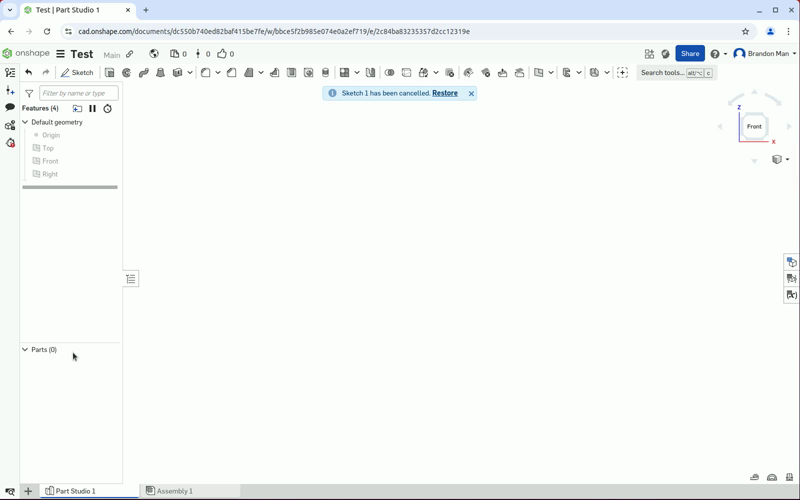
key_up(shift)
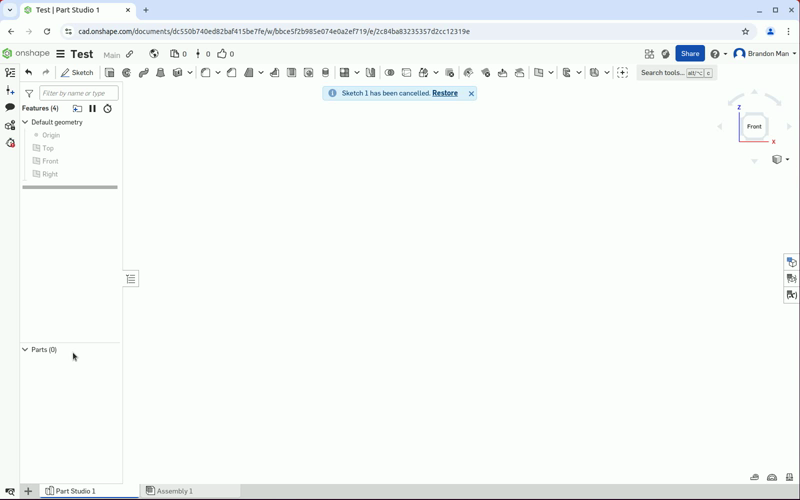
mouse_move(73, 352)
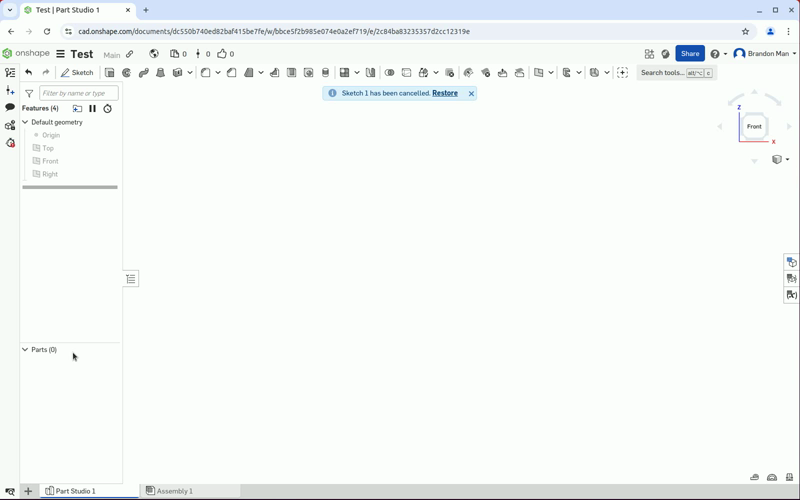
key(shift+y)
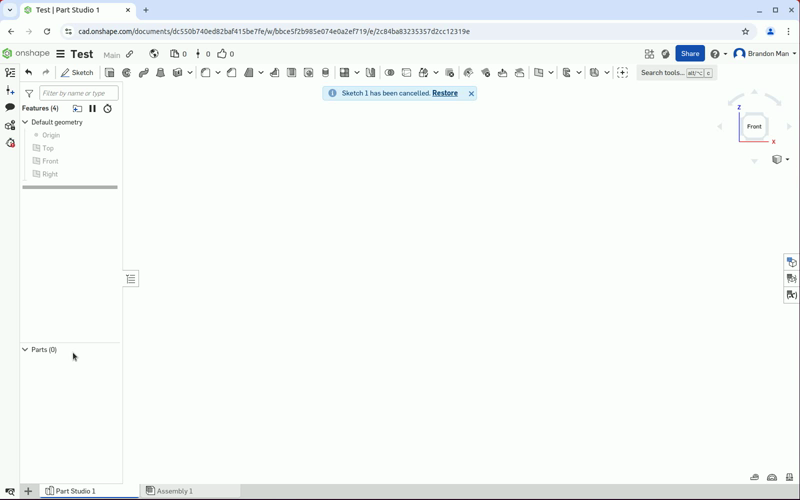
key(shift+s)
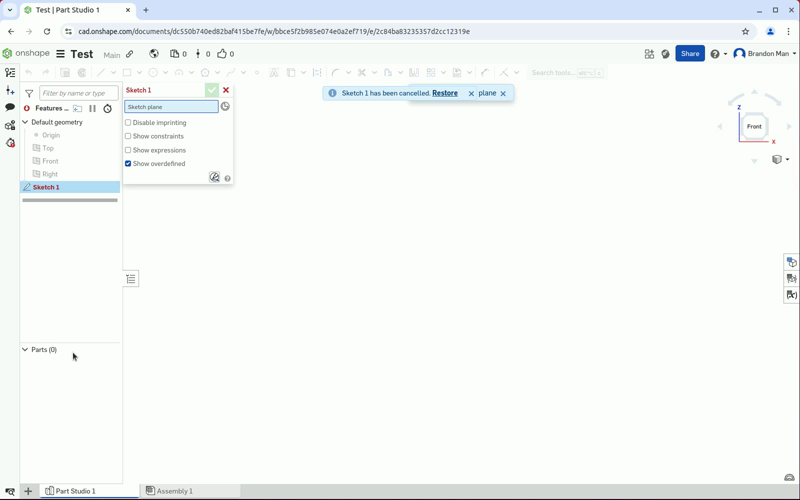
mouse_move(73, 163)
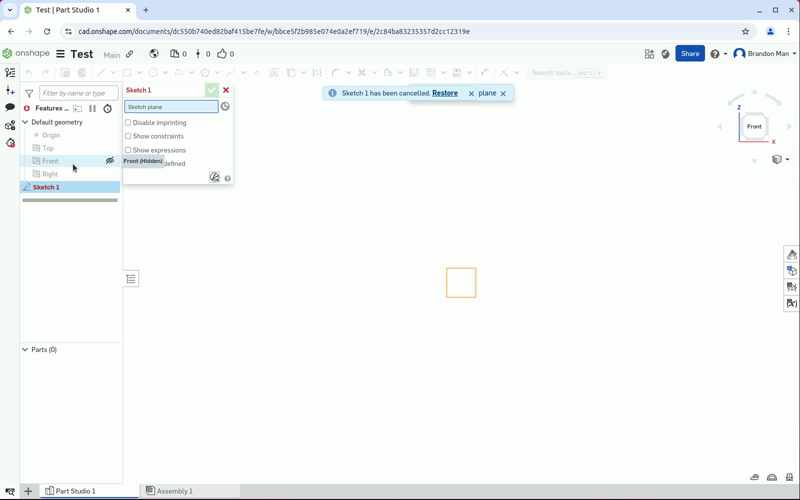
click(73, 163)
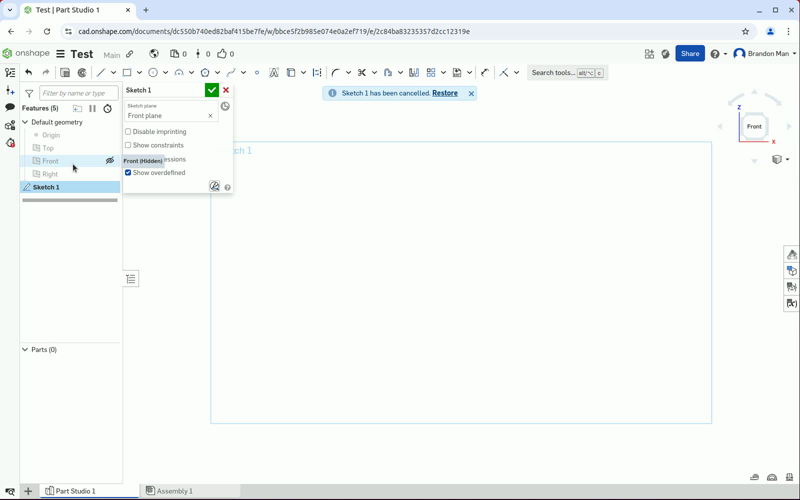
mouse_move(73, 352)
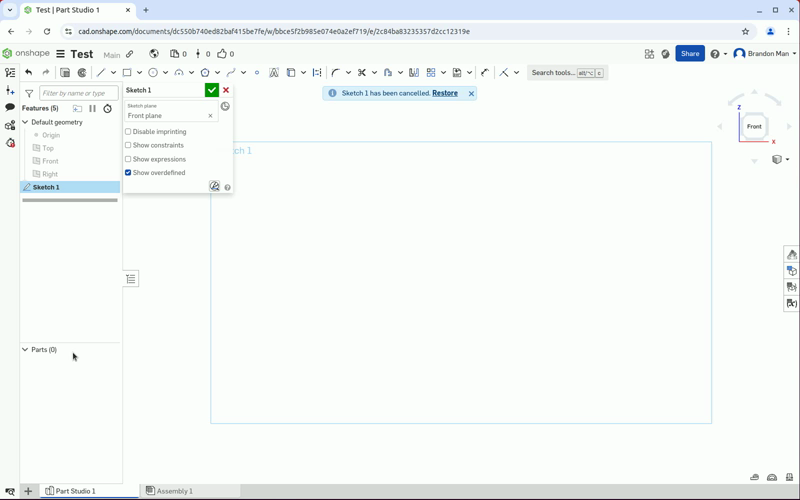
key(y)
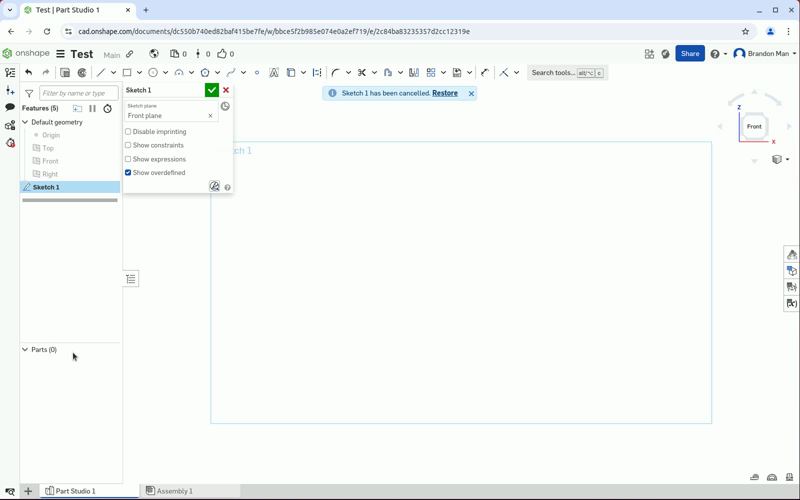
key(l)
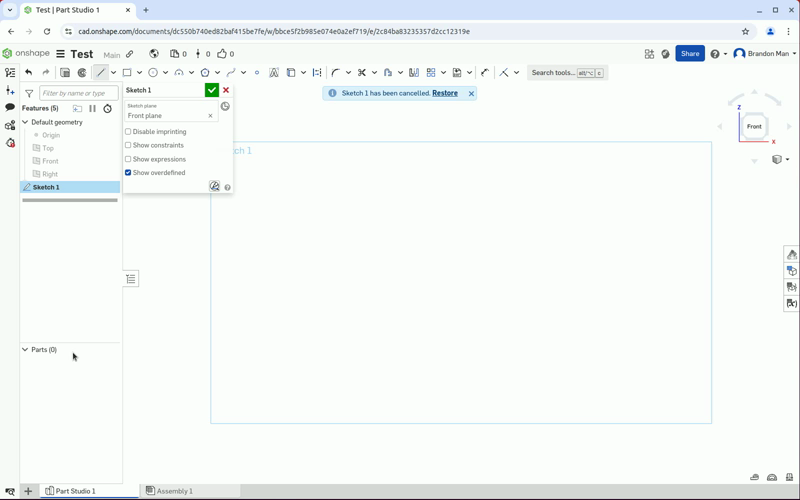
key_down(shift)
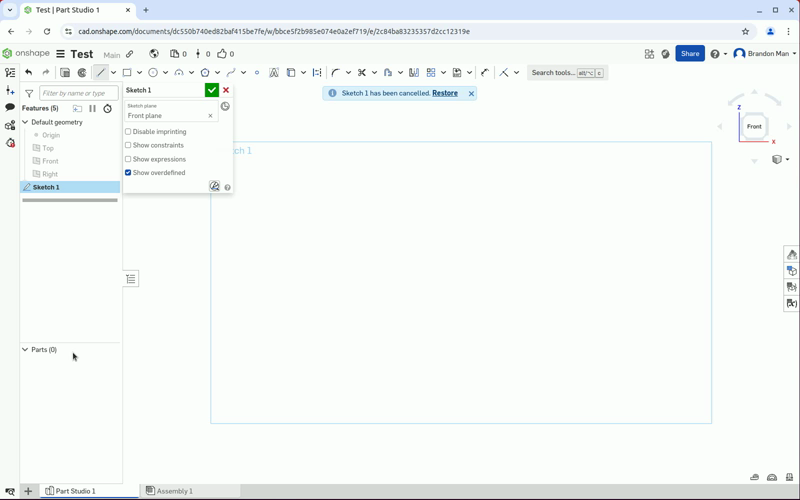
mouse_move(460, 282)
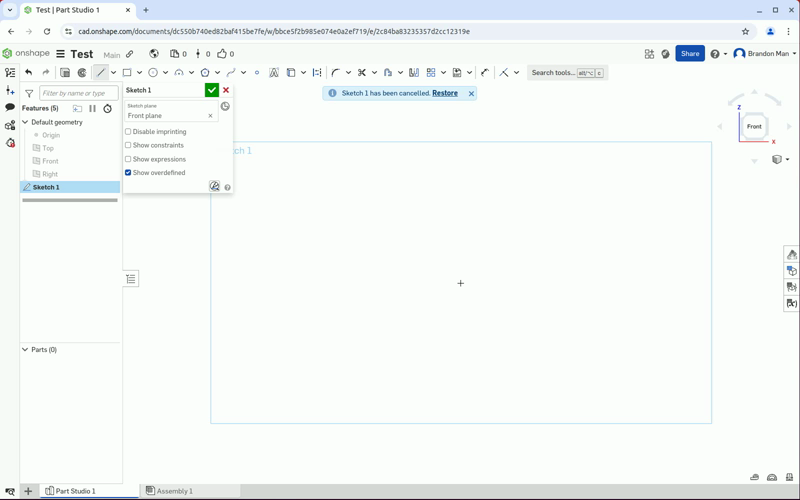
click(460, 282)
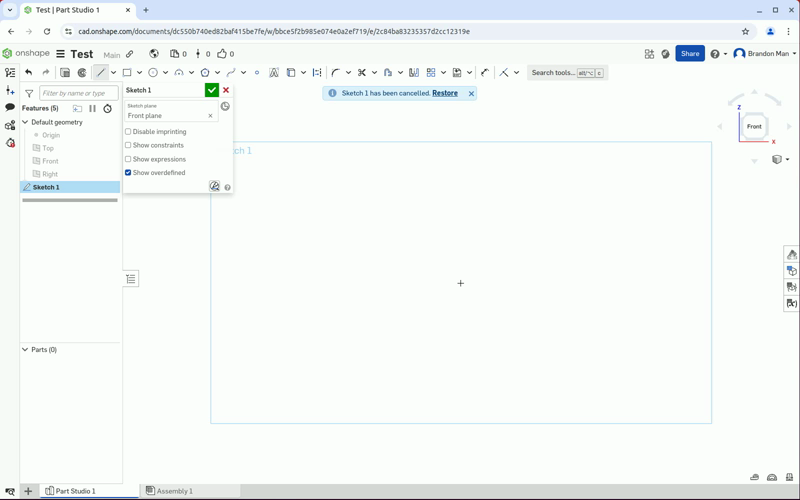
key_up(shift)
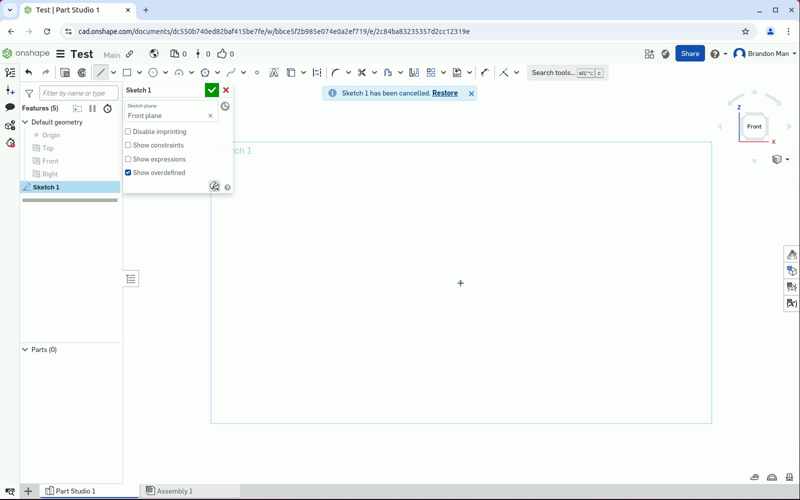
key_down(shift)
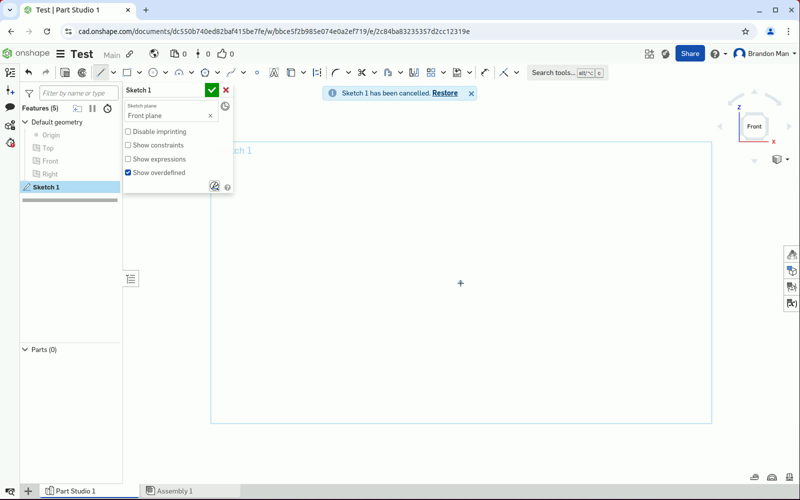
mouse_move(573, 282)
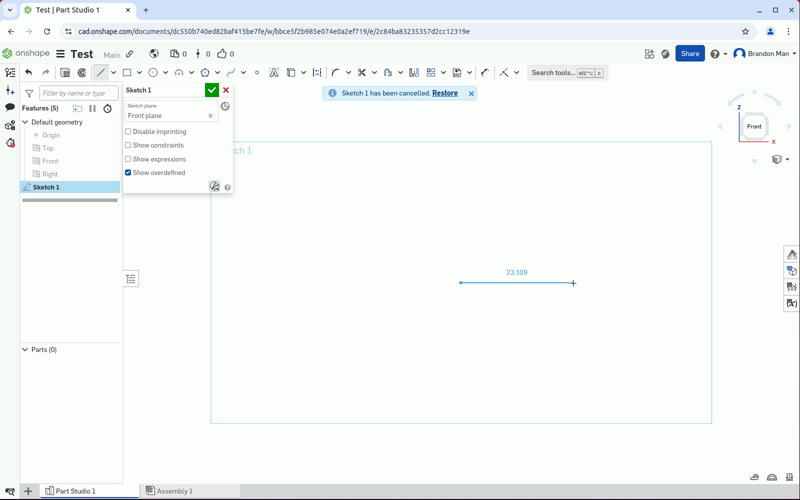
click(573, 282)
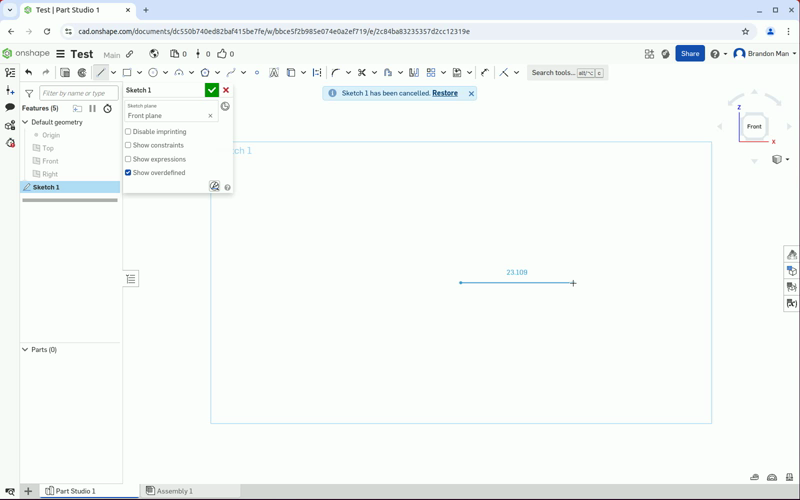
key_up(shift)
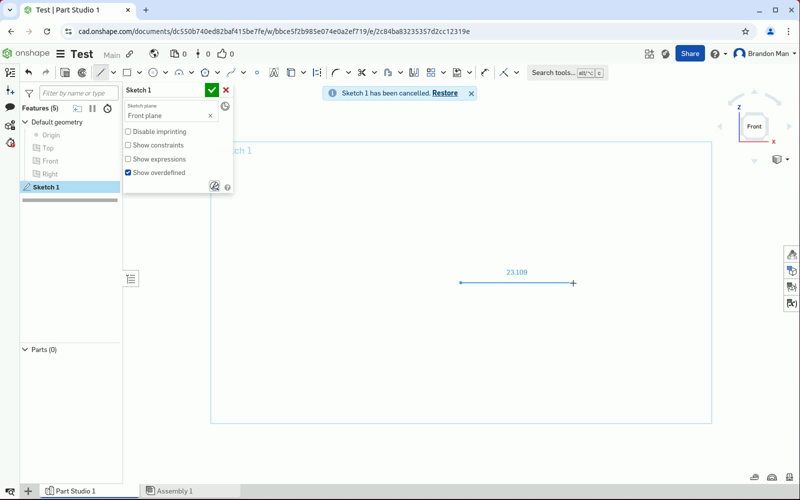
key_down(shift)
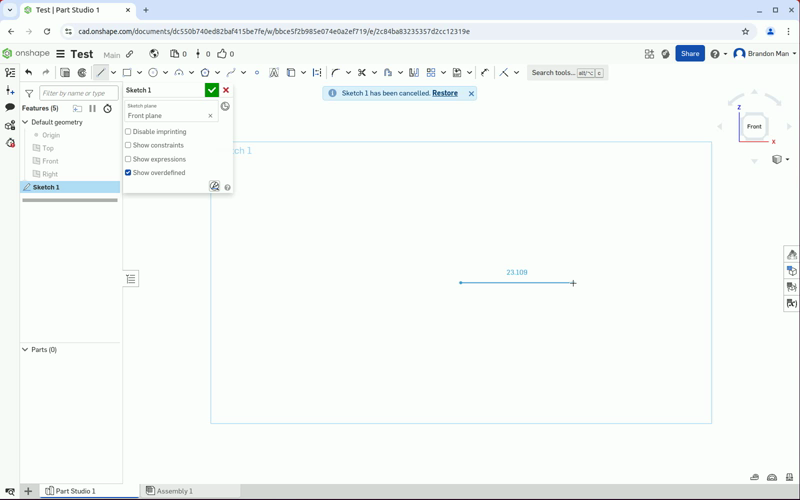
mouse_move(573, 189)
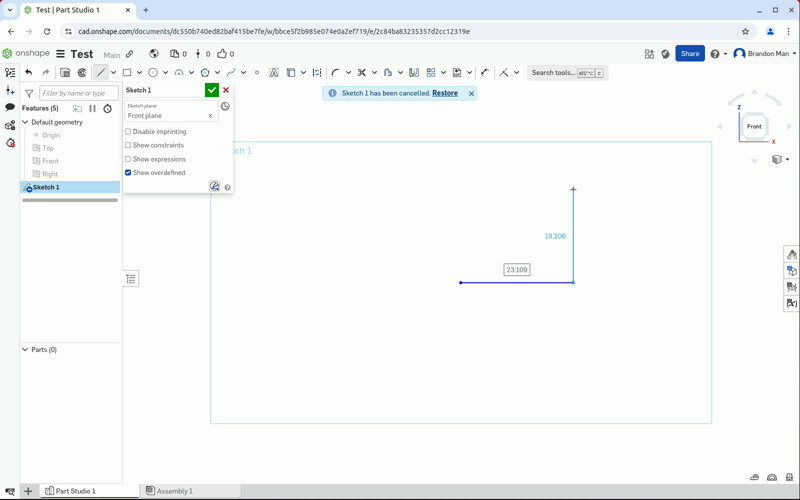
click(573, 189)
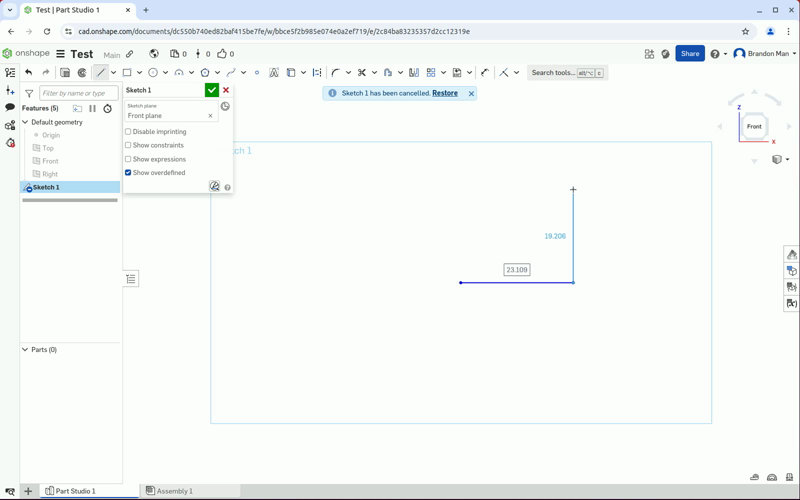
key_up(shift)
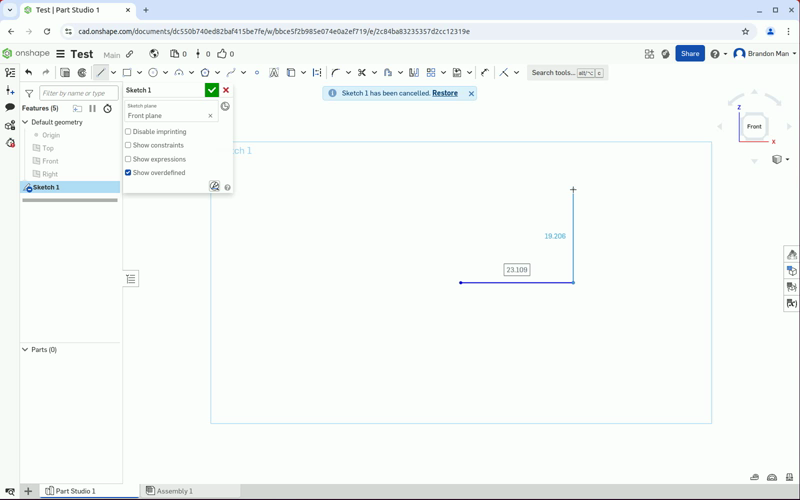
key_down(shift)
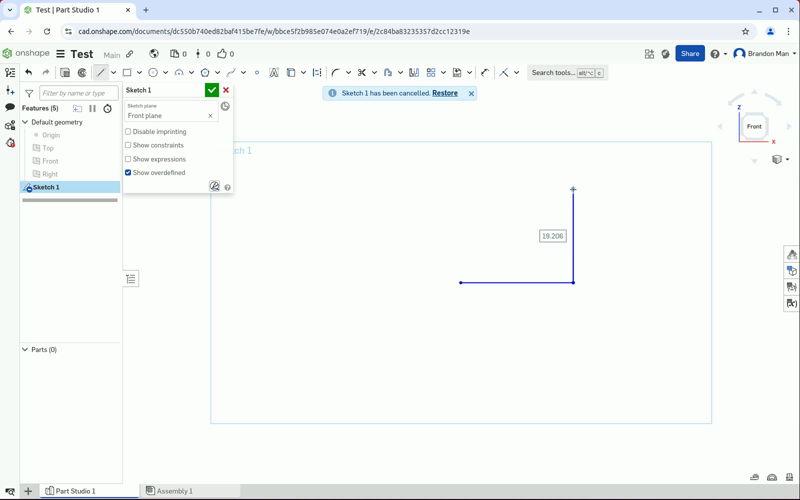
mouse_move(460, 189)
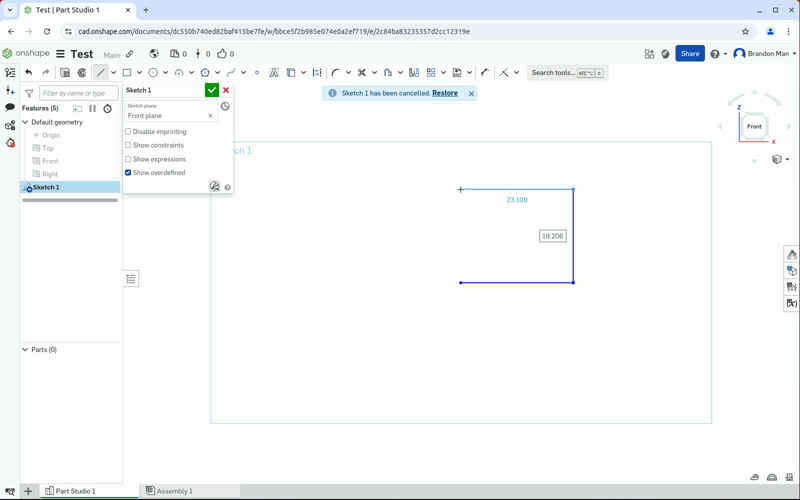
click(460, 189)
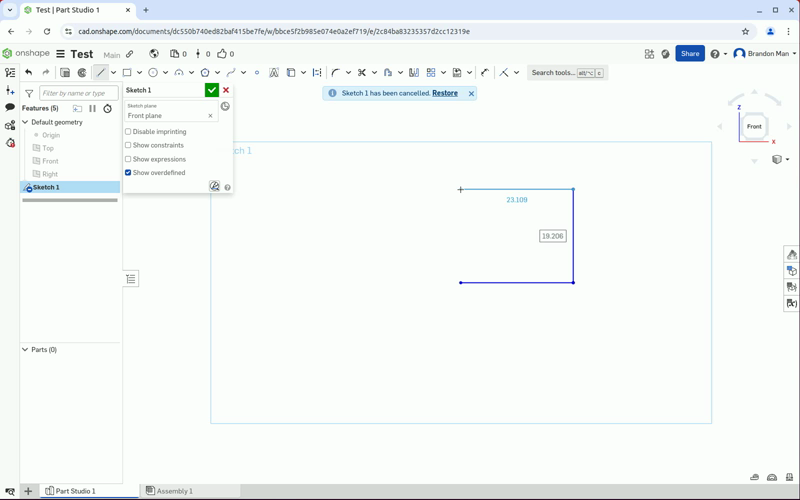
key_up(shift)
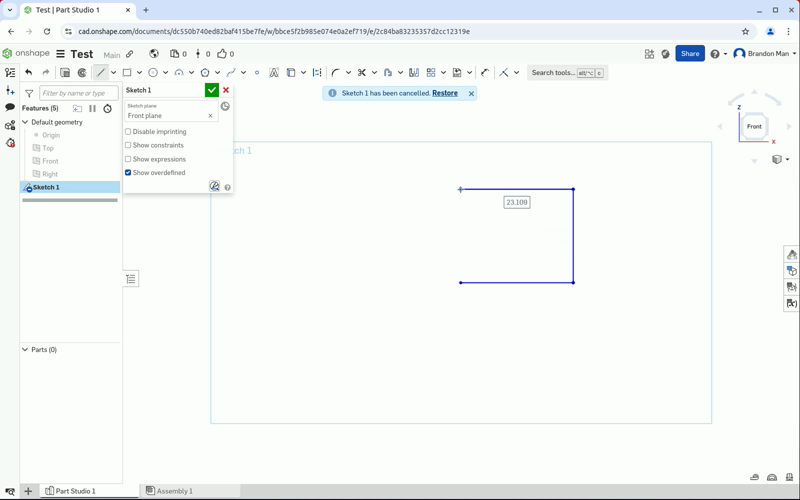
key_down(shift)
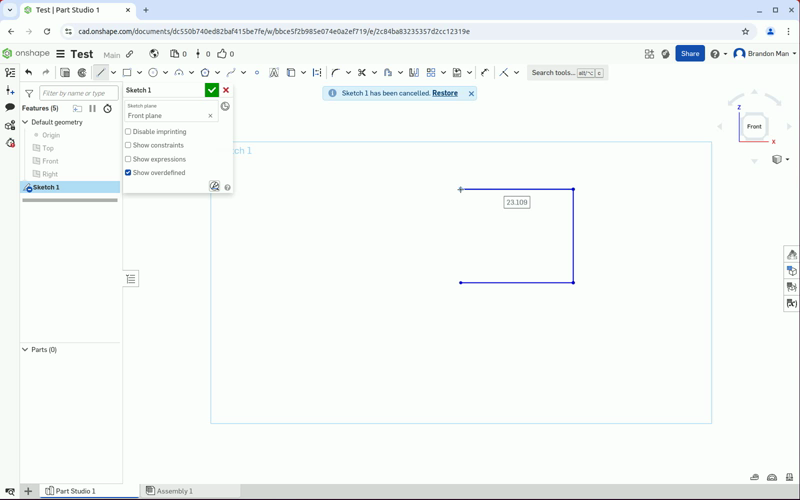
mouse_move(460, 282)
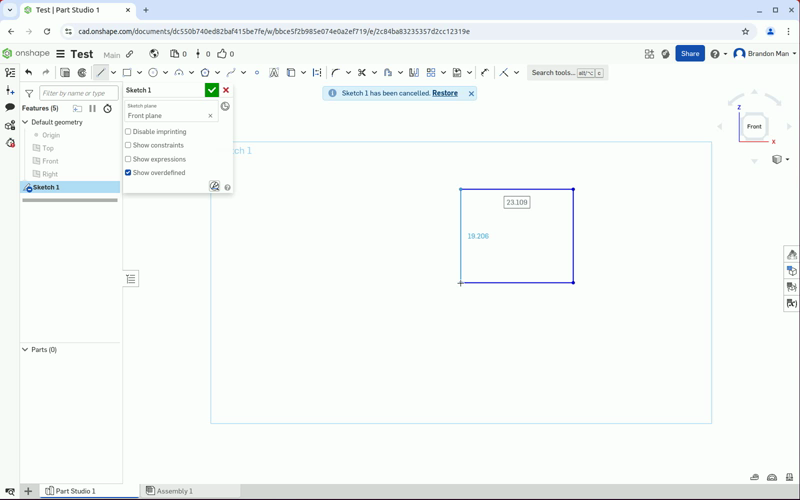
key_up(shift)
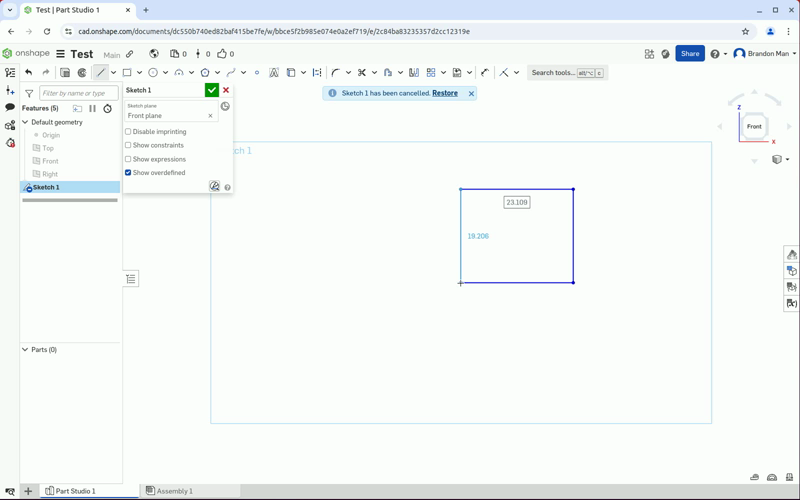
click(460, 282)
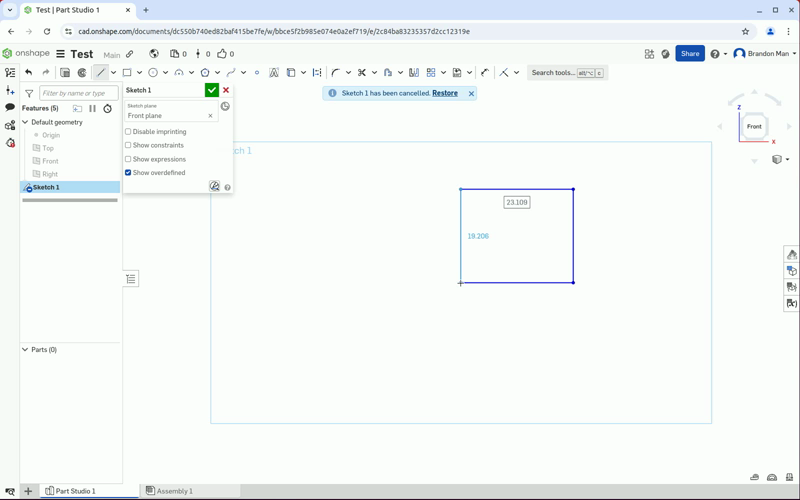
key(esc)
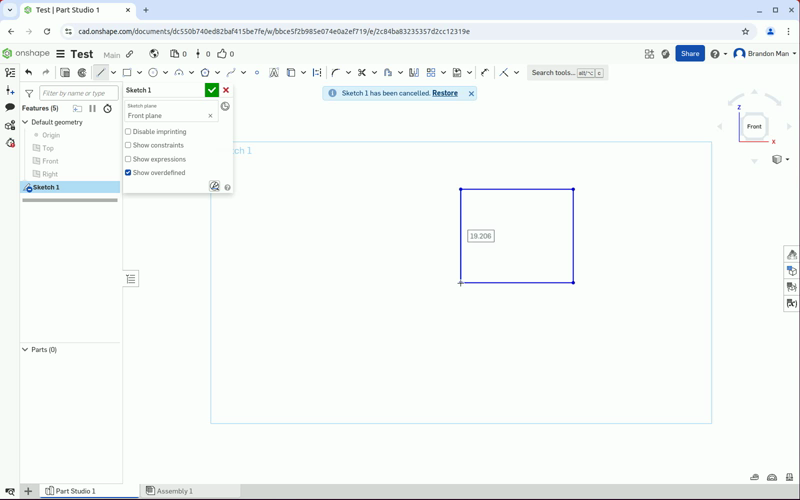
key(c)
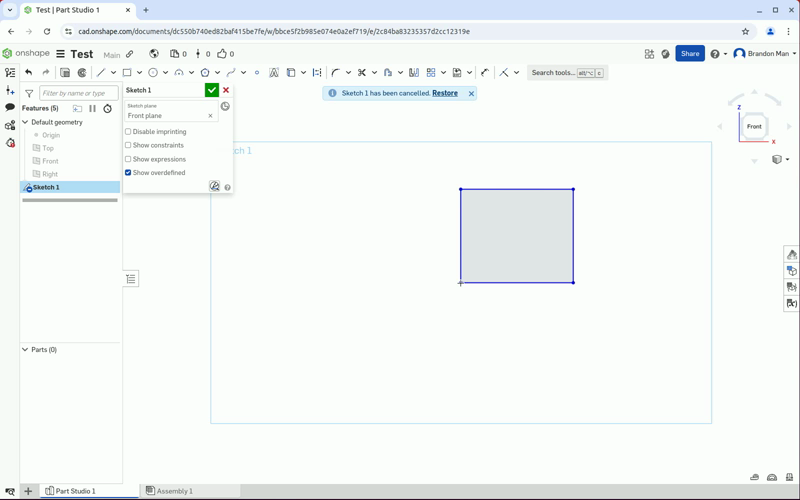
key_down(shift)
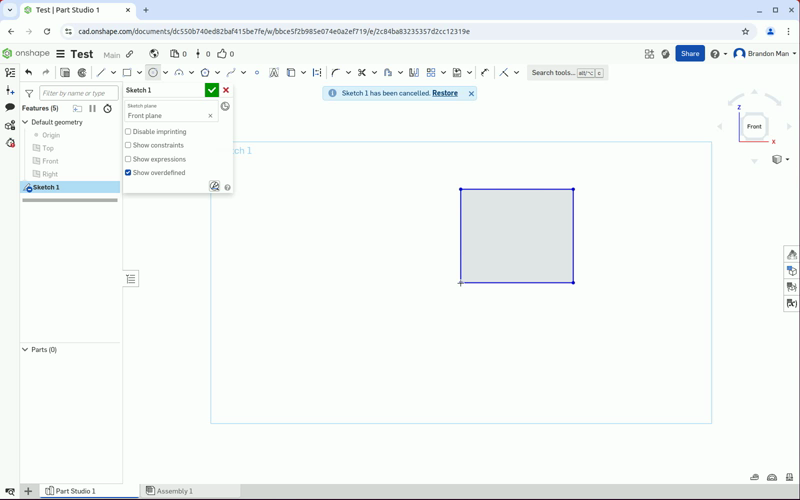
mouse_move(513, 264)
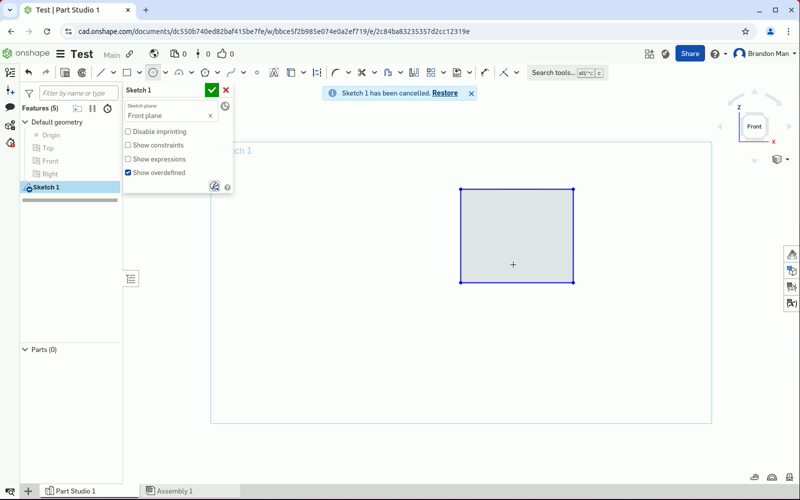
click(513, 264)
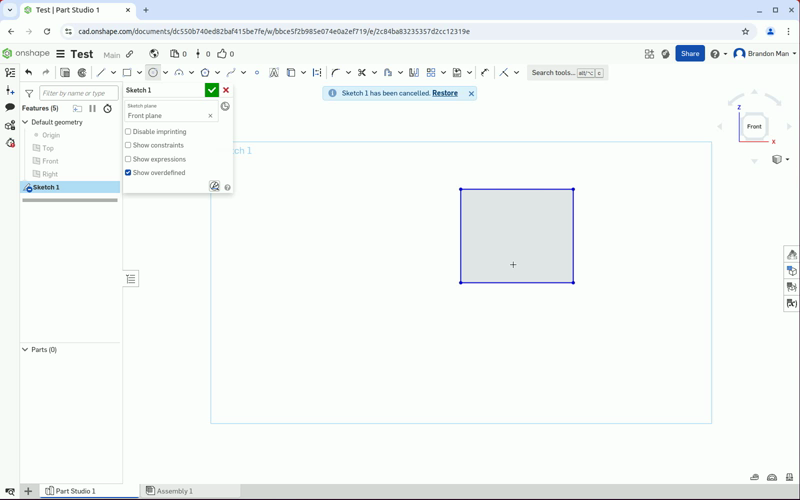
key_up(shift)
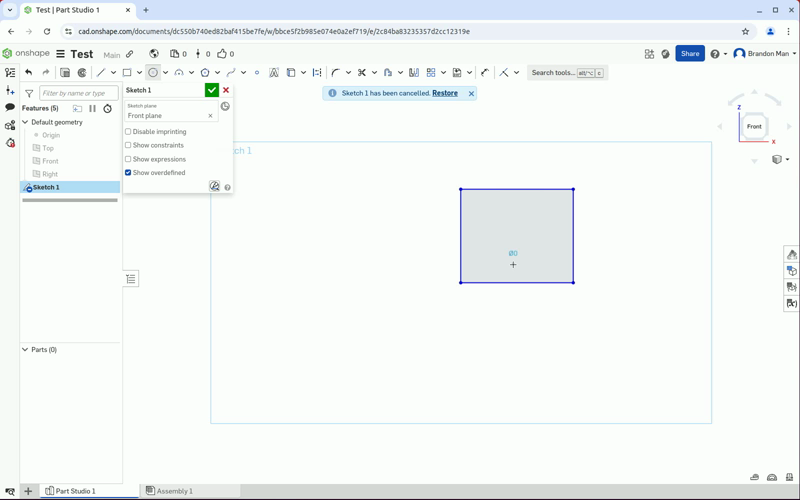
mouse_move(514, 264)
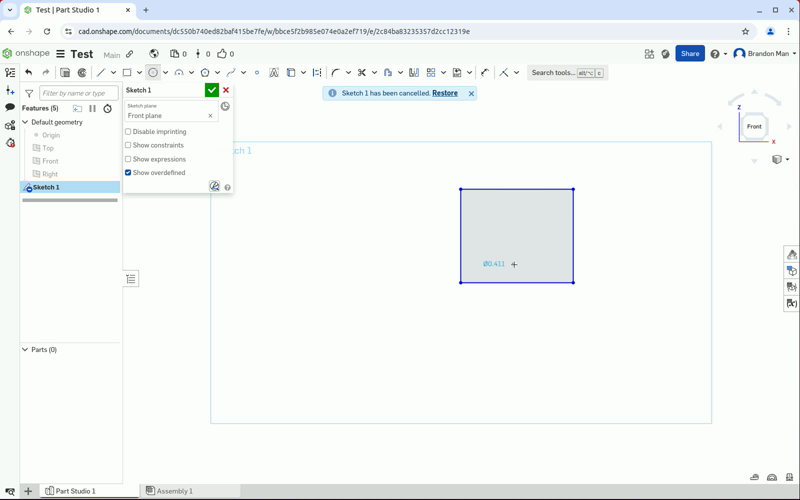
scroll(6)
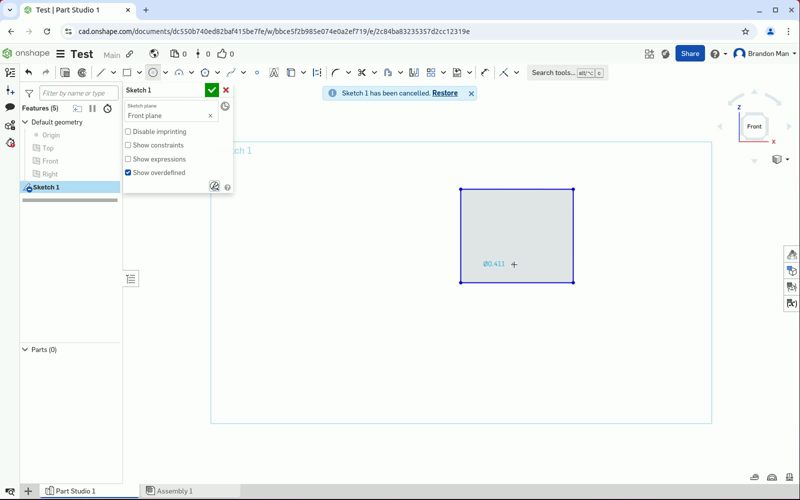
scroll(6)
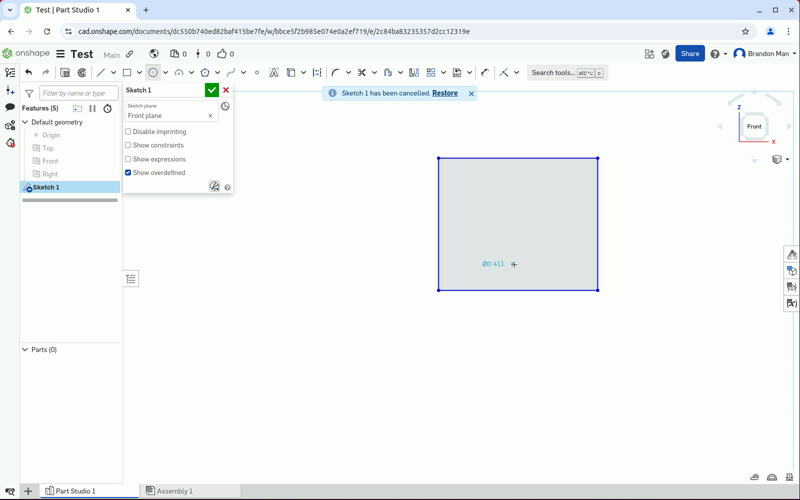
scroll(6)
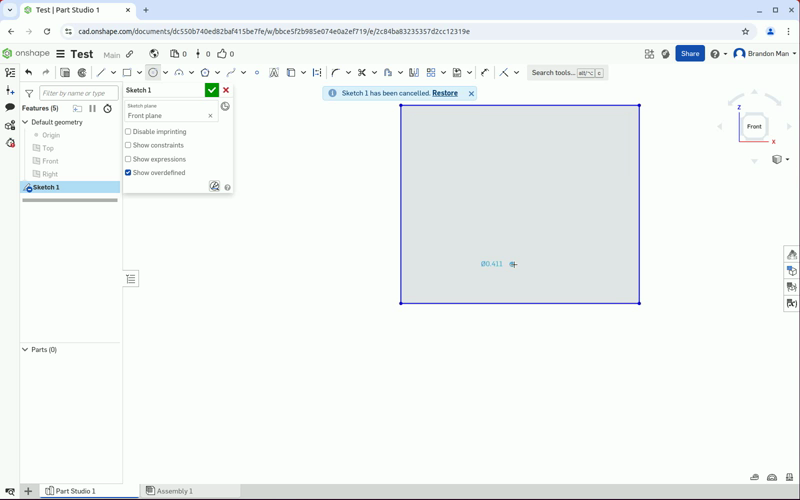
scroll(6)
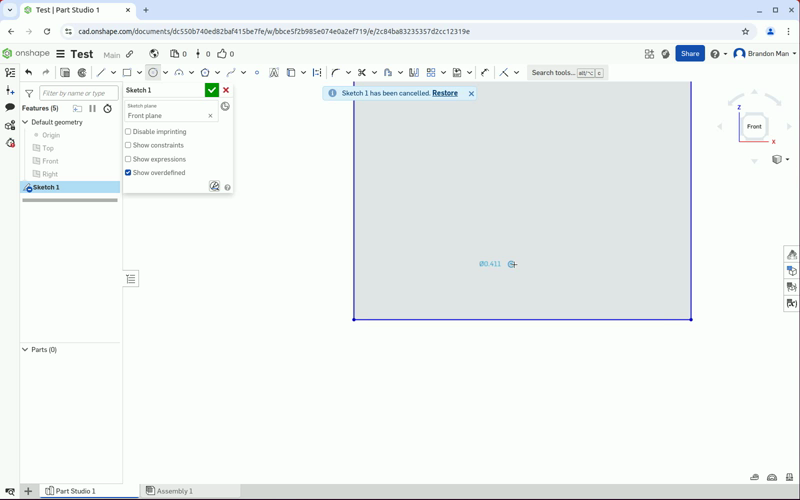
scroll(6)
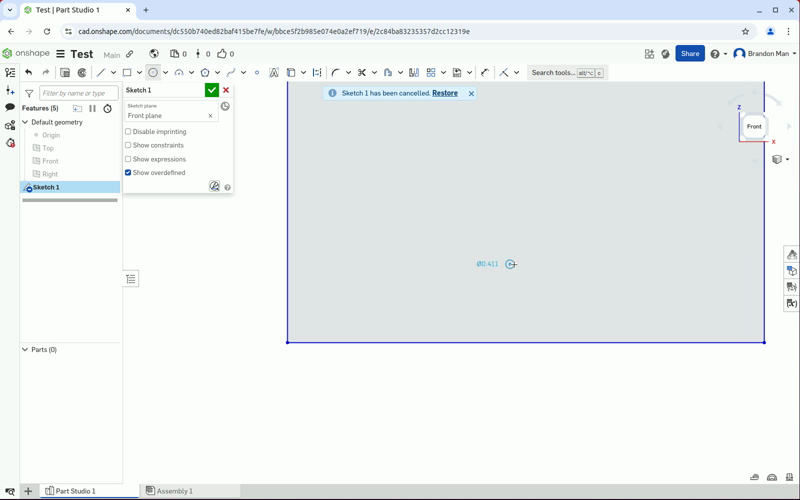
scroll(6)
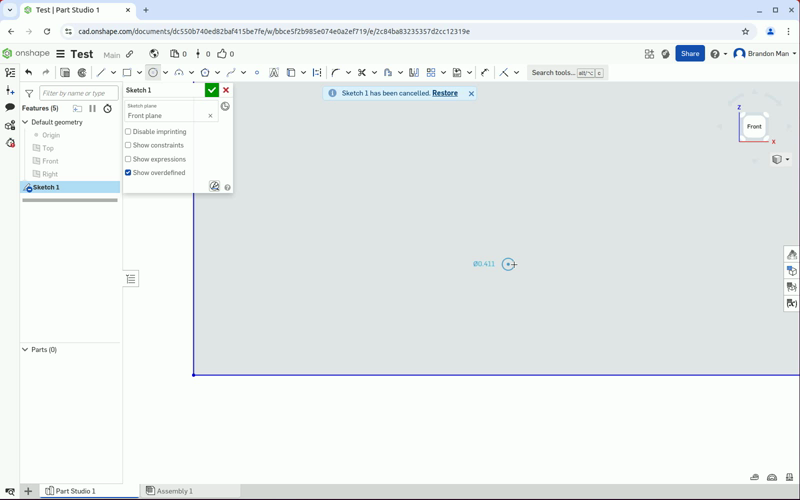
scroll(6)
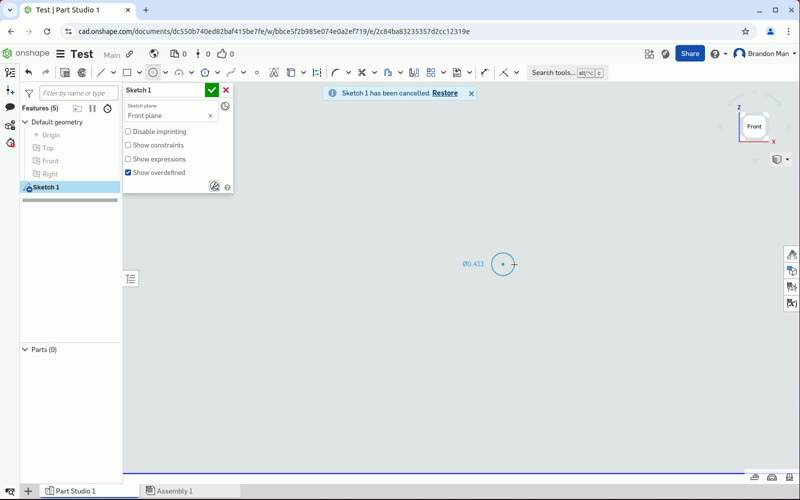
click(514, 264)
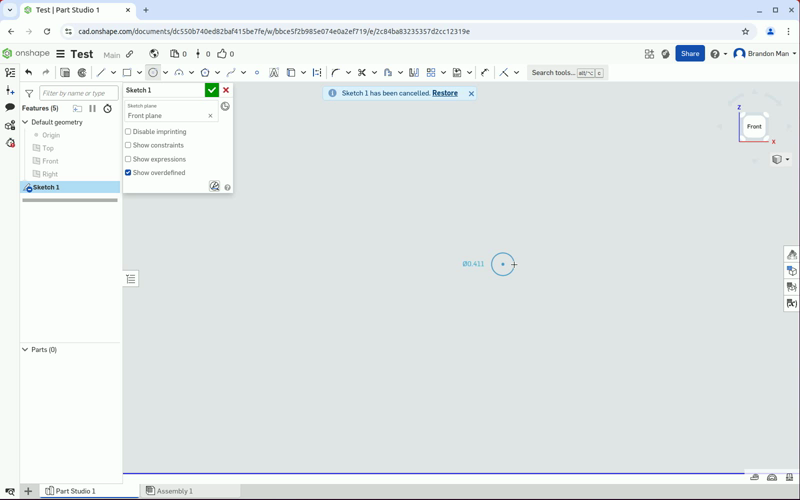
scroll(-6)
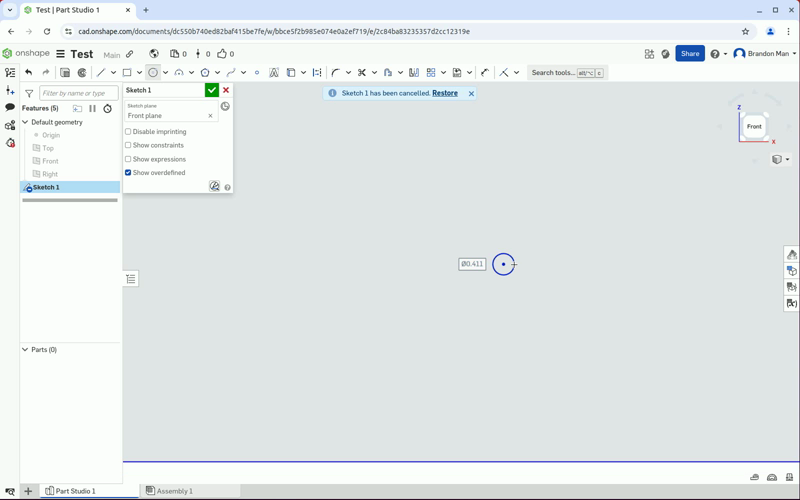
scroll(-6)
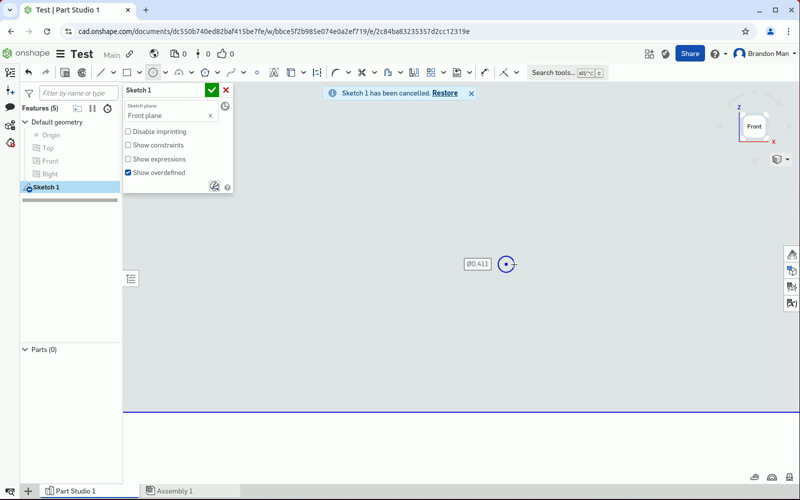
scroll(-6)
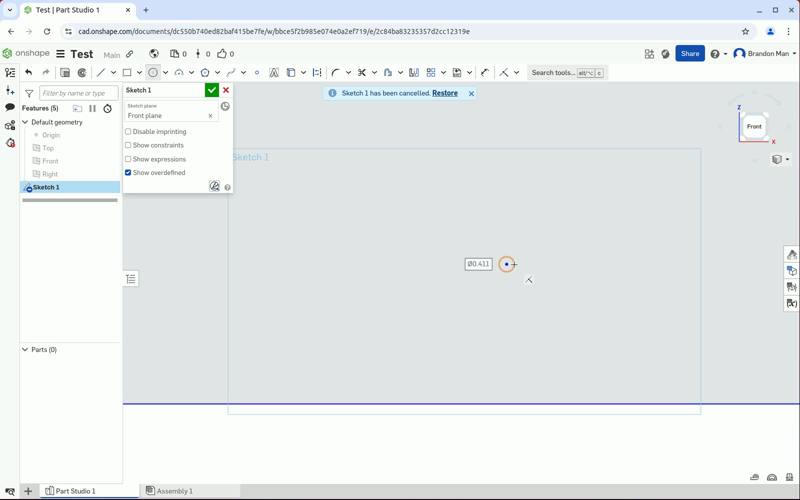
scroll(-6)
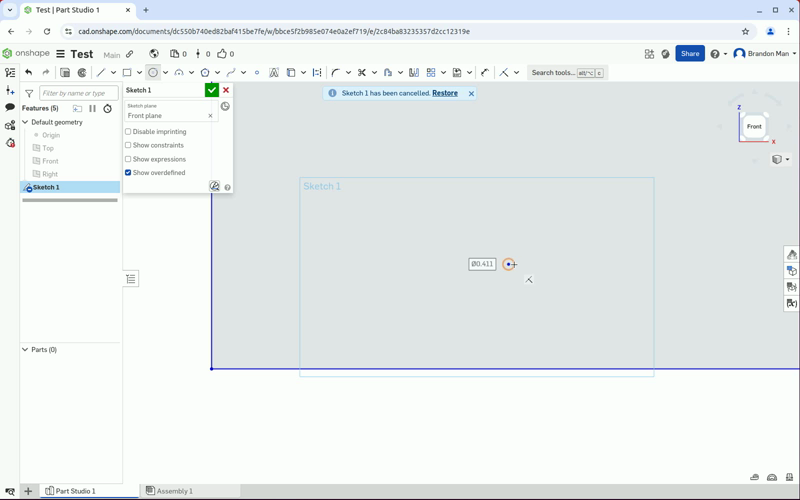
scroll(-6)
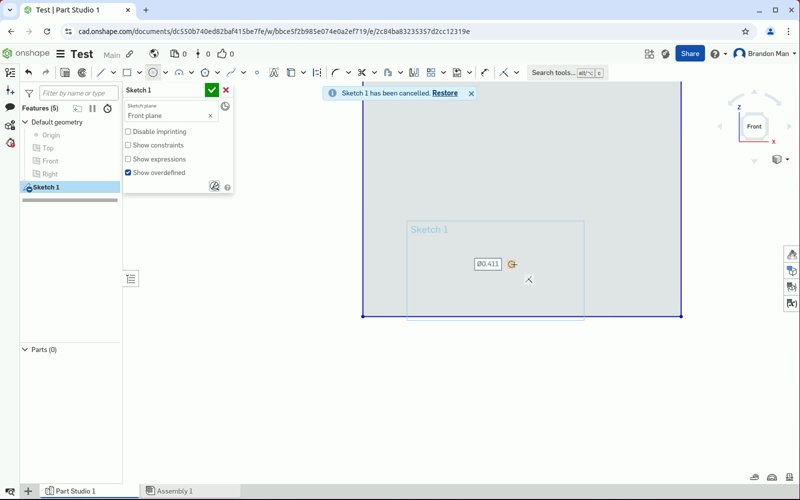
scroll(-6)
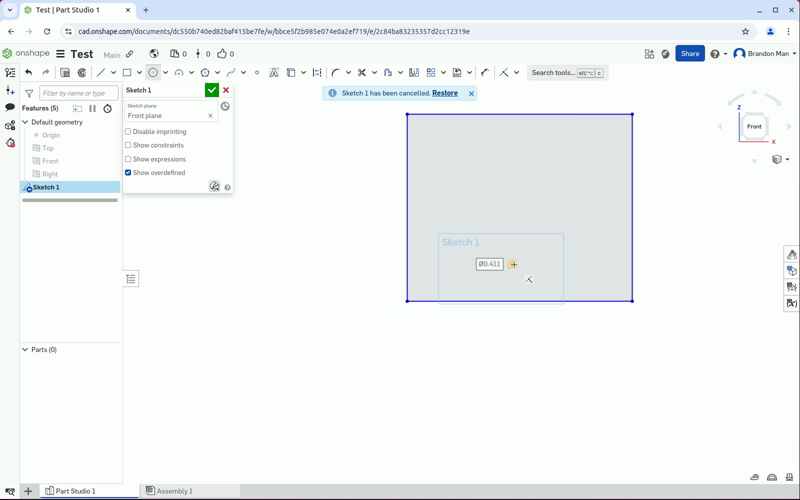
scroll(-6)
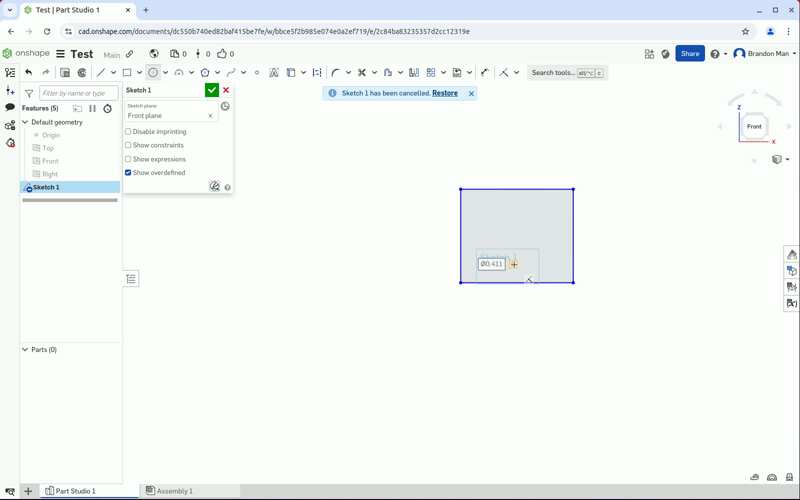
key(esc)
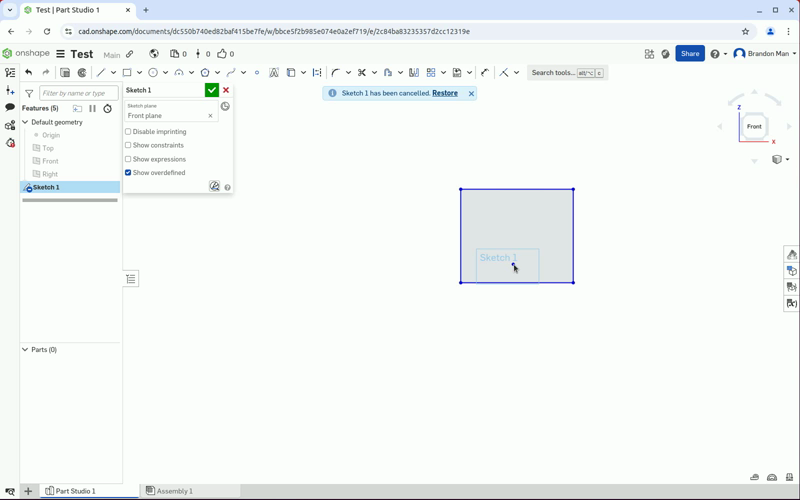
key(c)
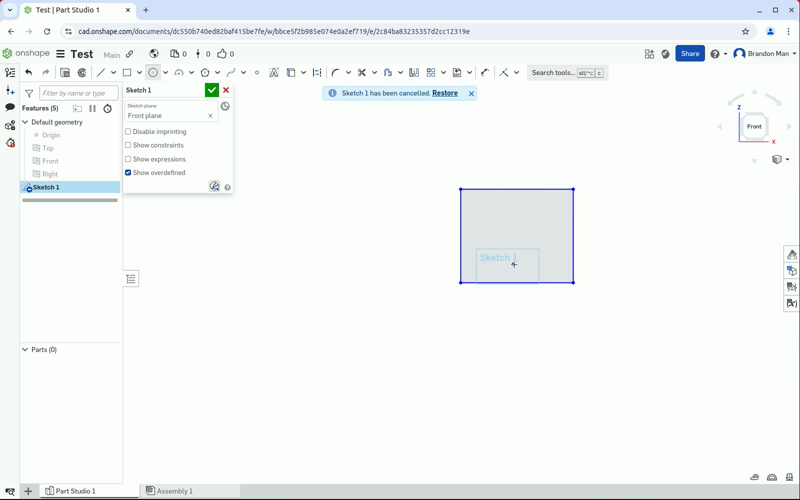
key_down(shift)
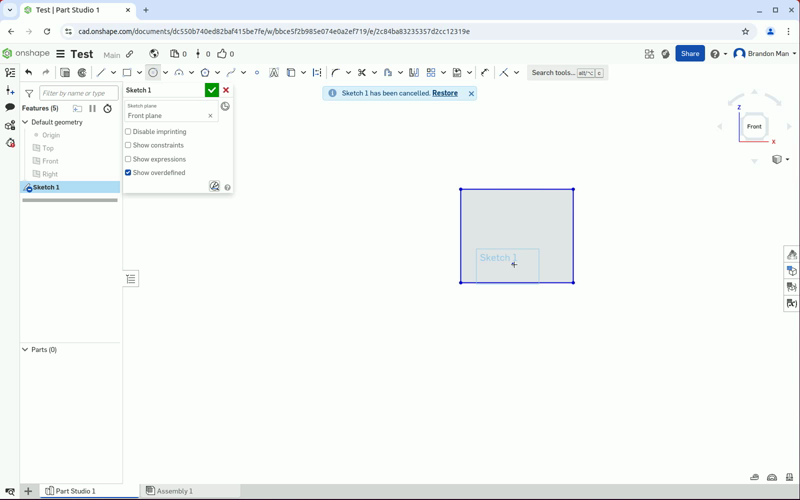
mouse_move(513, 208)
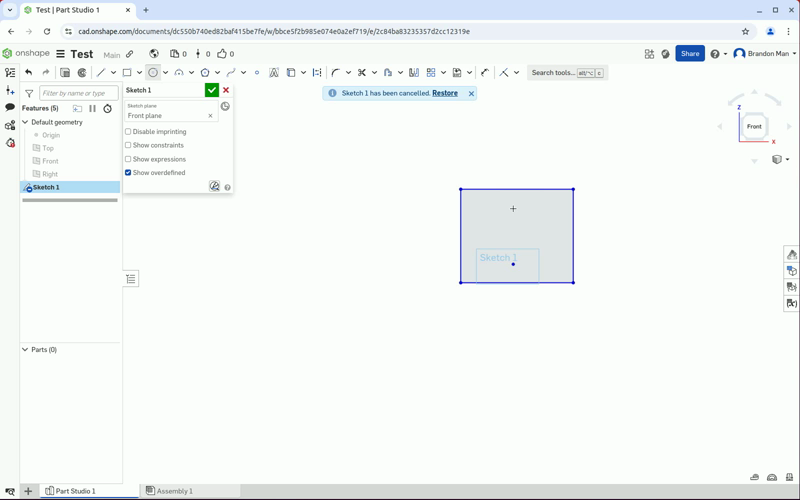
click(513, 208)
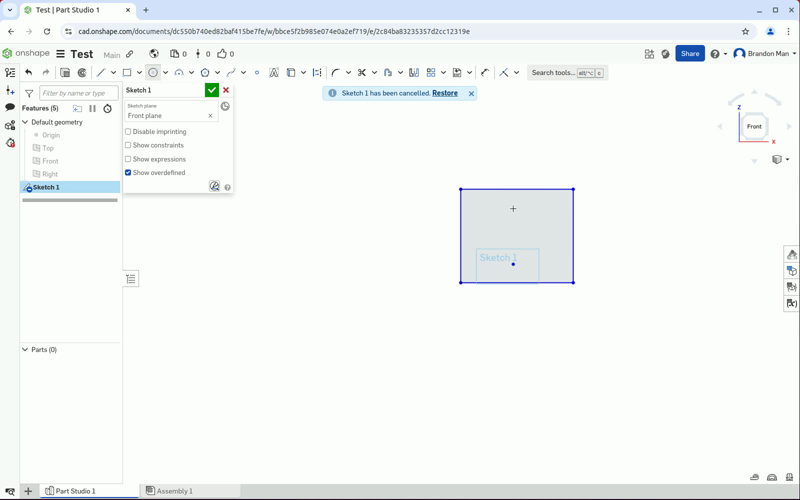
key_up(shift)
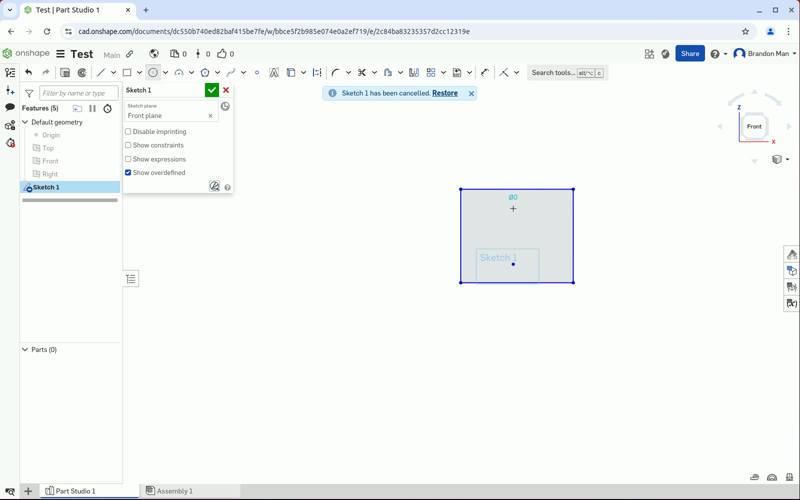
mouse_move(514, 208)
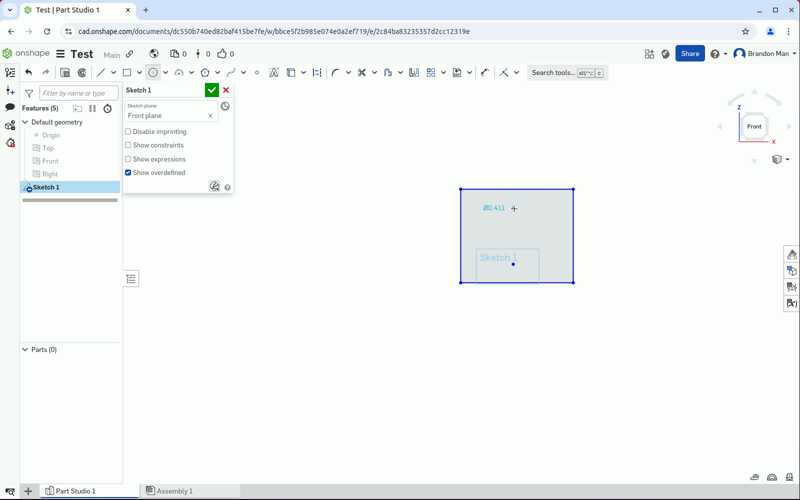
scroll(6)
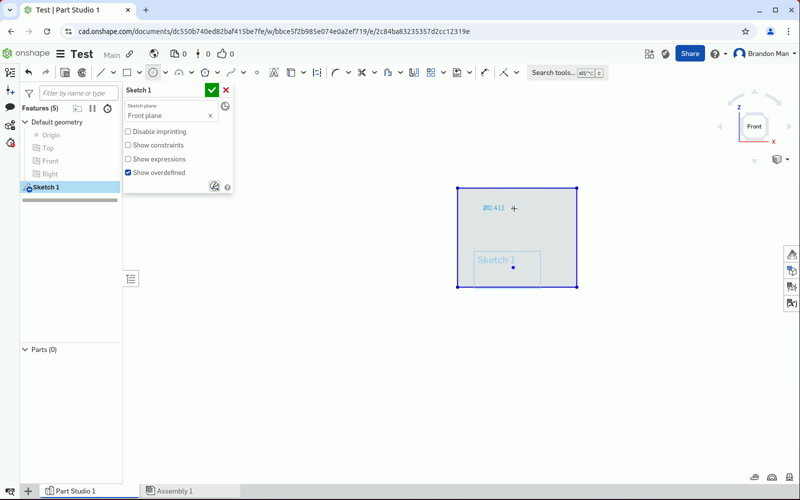
scroll(6)
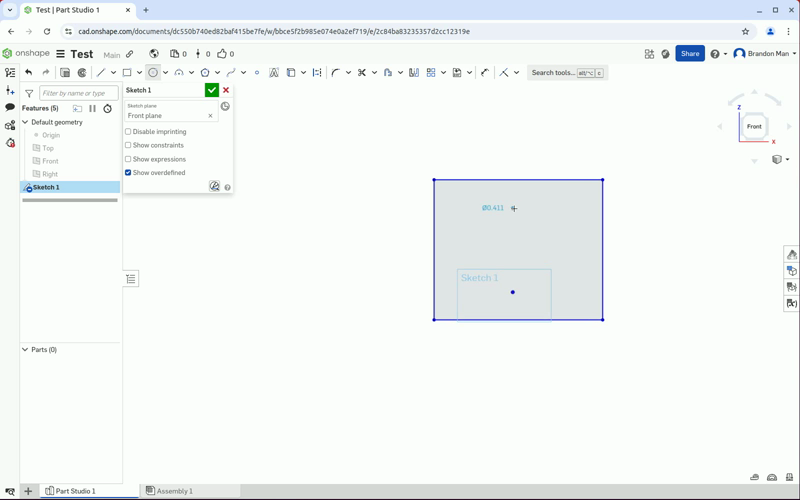
scroll(6)
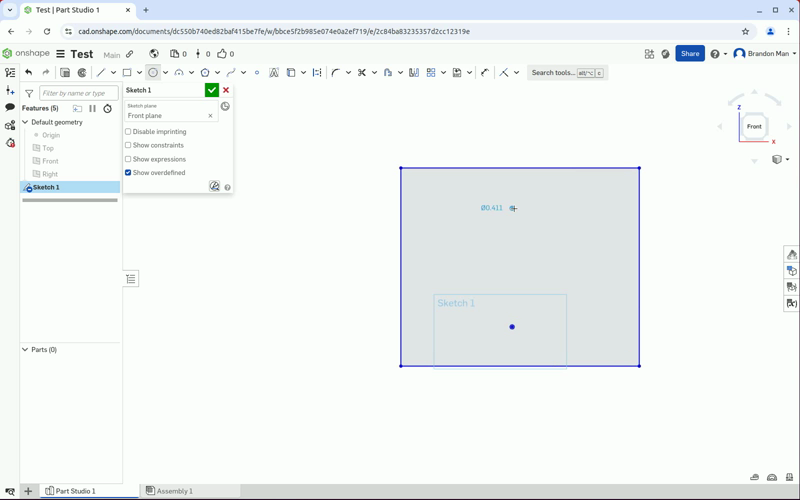
scroll(6)
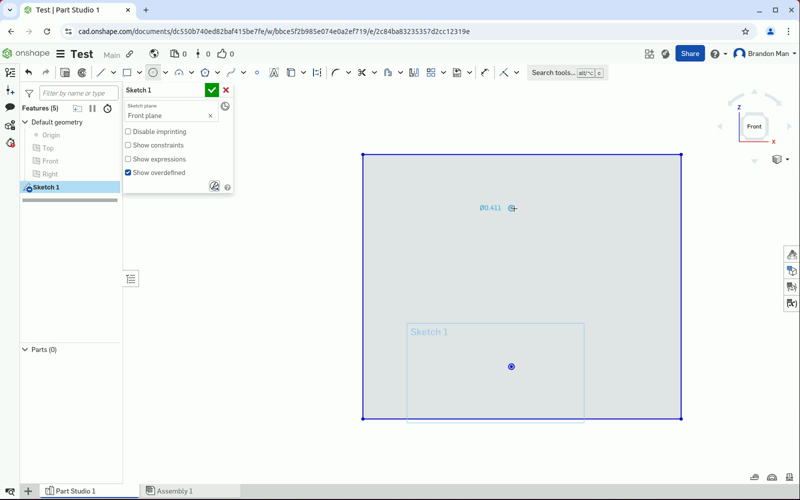
scroll(6)
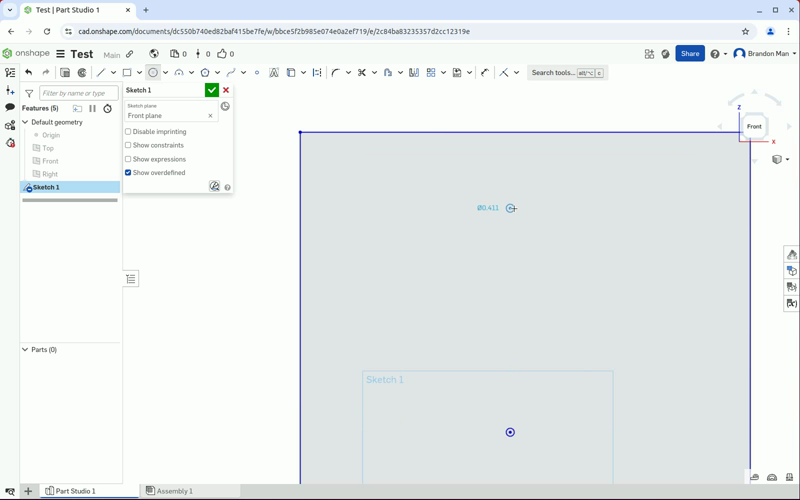
scroll(6)
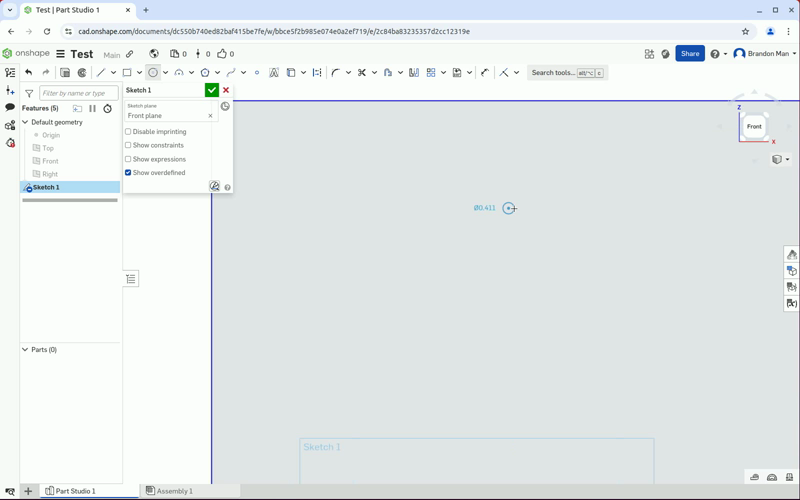
scroll(6)
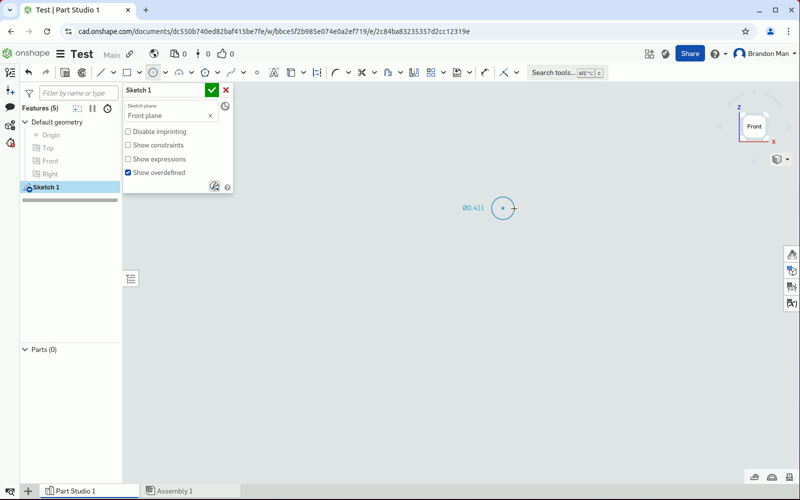
click(514, 208)
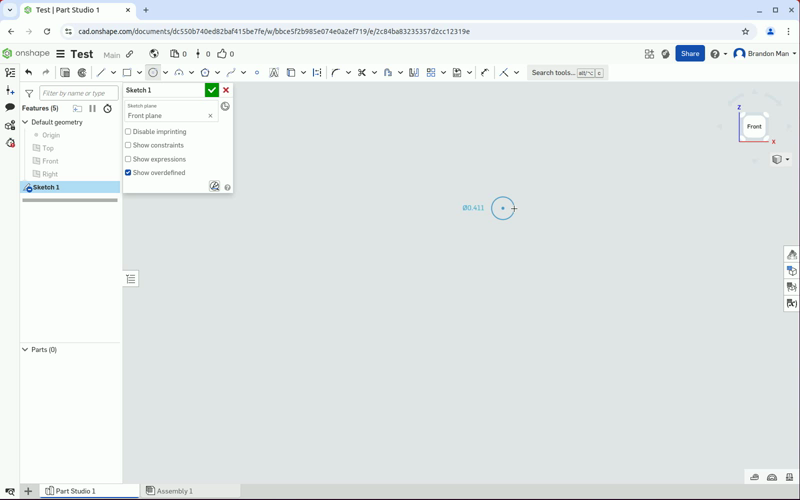
scroll(-6)
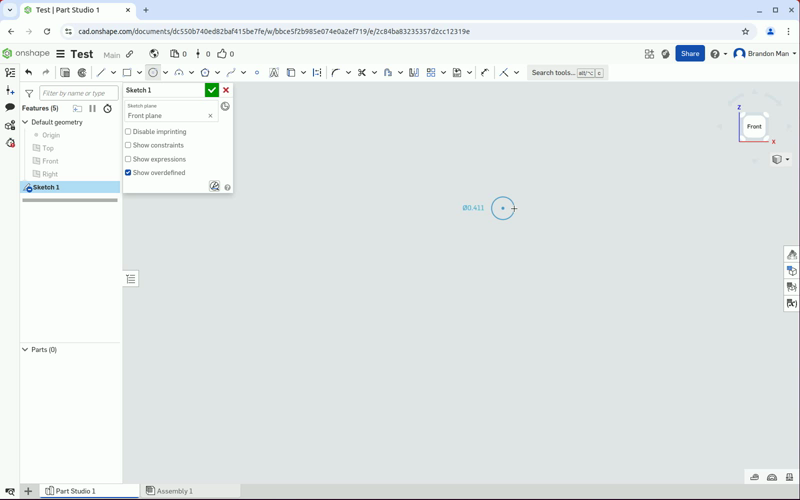
scroll(-6)
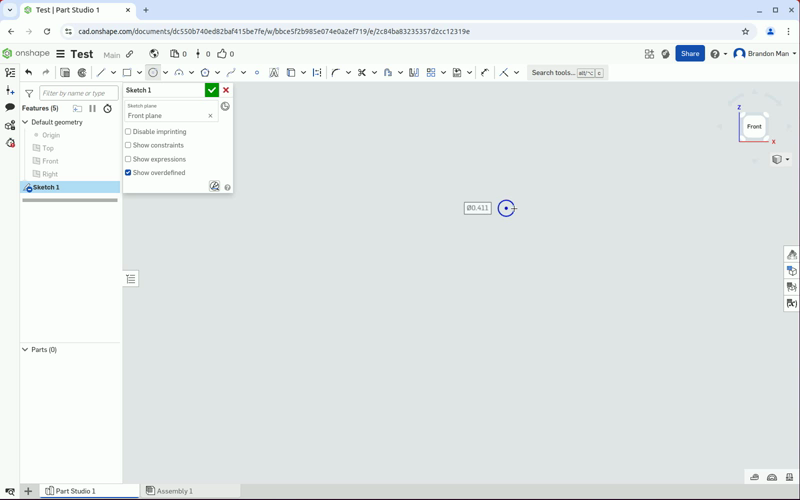
scroll(-6)
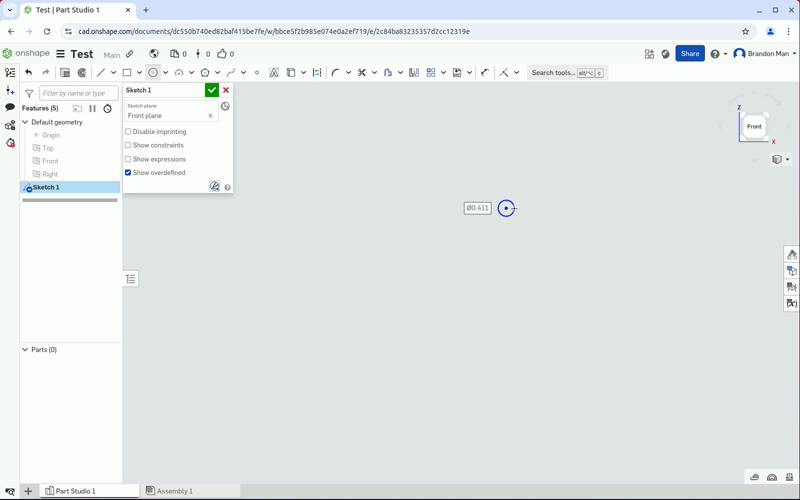
scroll(-6)
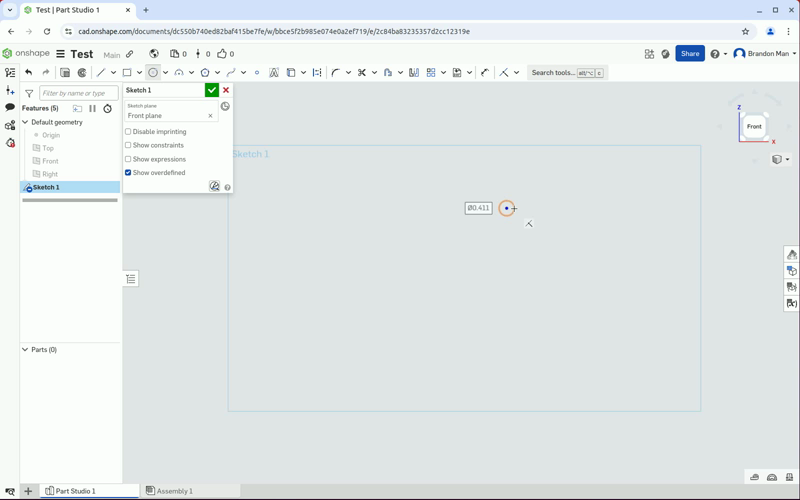
scroll(-6)
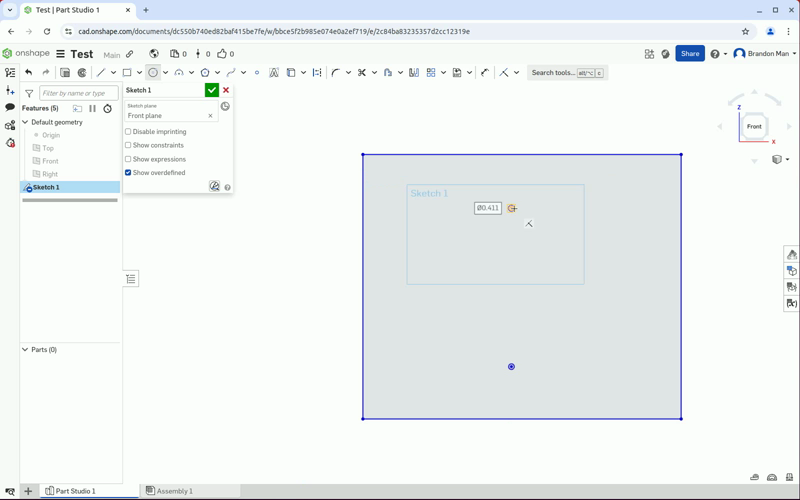
scroll(-6)
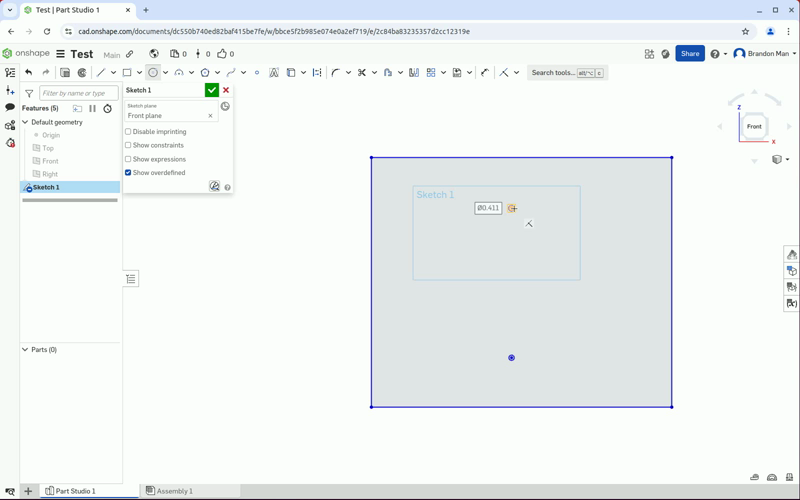
scroll(-6)
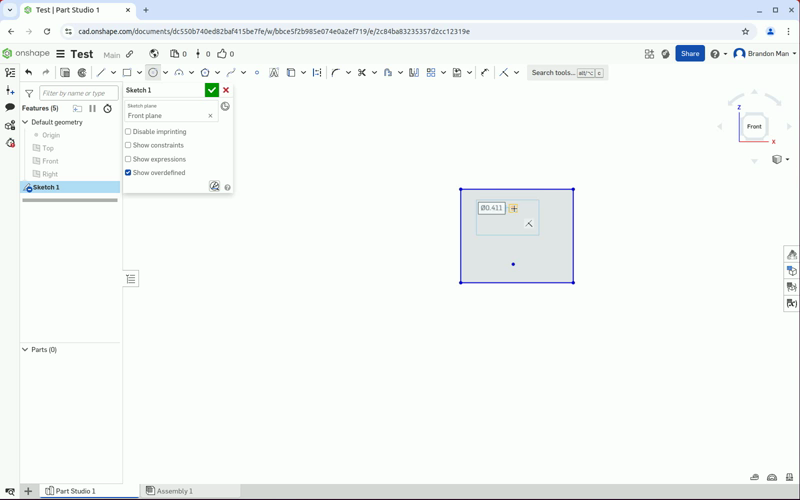
key(esc)
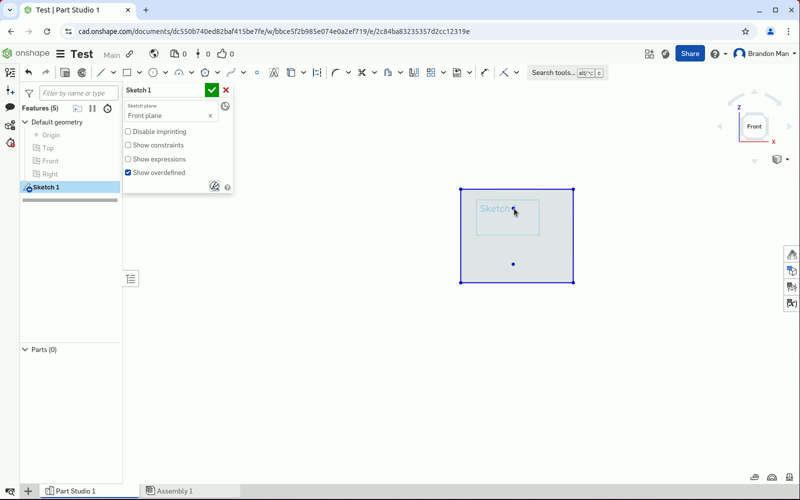
key(c)
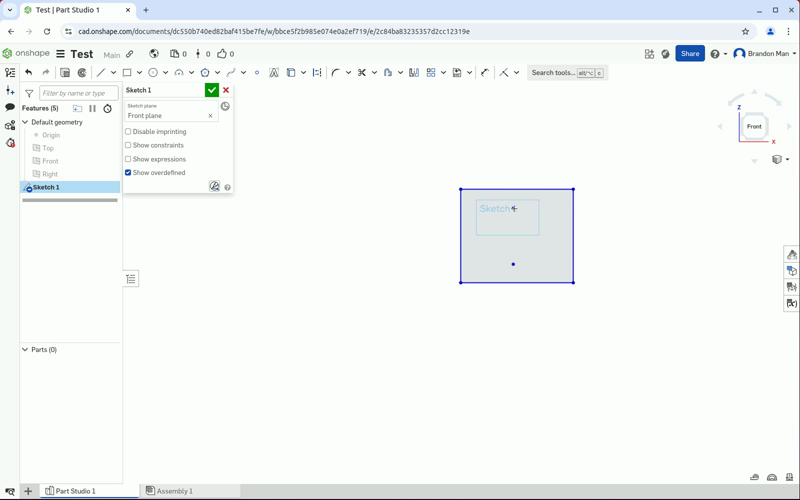
key_down(shift)
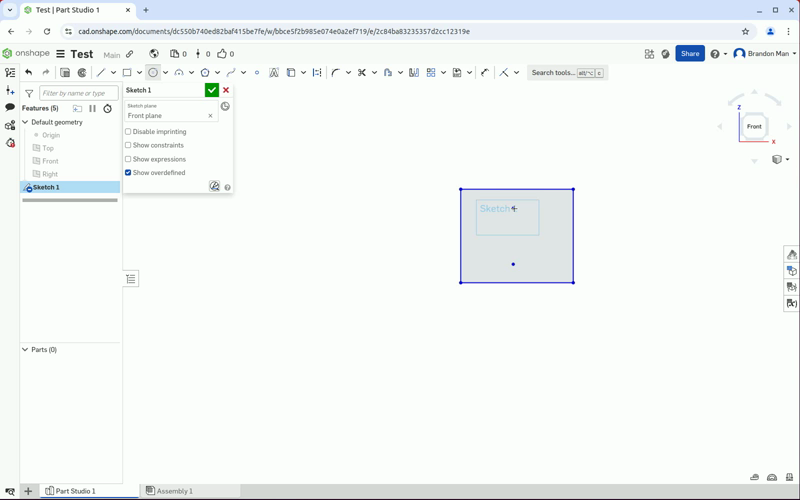
mouse_move(568, 264)
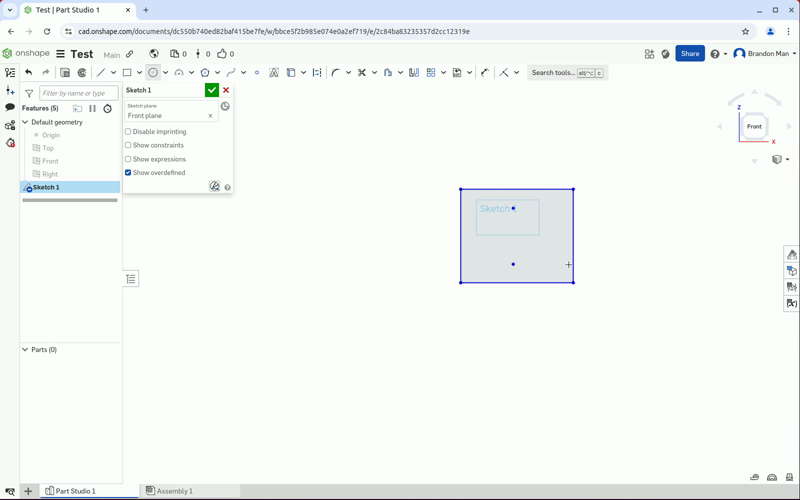
click(568, 264)
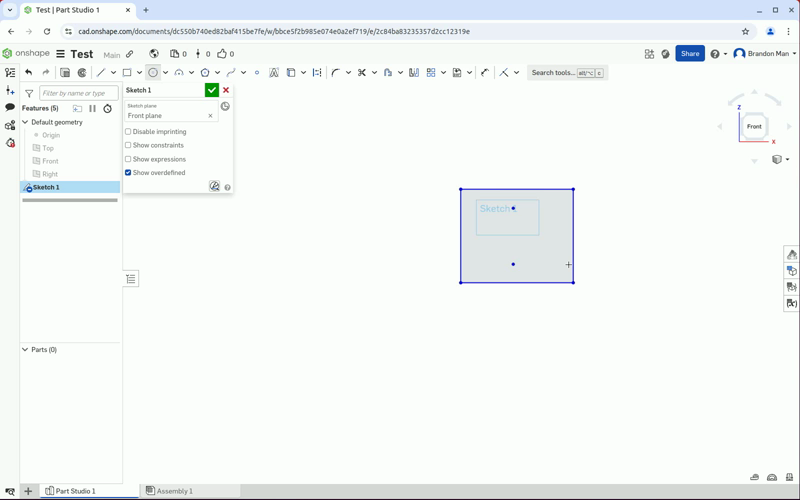
key_up(shift)
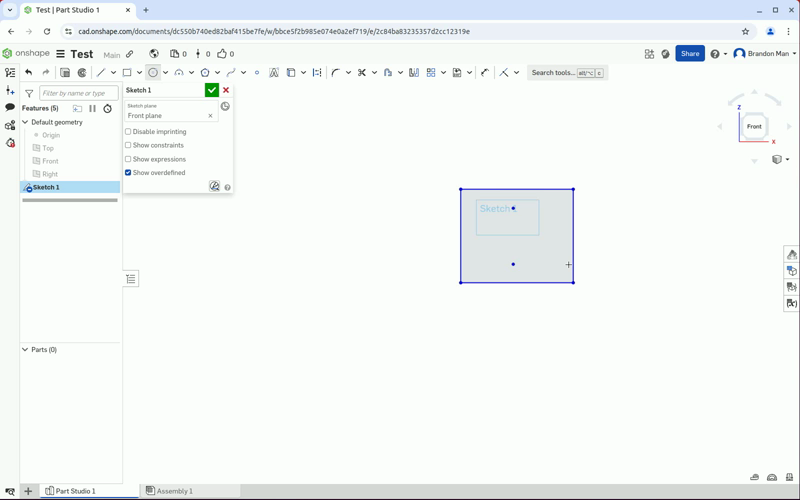
mouse_move(569, 264)
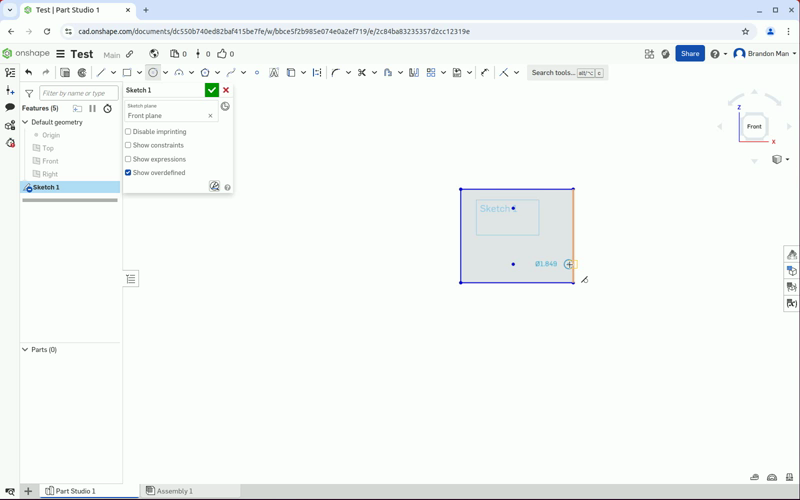
scroll(6)
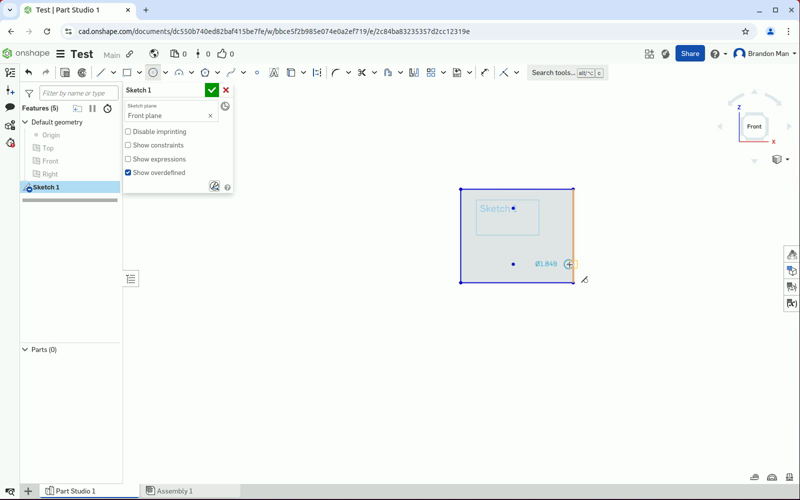
scroll(6)
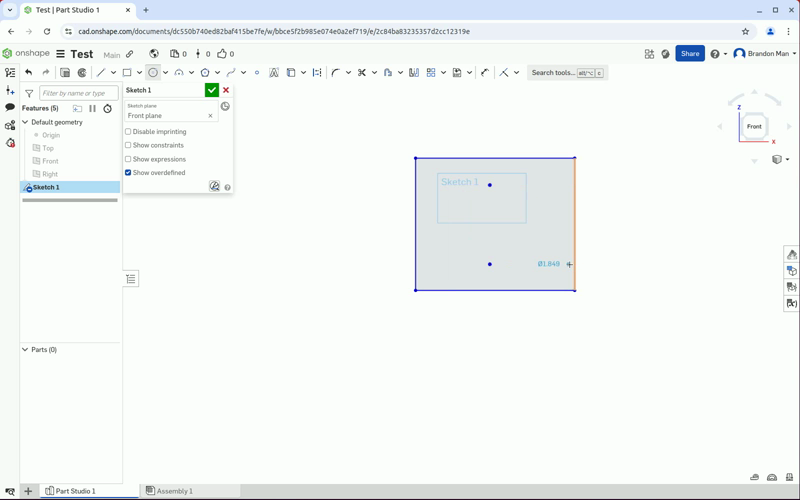
scroll(6)
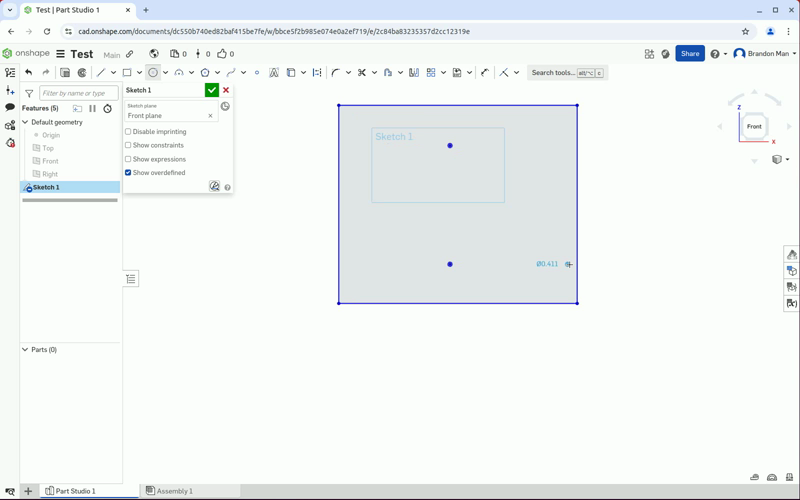
scroll(6)
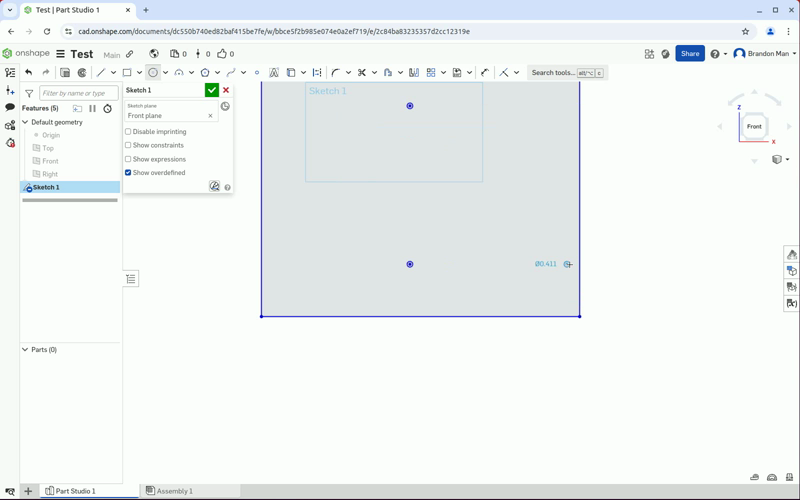
scroll(6)
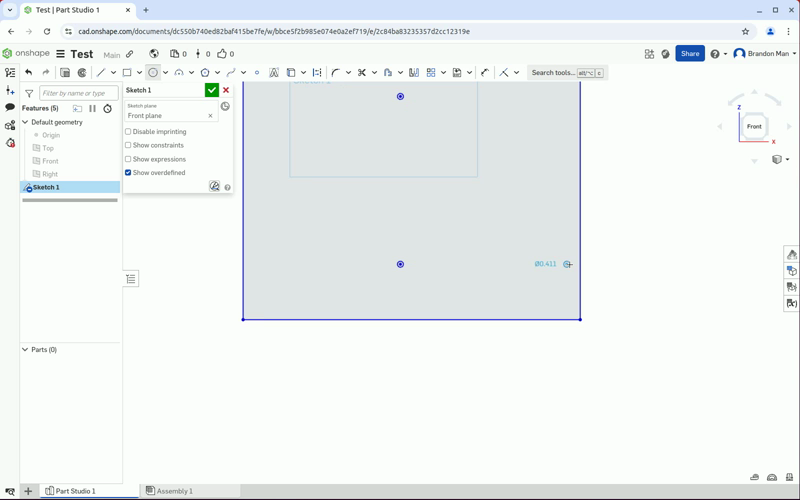
scroll(6)
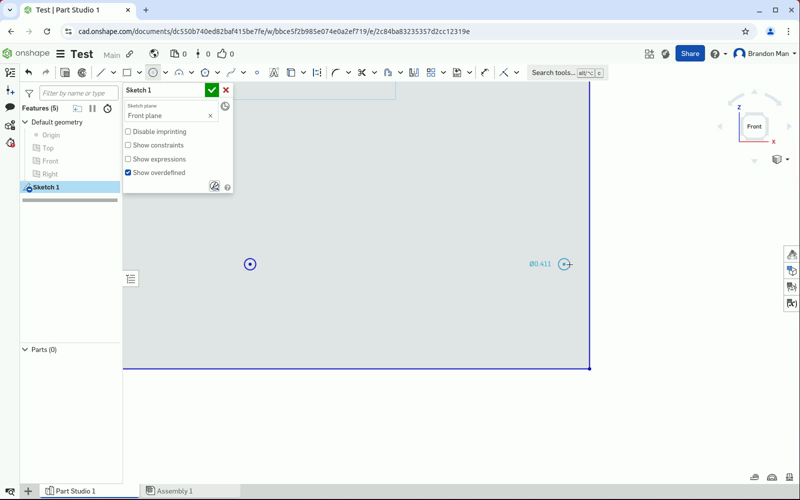
scroll(6)
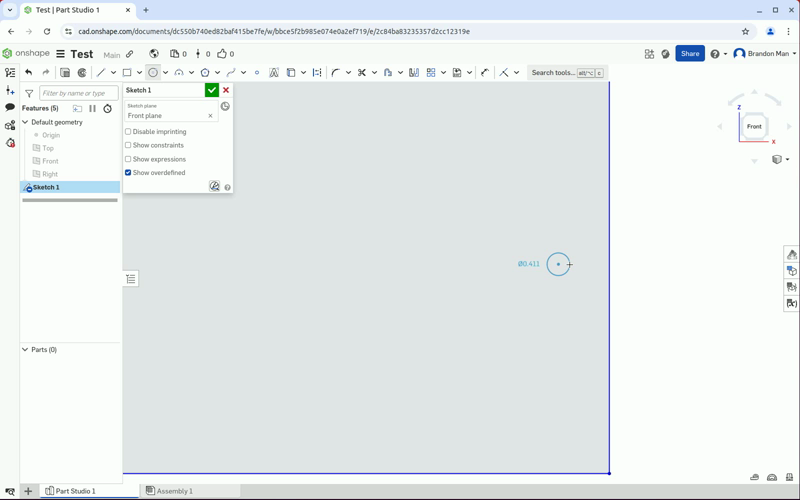
click(569, 264)
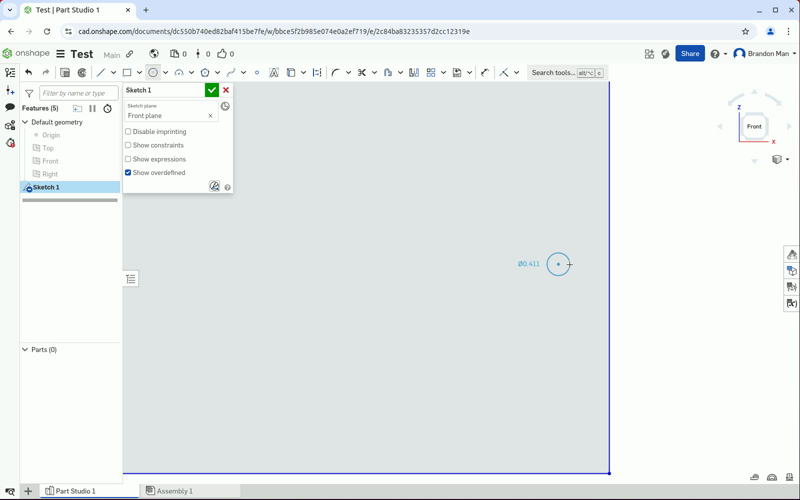
scroll(-6)
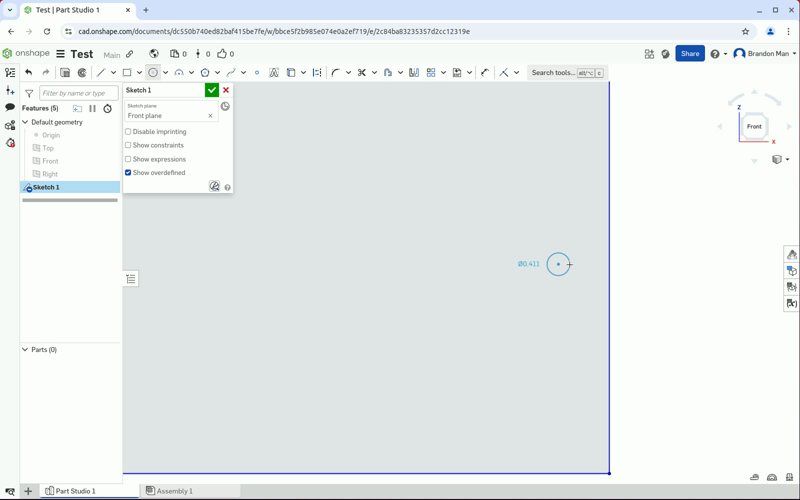
scroll(-6)
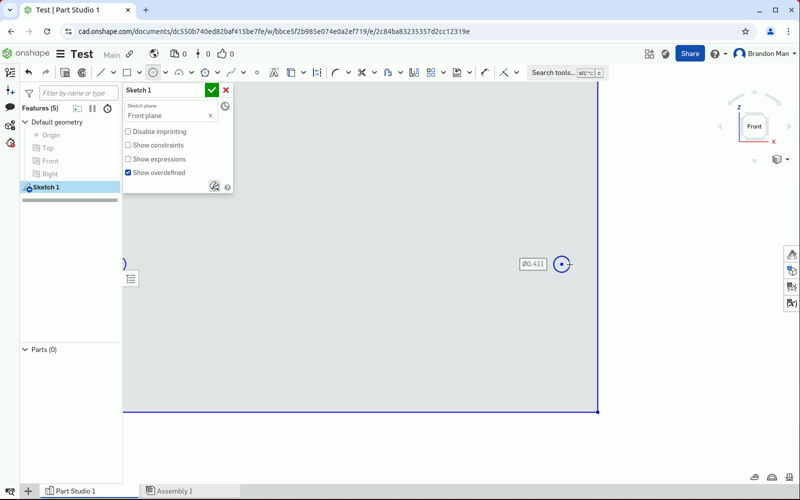
scroll(-6)
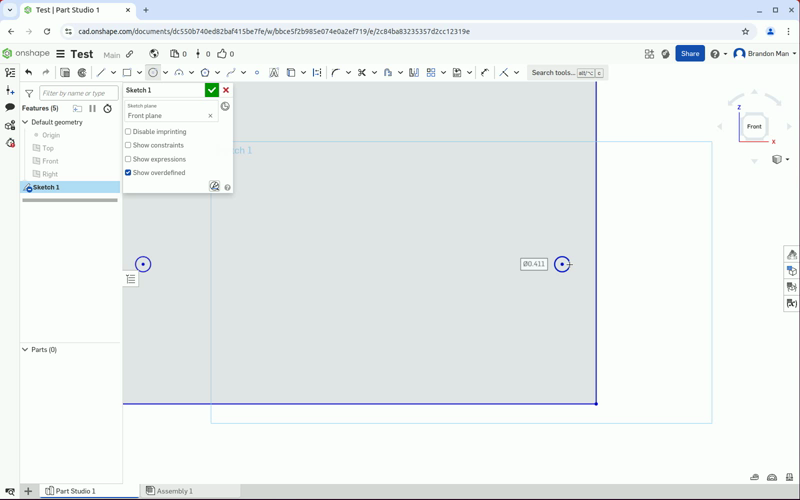
scroll(-6)
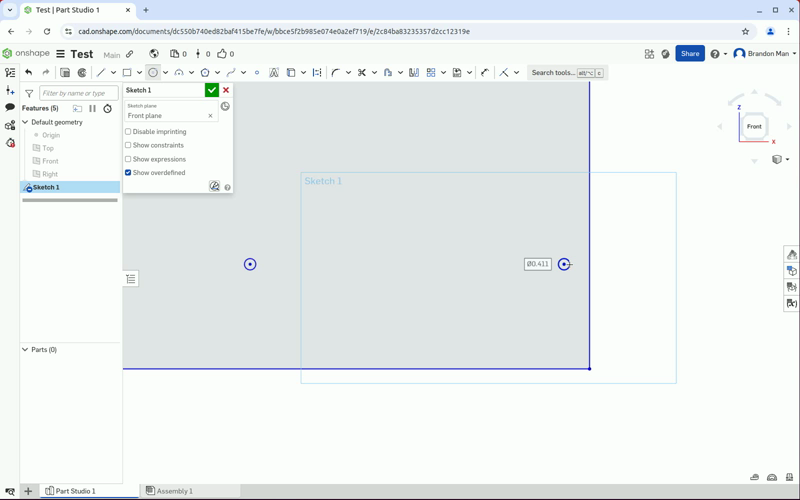
scroll(-6)
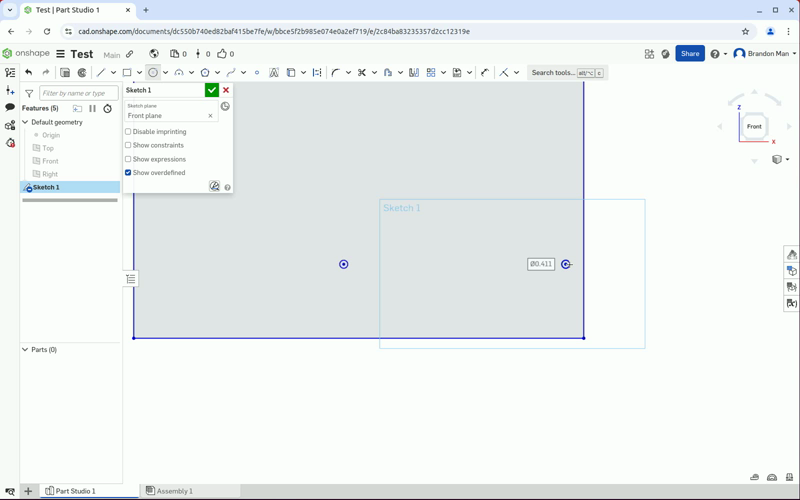
scroll(-6)
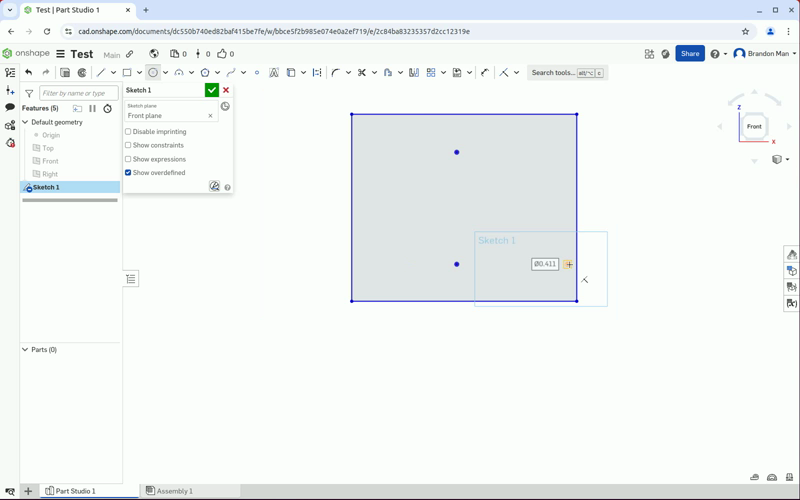
scroll(-6)
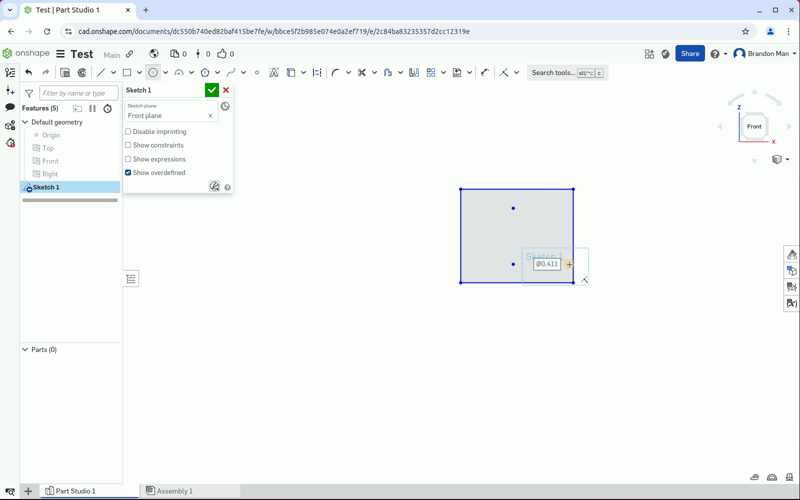
key(esc)
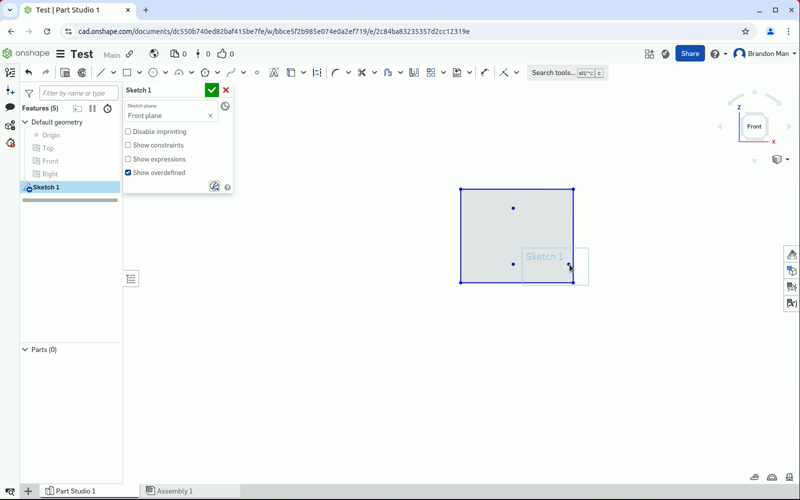
key(c)
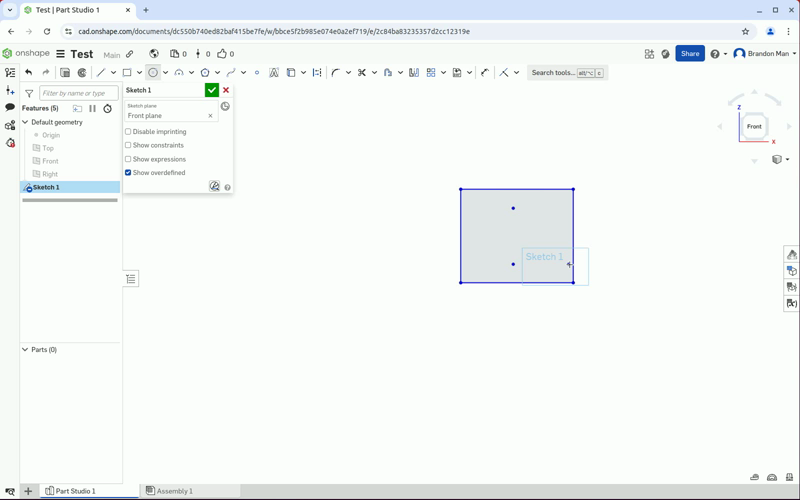
key_down(shift)
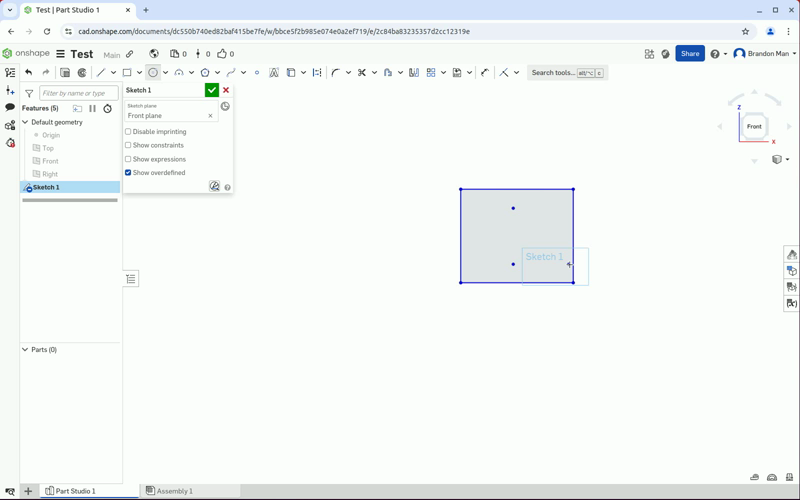
mouse_move(568, 208)
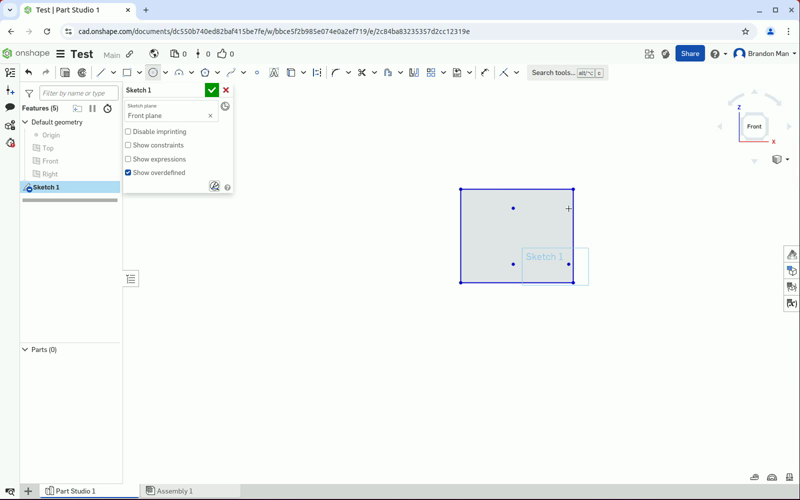
click(568, 208)
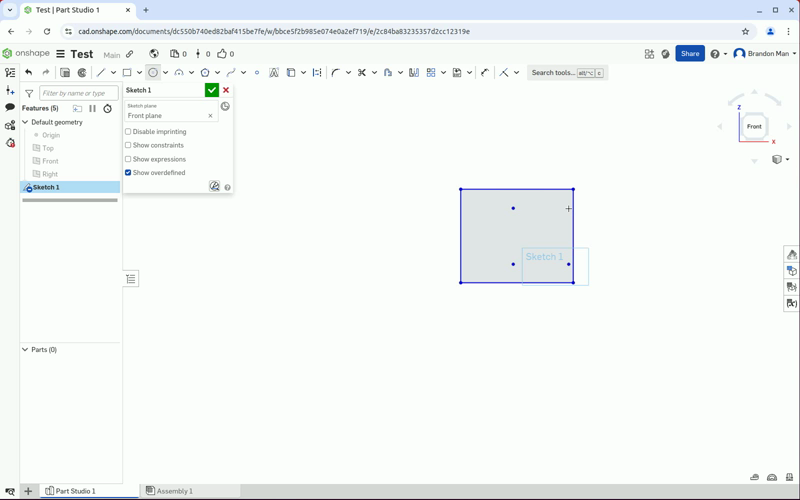
key_up(shift)
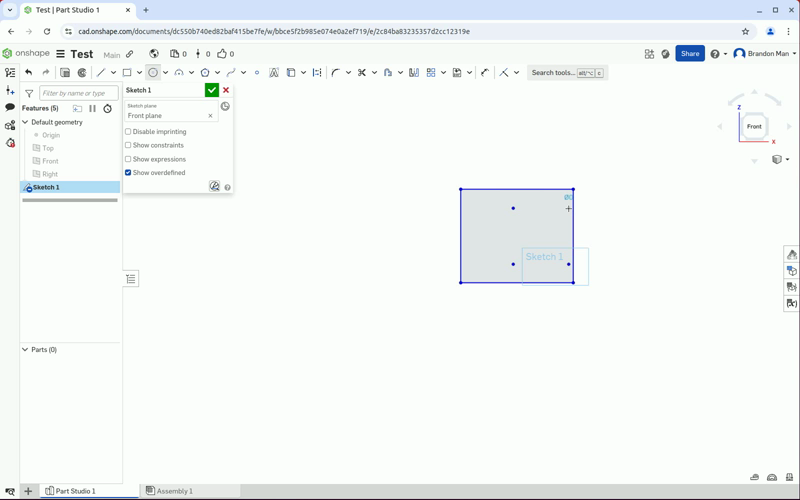
mouse_move(569, 208)
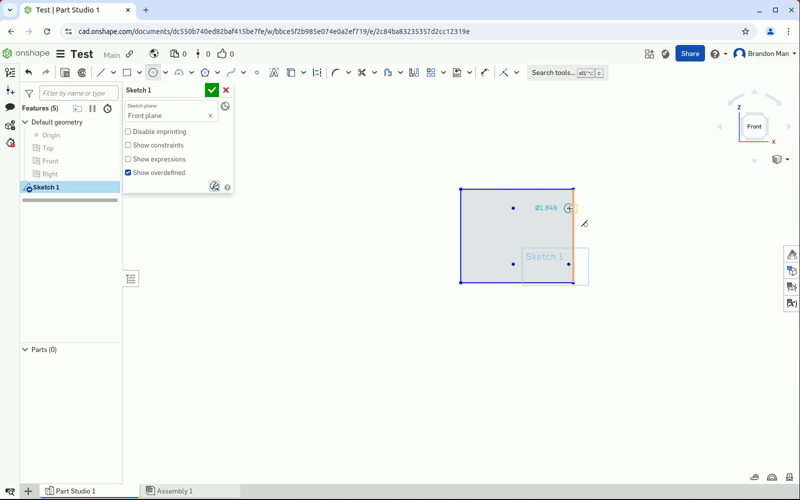
scroll(6)
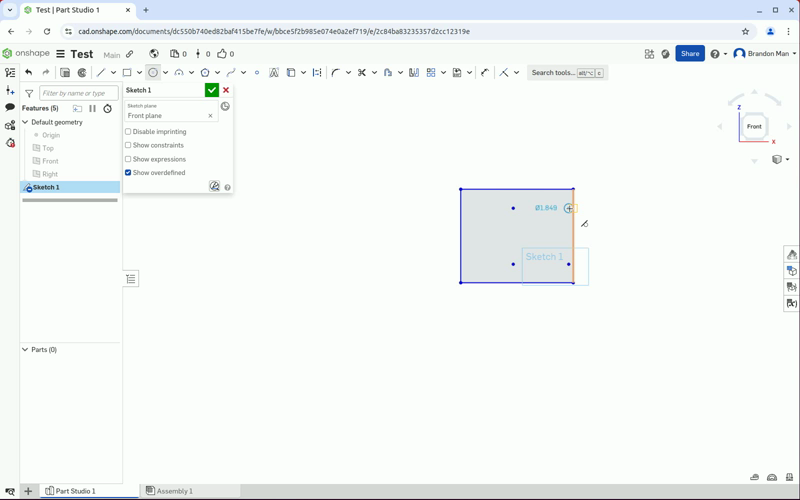
scroll(6)
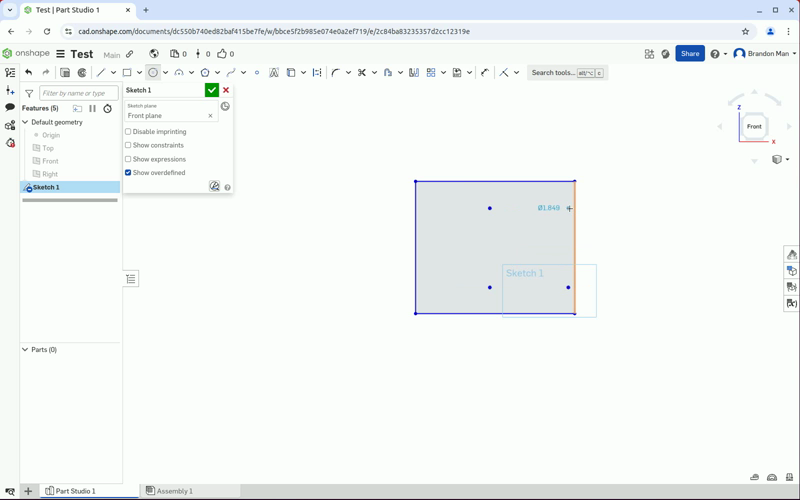
scroll(6)
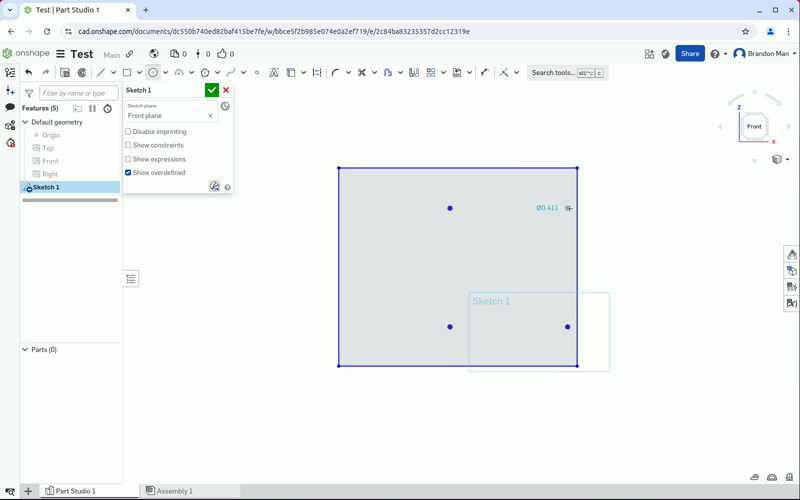
scroll(6)
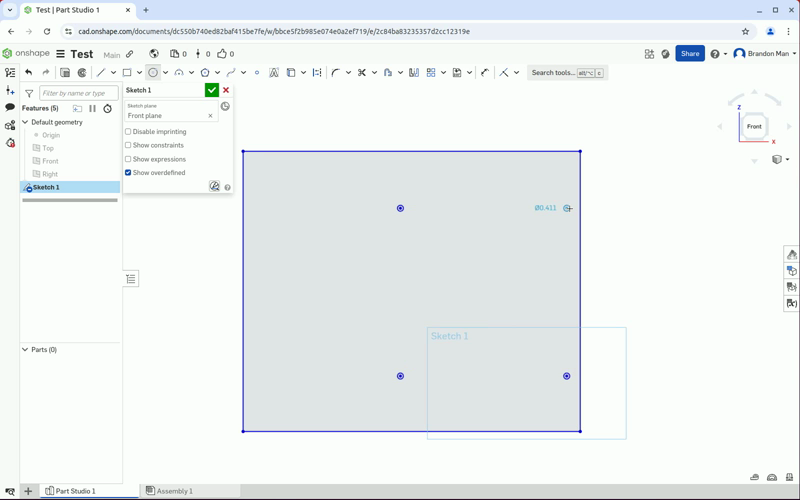
scroll(6)
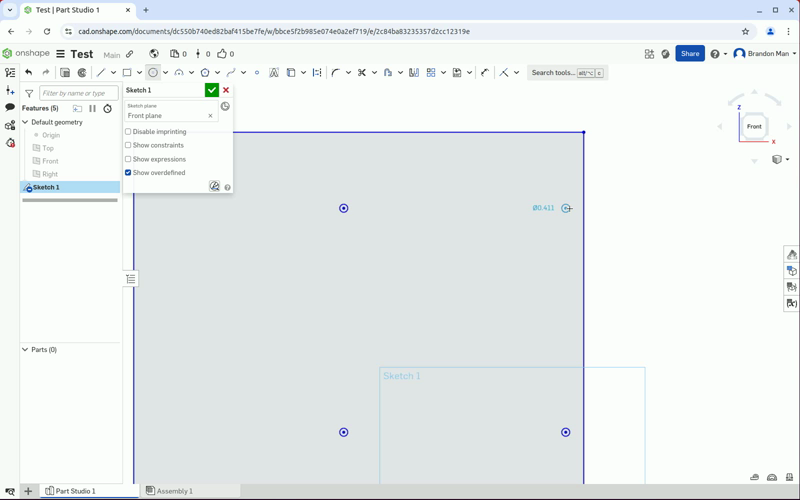
scroll(6)
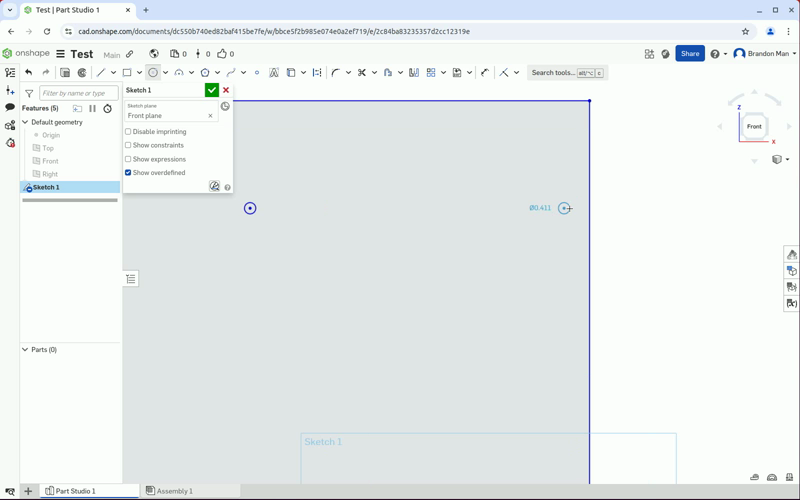
scroll(6)
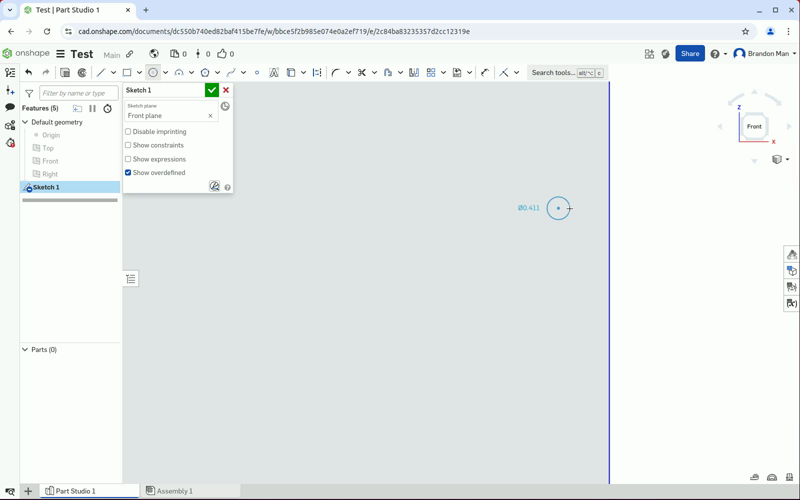
click(569, 208)
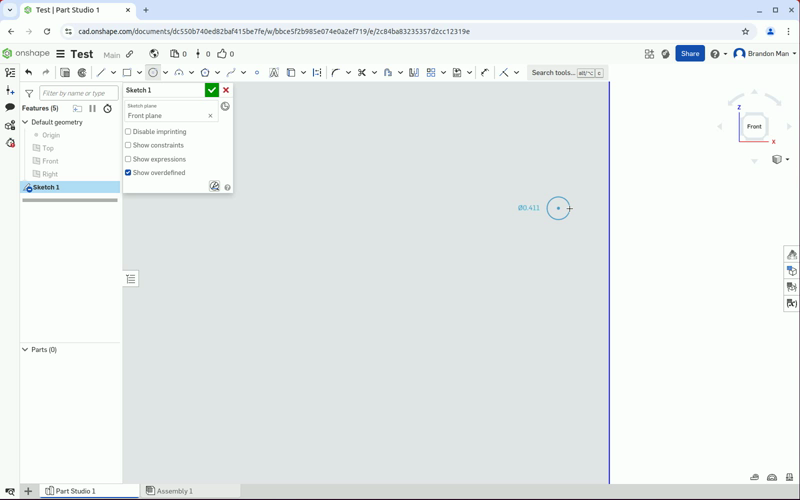
scroll(-6)
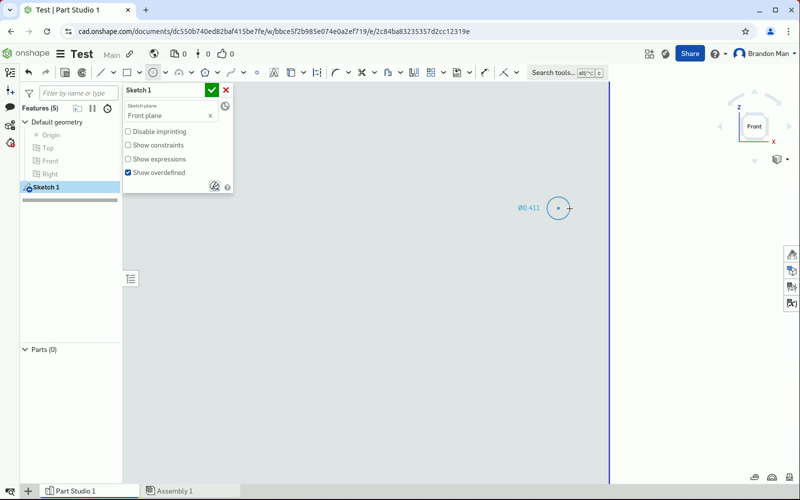
scroll(-6)
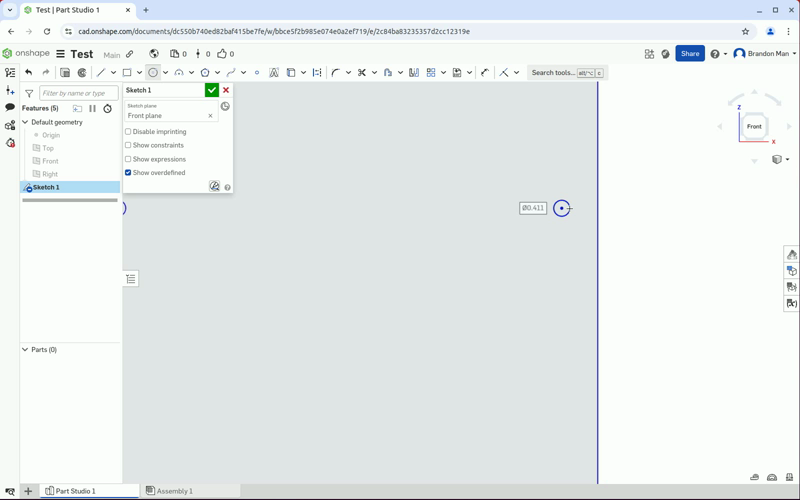
scroll(-6)
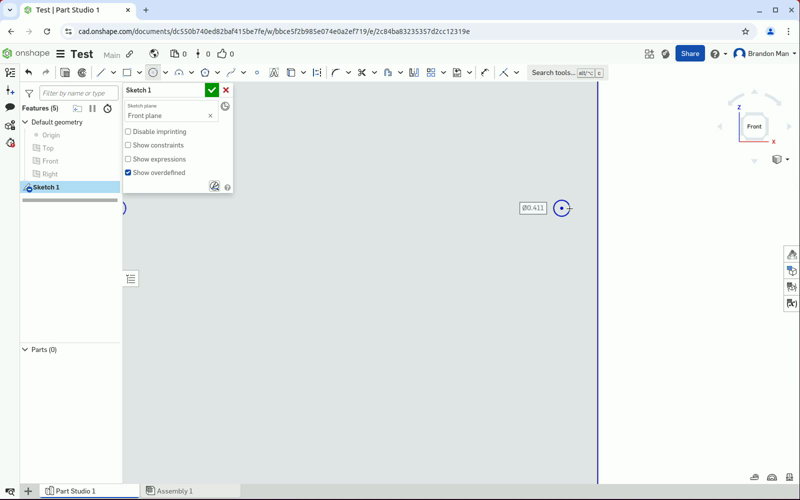
scroll(-6)
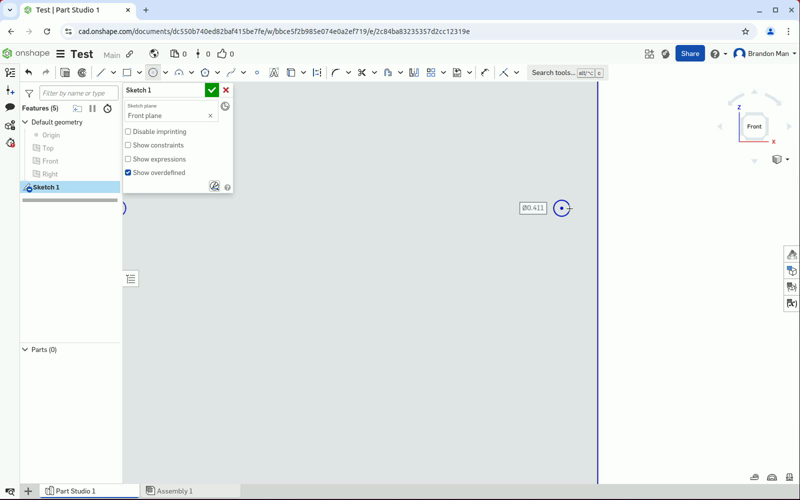
scroll(-6)
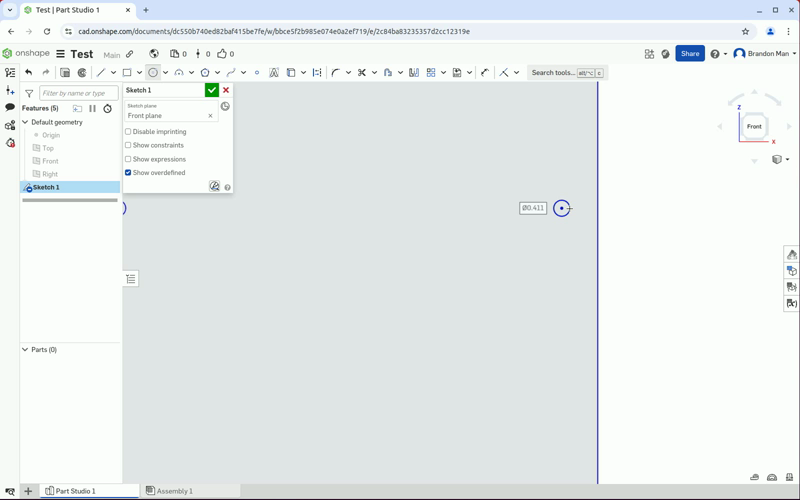
scroll(-6)
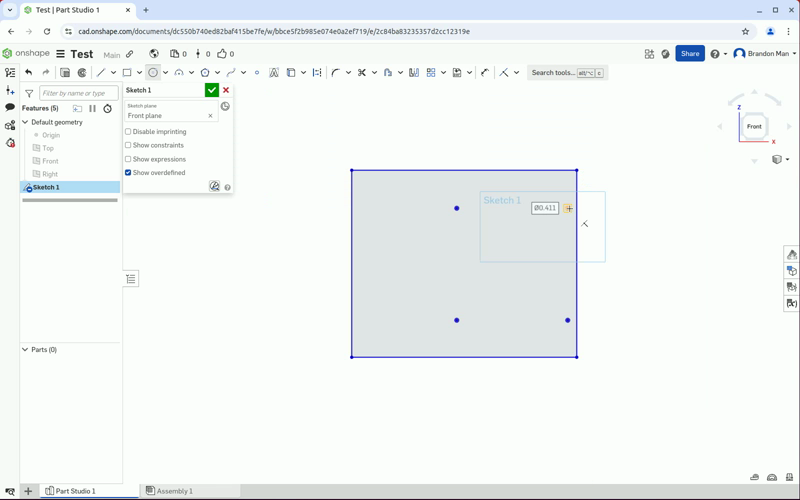
scroll(-6)
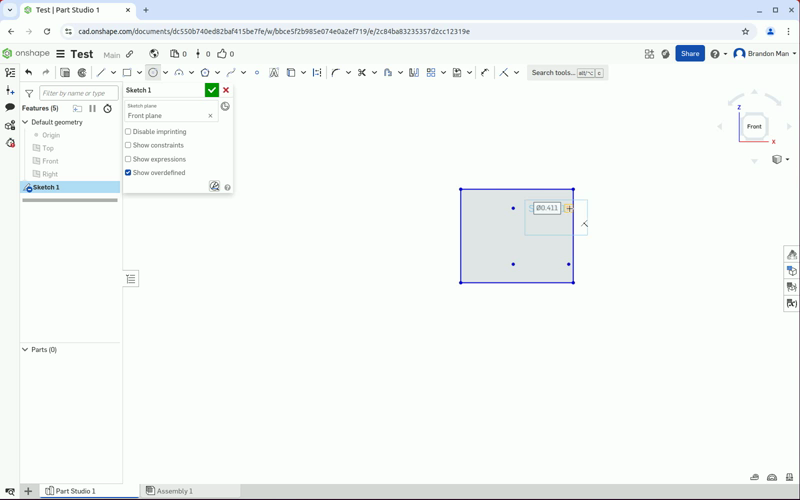
key(esc)
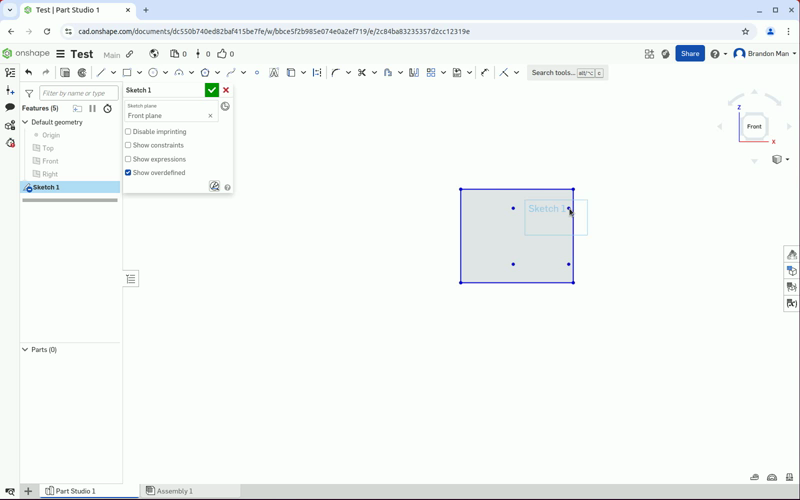
mouse_move(496, 208)
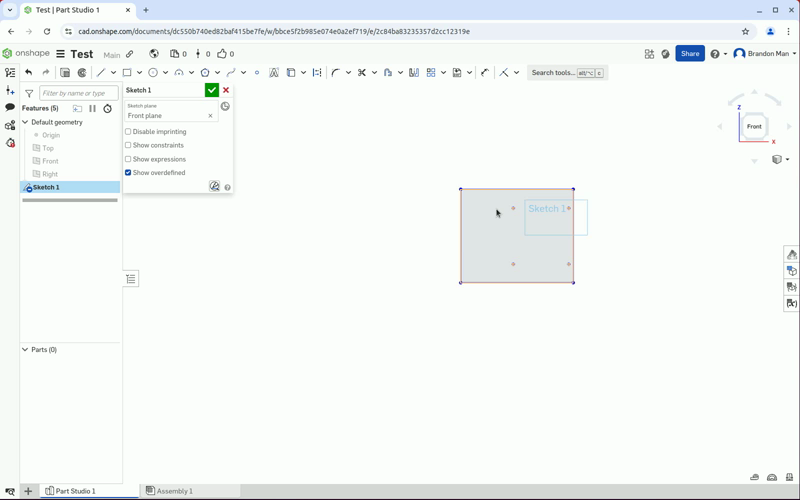
click(496, 208)
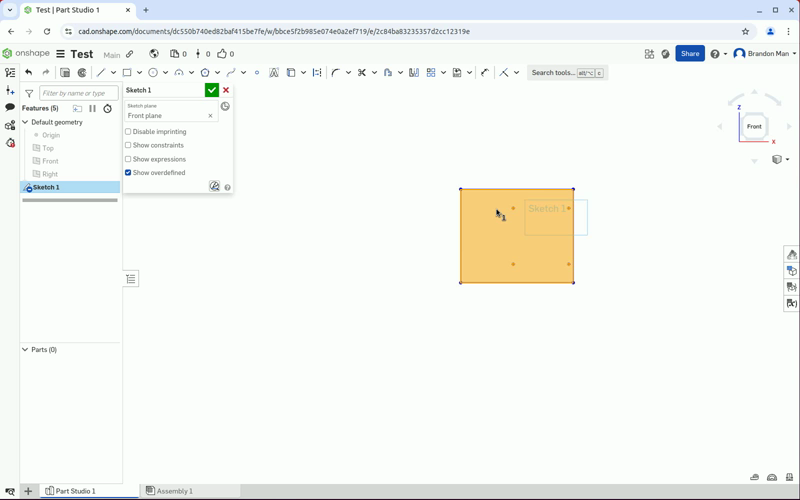
mouse_move(73, 352)
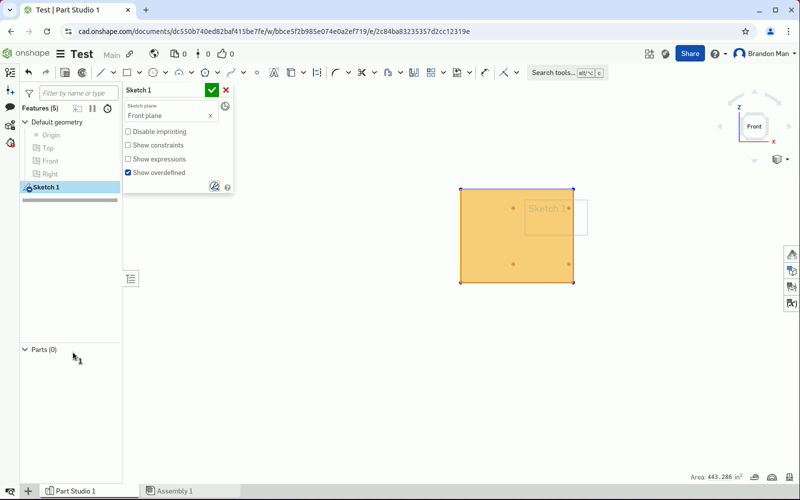
key(shift+y)
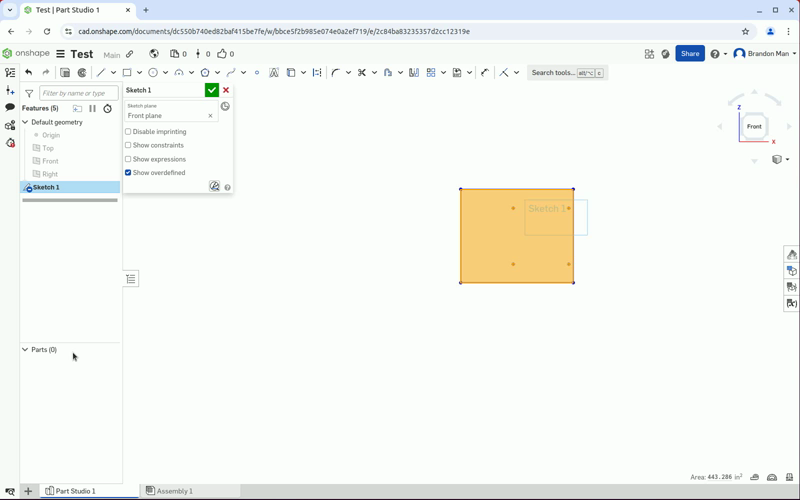
key(shift+e)
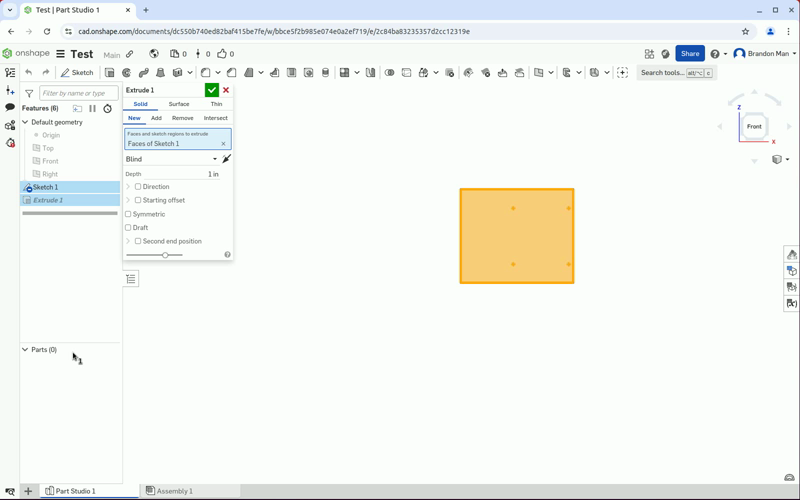
mouse_move(143, 106)
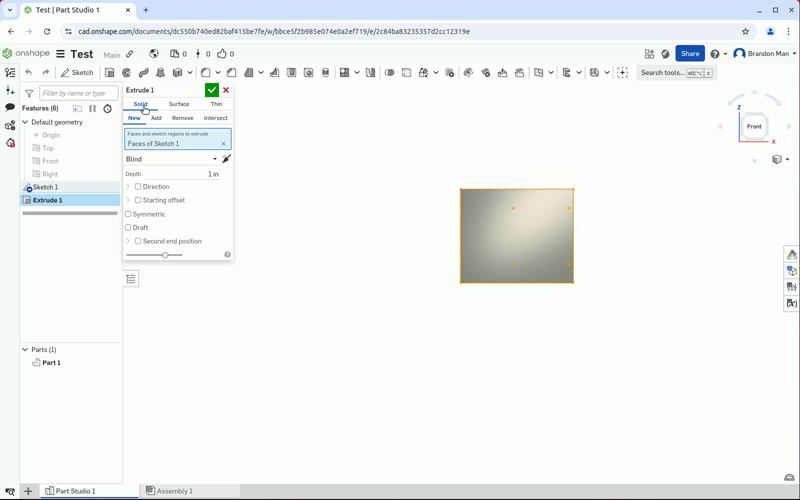
click(143, 106)
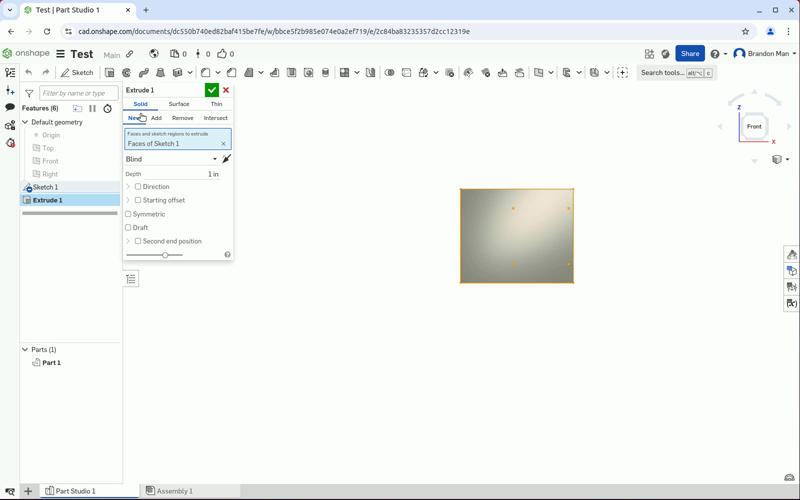
mouse_move(137, 120)
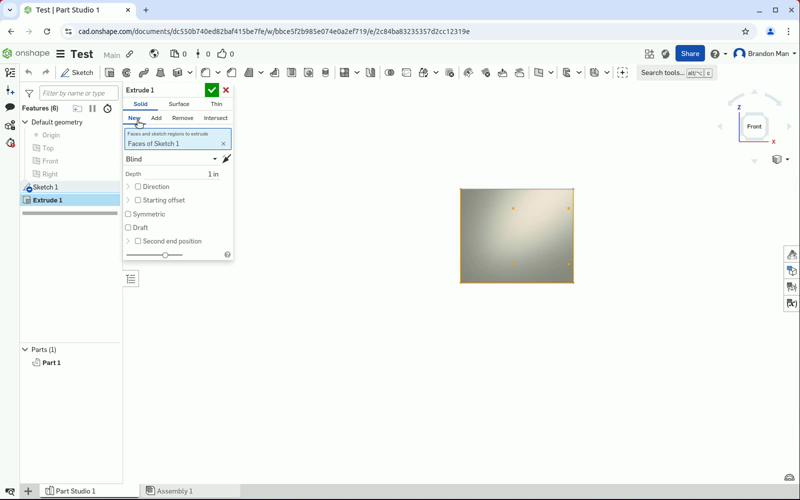
click(137, 120)
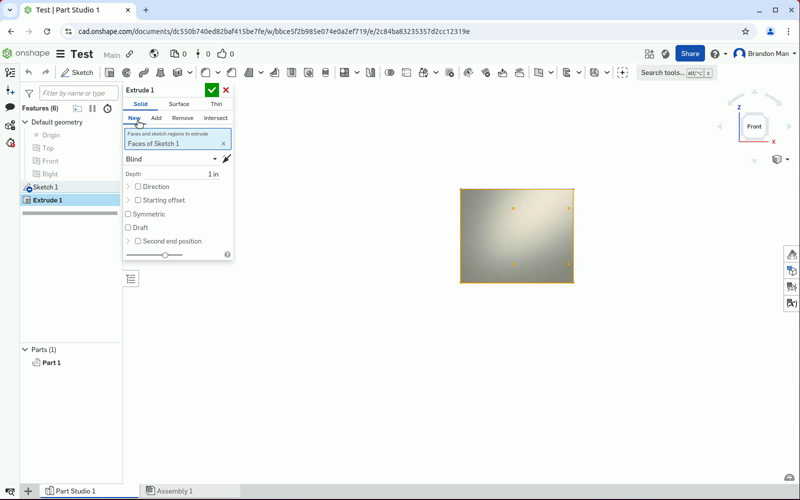
key(tab, 4)
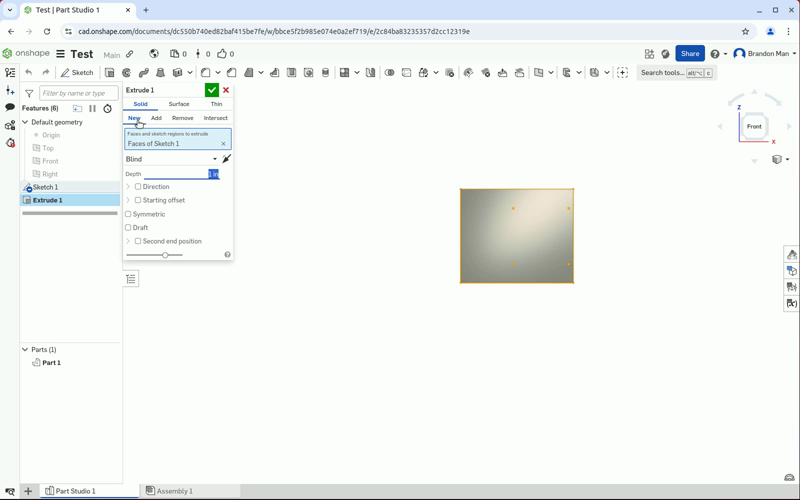
text(0.241)
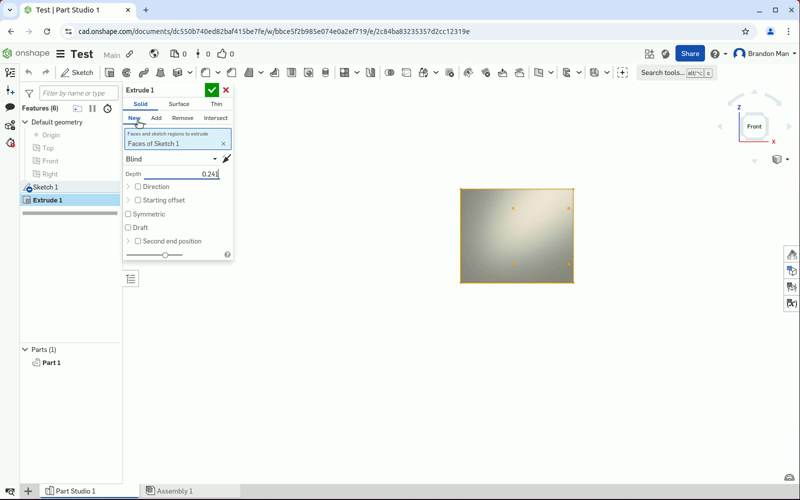
key(enter)
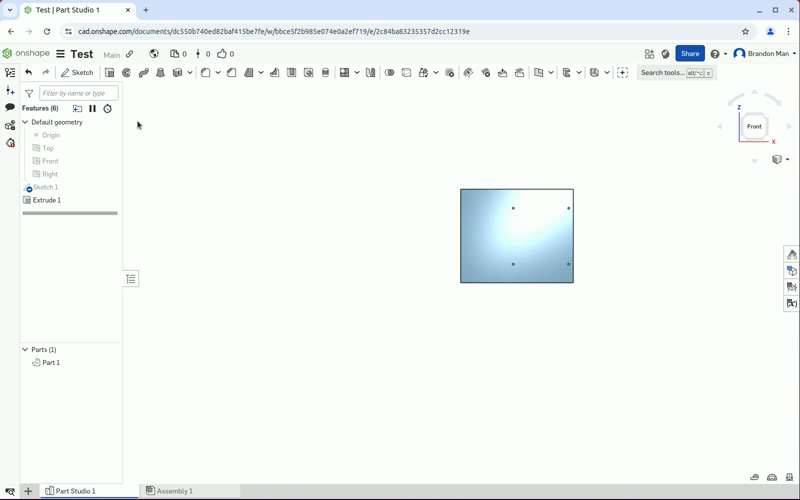
key(shift+h)
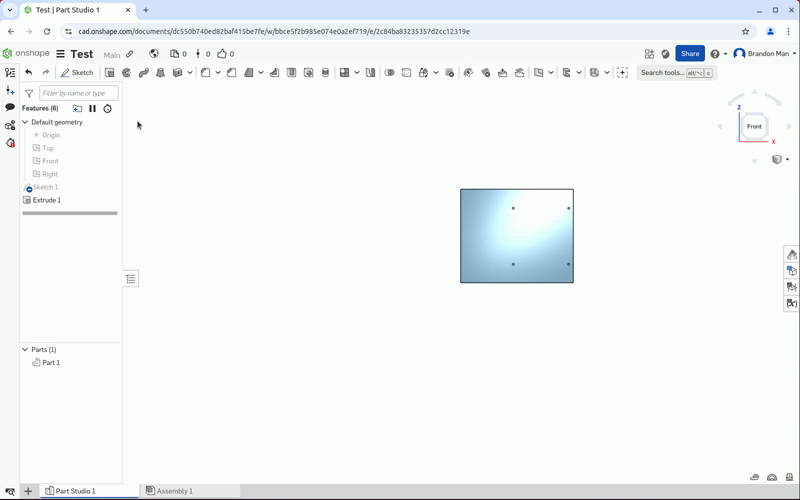
key(shift+h)
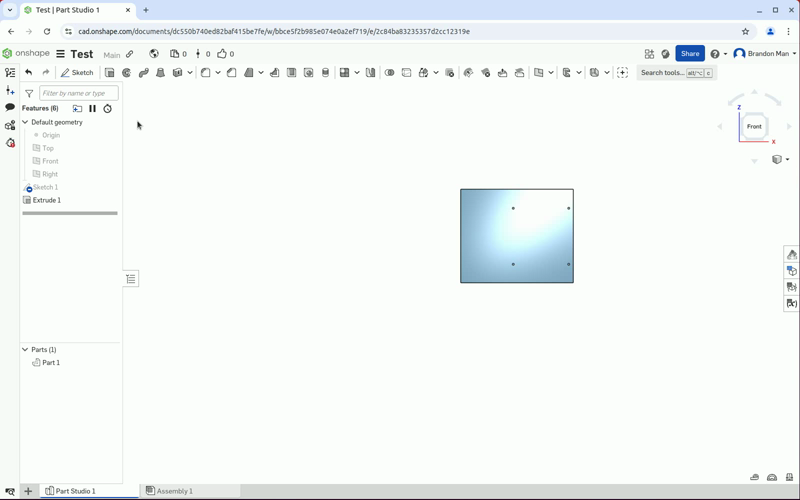
mouse_move(73, 189)
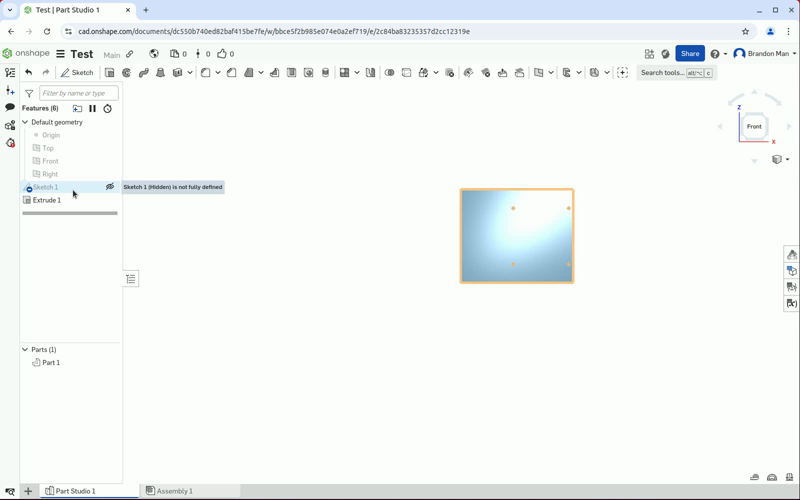
click(73, 189)
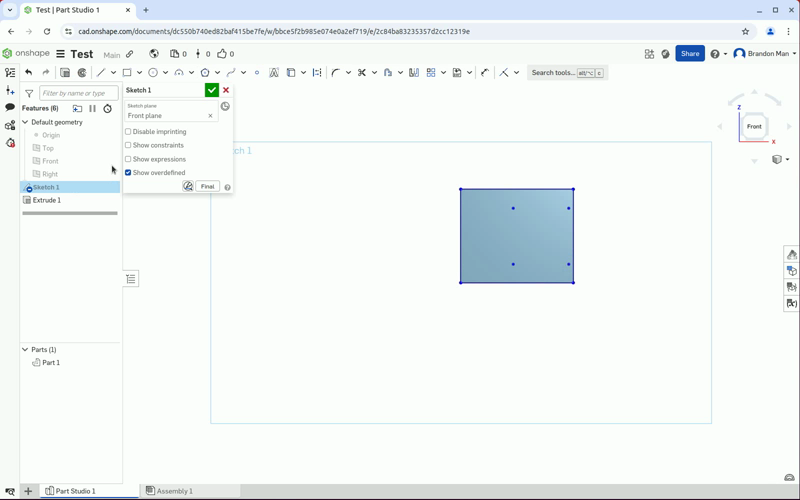
mouse_move(229, 92)
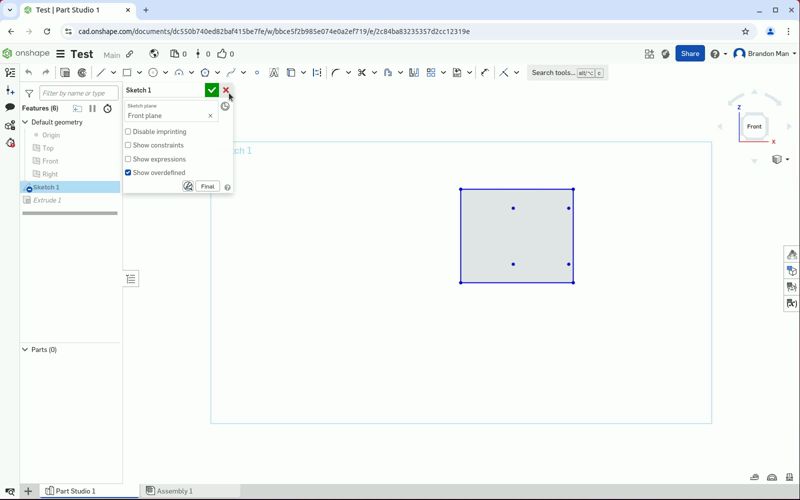
click(229, 92)
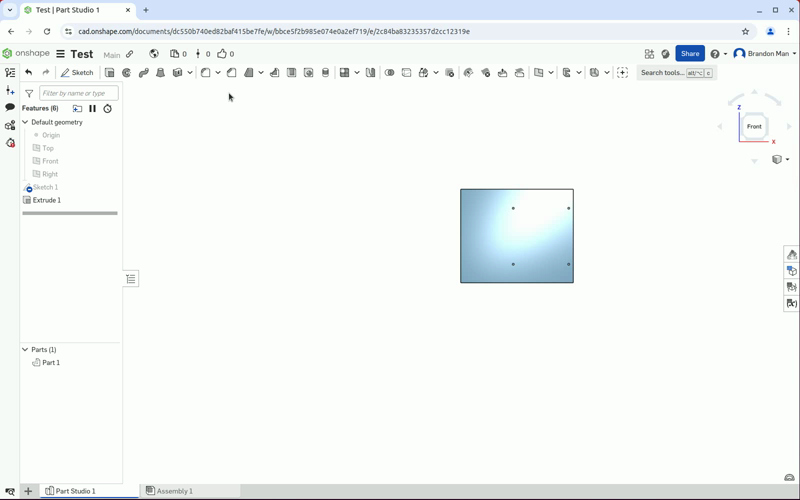
mouse_move(541, 75)
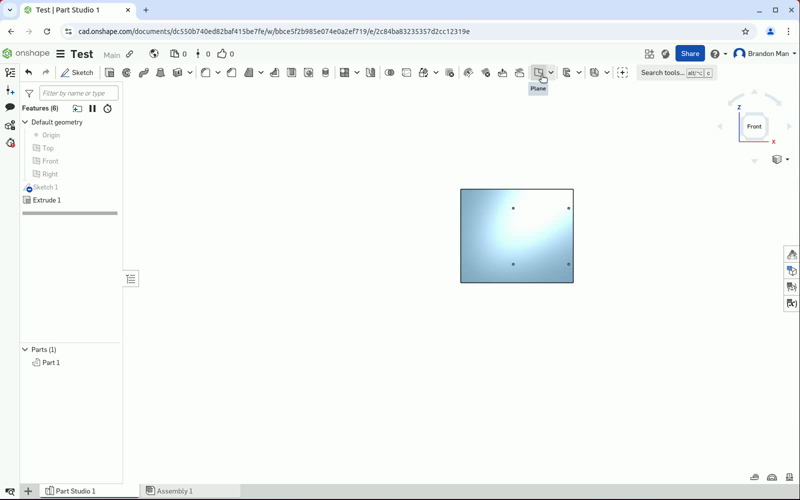
click(541, 75)
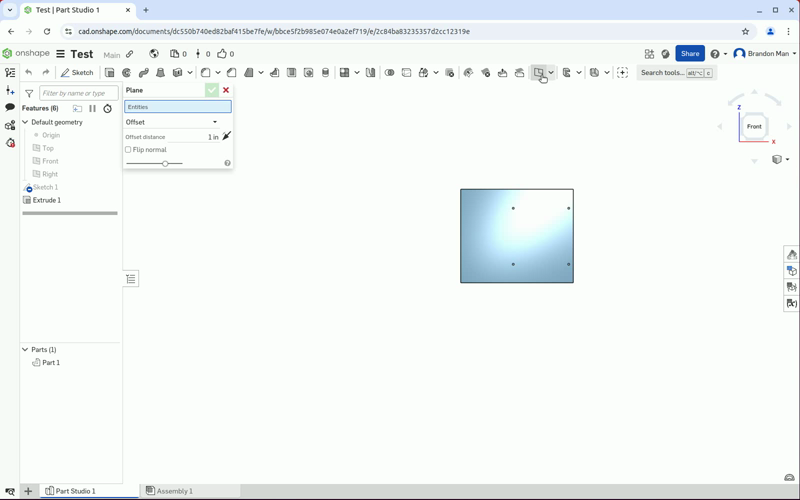
mouse_move(73, 163)
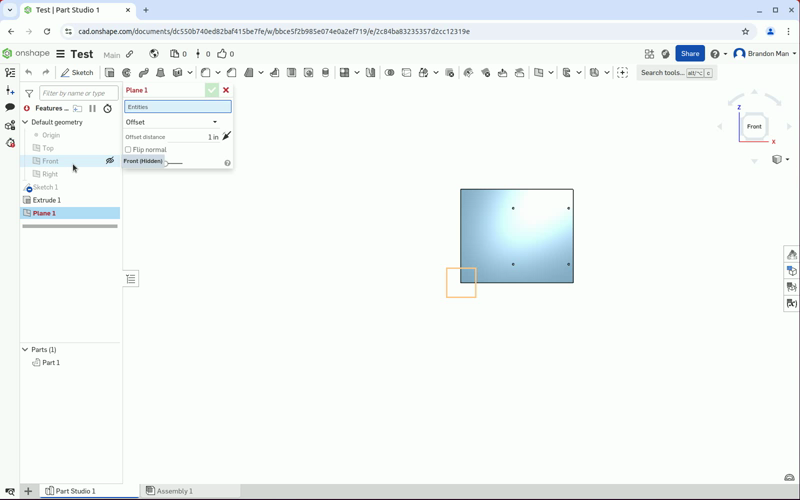
click(73, 163)
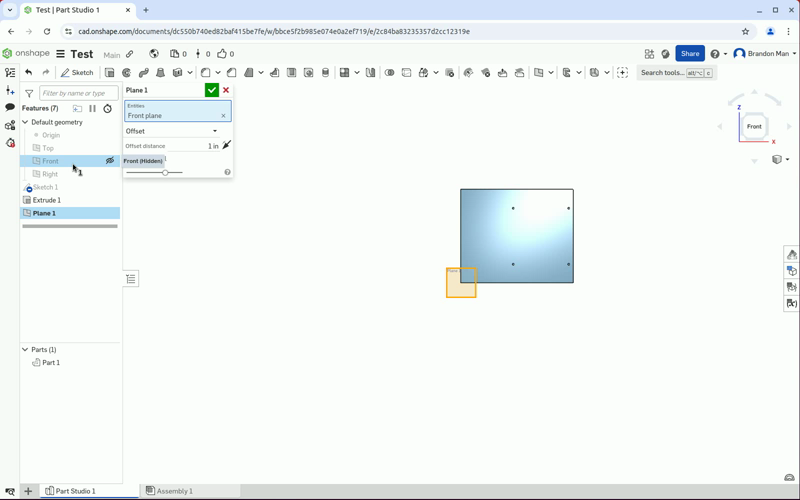
key(tab, 2)
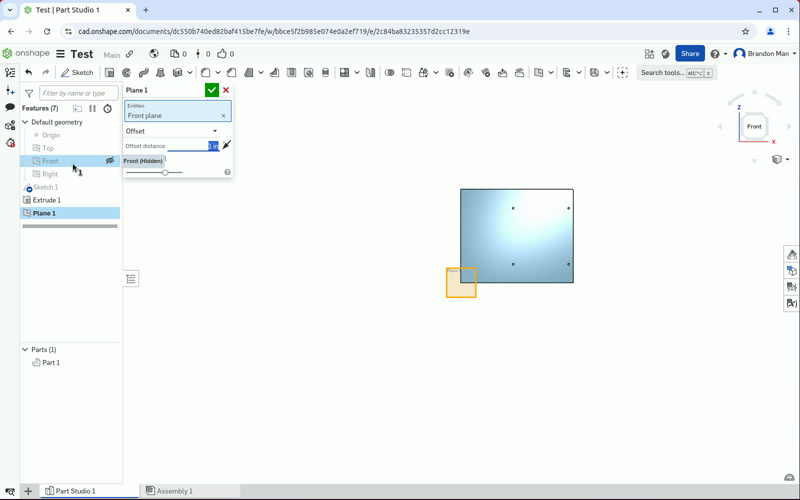
text(0.246)
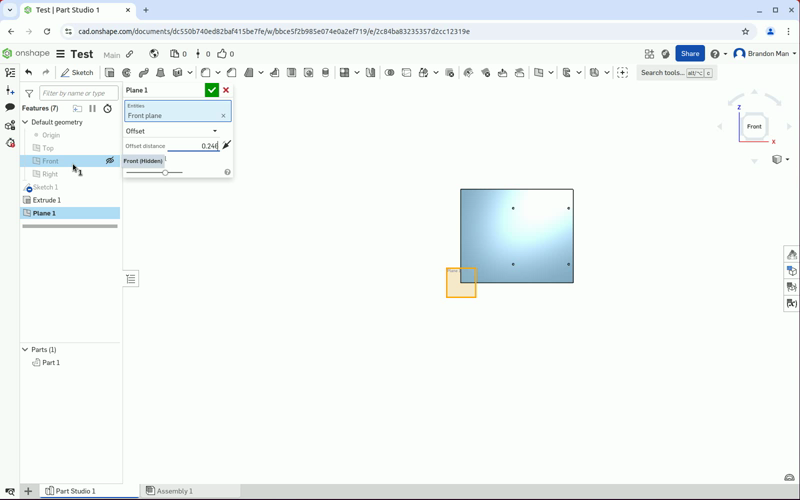
key(enter, 2)
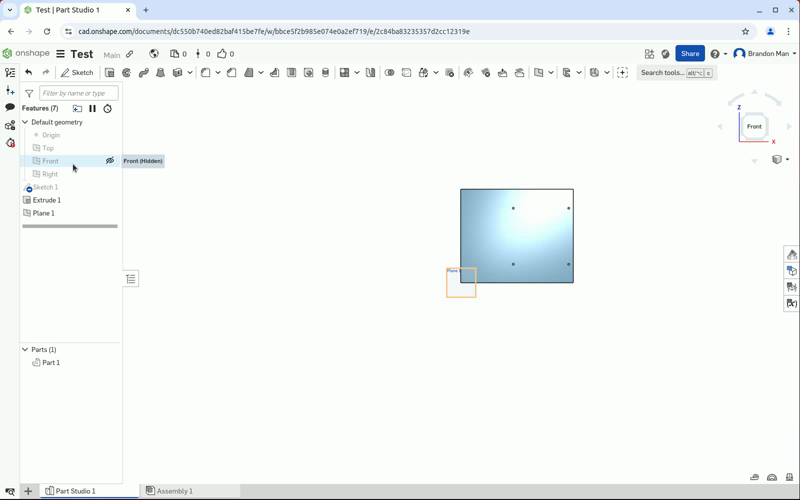
key(shift+s)
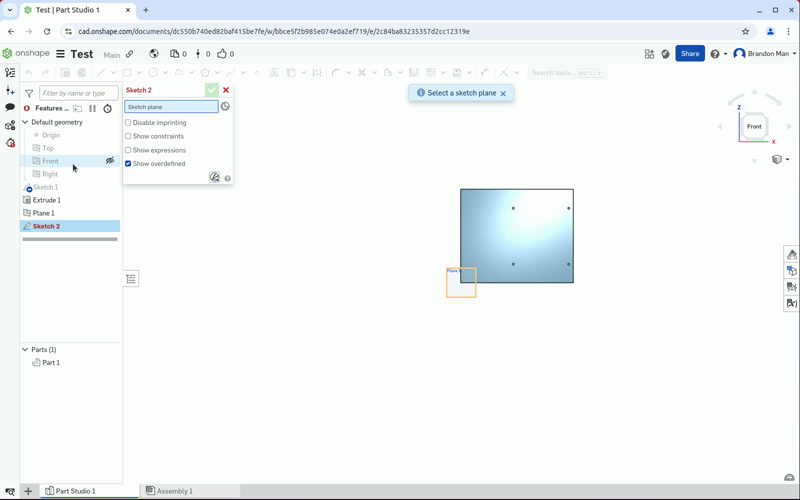
mouse_move(73, 215)
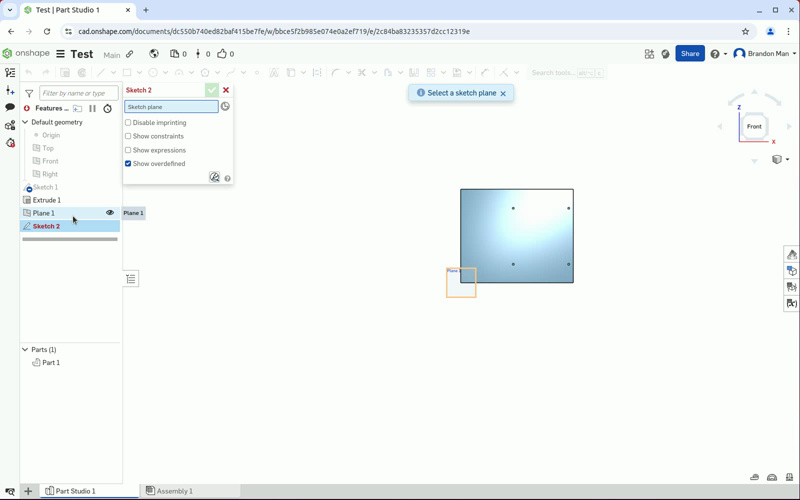
click(73, 215)
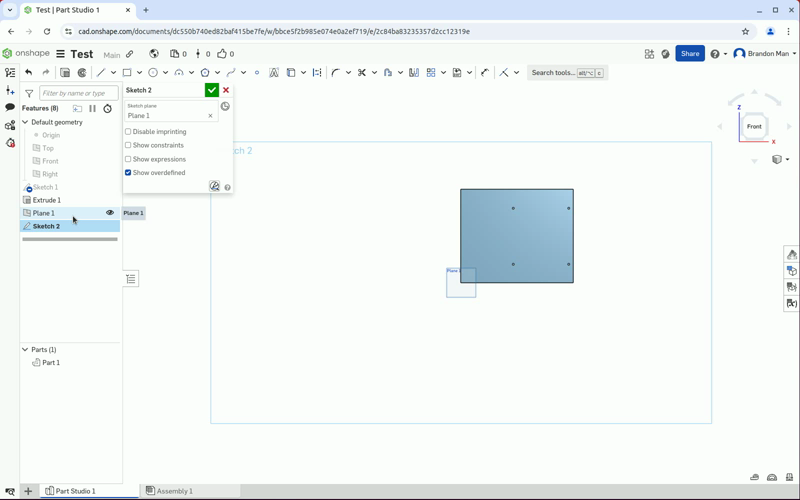
mouse_move(73, 352)
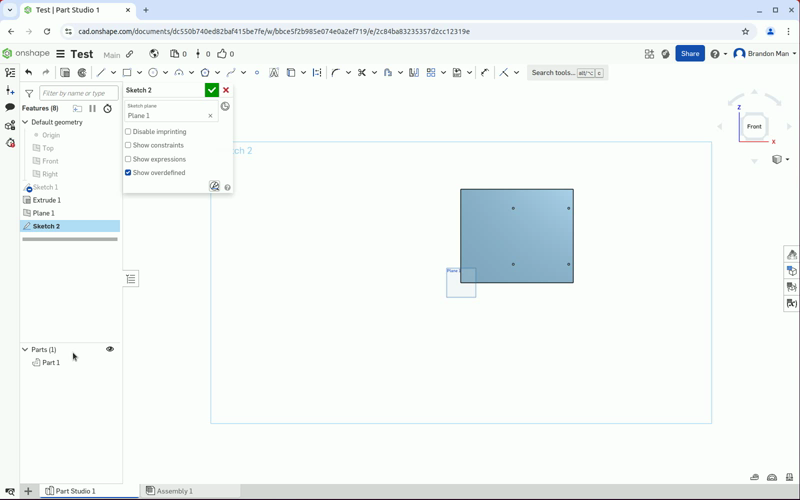
key(y)
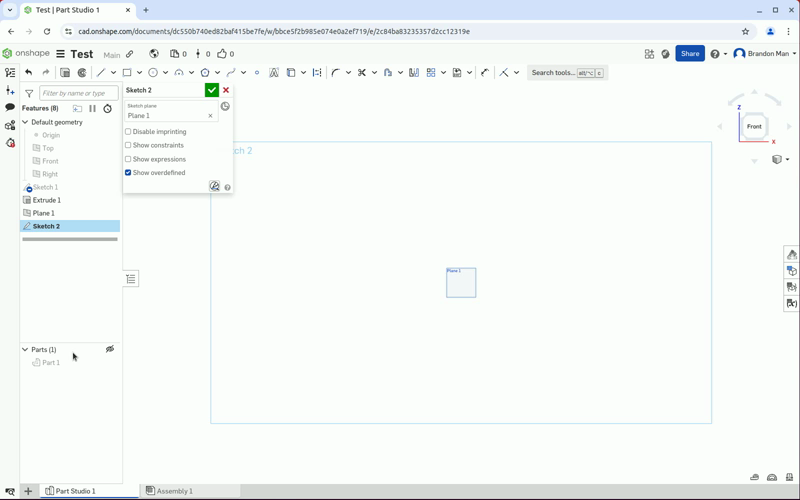
key(c)
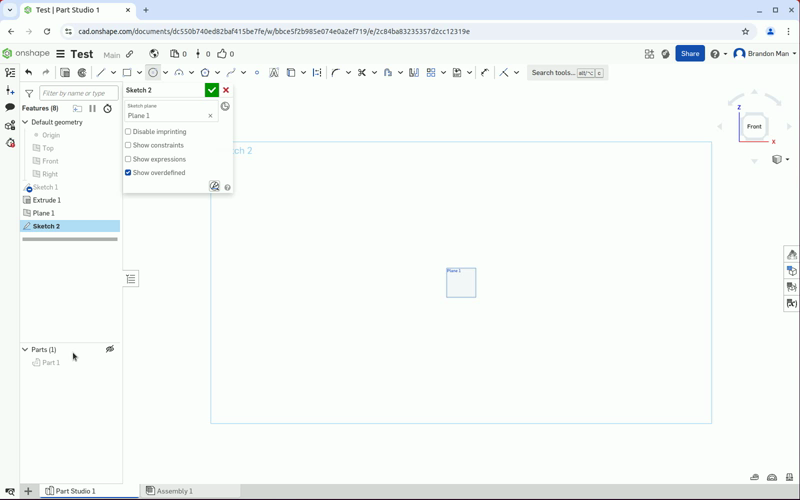
key_down(shift)
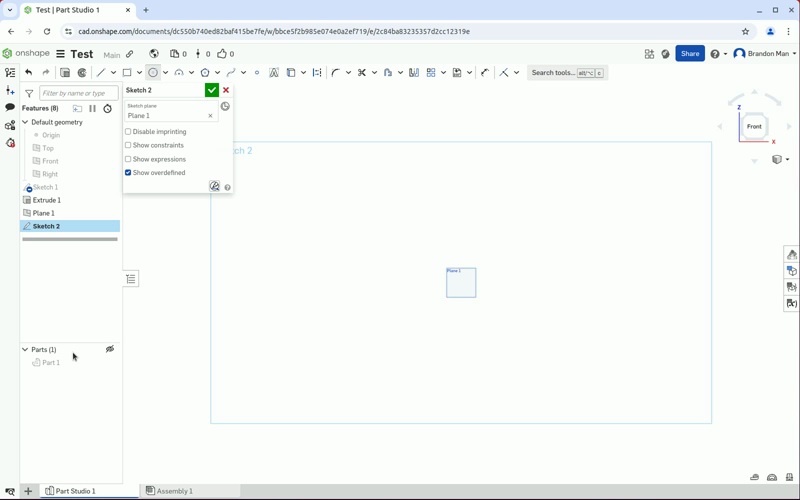
mouse_move(499, 253)
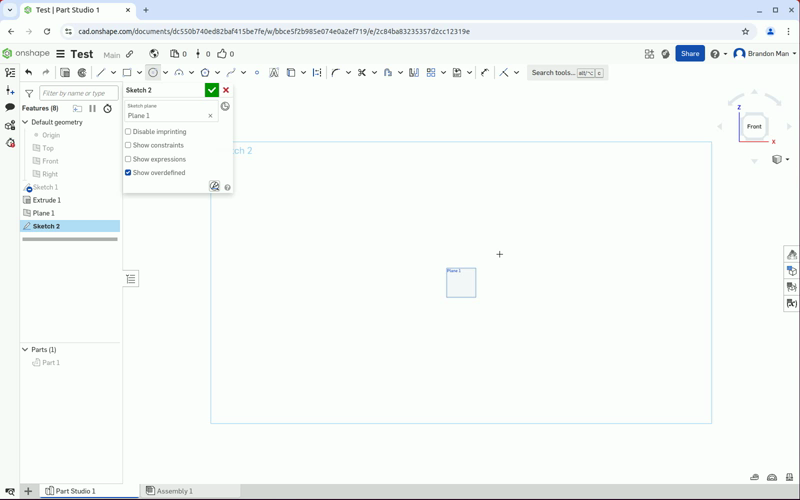
click(499, 253)
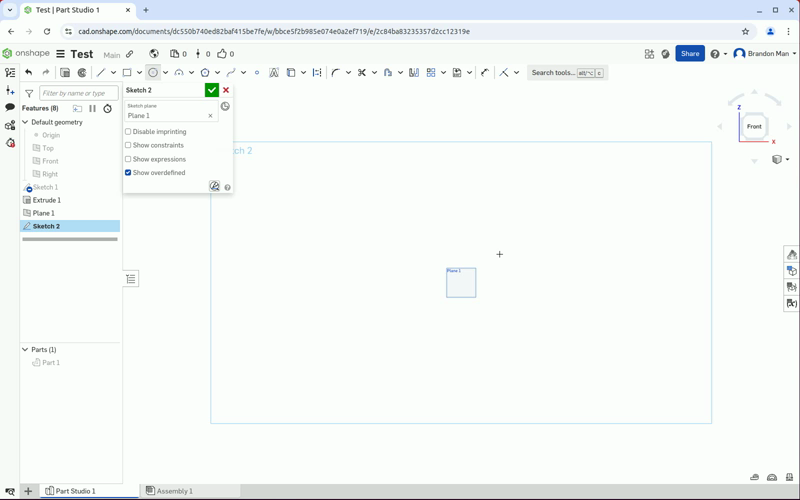
key_up(shift)
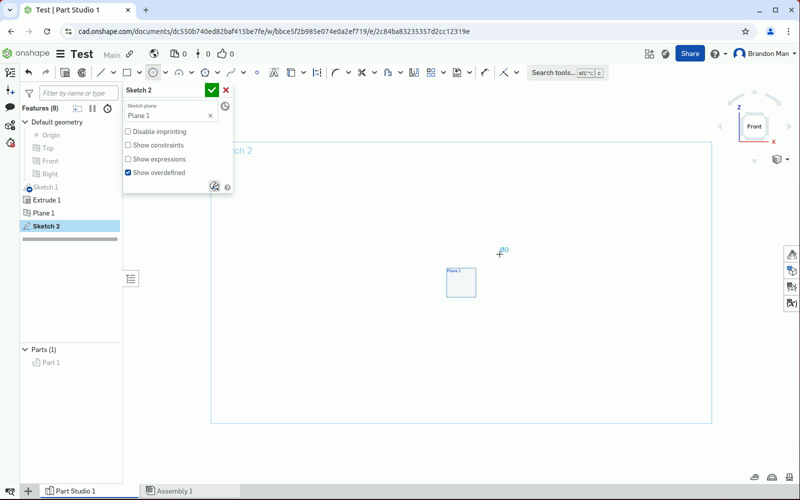
mouse_move(500, 253)
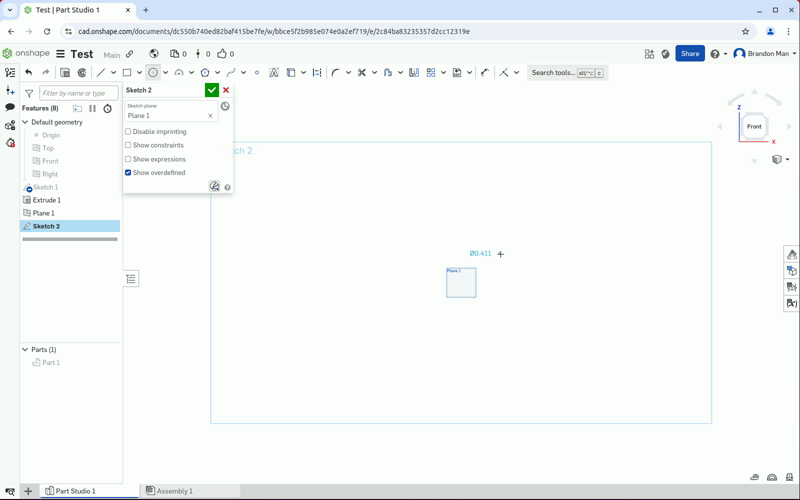
scroll(6)
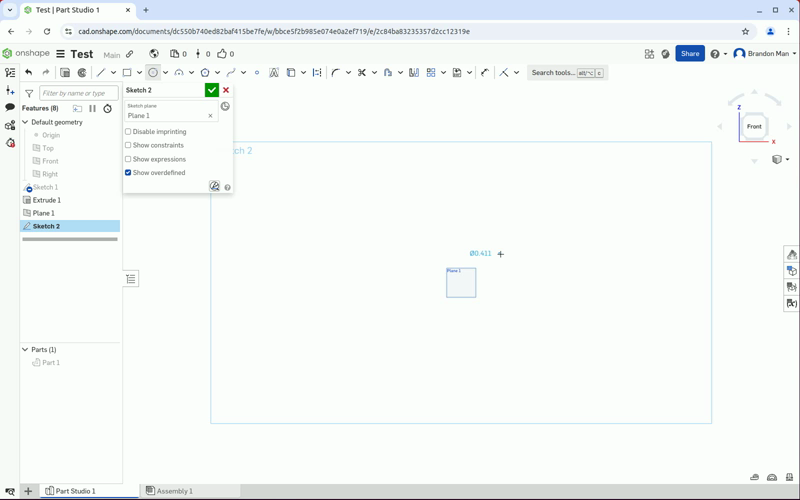
scroll(6)
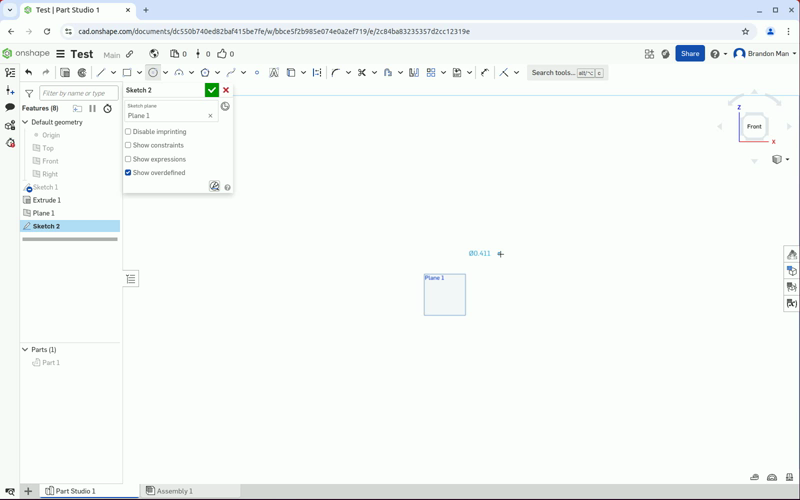
scroll(6)
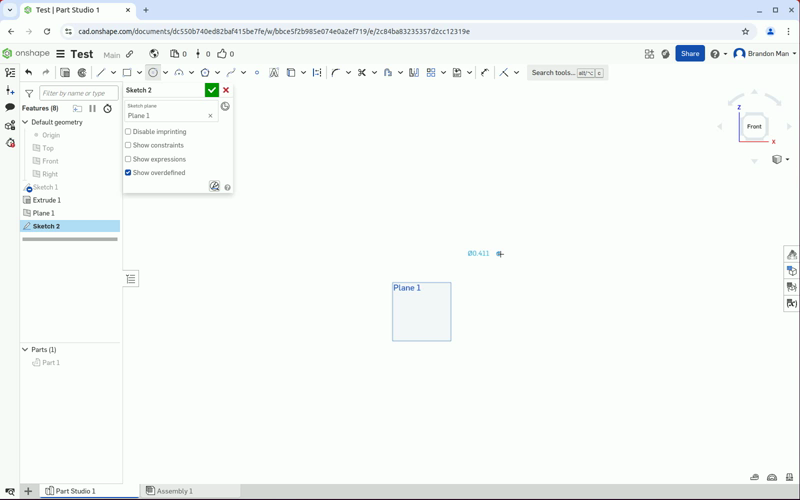
scroll(6)
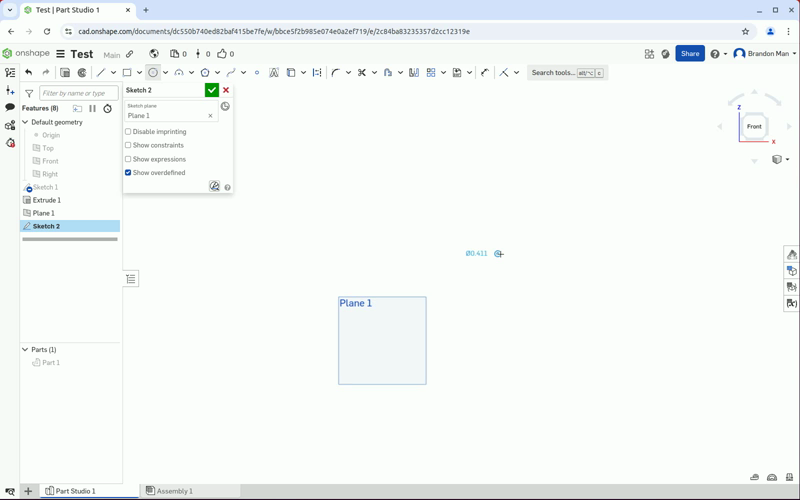
scroll(6)
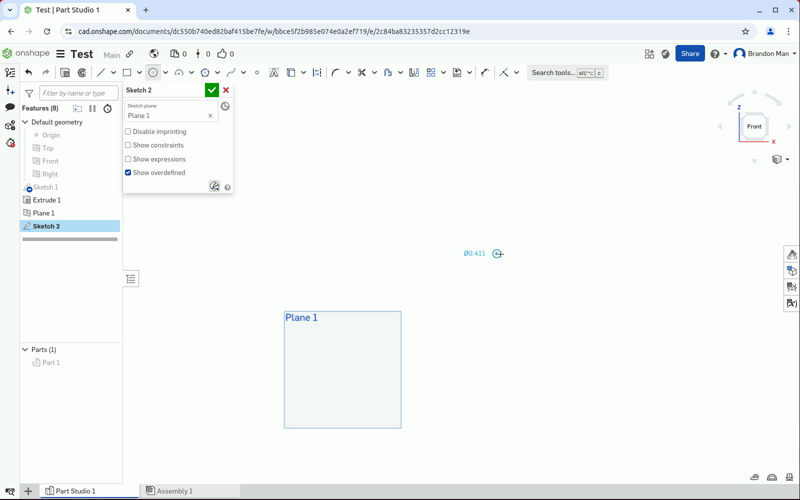
scroll(6)
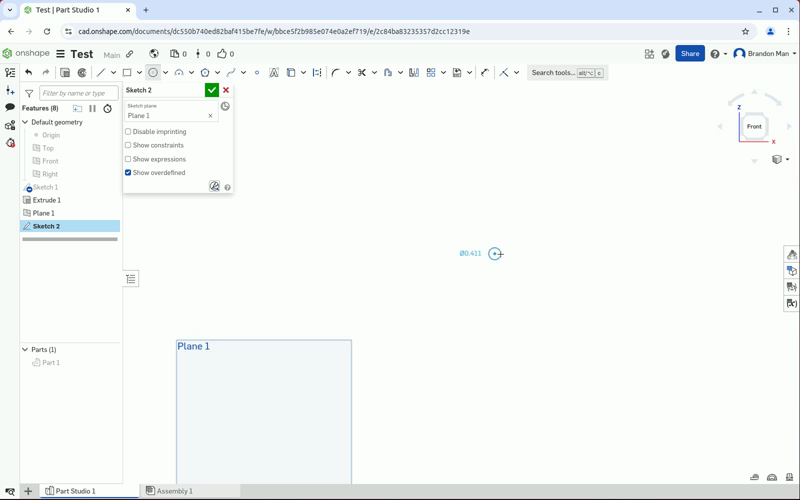
scroll(6)
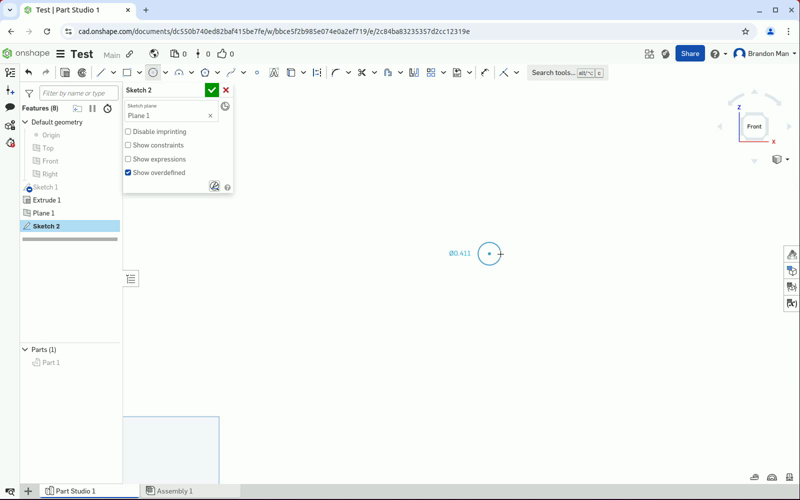
click(500, 253)
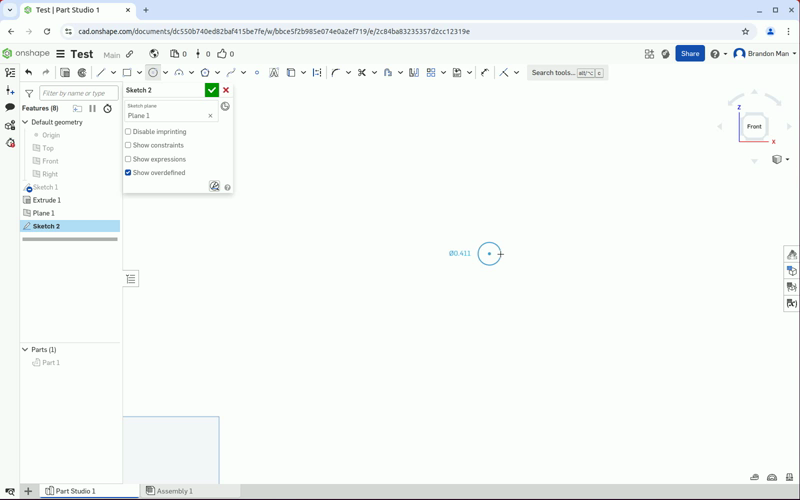
scroll(-6)
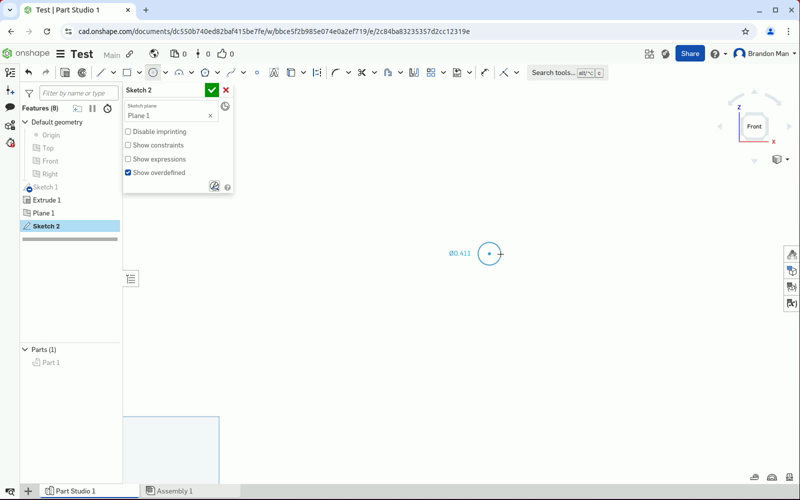
scroll(-6)
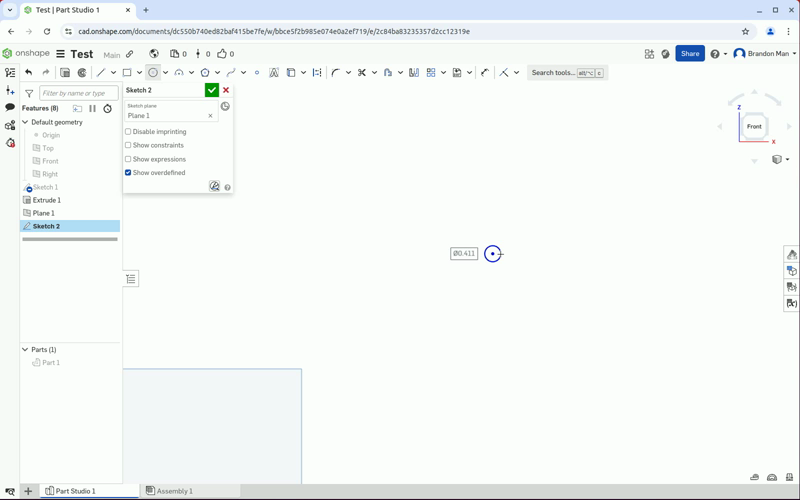
scroll(-6)
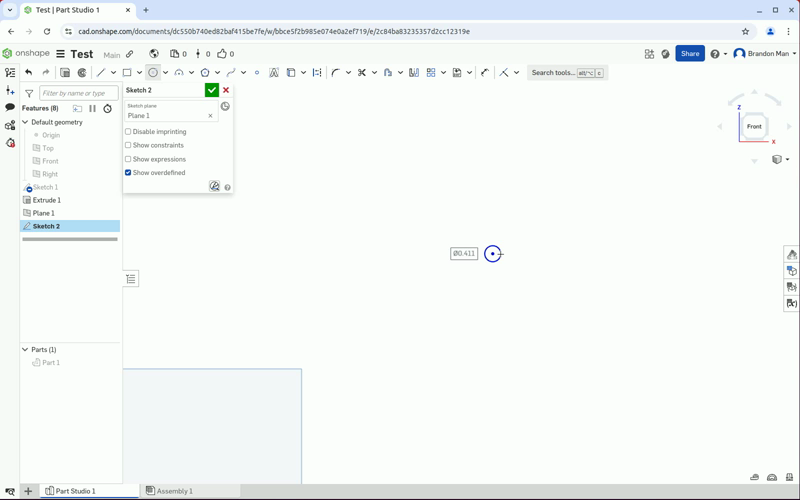
scroll(-6)
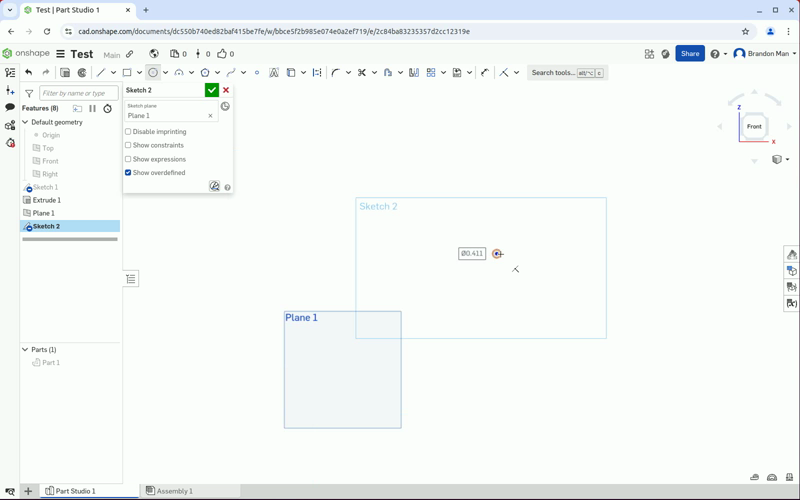
scroll(-6)
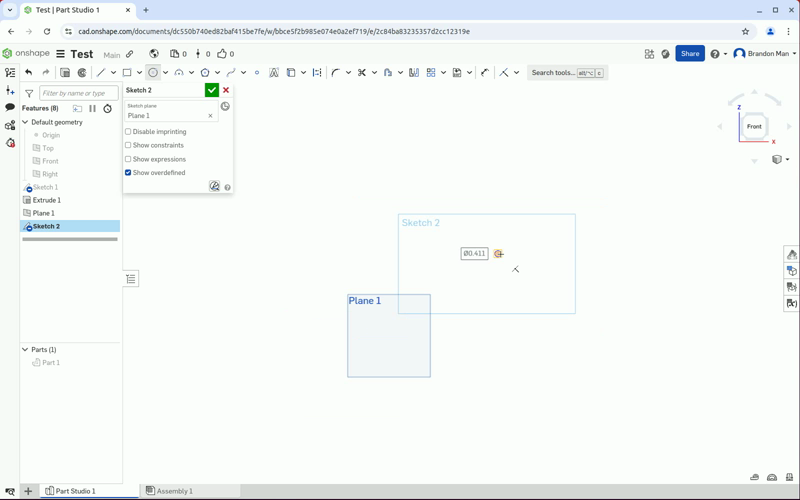
scroll(-6)
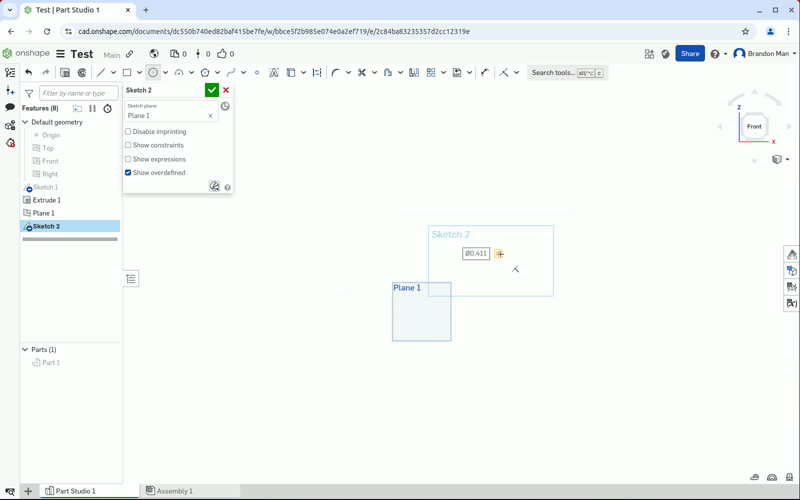
scroll(-6)
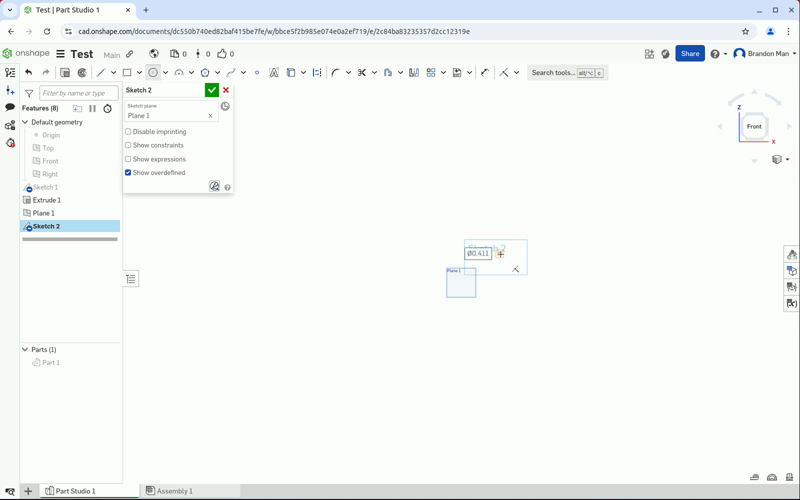
key(esc)
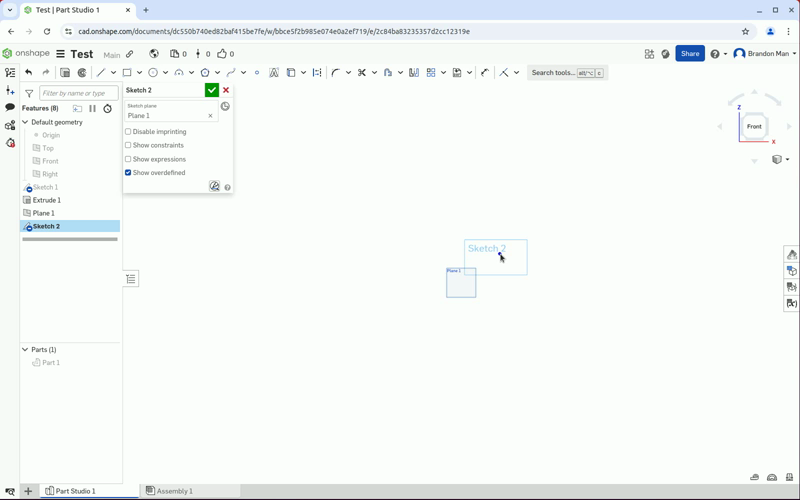
mouse_move(499, 253)
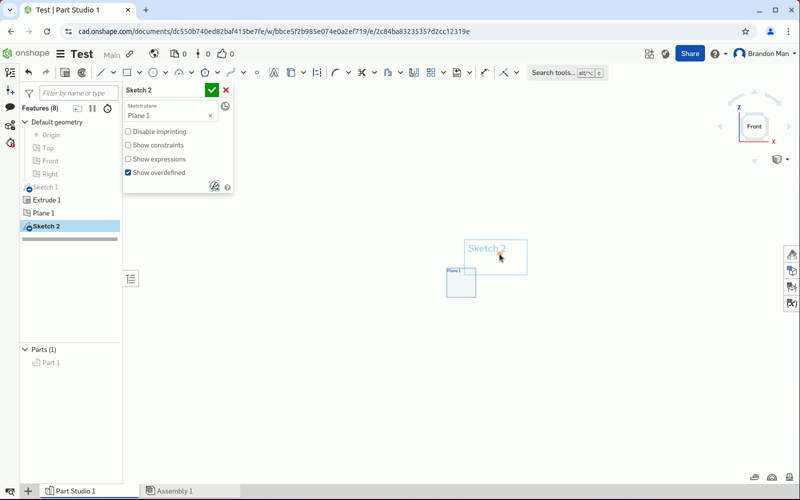
scroll(6)
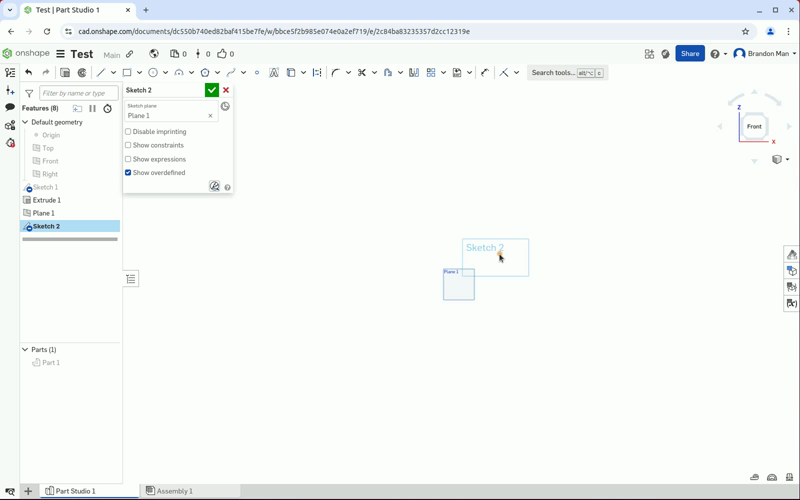
scroll(6)
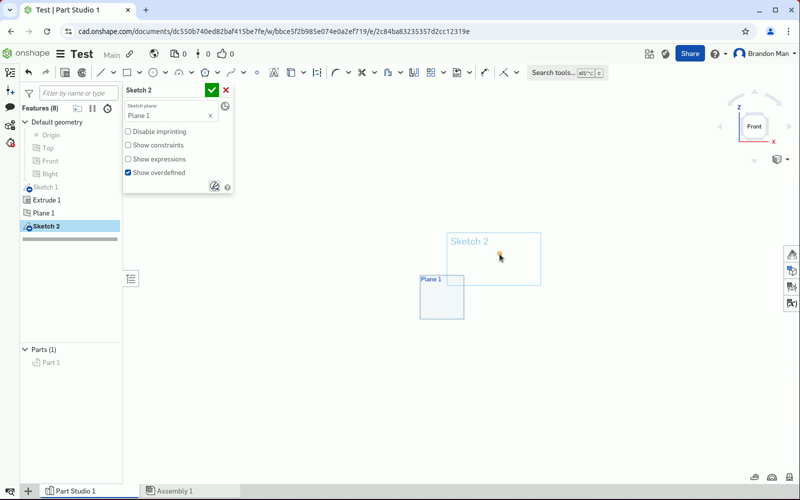
scroll(6)
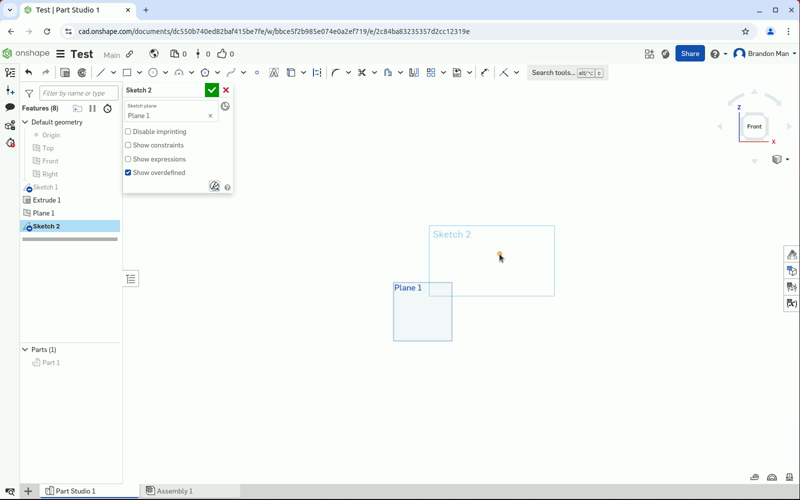
scroll(6)
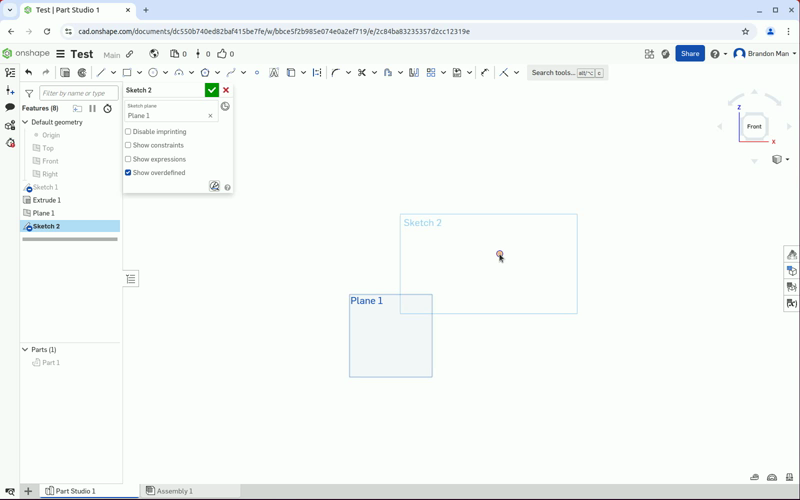
scroll(6)
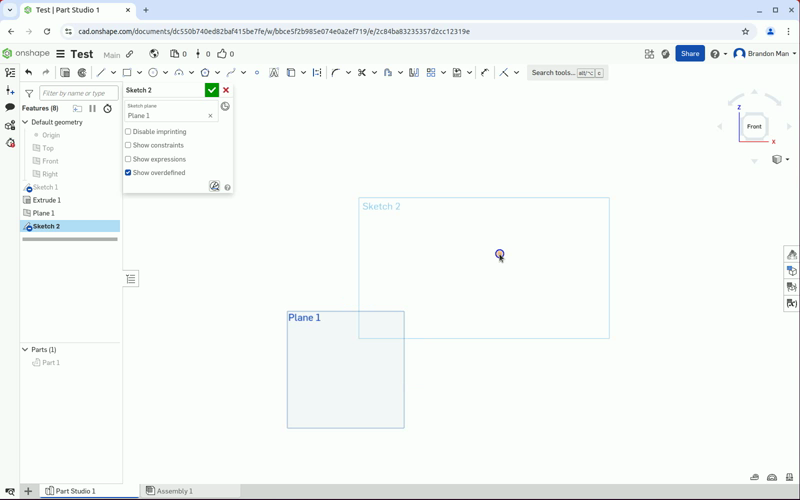
scroll(6)
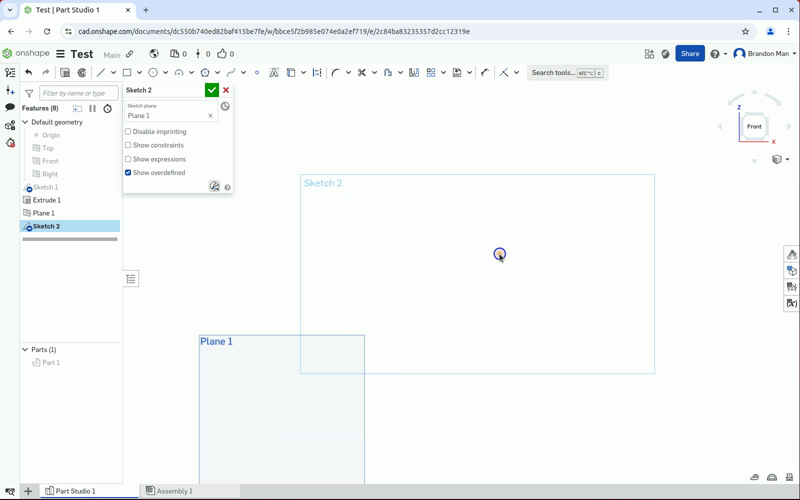
scroll(6)
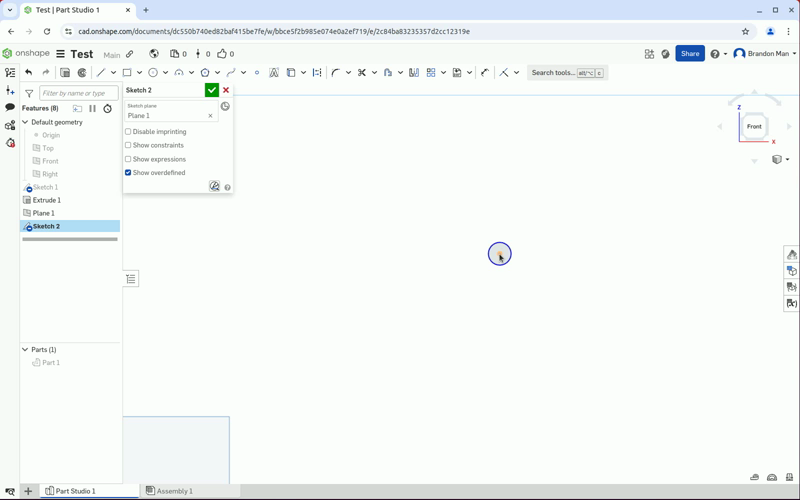
click(499, 253)
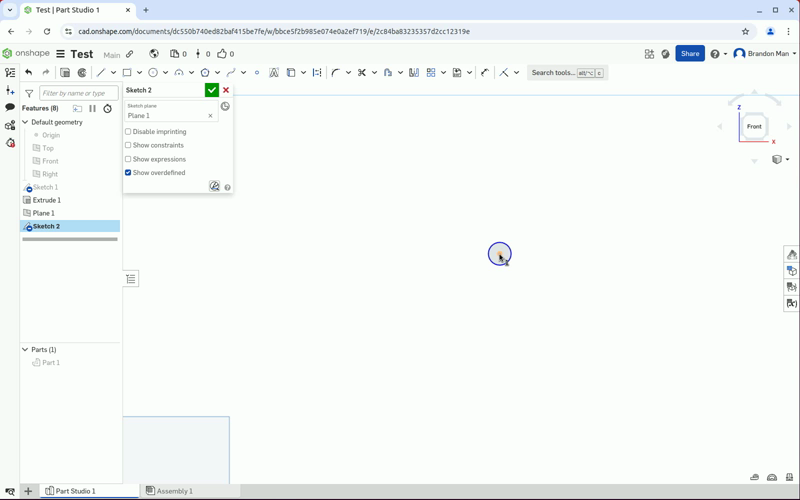
scroll(-6)
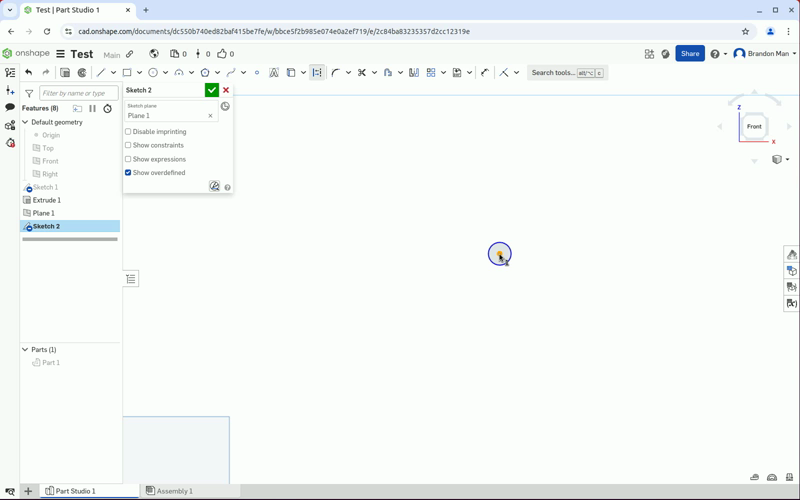
scroll(-6)
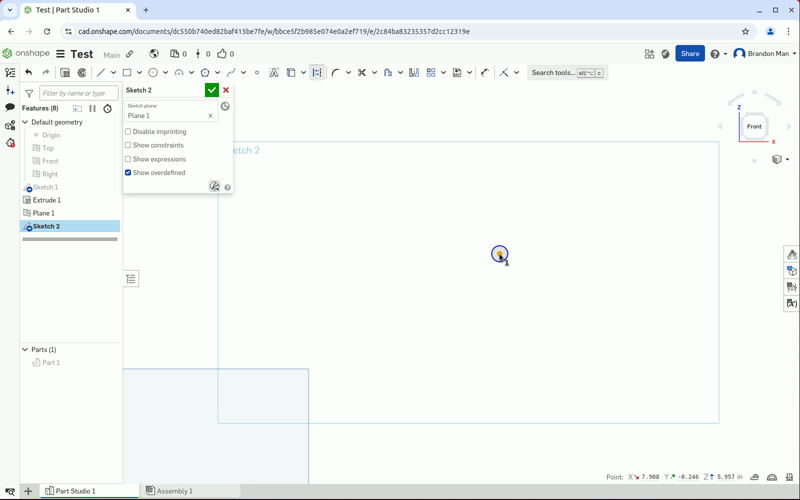
scroll(-6)
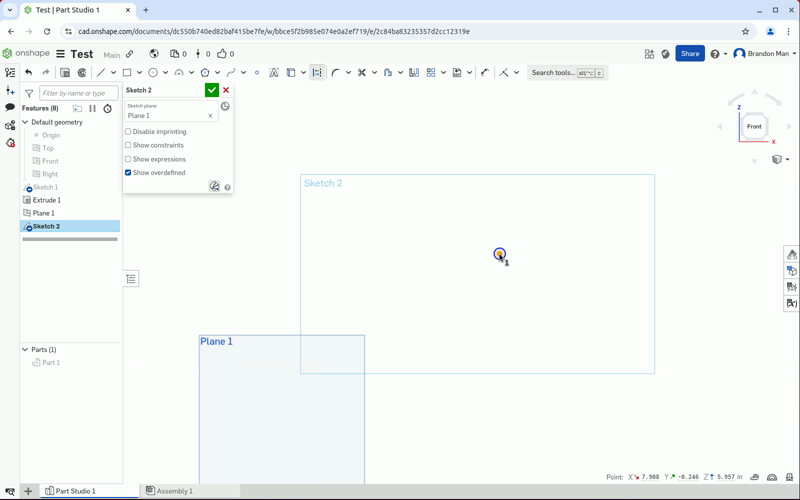
scroll(-6)
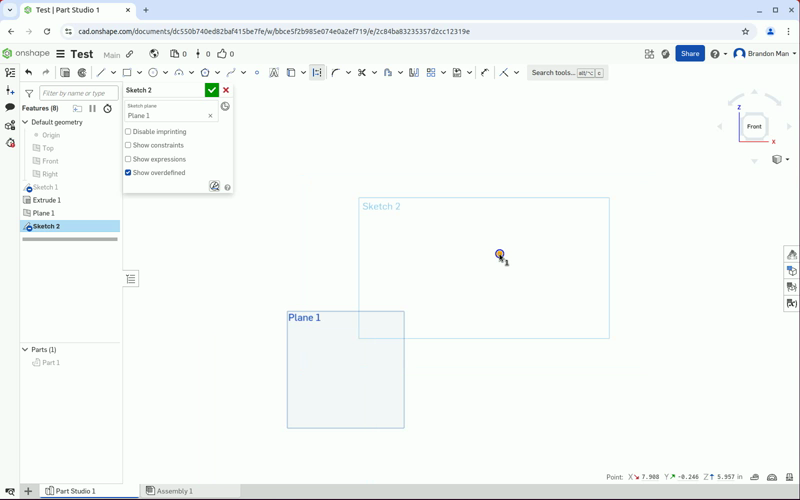
scroll(-6)
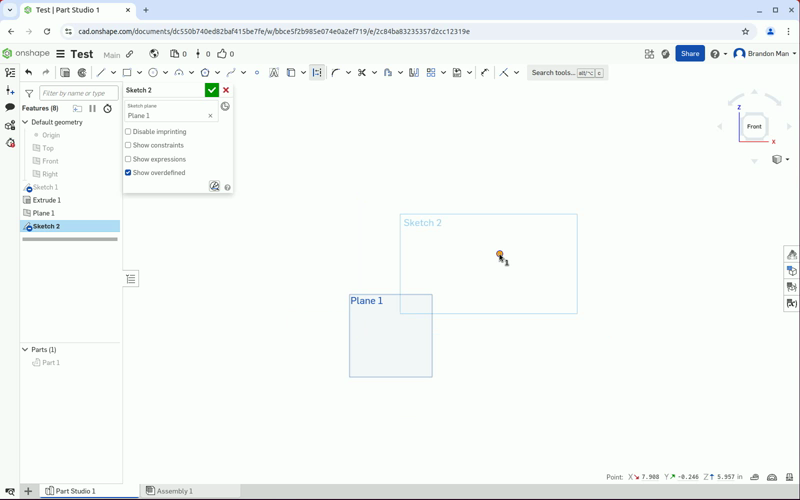
scroll(-6)
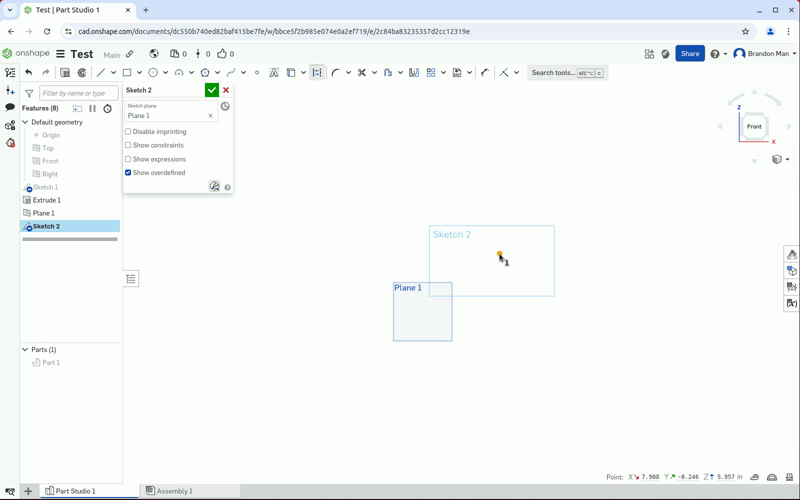
scroll(-6)
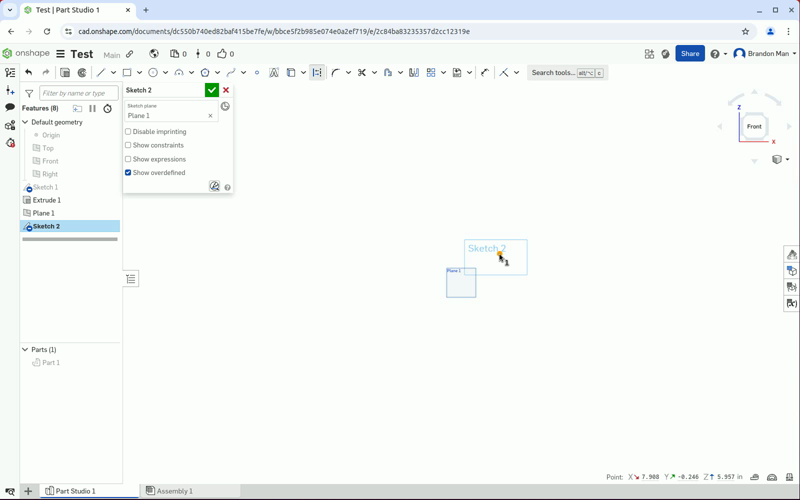
mouse_move(73, 352)
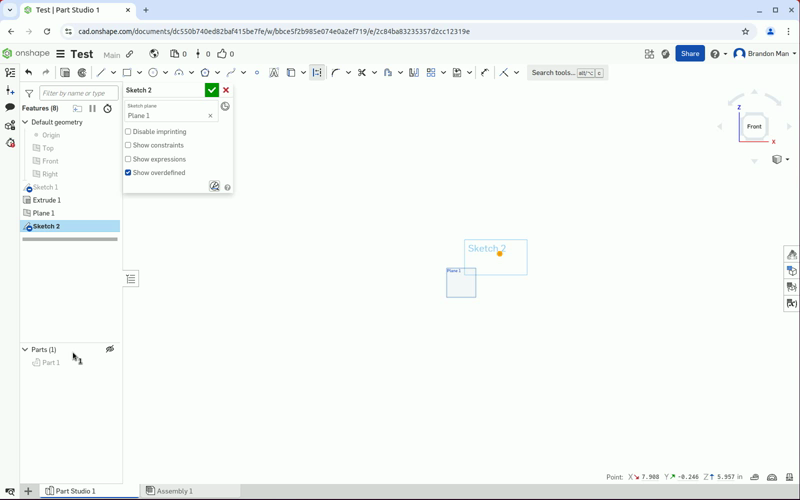
key(shift+y)
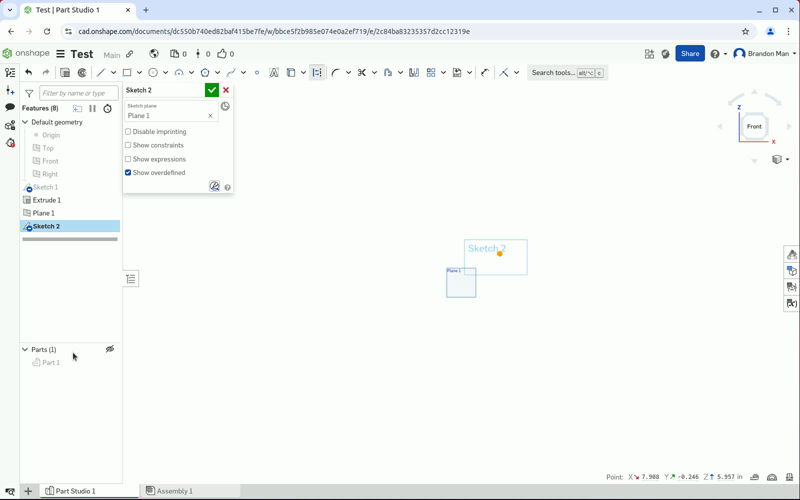
key(shift+e)
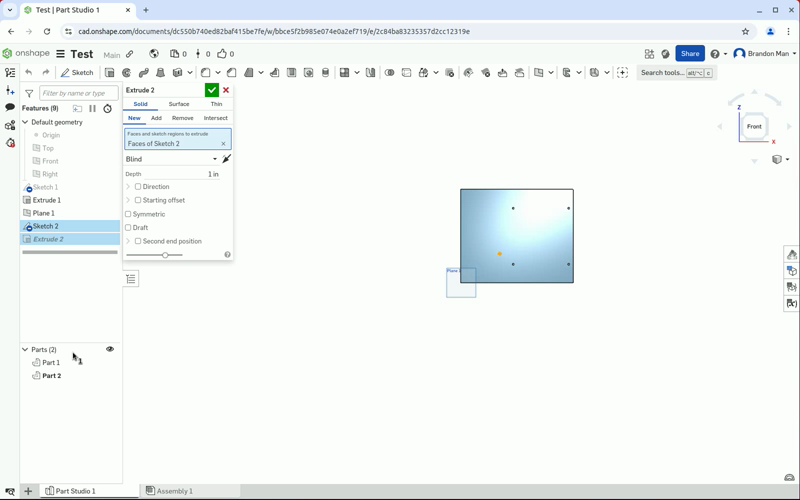
mouse_move(143, 106)
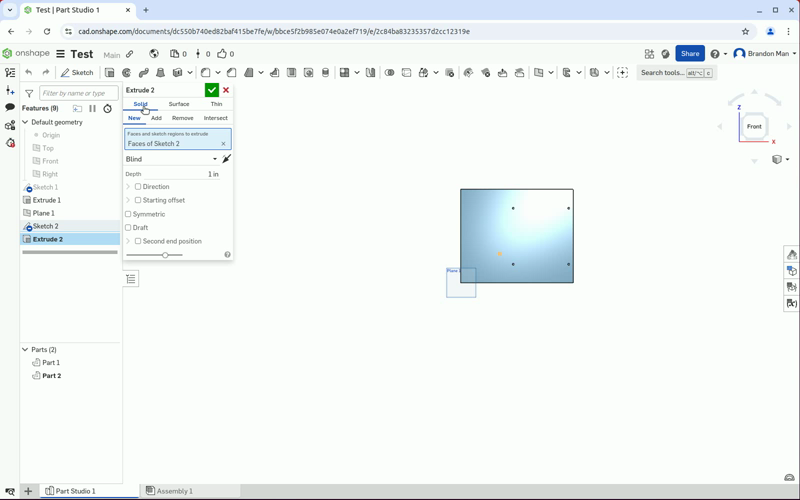
click(143, 106)
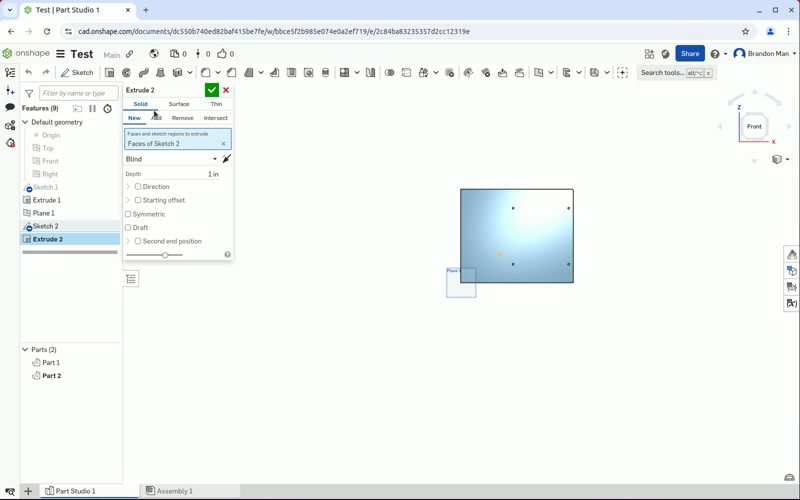
mouse_move(186, 120)
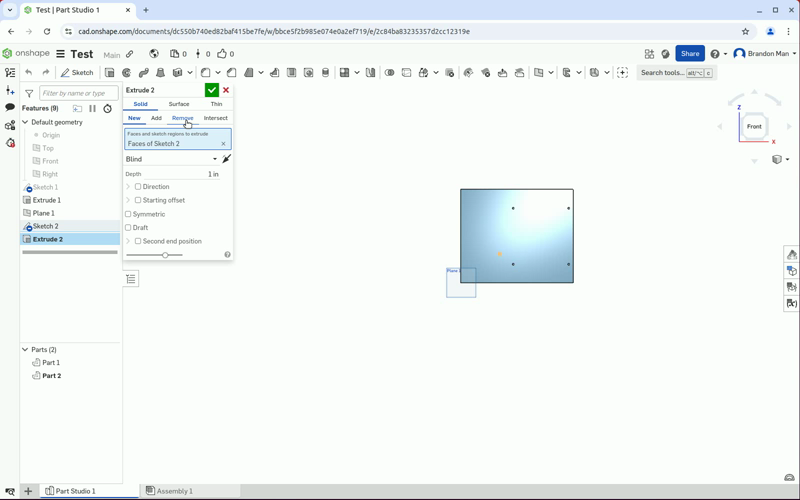
click(186, 120)
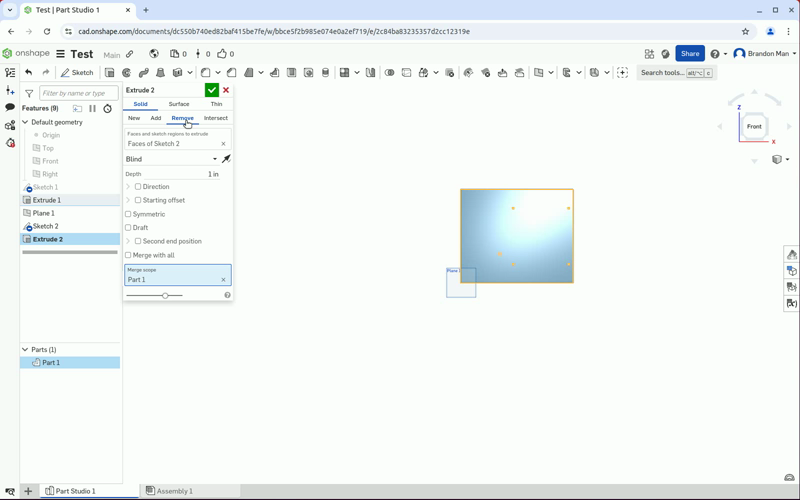
key(tab, 4)
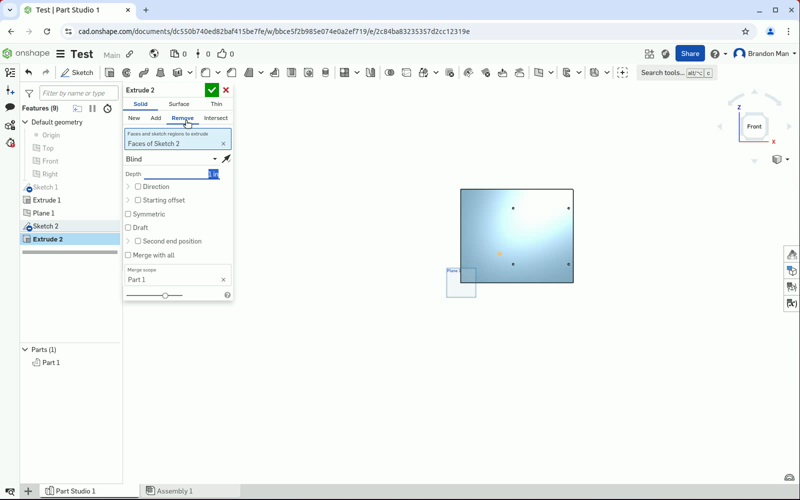
text(0.963)
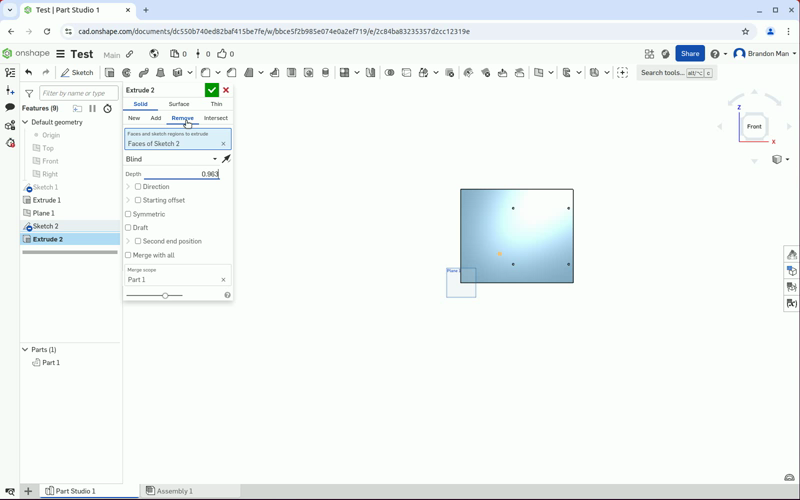
key(tab, 6)
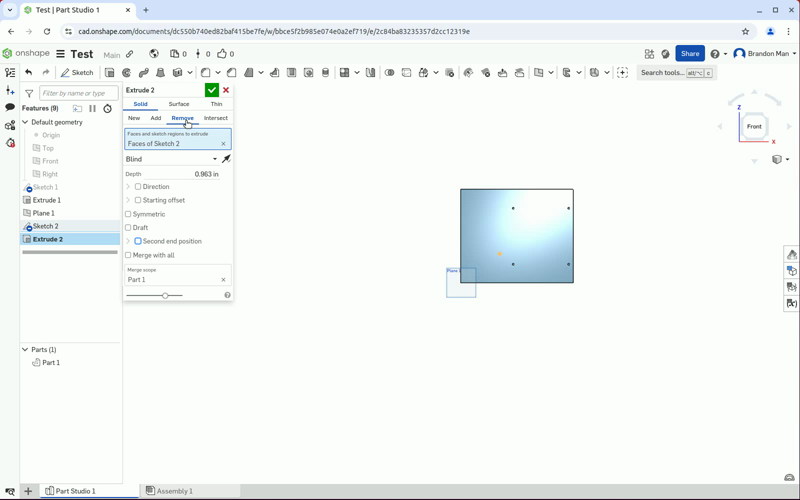
key(space)
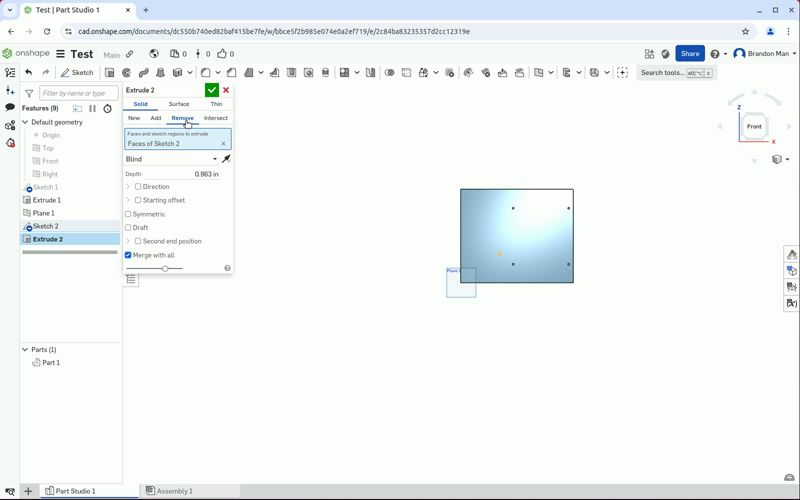
key(enter)
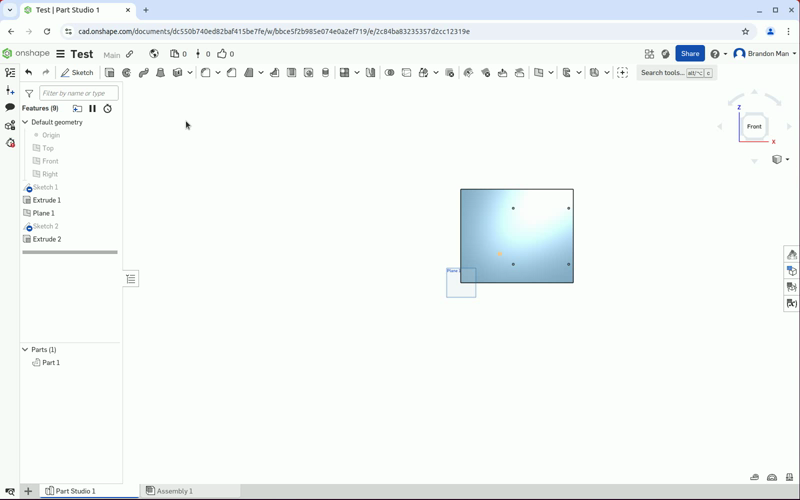
key(shift+h)
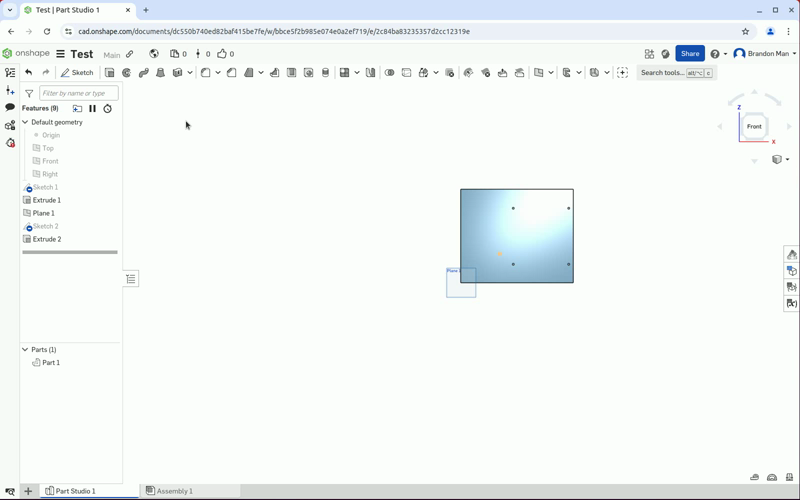
key(shift+h)
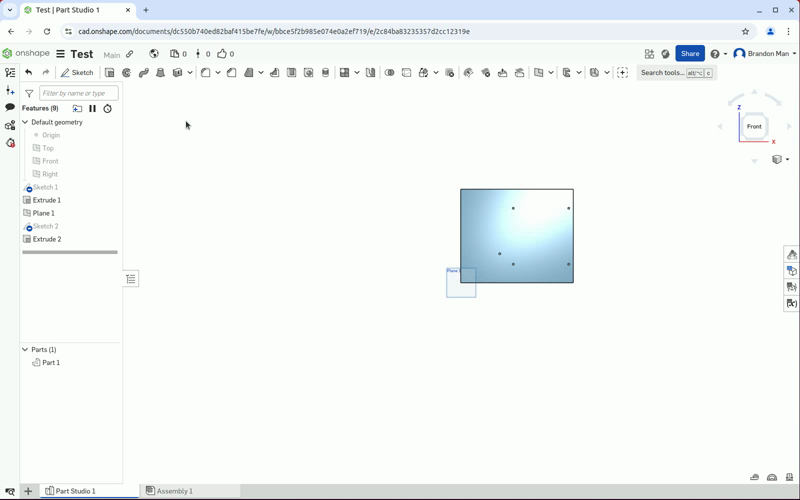
mouse_move(73, 189)
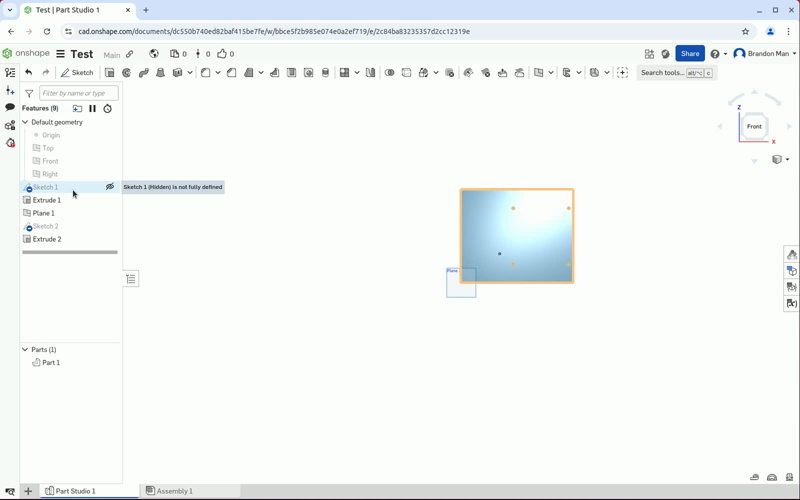
click(73, 189)
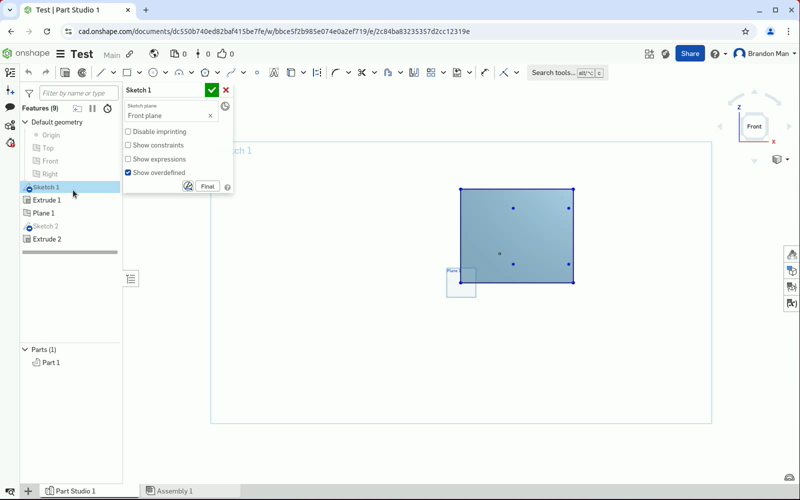
mouse_move(229, 92)
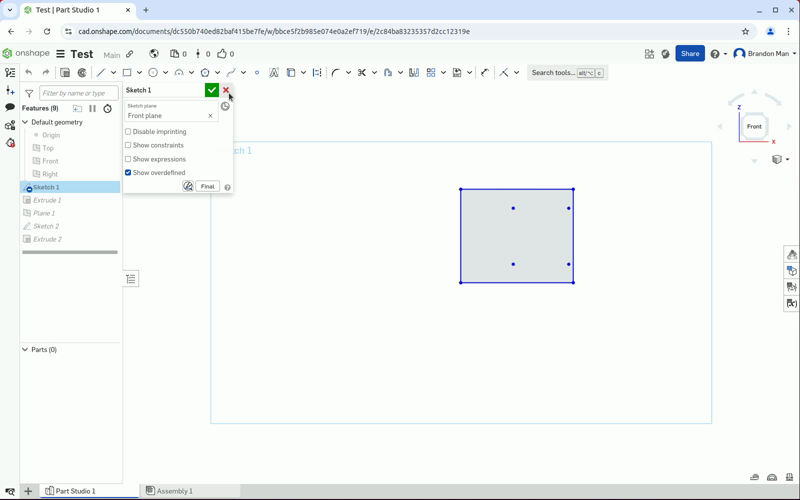
click(229, 92)
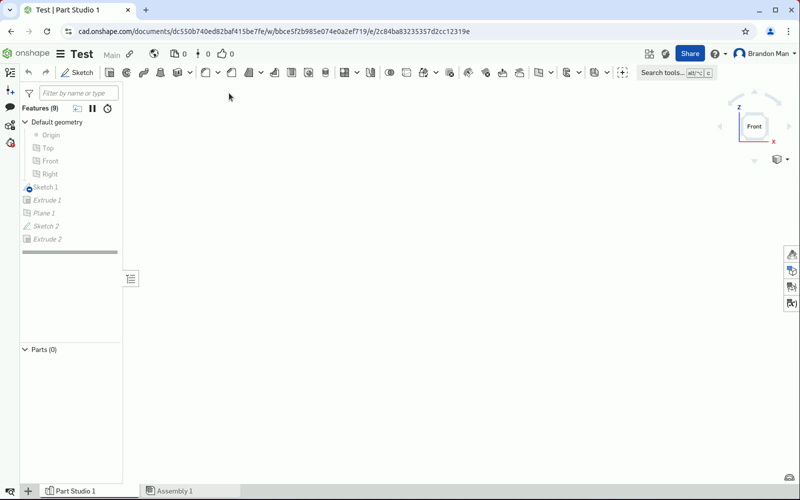
key(shift+s)
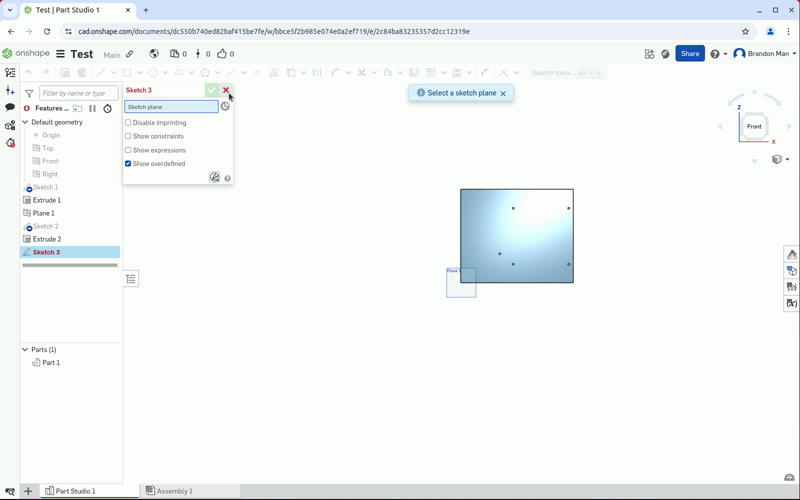
mouse_move(73, 215)
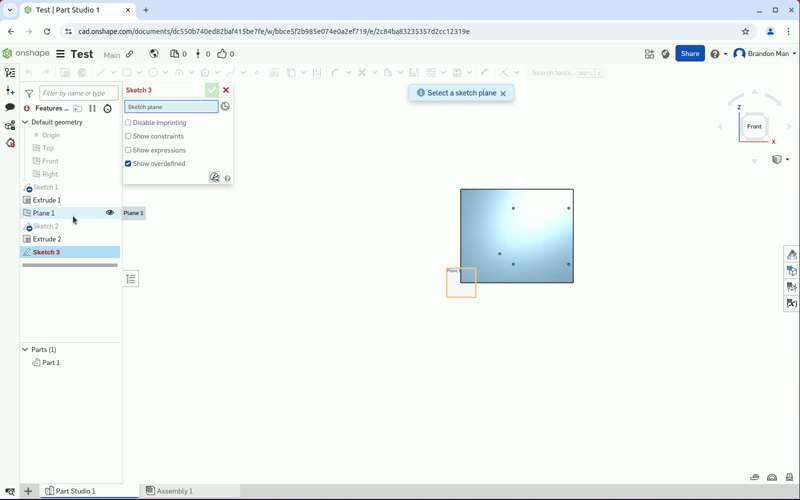
click(73, 215)
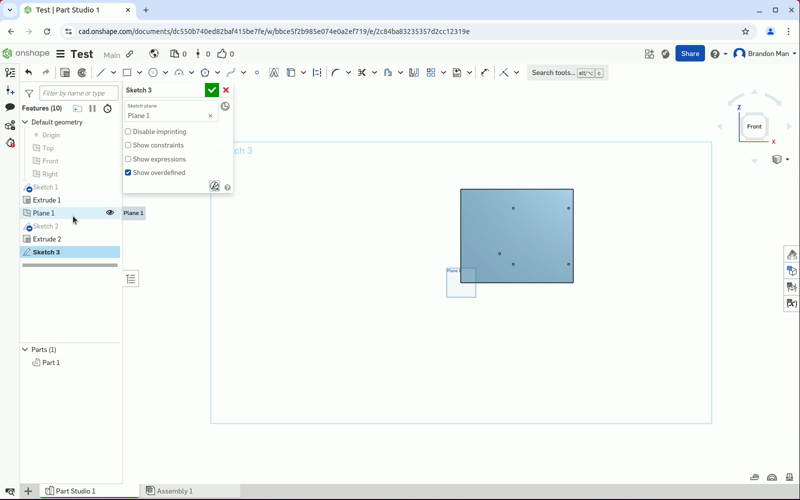
mouse_move(73, 352)
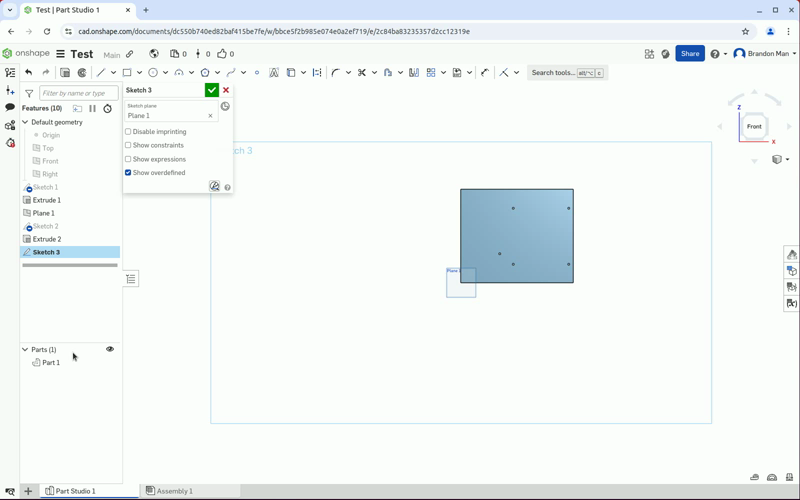
key(y)
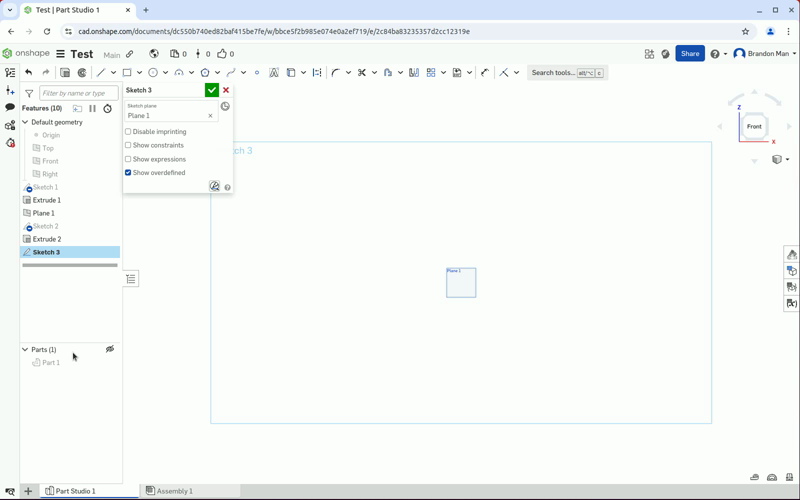
key(c)
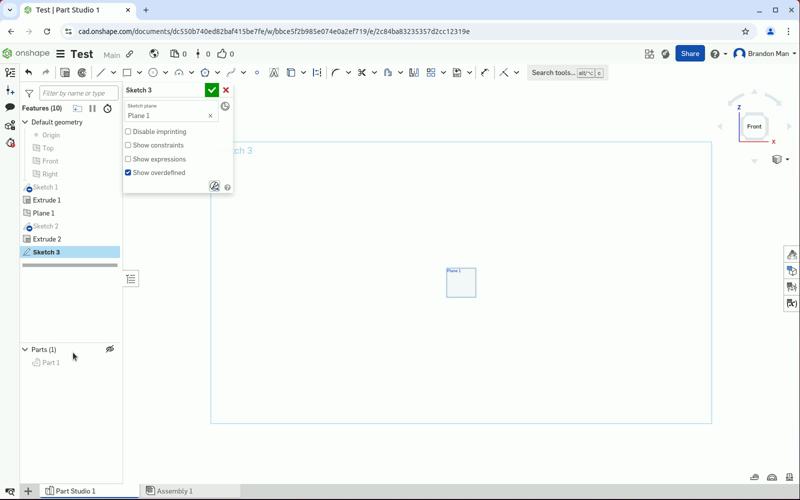
key_down(shift)
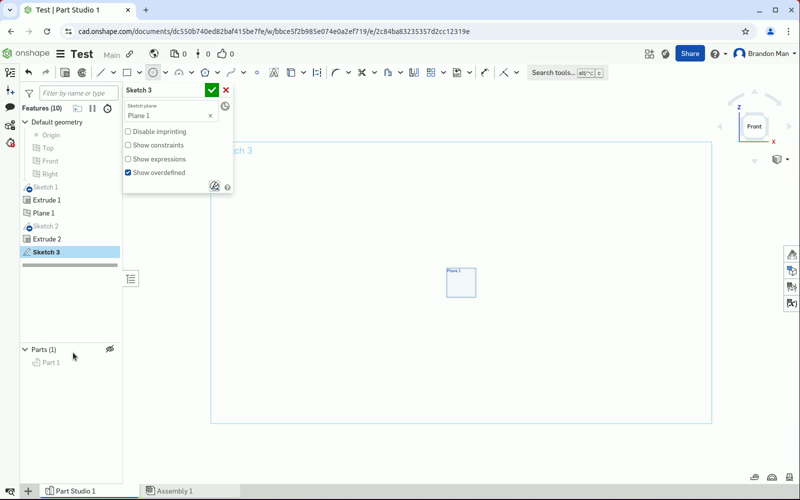
mouse_move(501, 253)
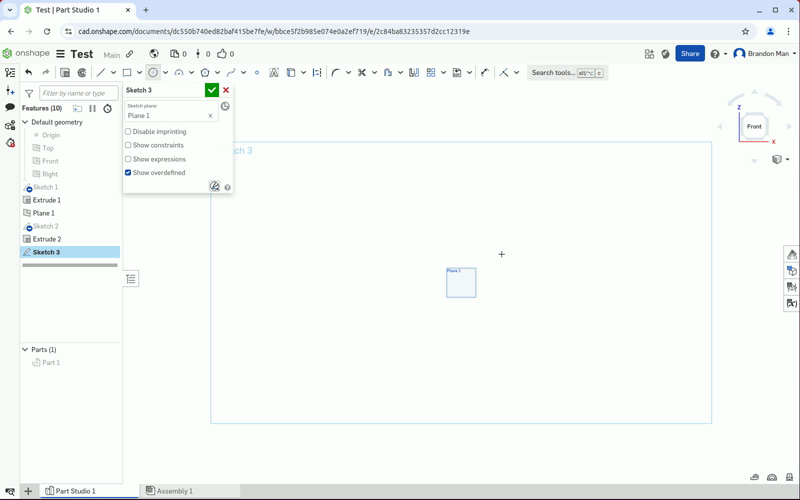
click(501, 253)
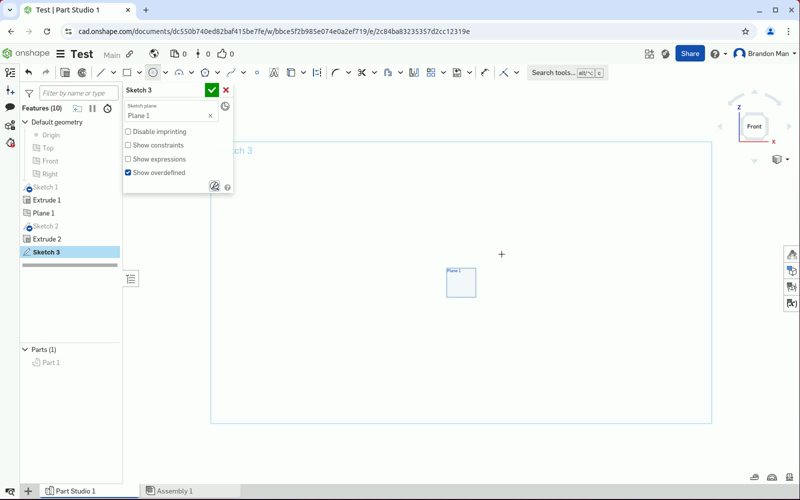
key_up(shift)
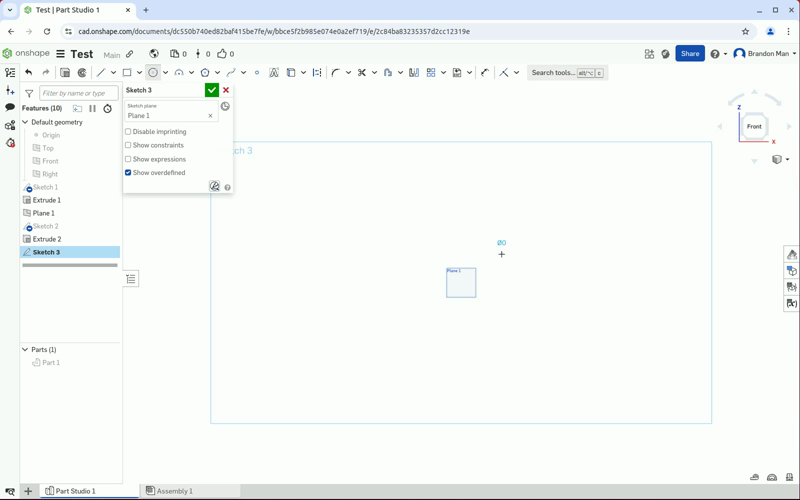
mouse_move(503, 253)
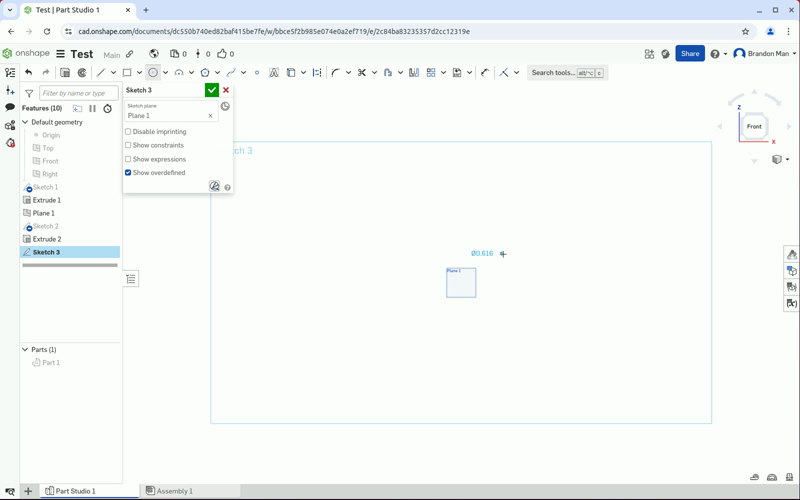
scroll(6)
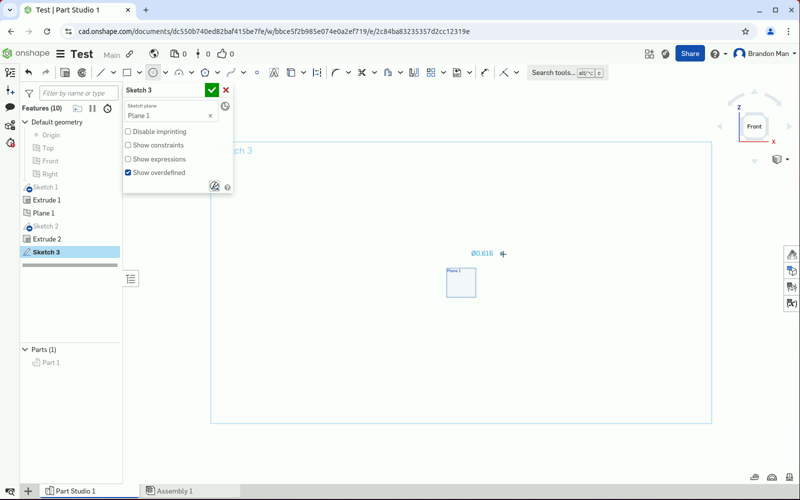
scroll(6)
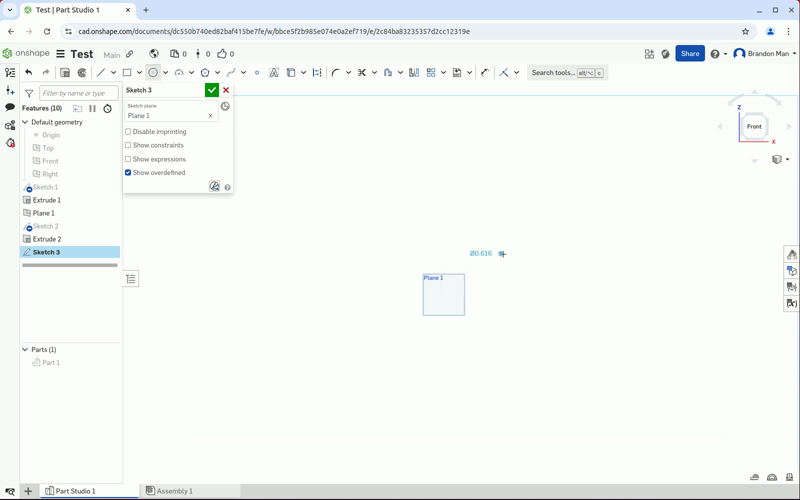
scroll(6)
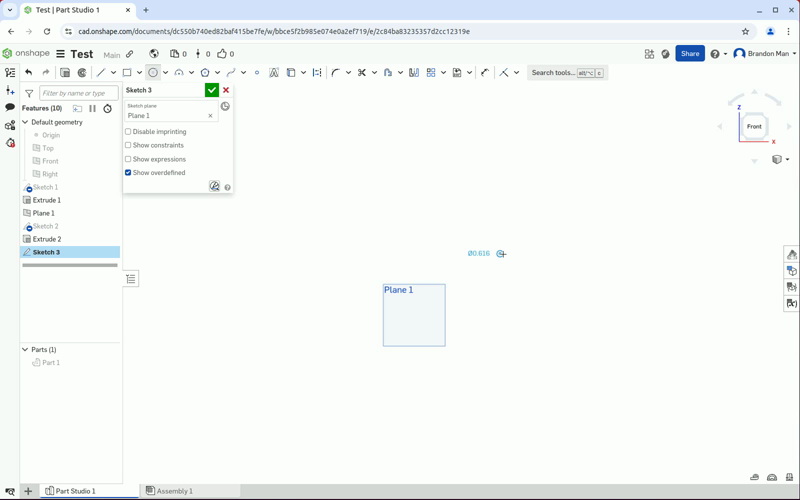
scroll(6)
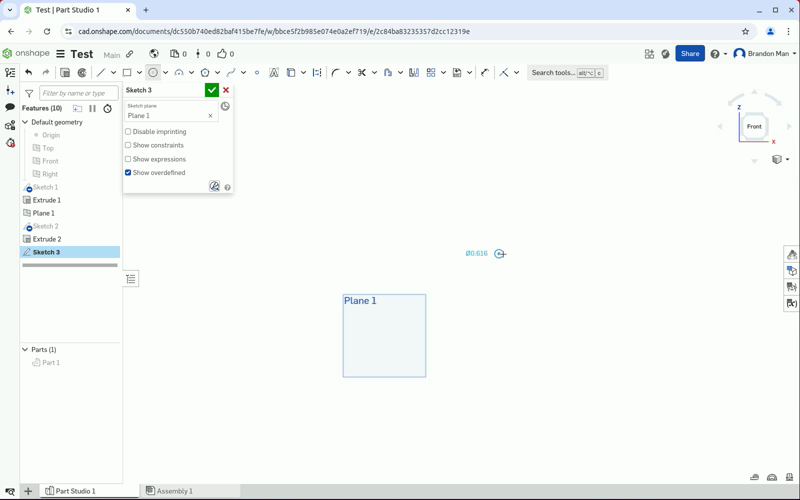
scroll(6)
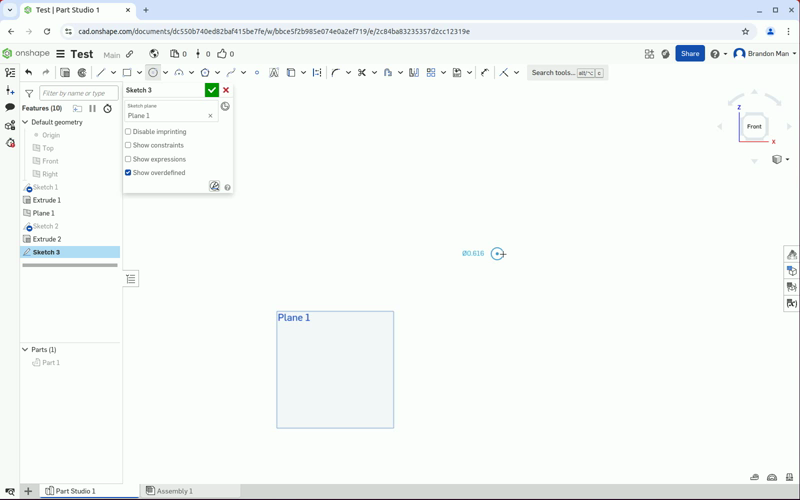
scroll(6)
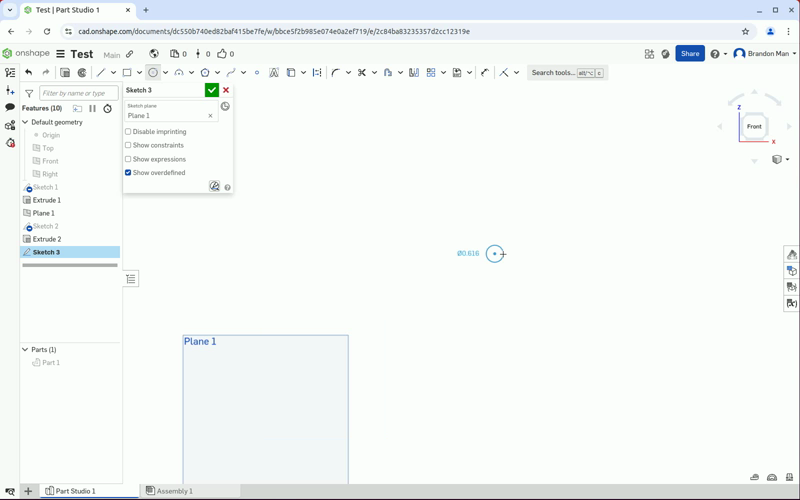
scroll(6)
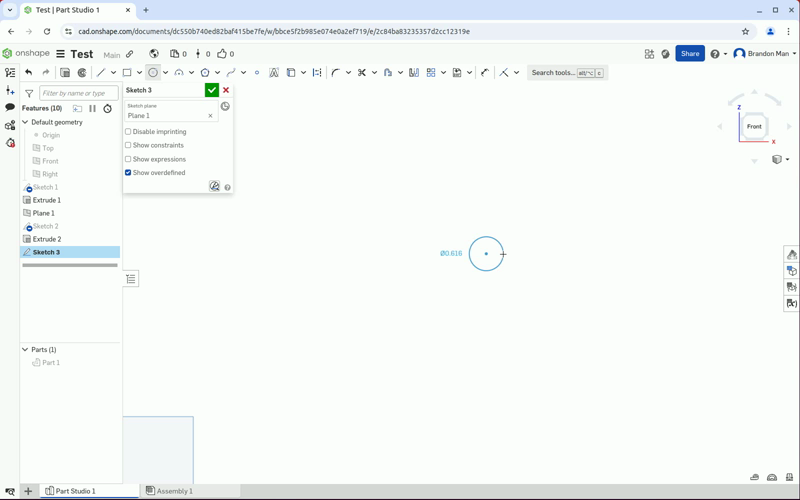
click(503, 253)
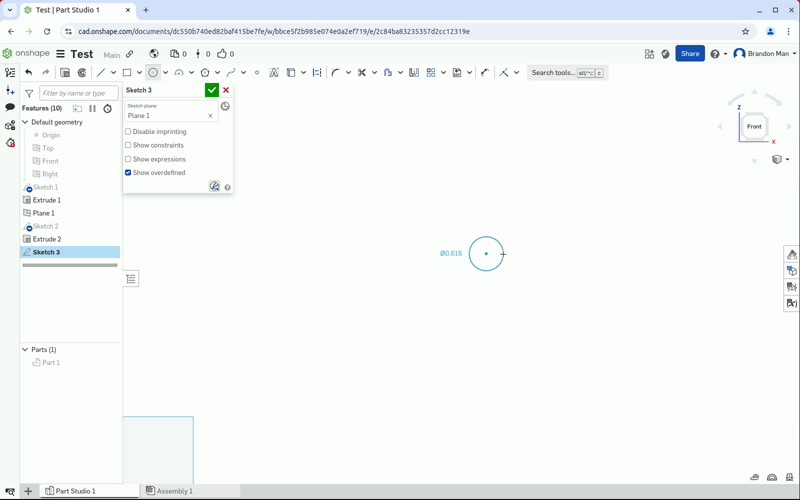
scroll(-6)
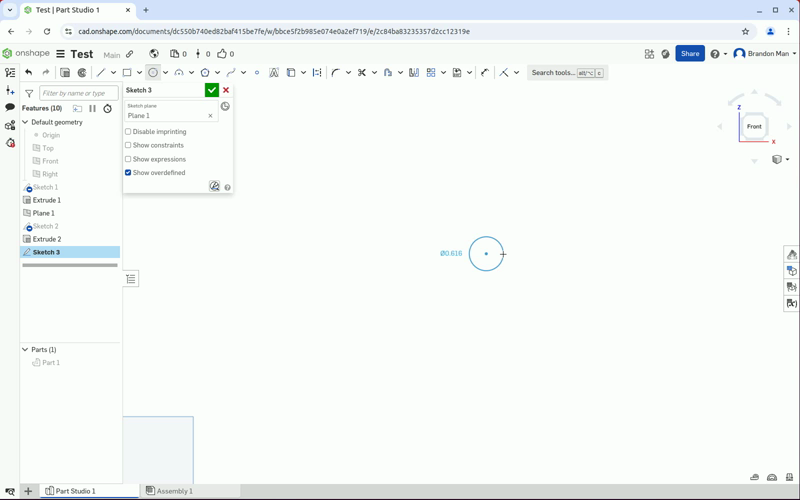
scroll(-6)
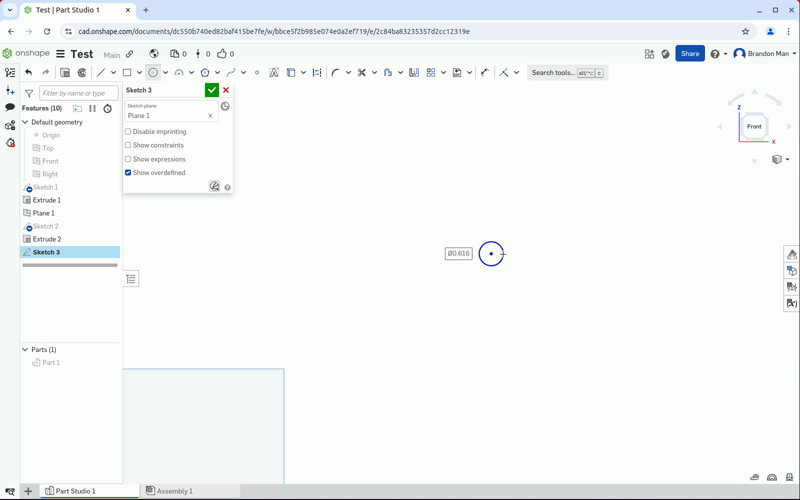
scroll(-6)
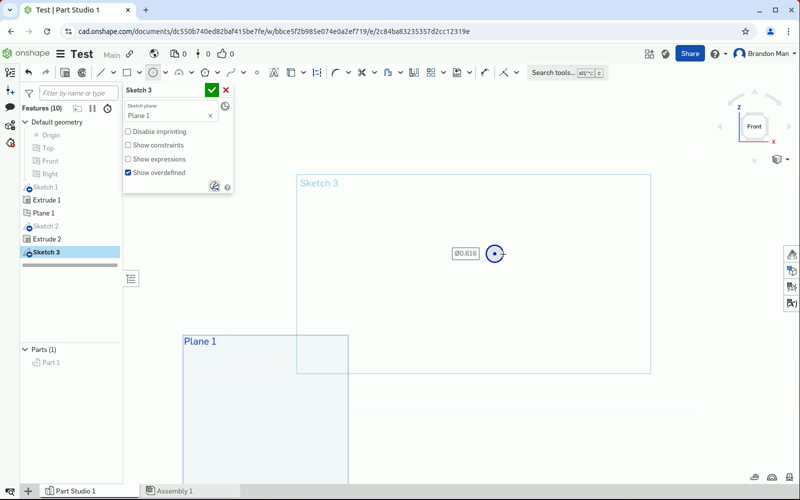
scroll(-6)
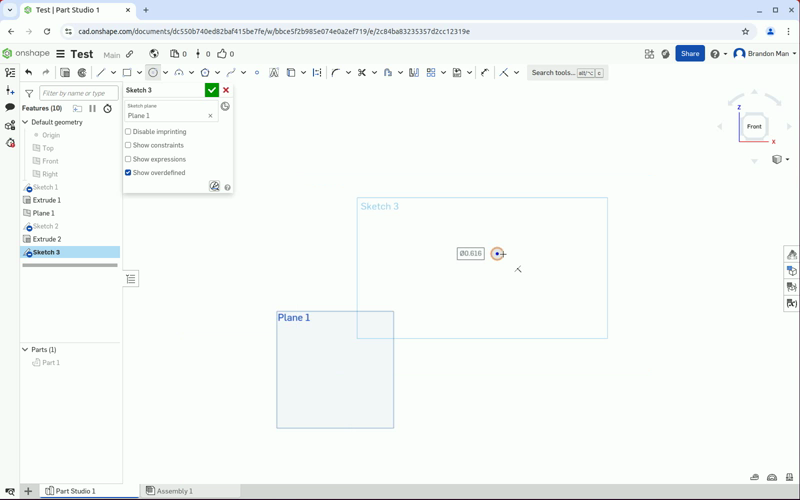
scroll(-6)
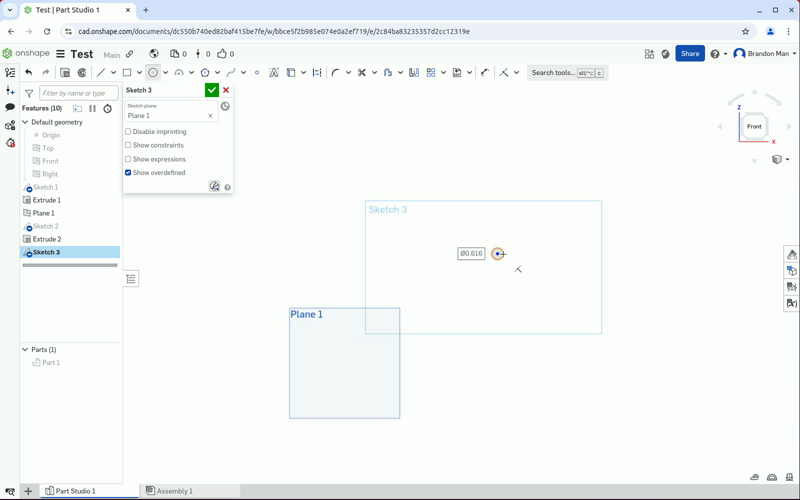
scroll(-6)
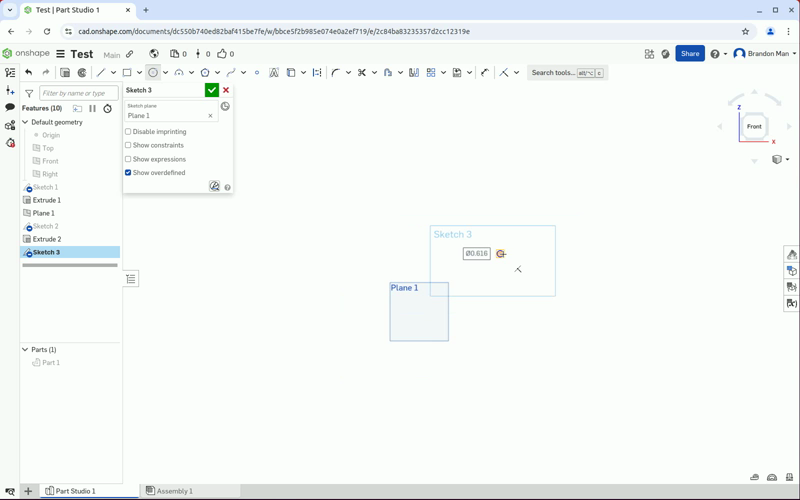
scroll(-6)
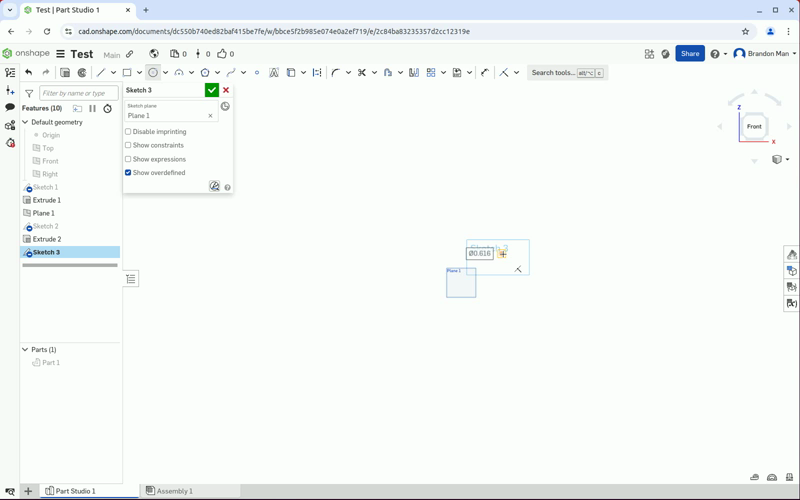
key(esc)
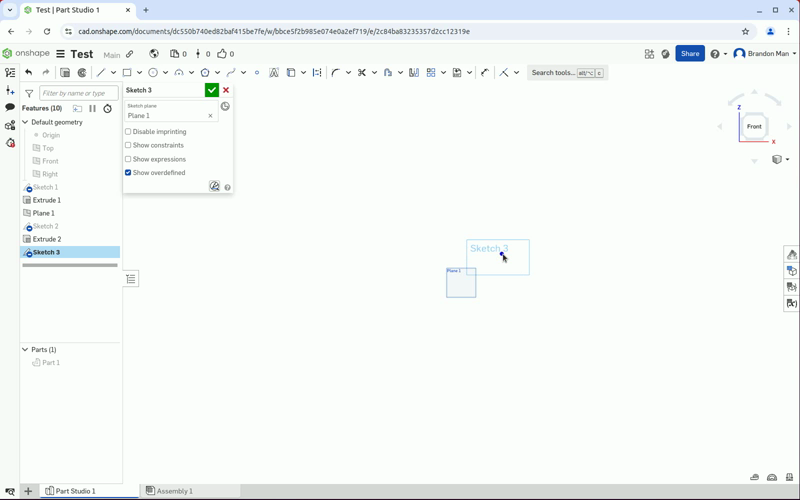
mouse_move(500, 253)
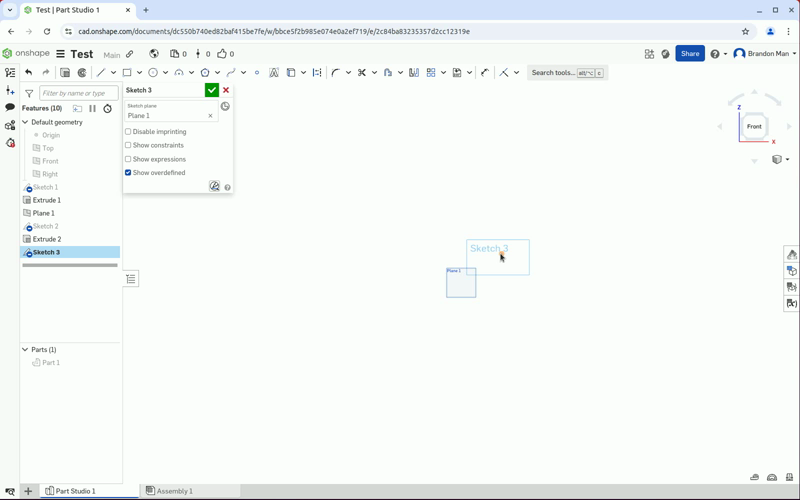
scroll(6)
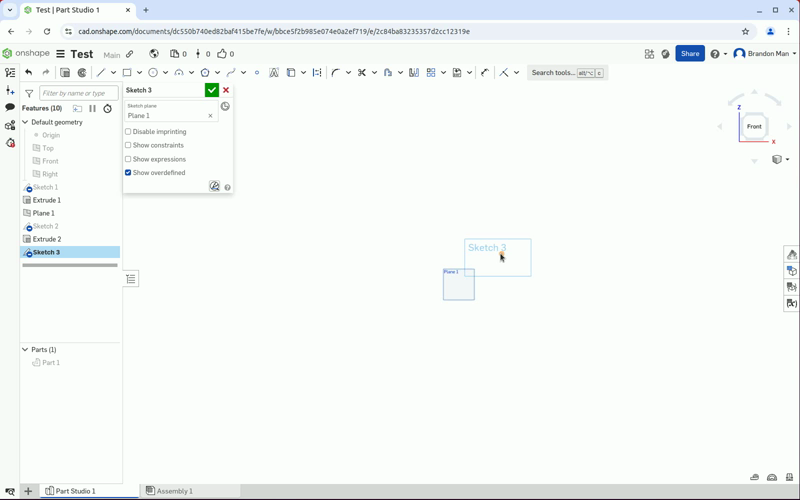
scroll(6)
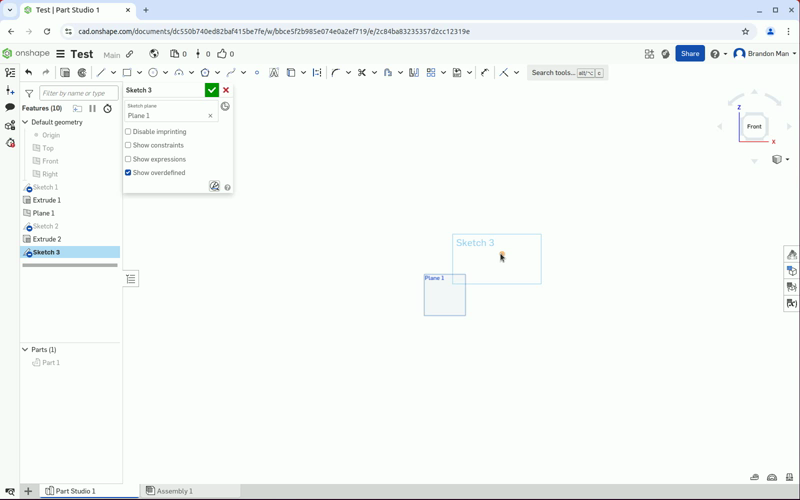
scroll(6)
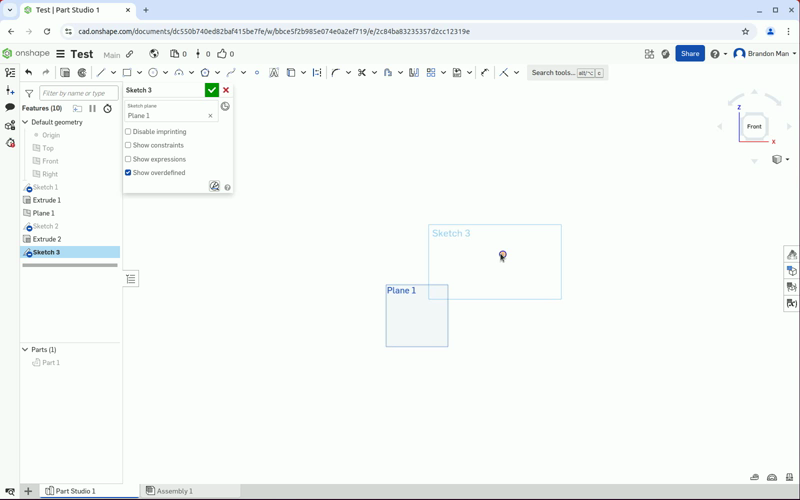
scroll(6)
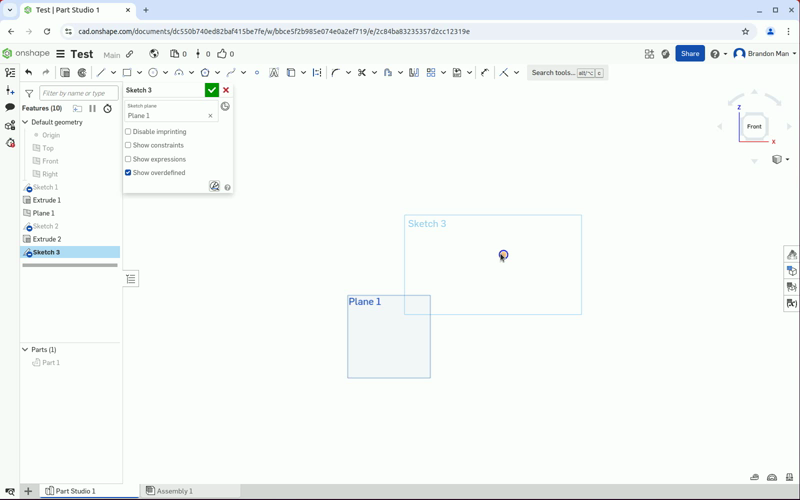
scroll(6)
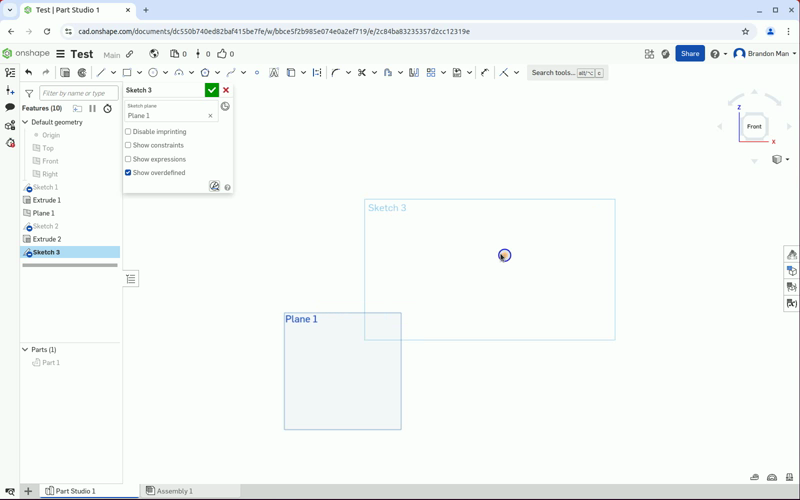
scroll(6)
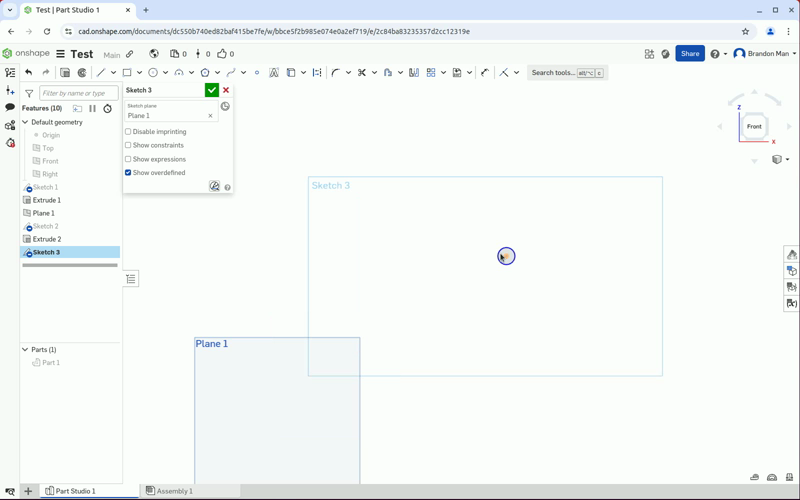
scroll(6)
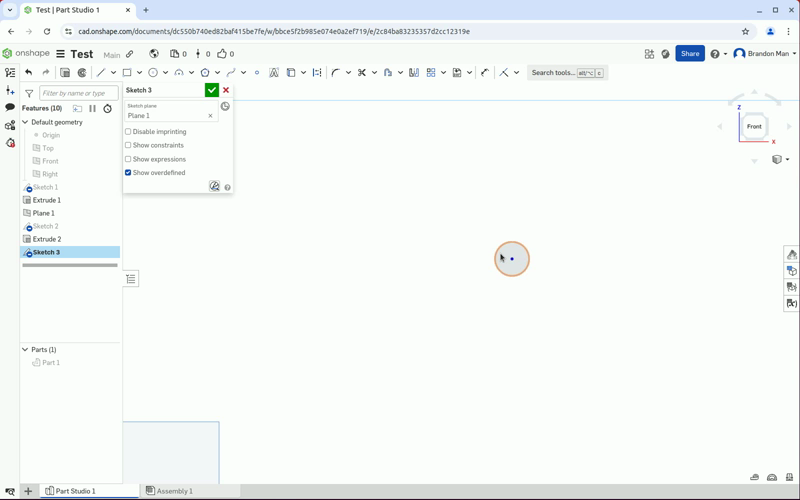
click(500, 253)
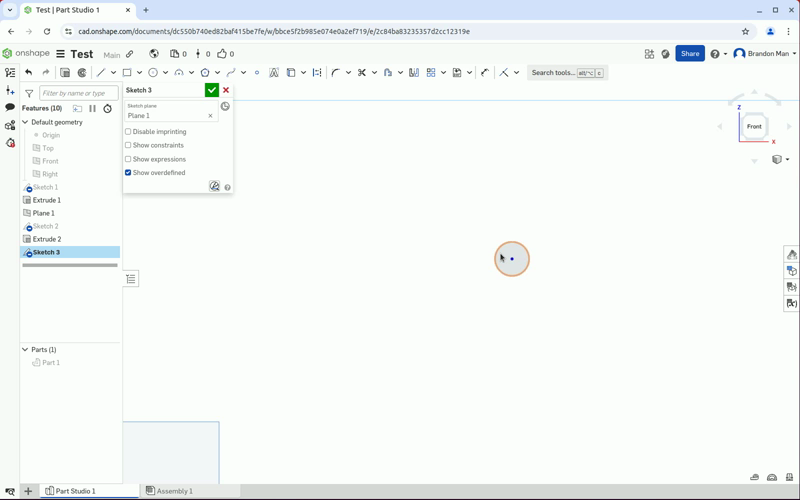
scroll(-6)
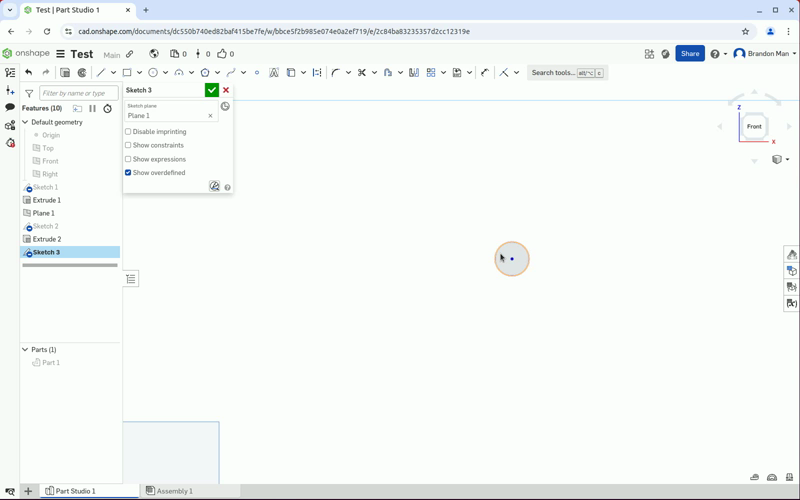
scroll(-6)
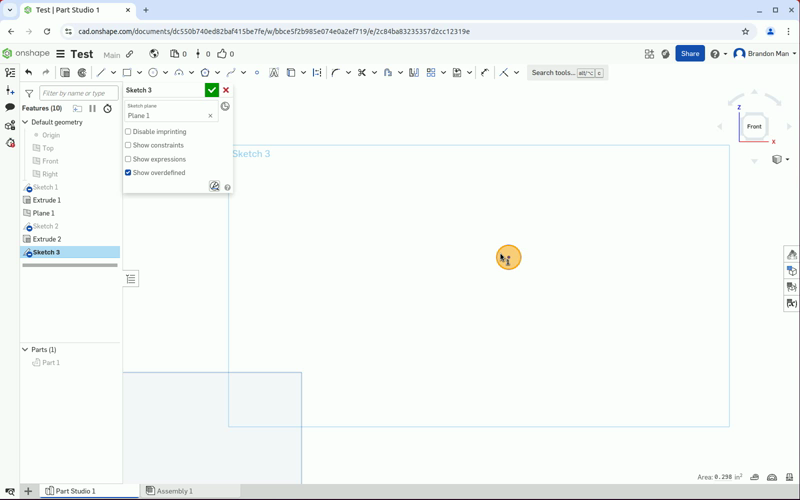
scroll(-6)
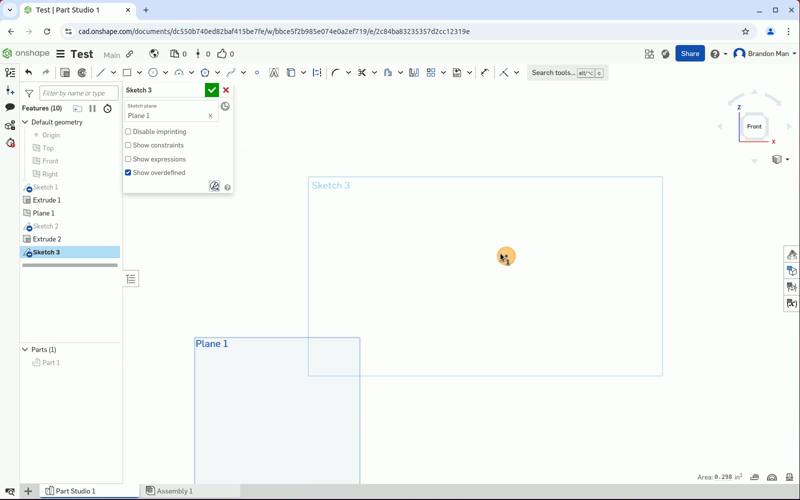
scroll(-6)
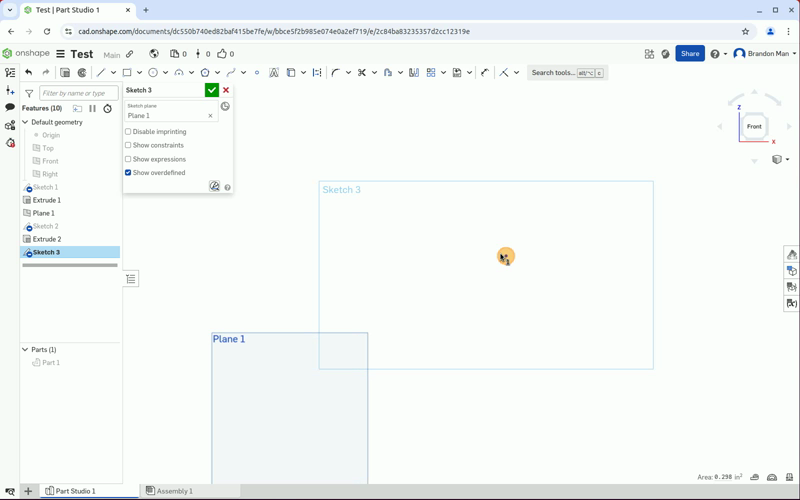
scroll(-6)
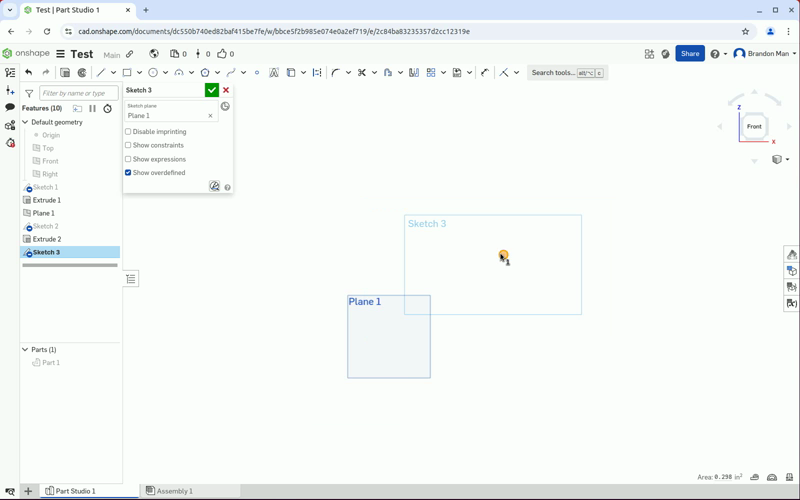
scroll(-6)
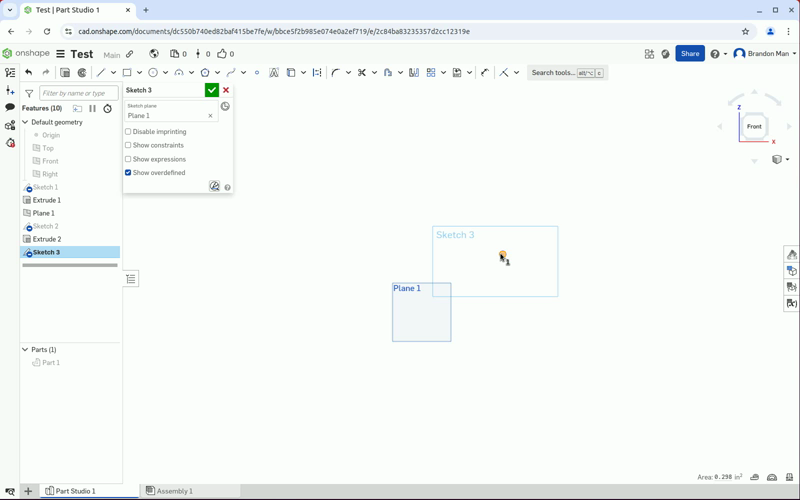
scroll(-6)
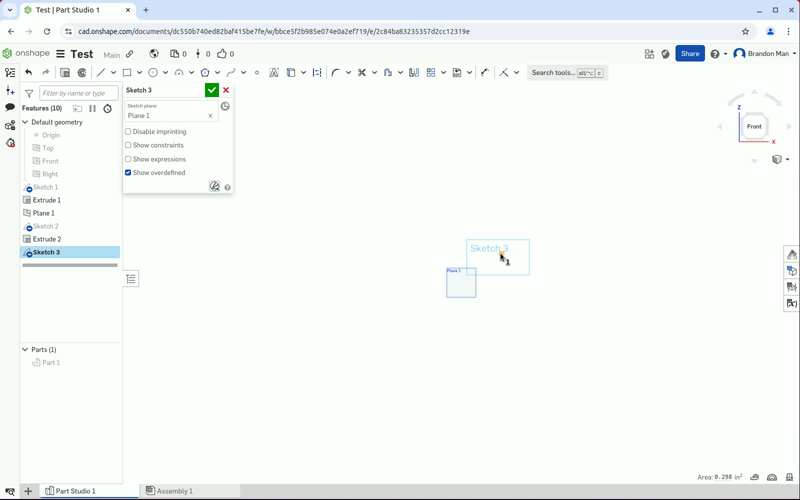
mouse_move(73, 352)
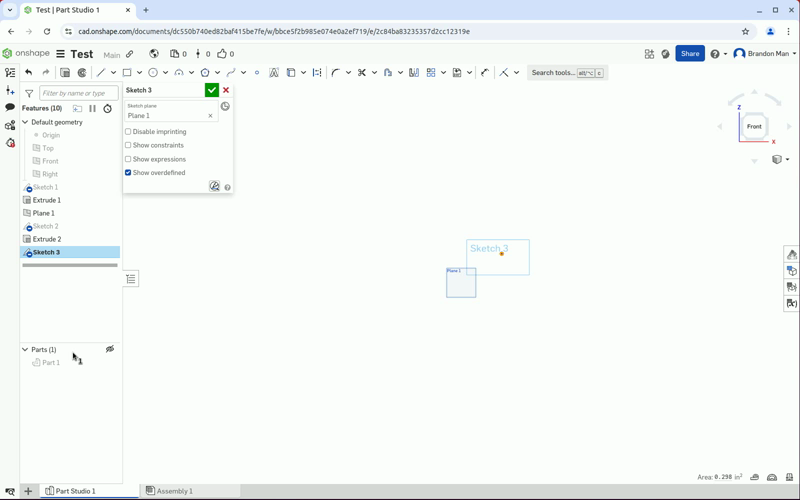
key(shift+y)
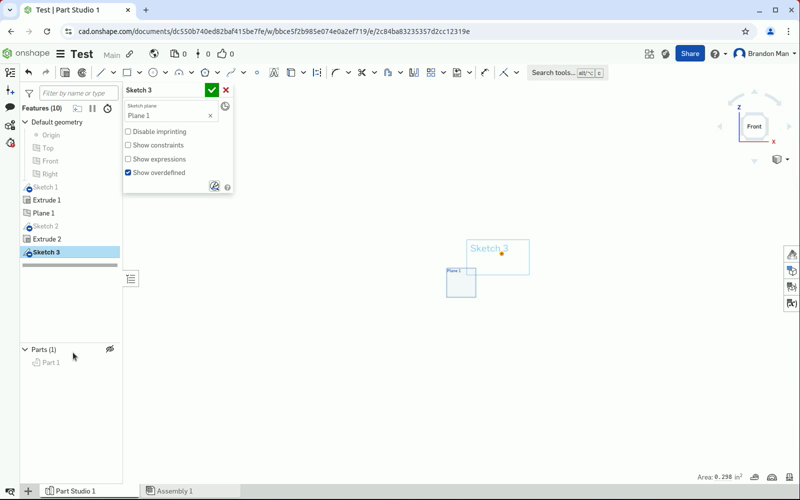
key(shift+e)
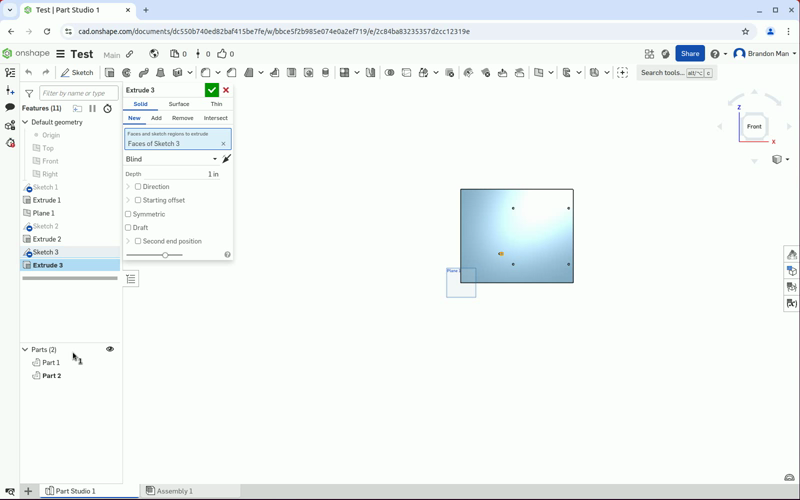
mouse_move(143, 106)
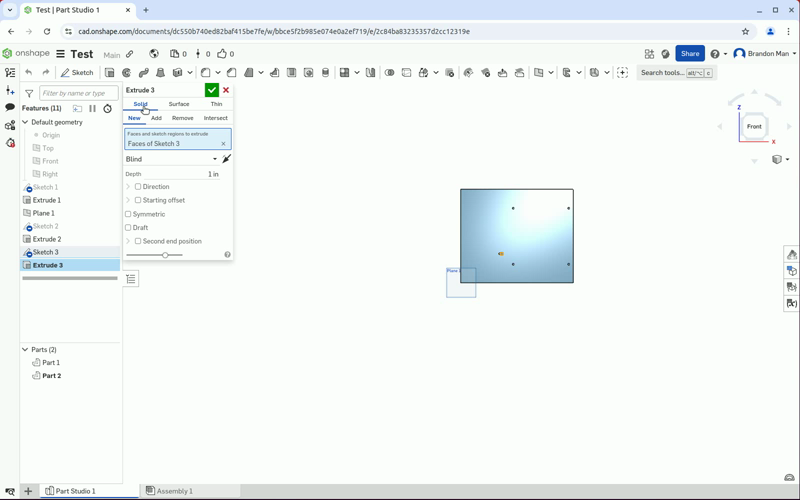
click(143, 106)
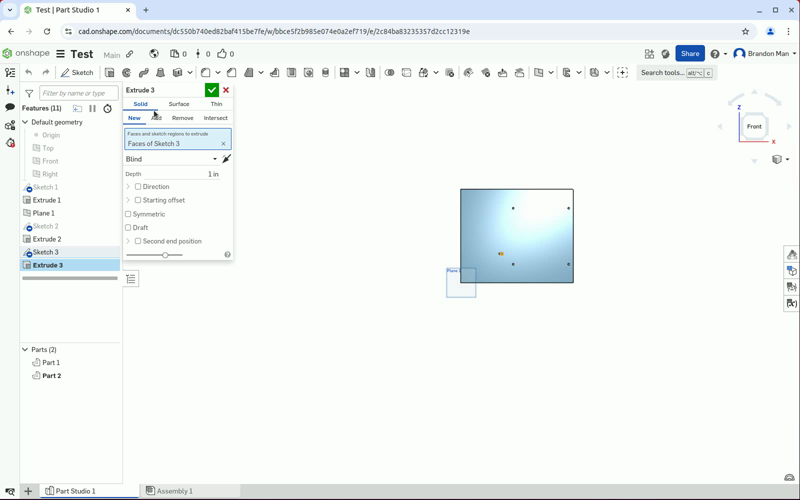
mouse_move(186, 120)
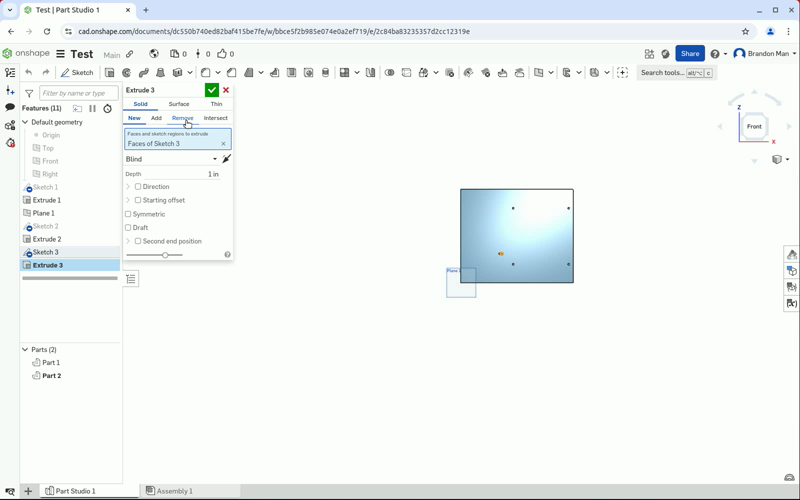
click(186, 120)
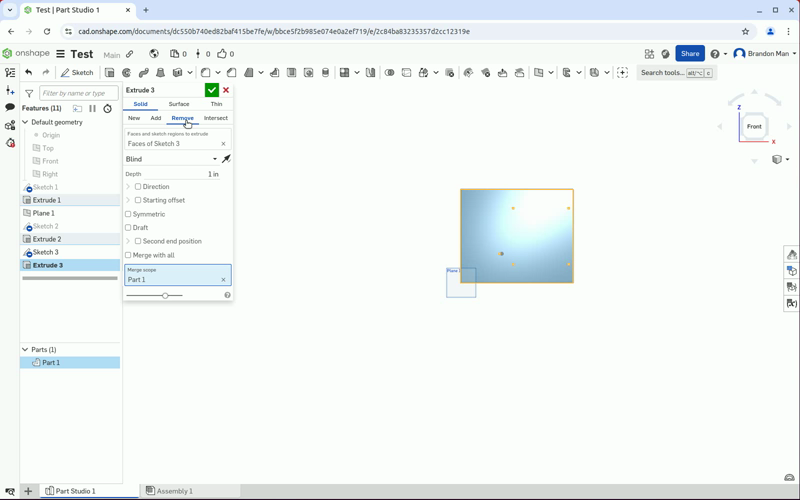
key(tab, 4)
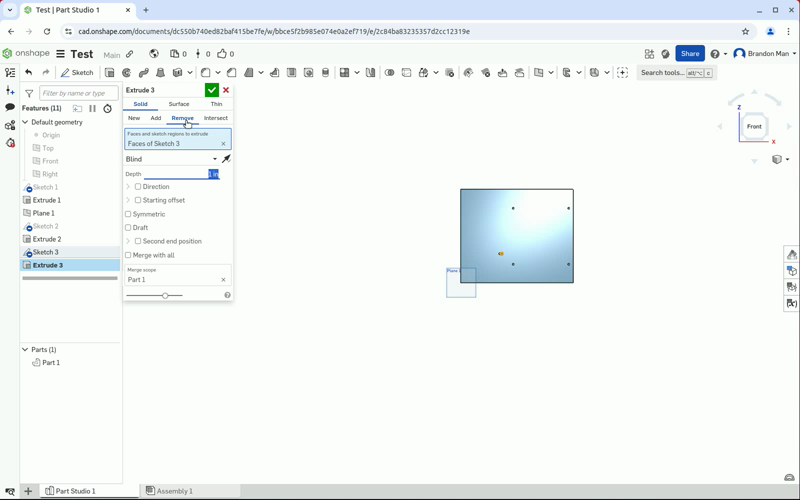
text(0.963)
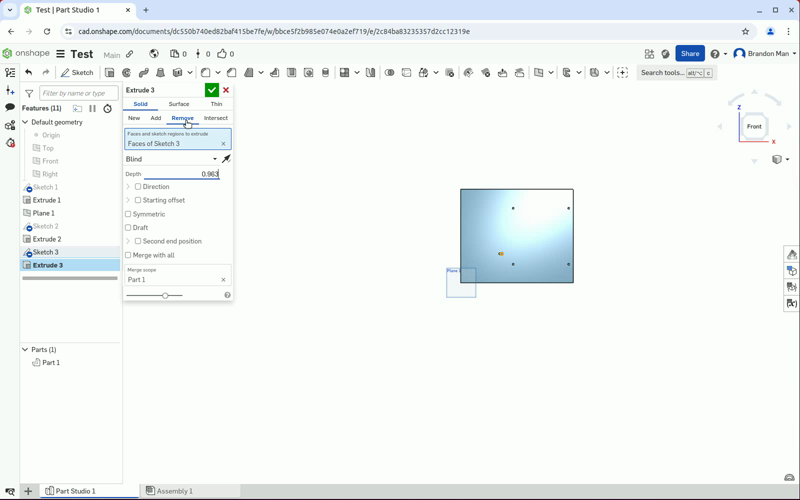
key(tab, 6)
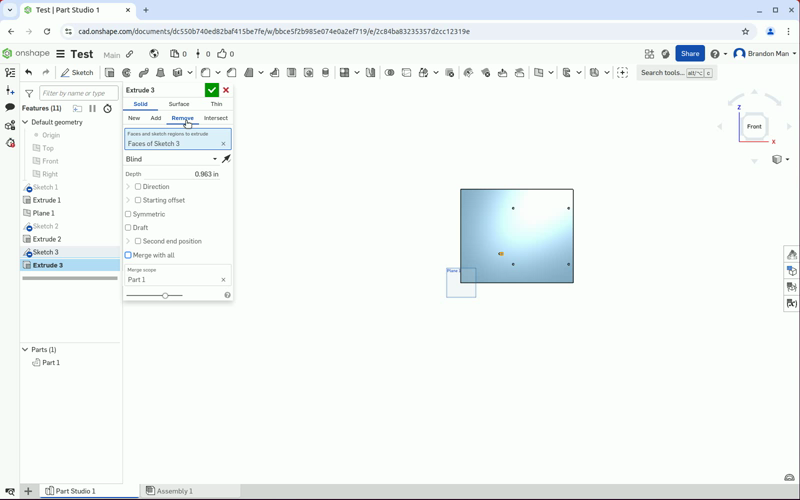
key(space)
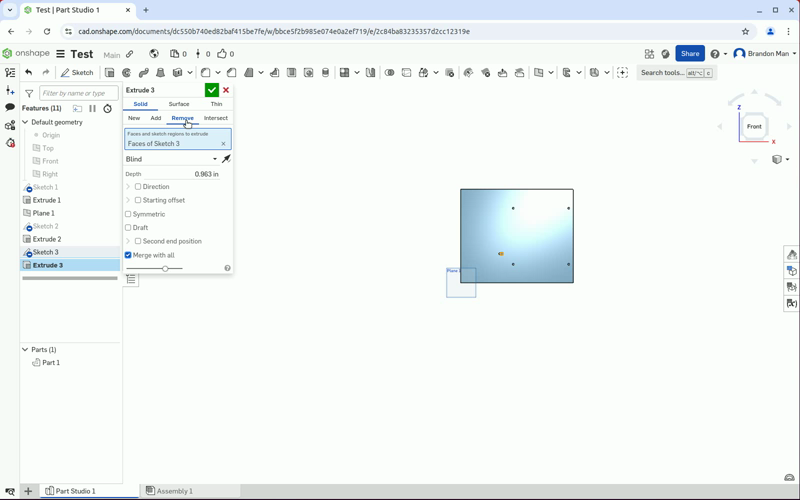
key(enter)
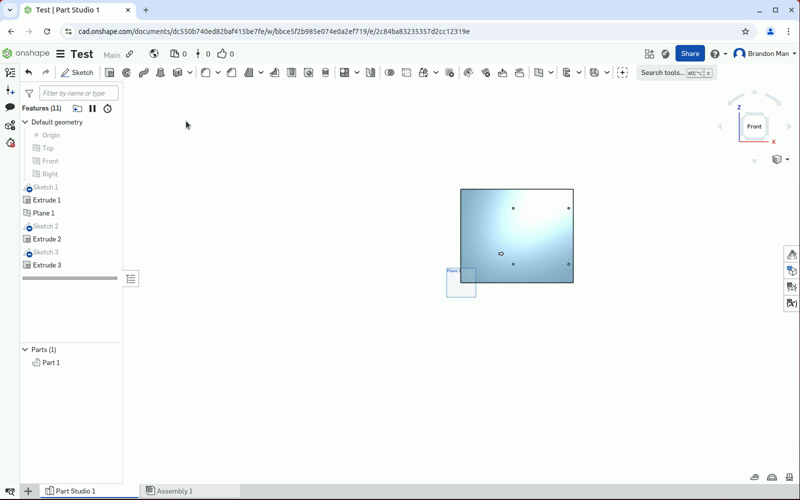
key(shift+h)
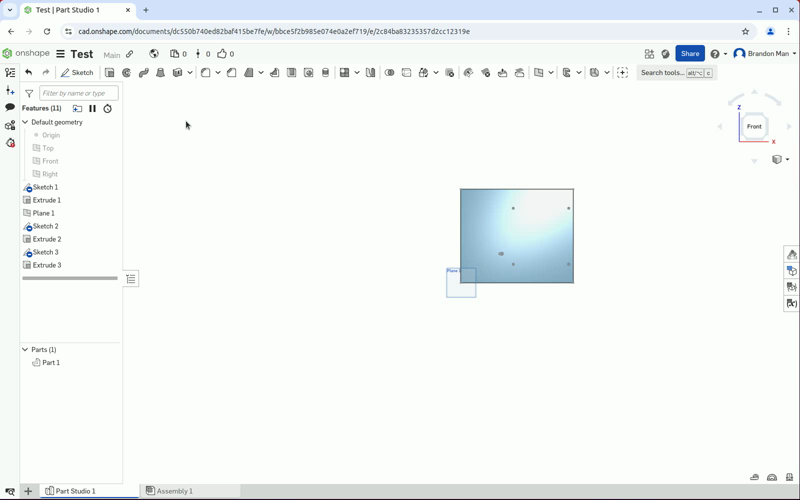
key(shift+h)
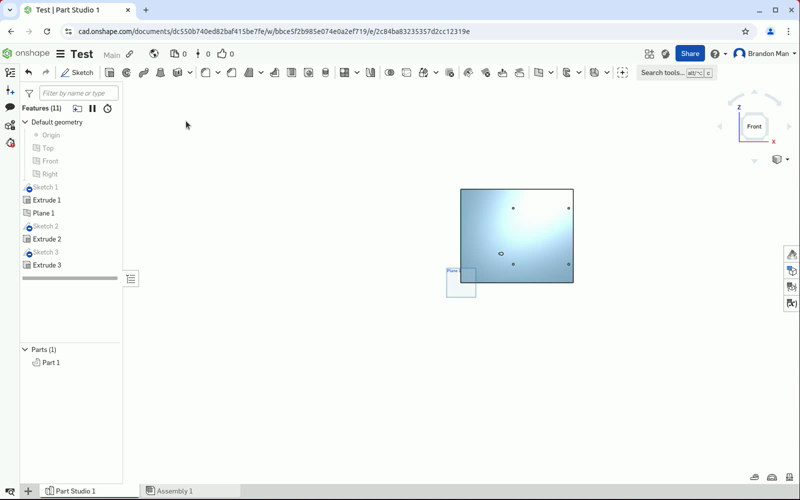
mouse_move(73, 189)
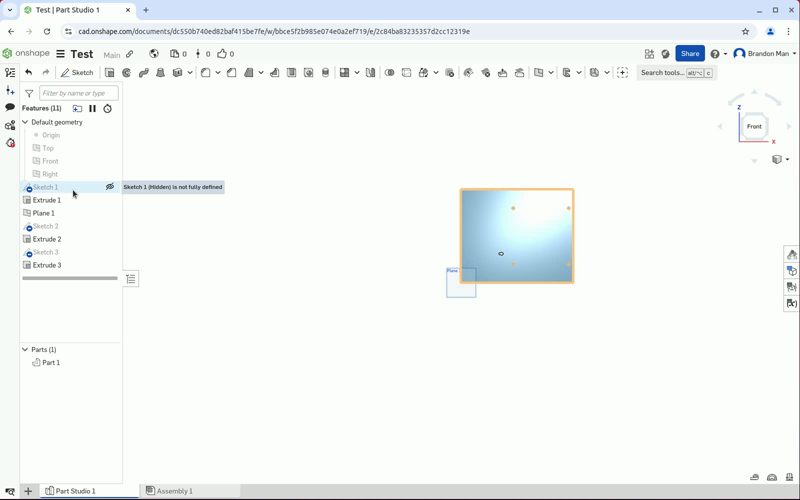
click(73, 189)
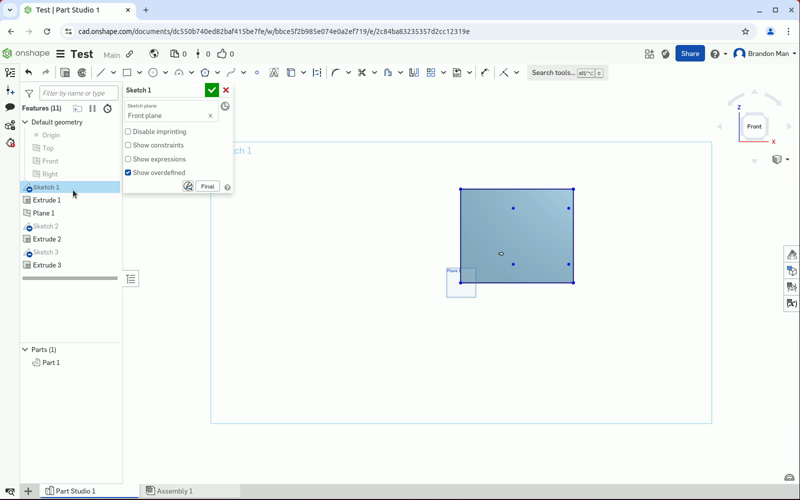
mouse_move(229, 92)
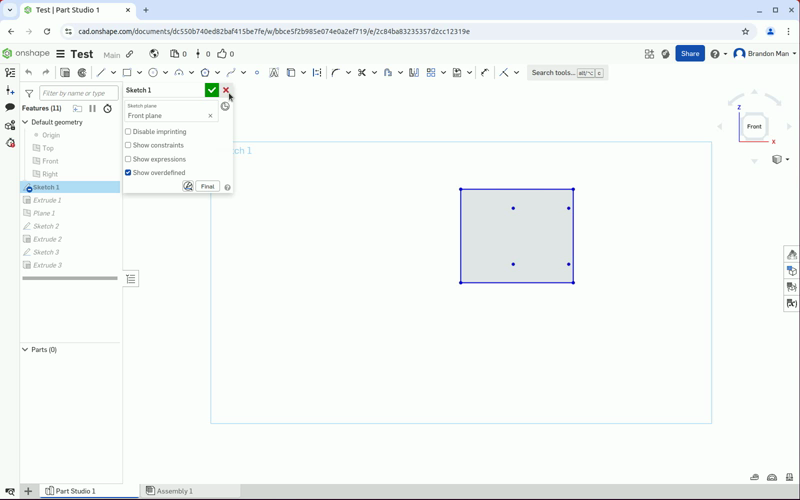
click(229, 92)
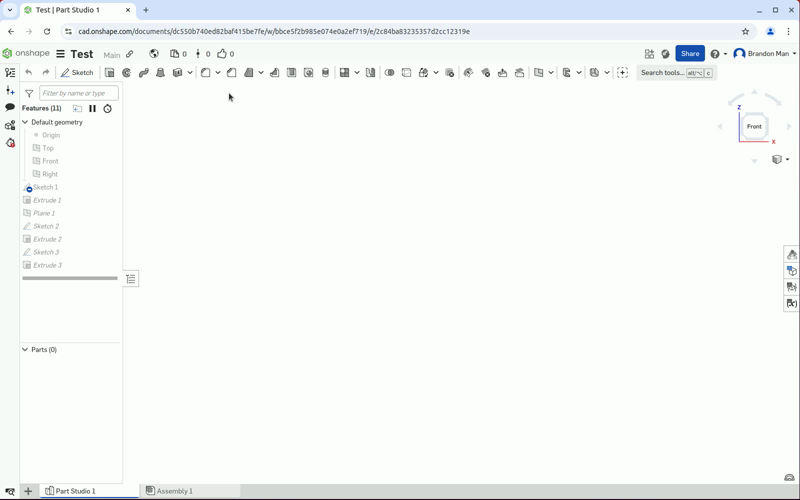
key(shift+s)
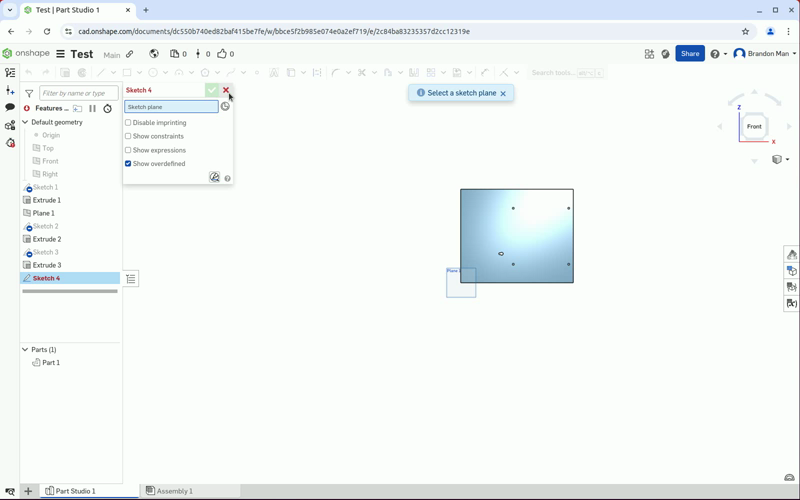
mouse_move(73, 215)
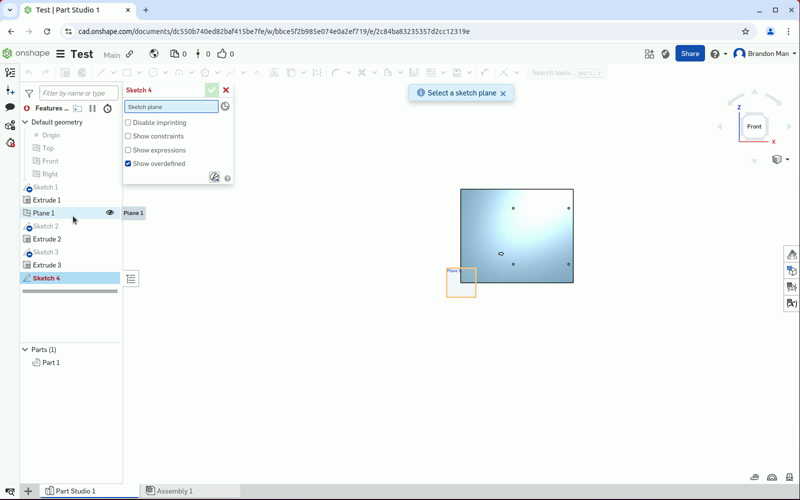
click(73, 215)
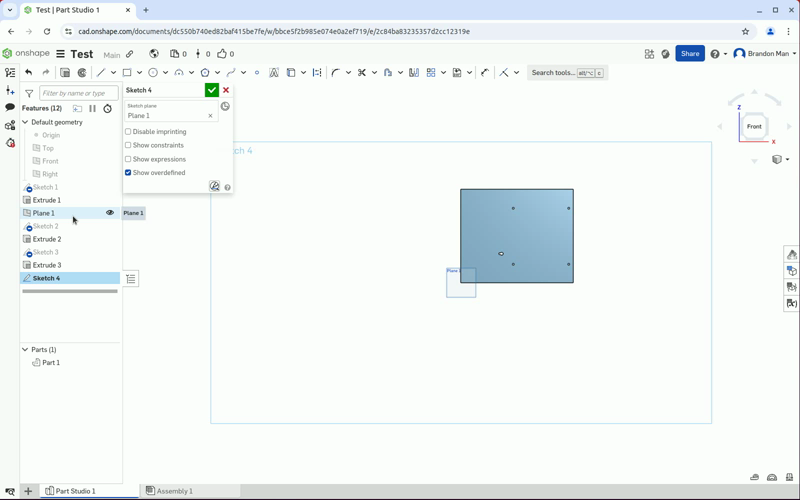
mouse_move(73, 352)
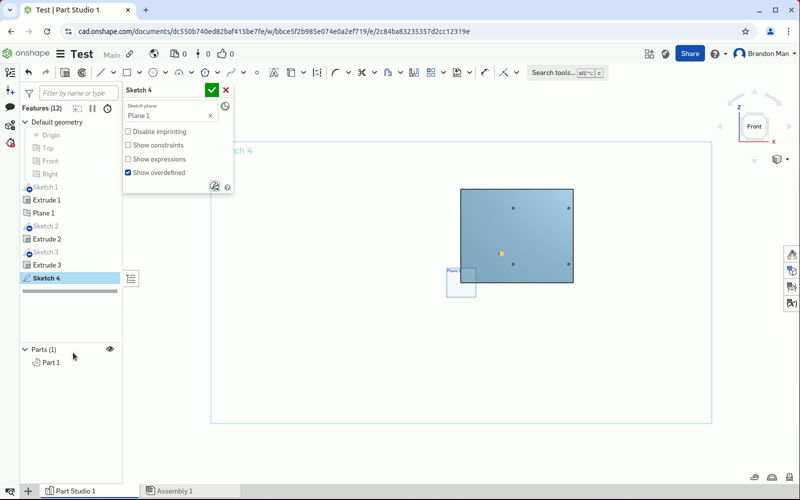
key(y)
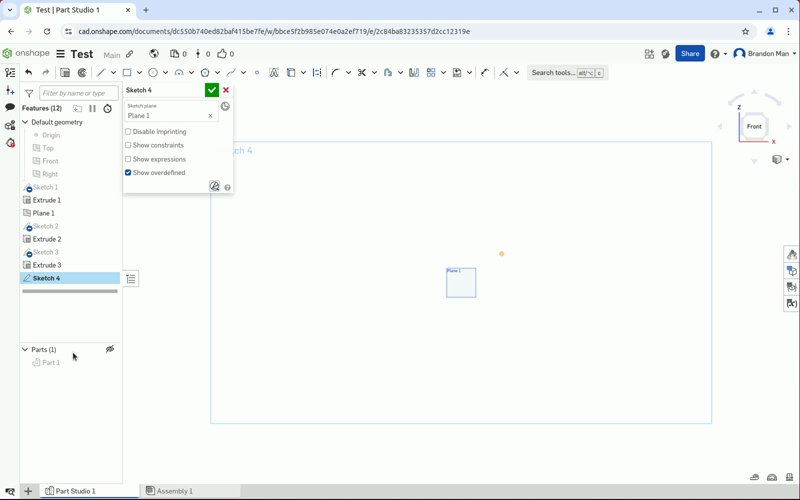
key(c)
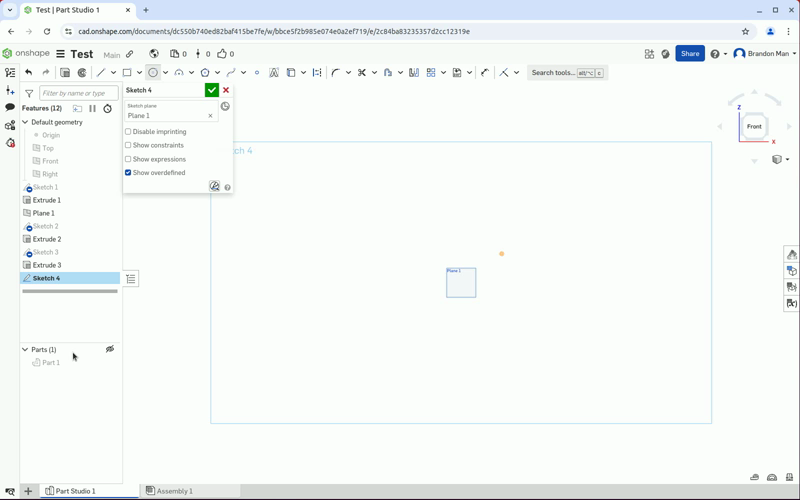
key_down(shift)
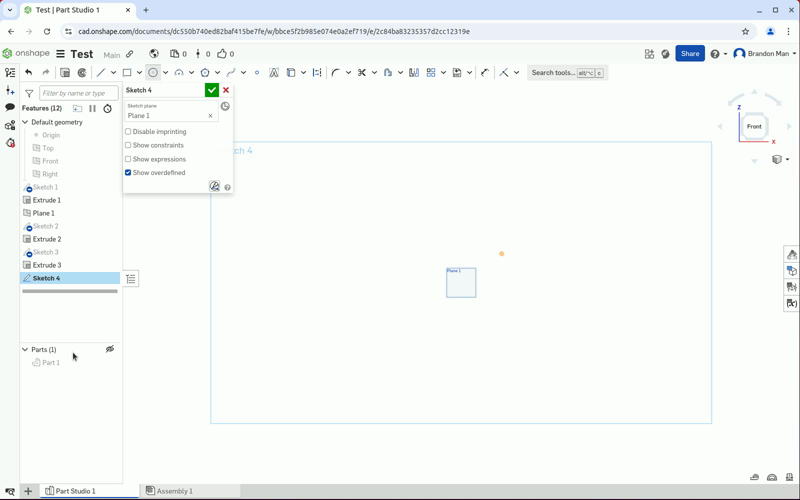
mouse_move(499, 218)
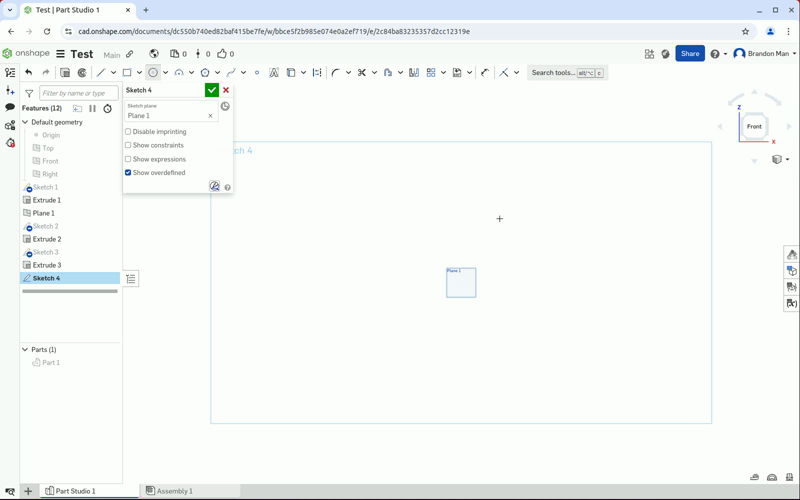
click(499, 218)
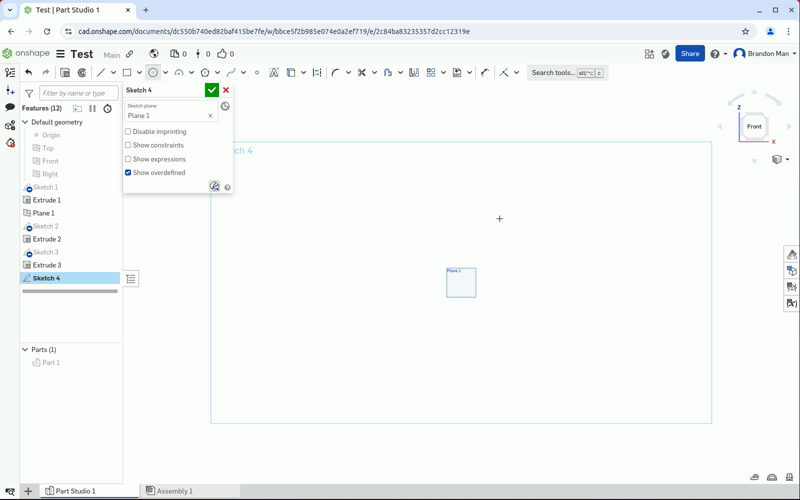
key_up(shift)
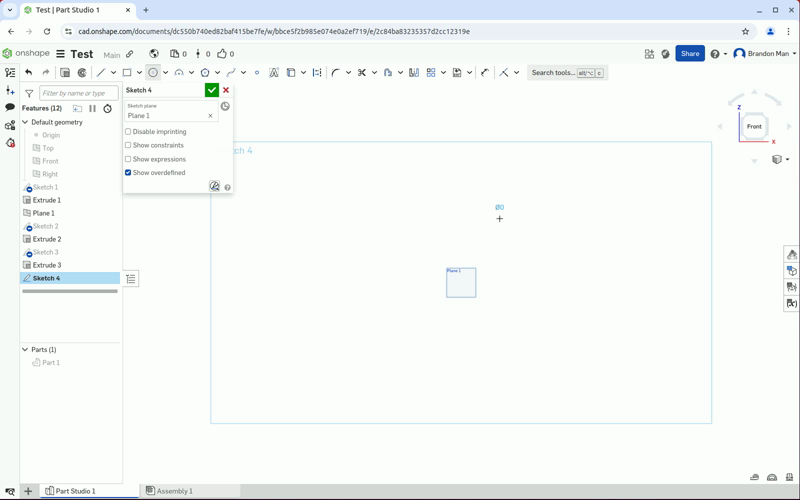
mouse_move(500, 218)
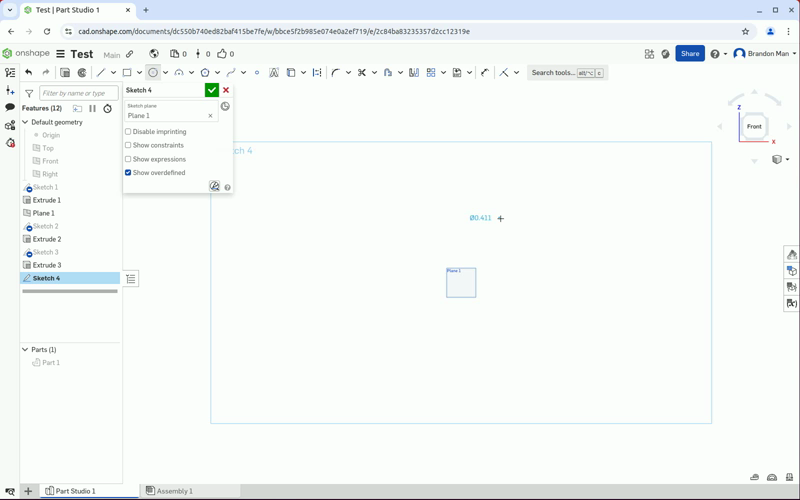
scroll(6)
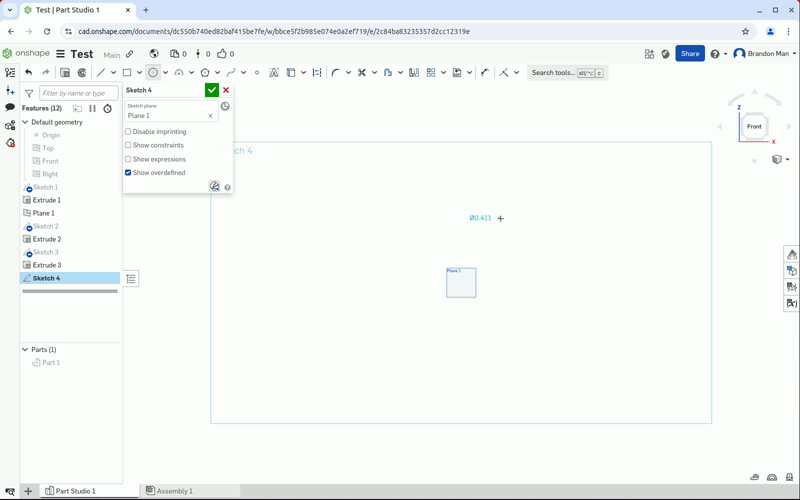
scroll(6)
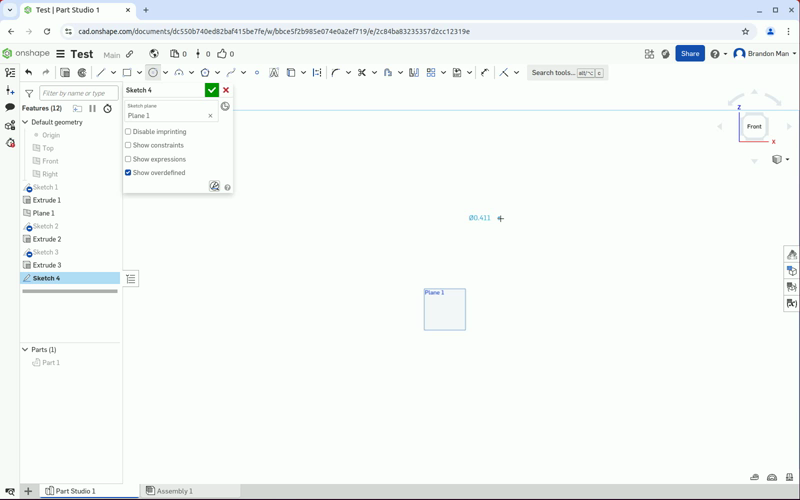
scroll(6)
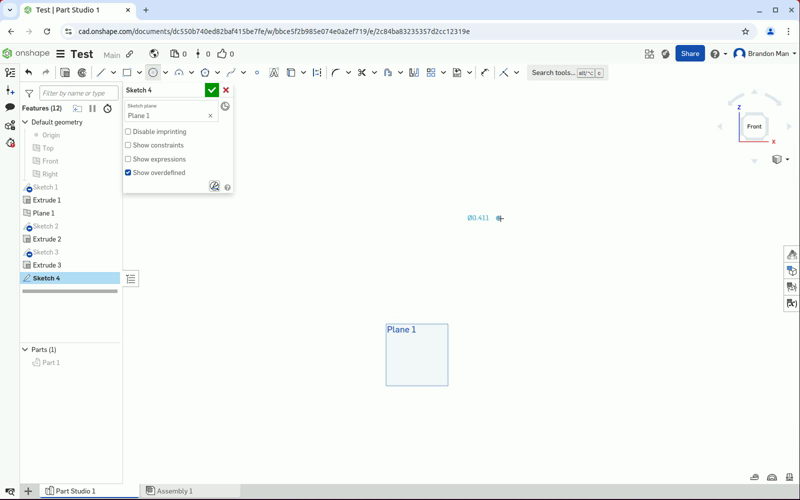
scroll(6)
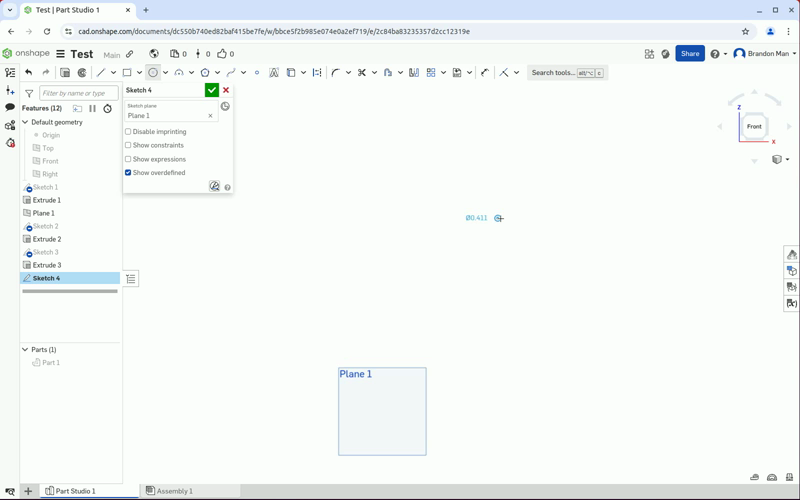
scroll(6)
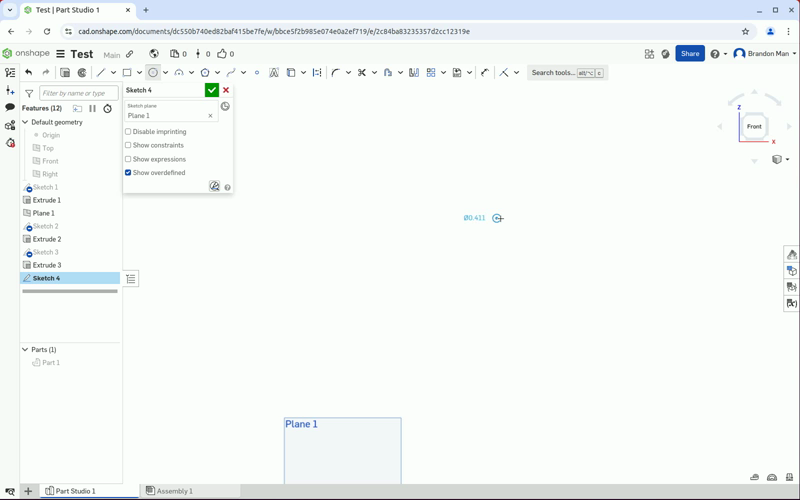
scroll(6)
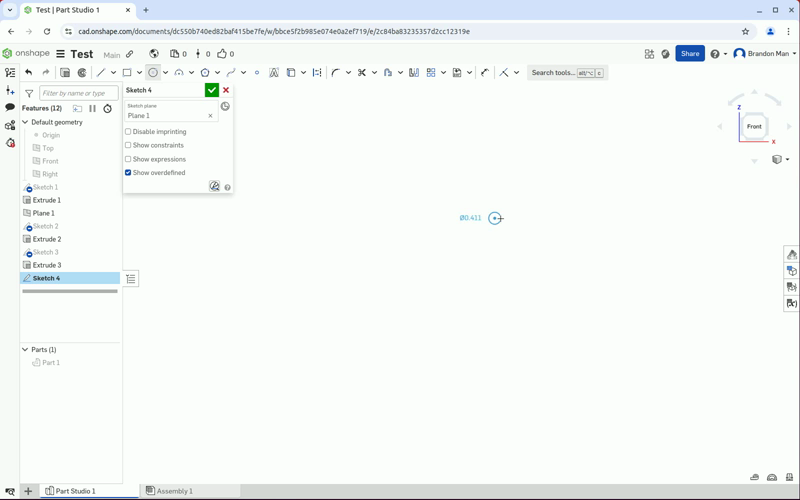
scroll(6)
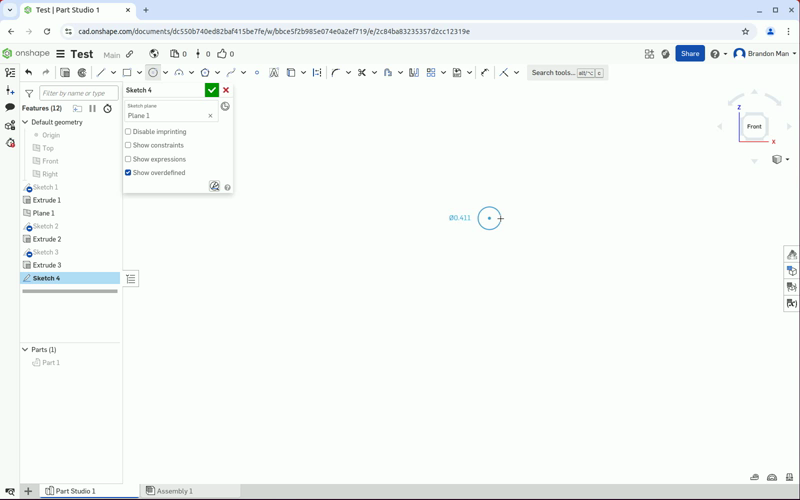
click(500, 218)
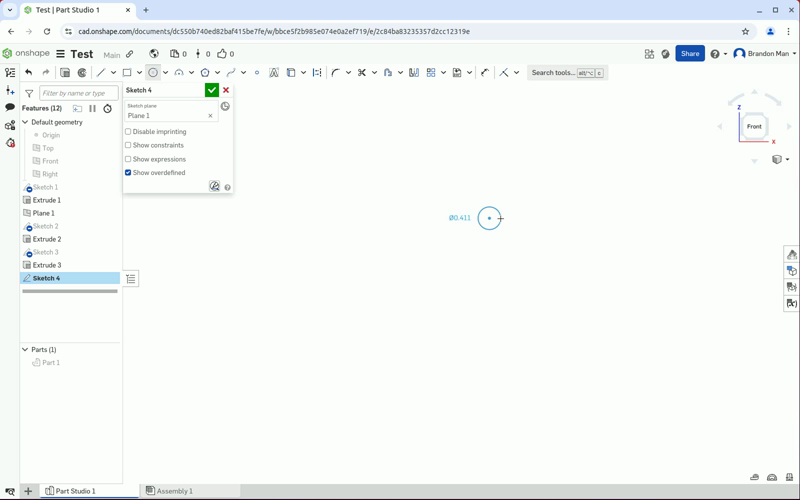
scroll(-6)
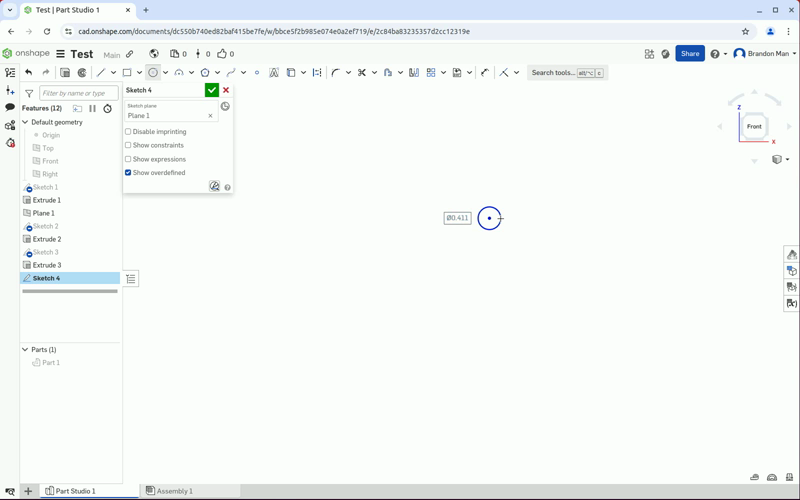
scroll(-6)
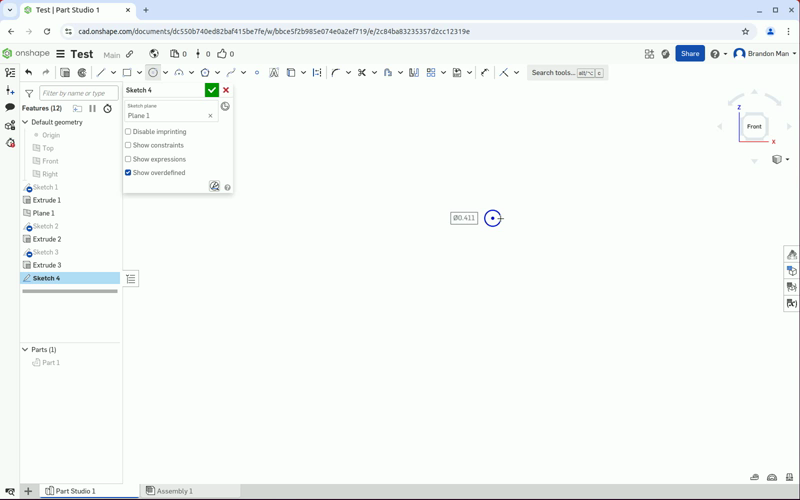
scroll(-6)
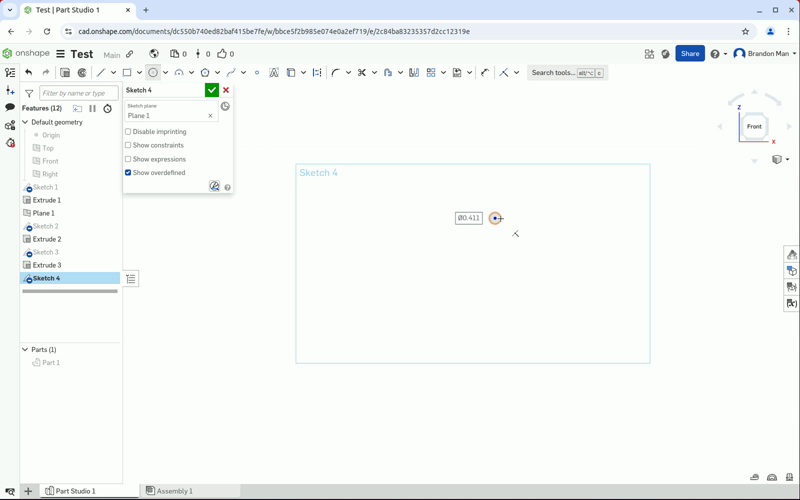
scroll(-6)
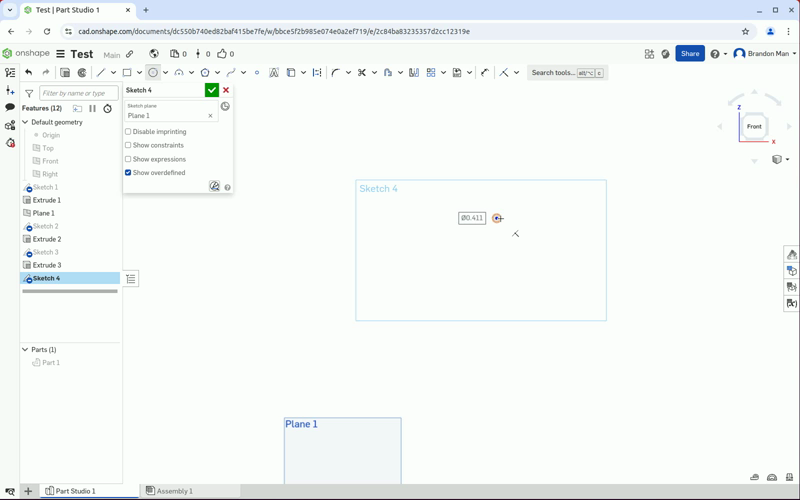
scroll(-6)
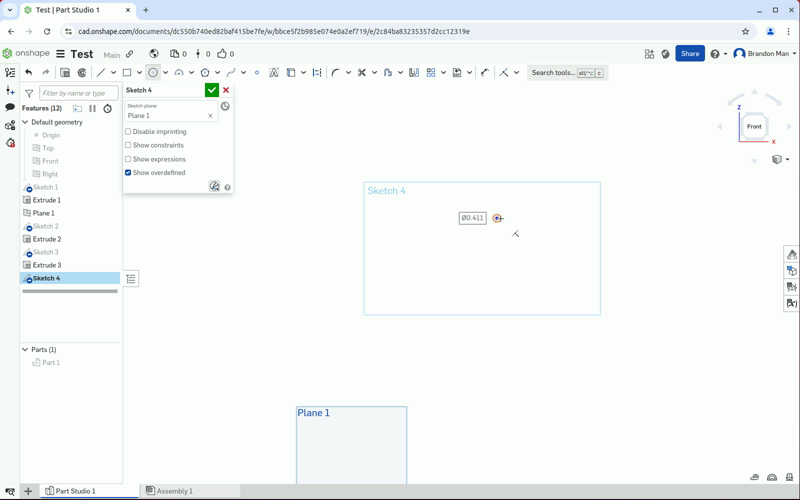
scroll(-6)
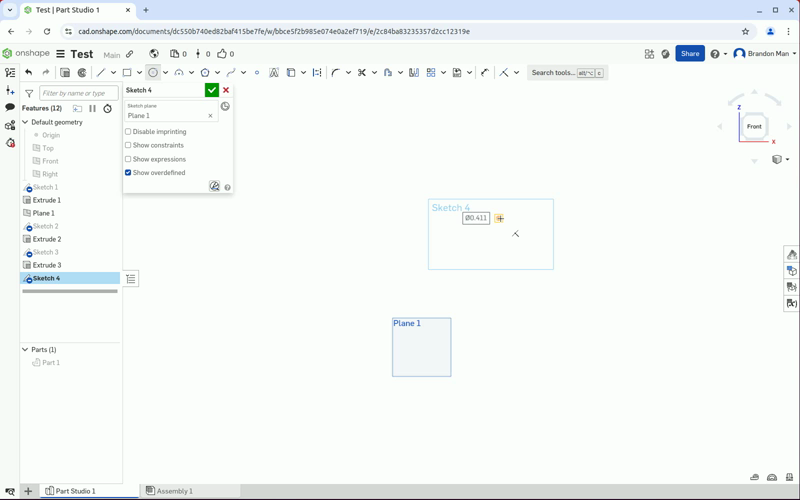
scroll(-6)
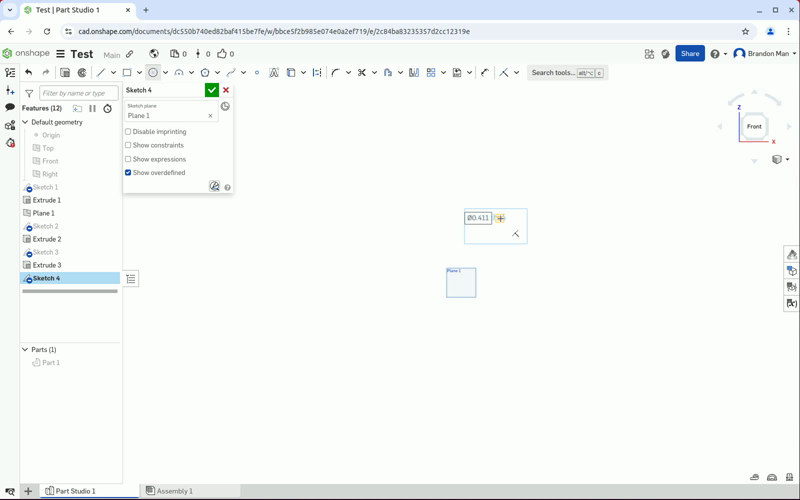
key(esc)
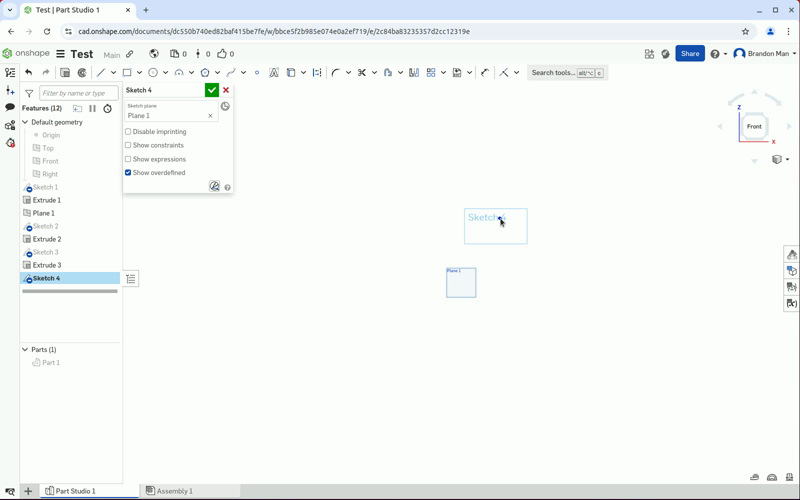
mouse_move(499, 218)
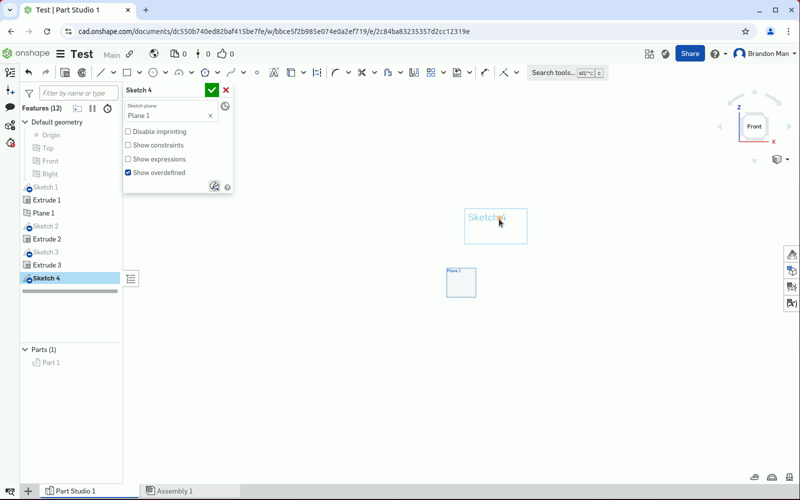
scroll(6)
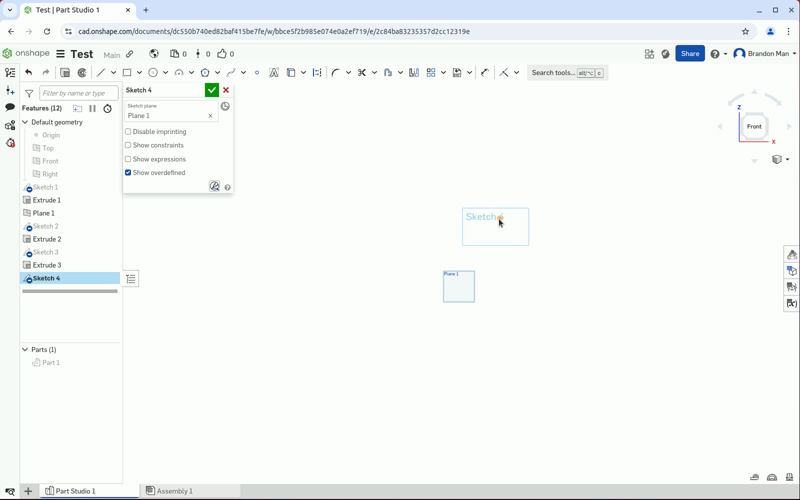
scroll(6)
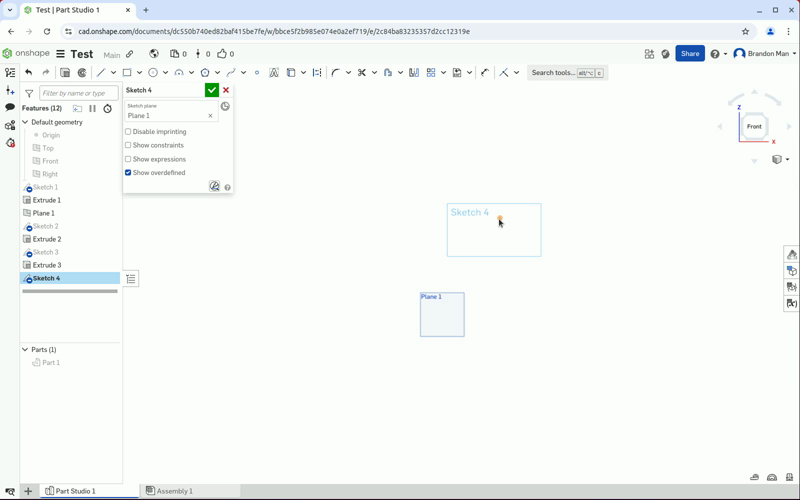
scroll(6)
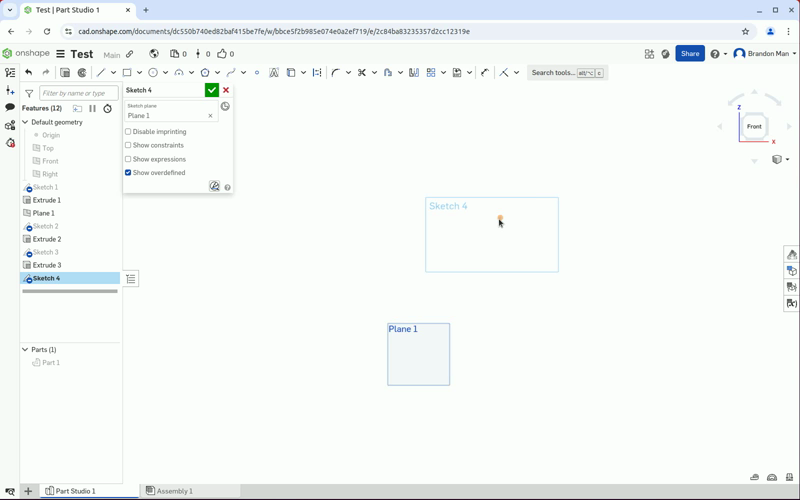
scroll(6)
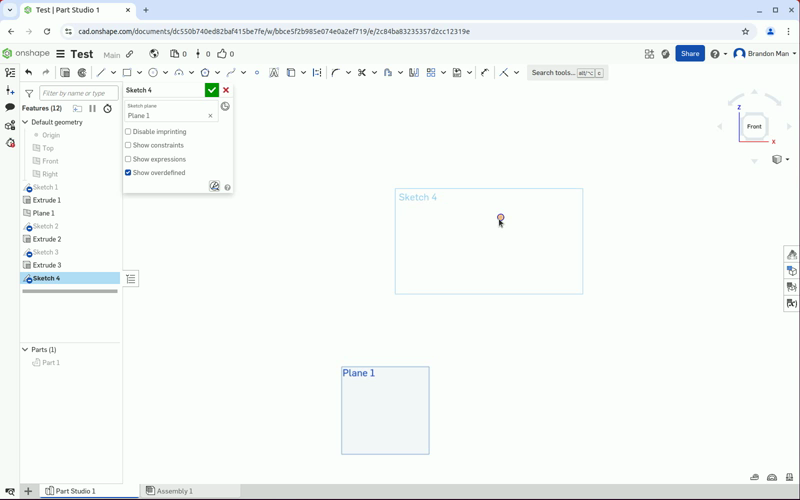
scroll(6)
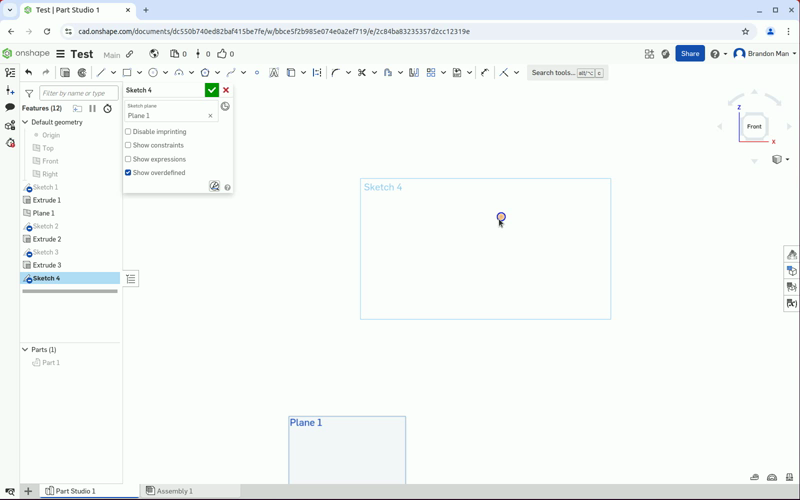
scroll(6)
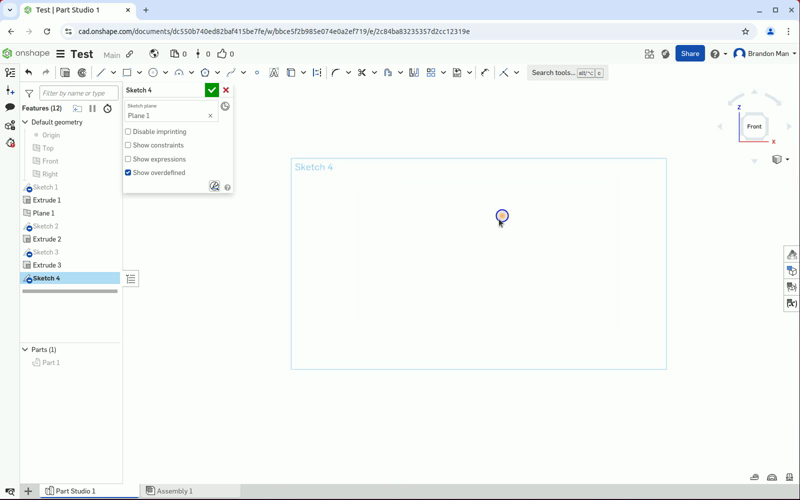
scroll(6)
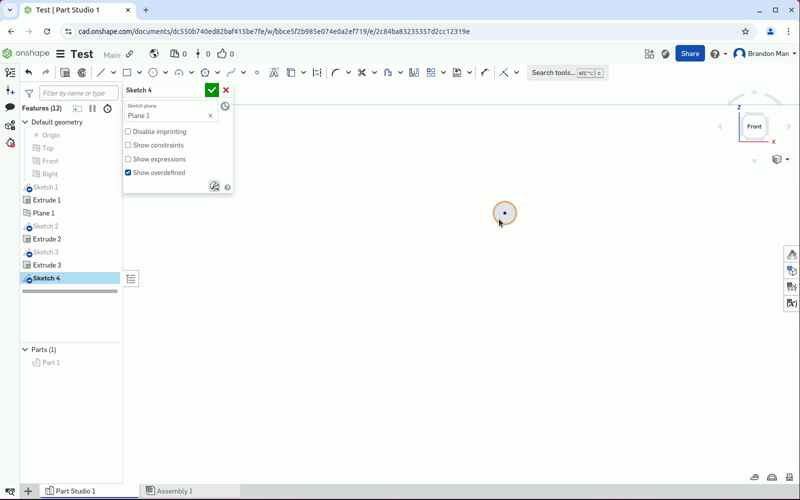
click(499, 218)
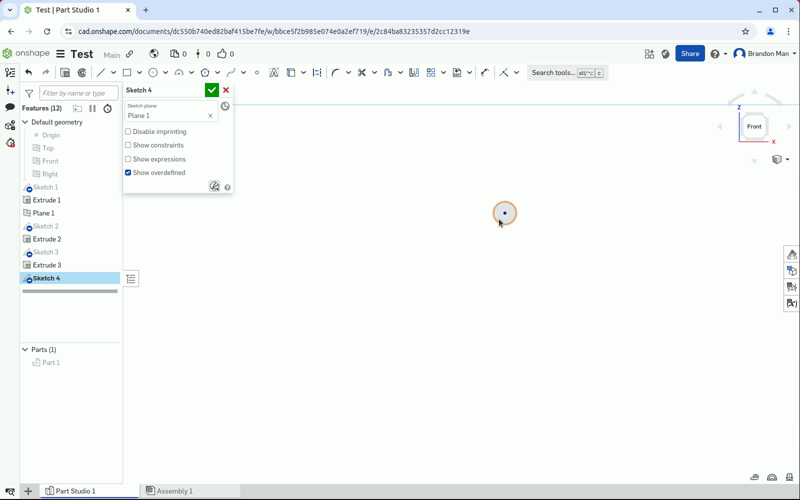
scroll(-6)
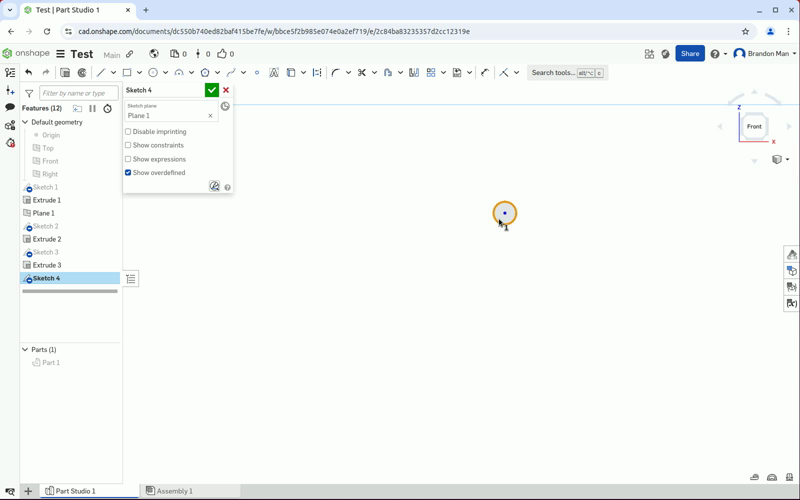
scroll(-6)
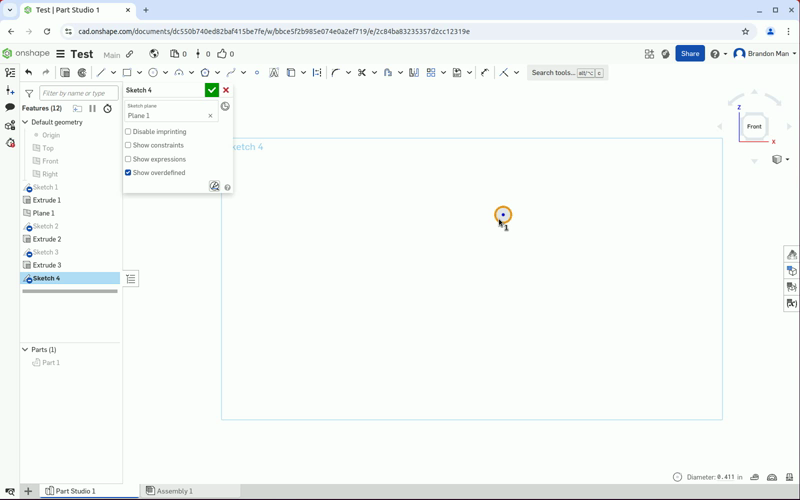
scroll(-6)
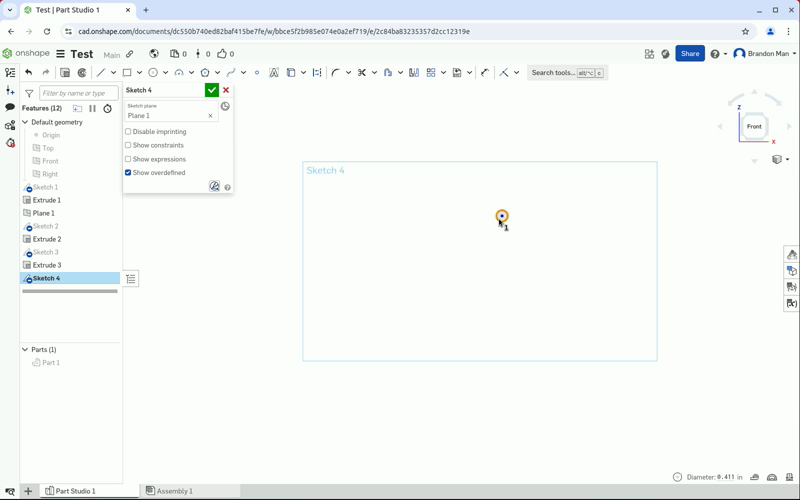
scroll(-6)
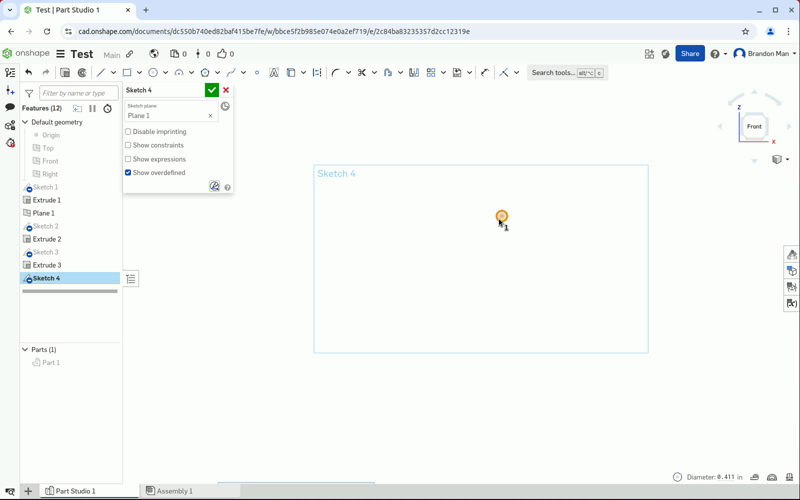
scroll(-6)
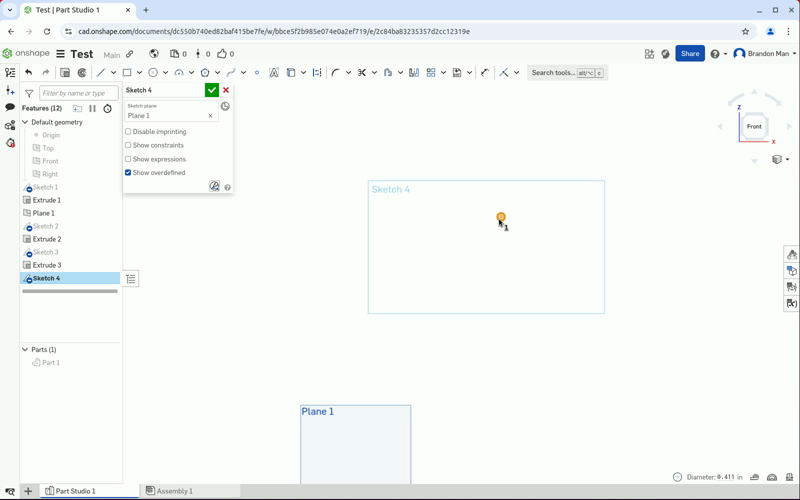
scroll(-6)
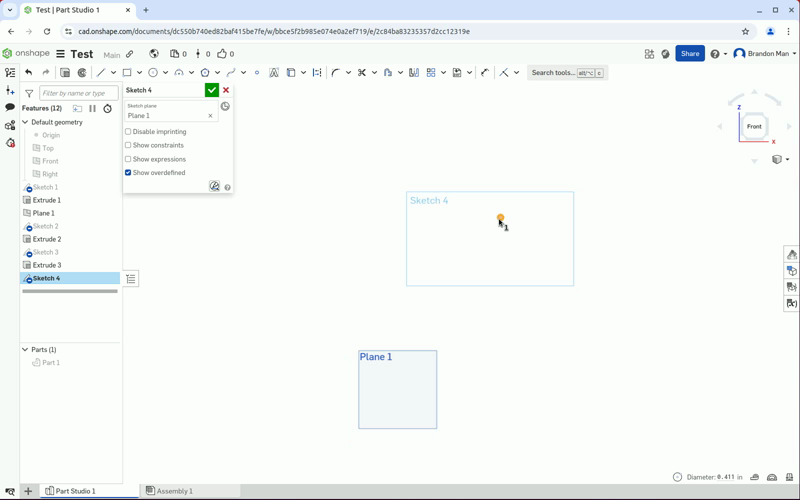
scroll(-6)
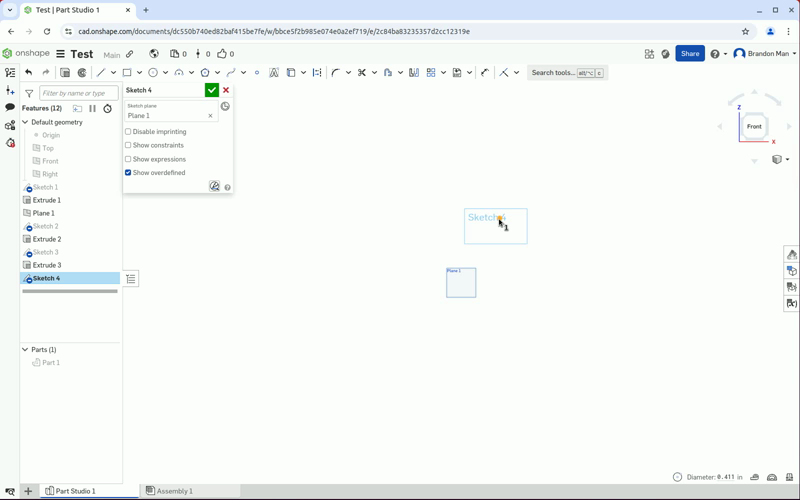
mouse_move(73, 352)
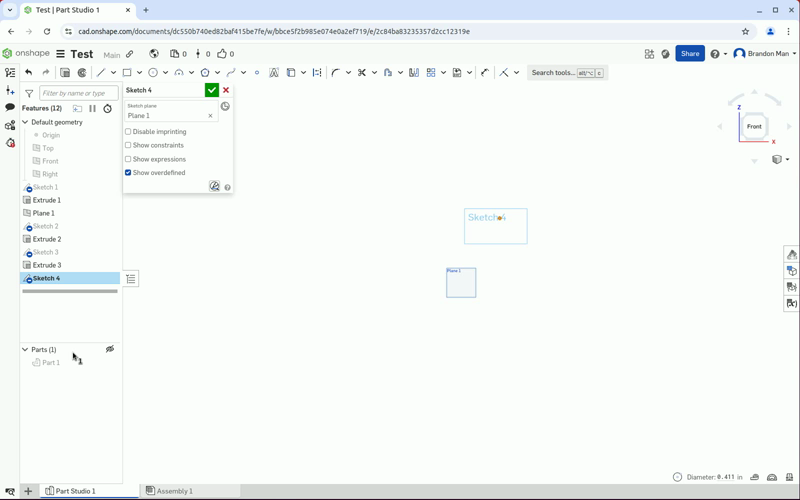
key(shift+y)
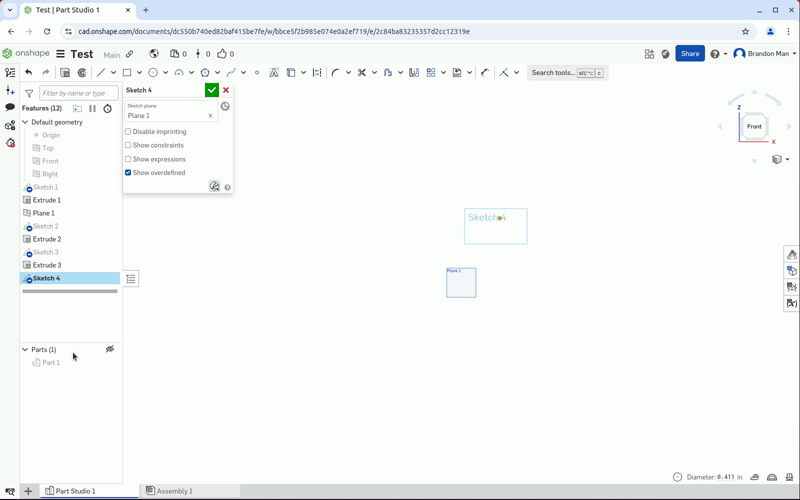
key(shift+e)
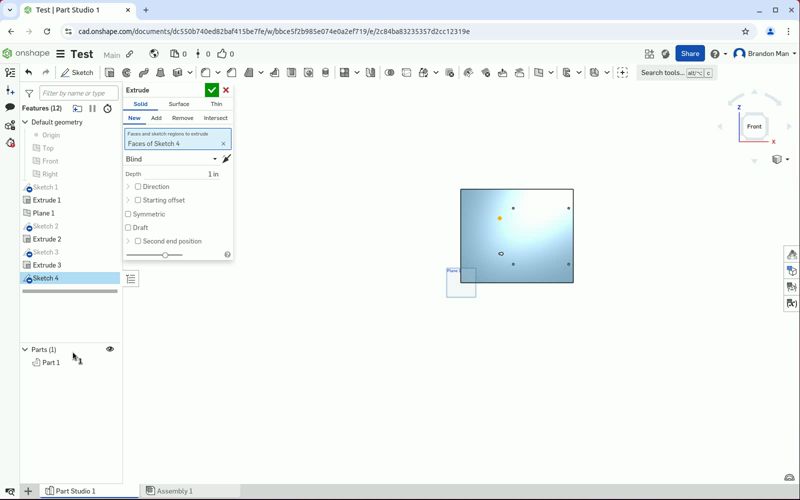
mouse_move(143, 106)
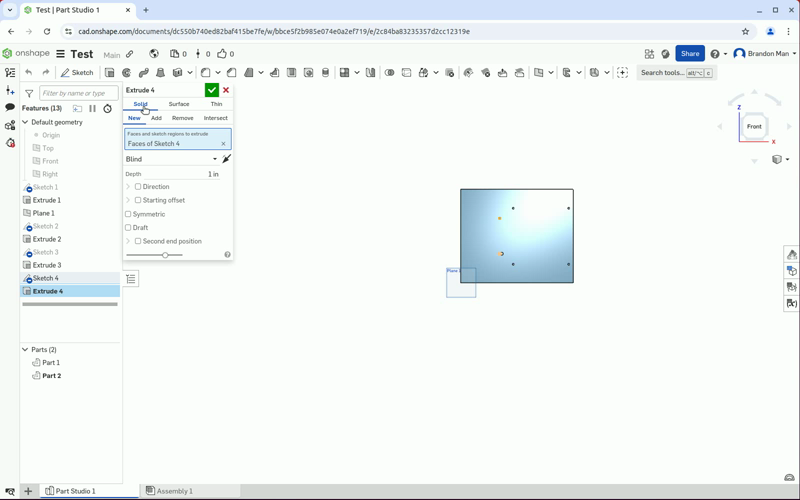
click(143, 106)
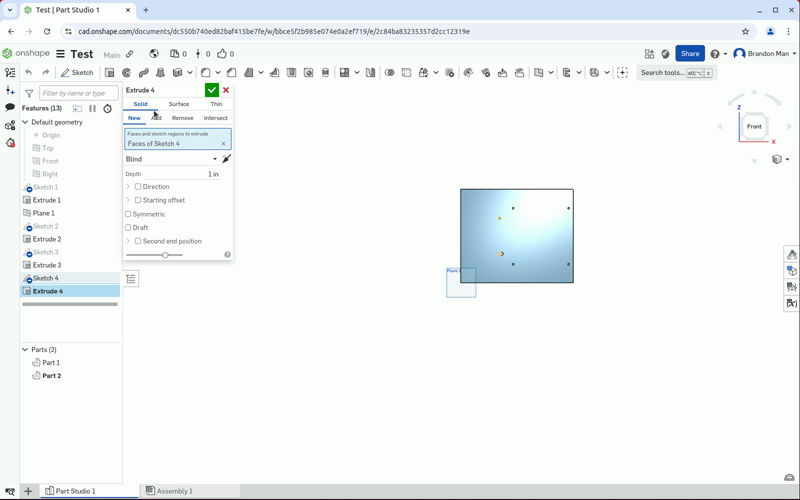
mouse_move(186, 120)
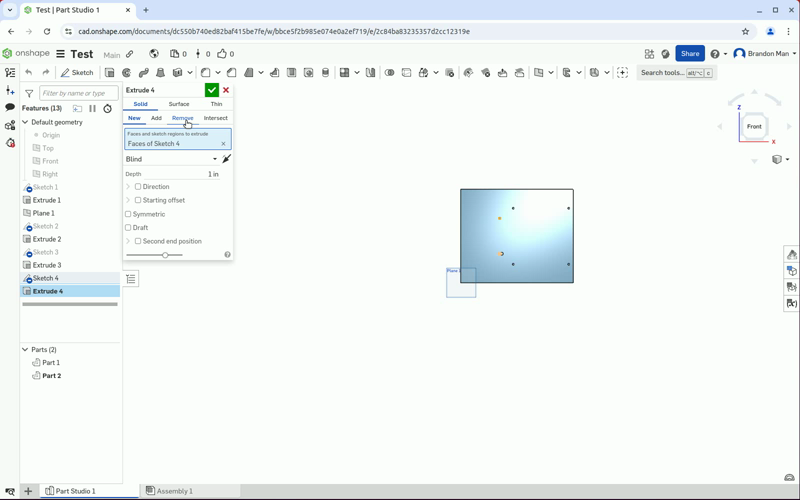
click(186, 120)
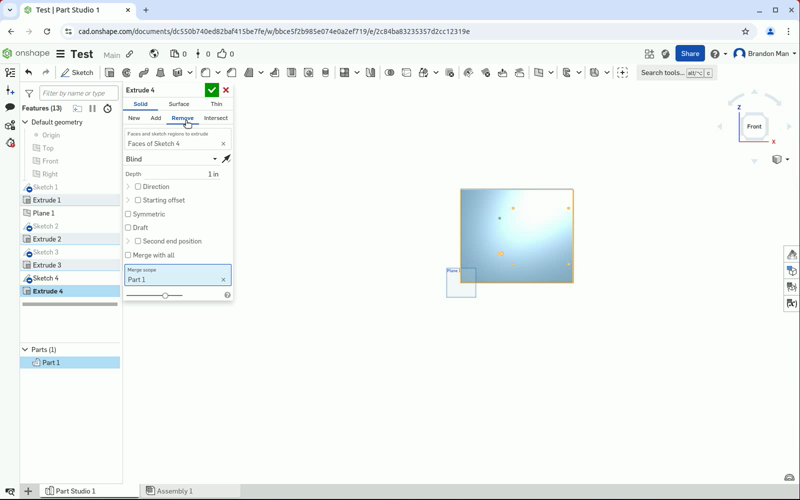
key(tab, 4)
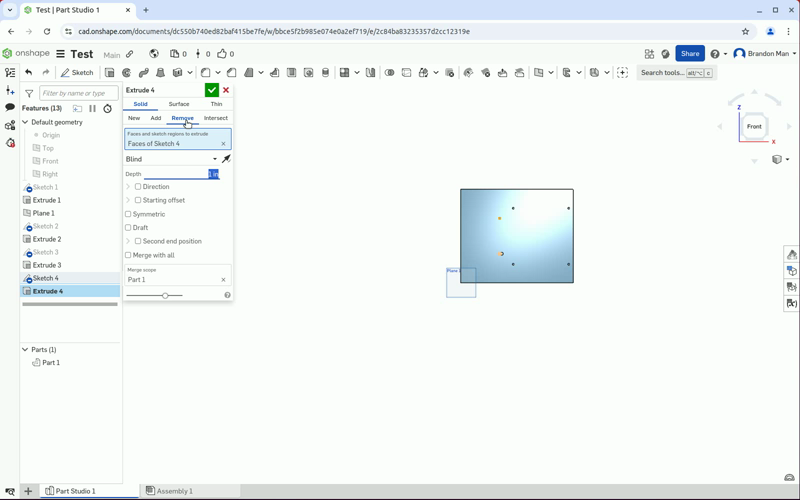
text(0.963)
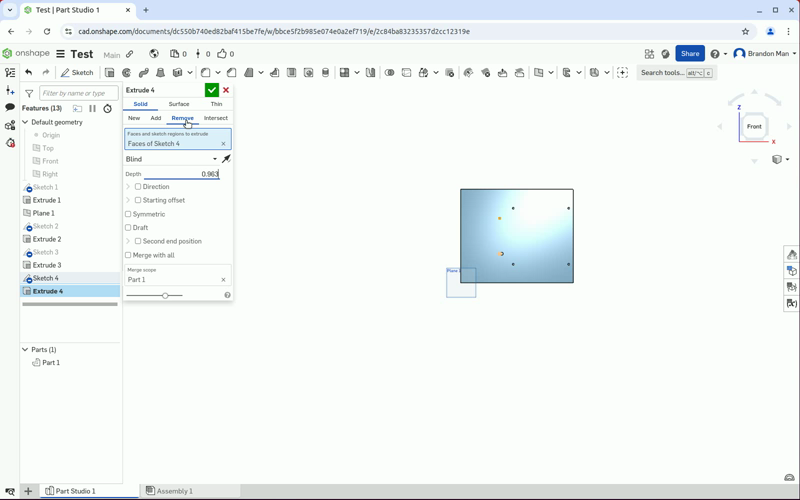
key(tab, 6)
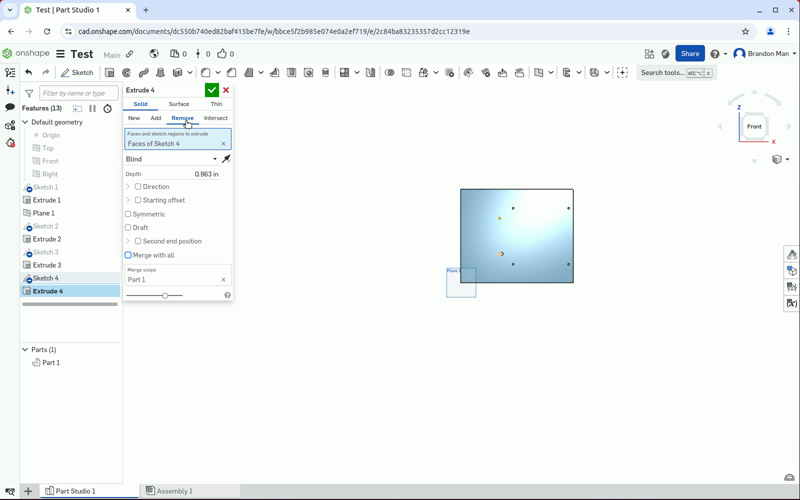
key(space)
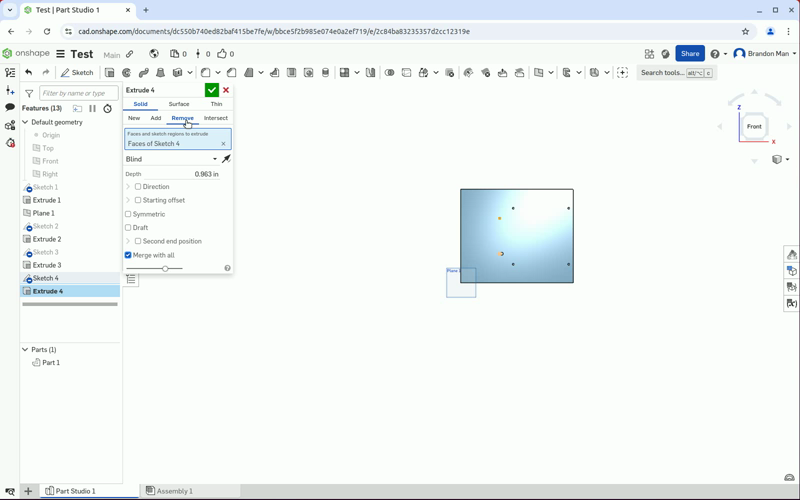
key(enter)
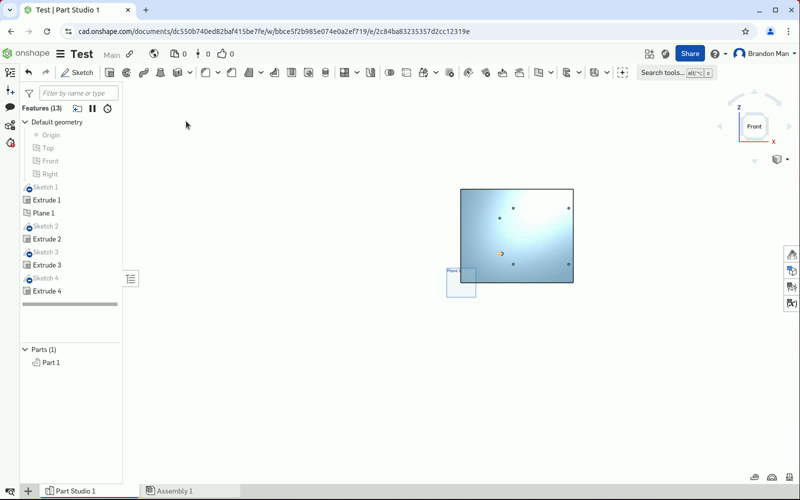
key(shift+h)
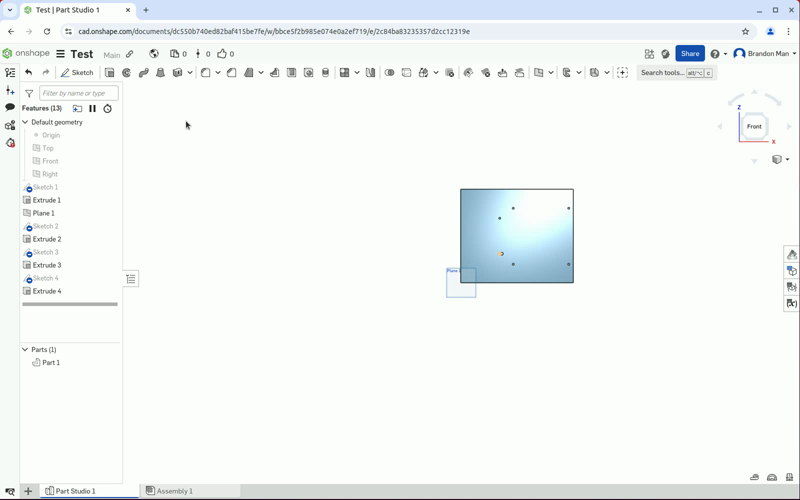
key(shift+h)
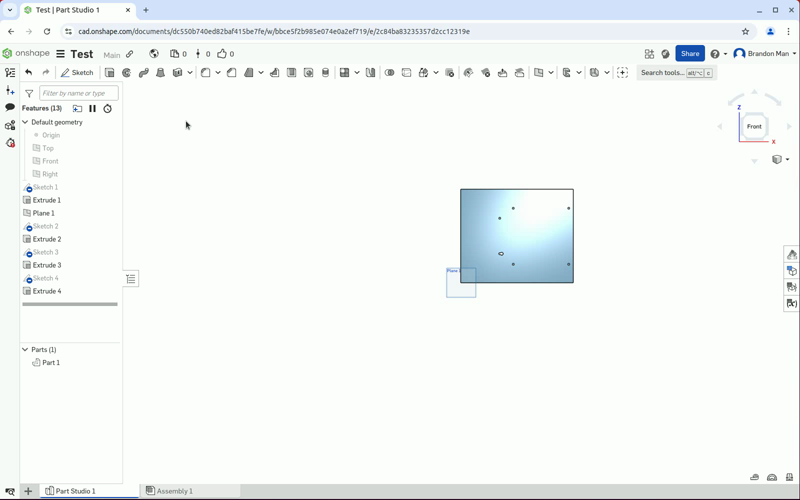
mouse_move(73, 189)
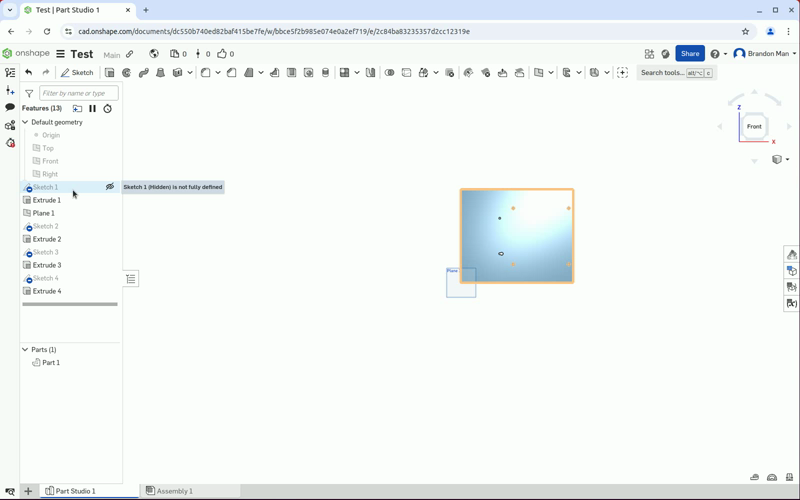
click(73, 189)
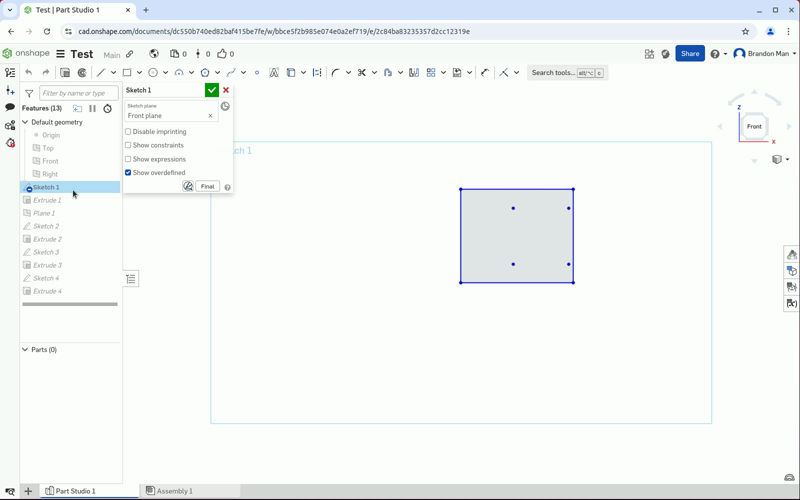
mouse_move(229, 92)
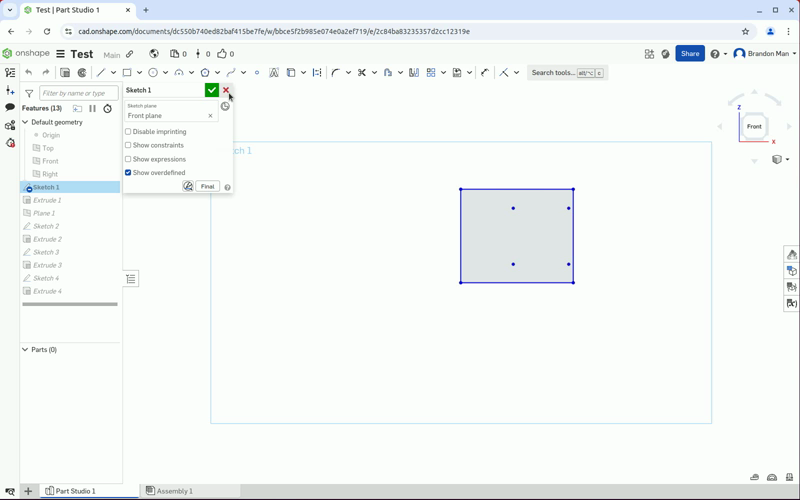
click(229, 92)
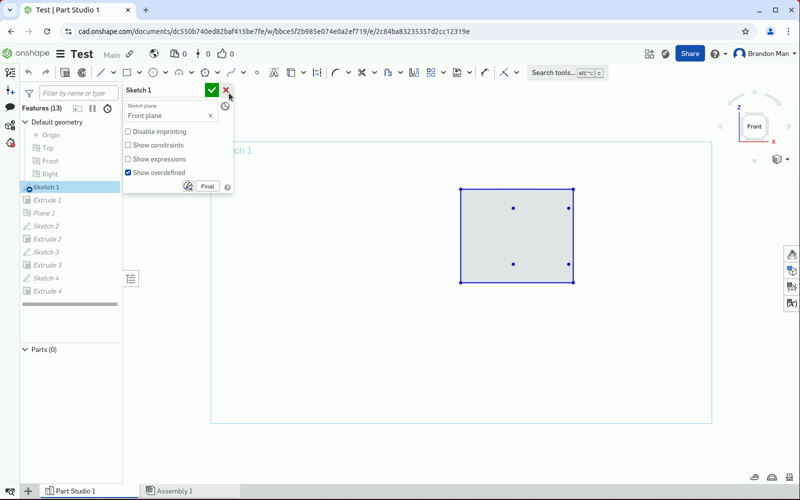
key(shift+s)
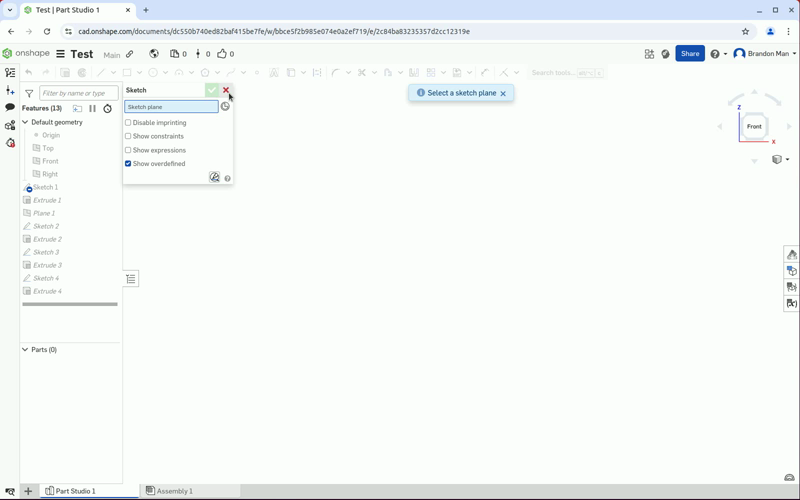
mouse_move(73, 215)
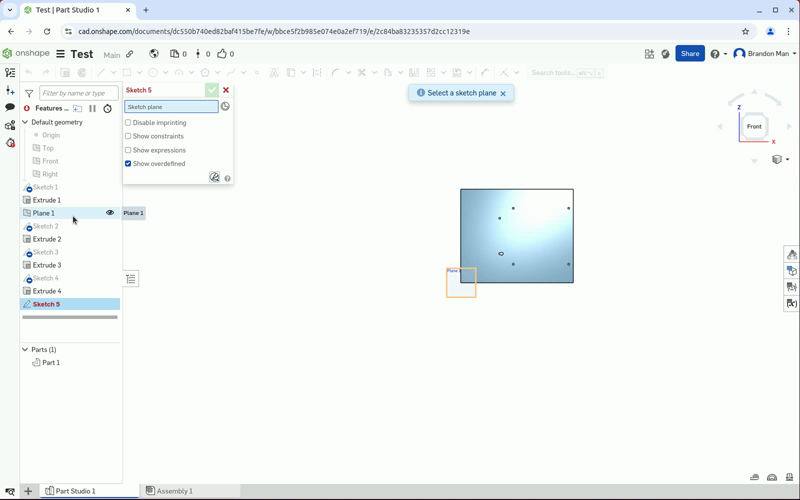
click(73, 215)
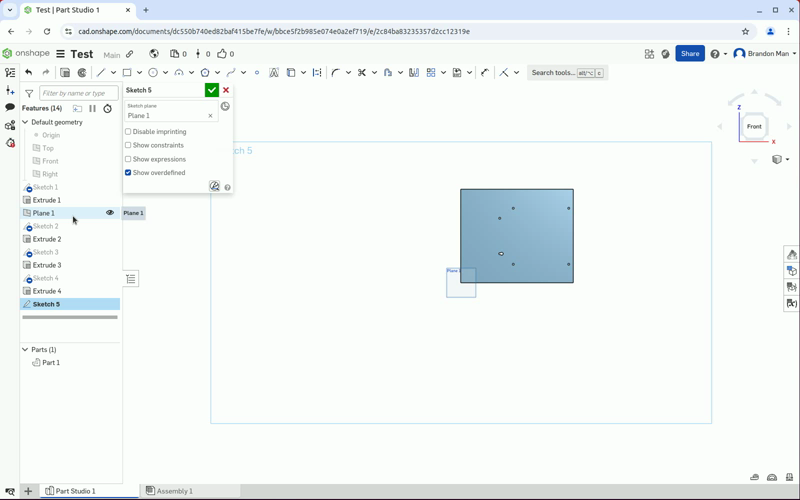
mouse_move(73, 352)
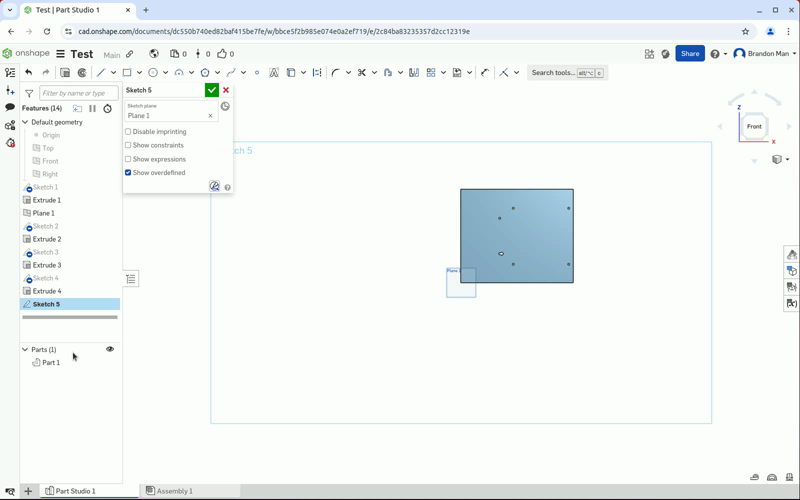
key(y)
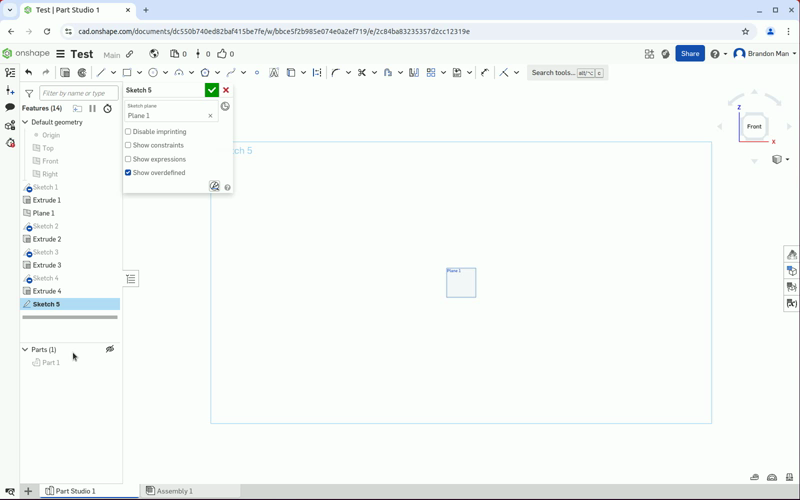
key(c)
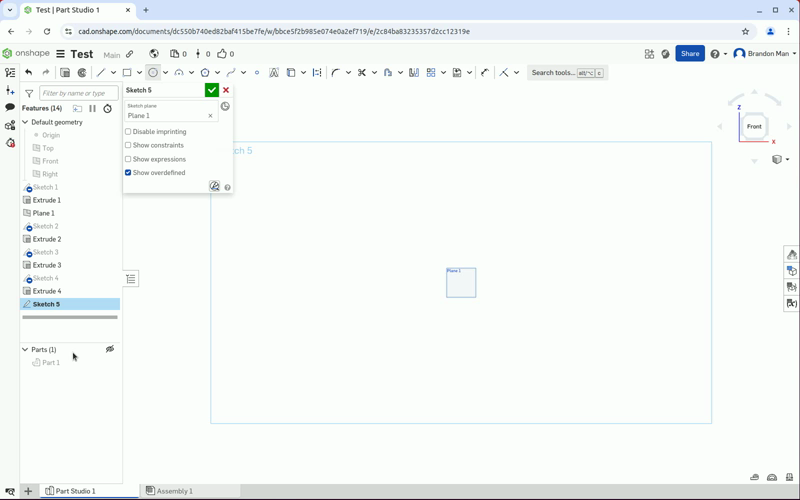
key_down(shift)
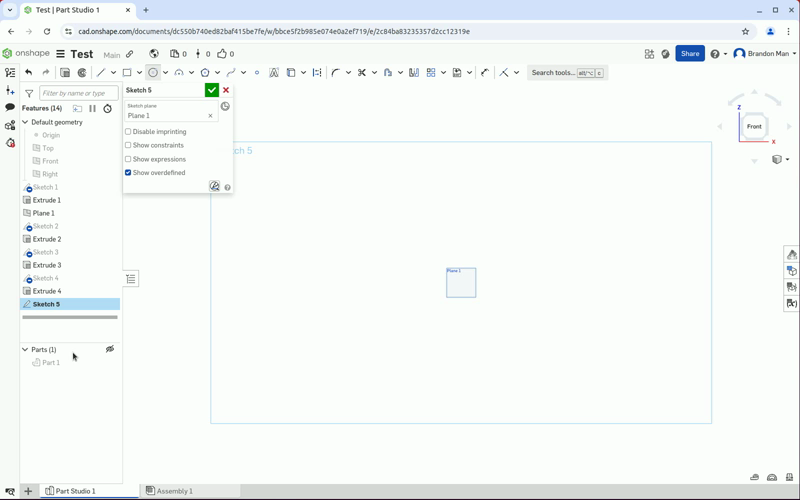
mouse_move(501, 218)
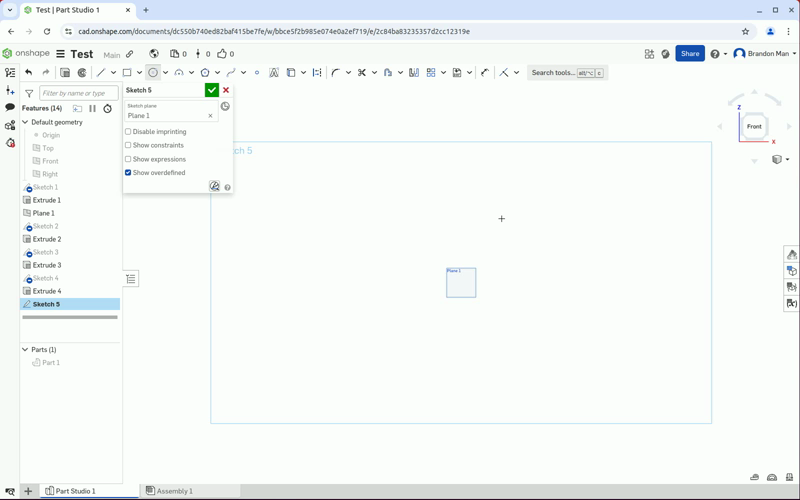
click(501, 218)
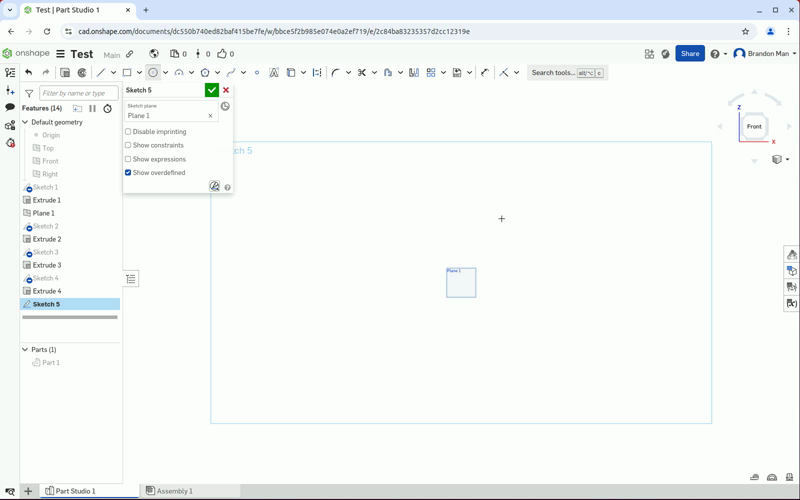
key_up(shift)
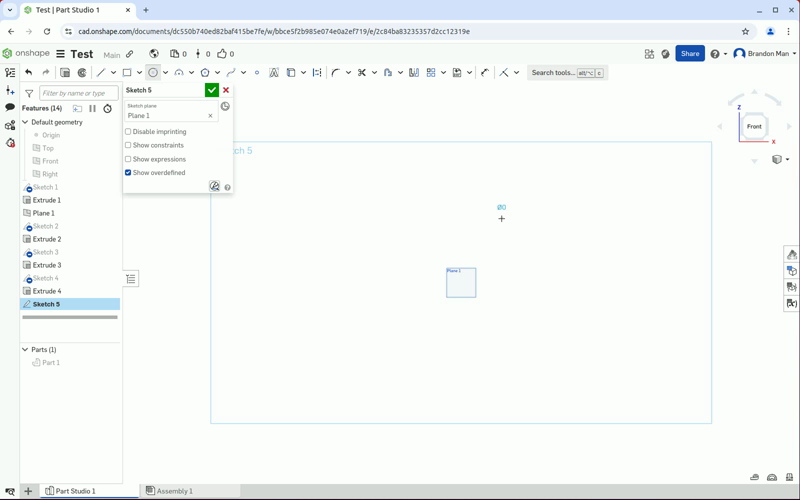
mouse_move(503, 218)
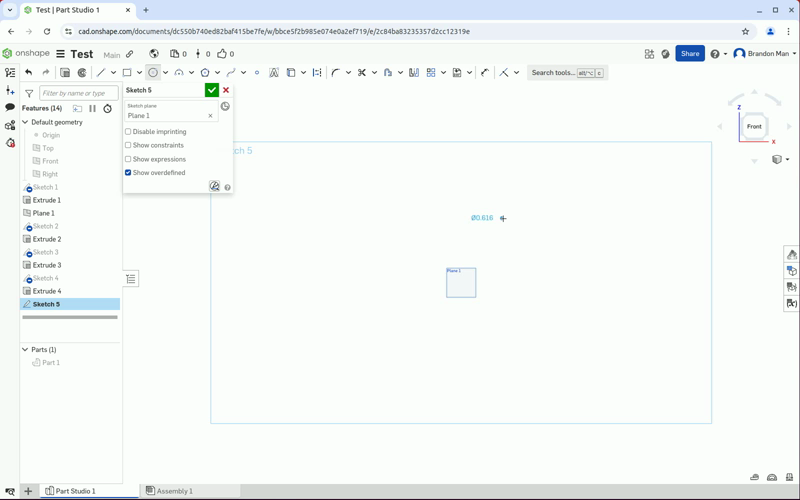
scroll(6)
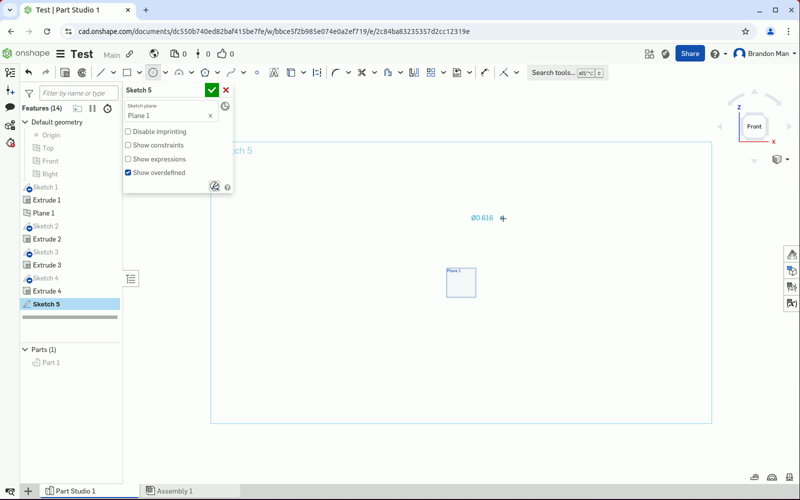
scroll(6)
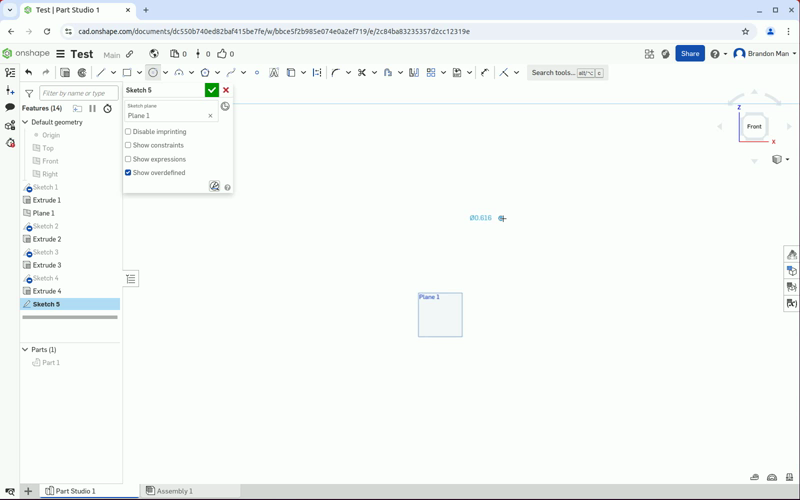
scroll(6)
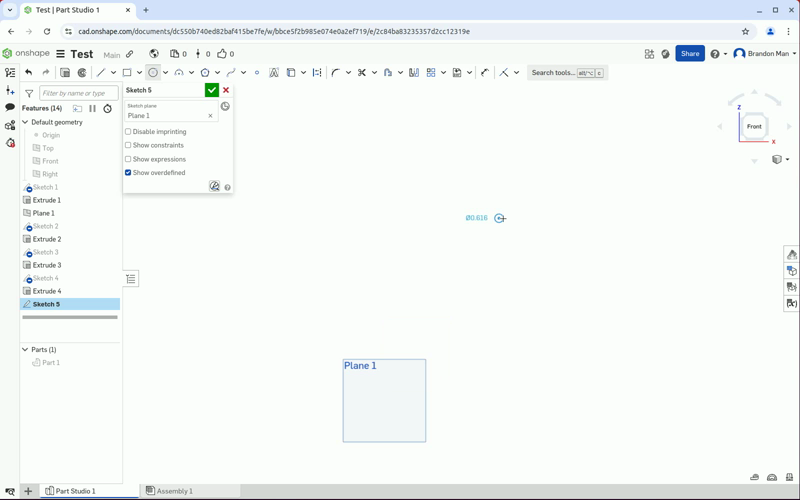
scroll(6)
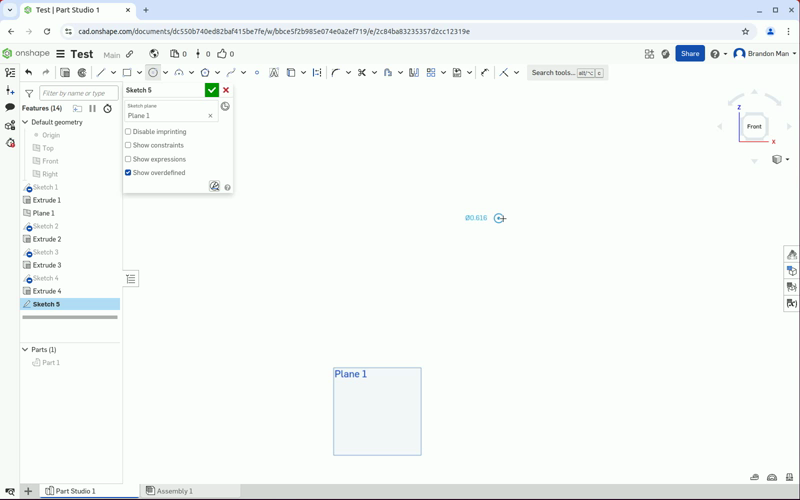
scroll(6)
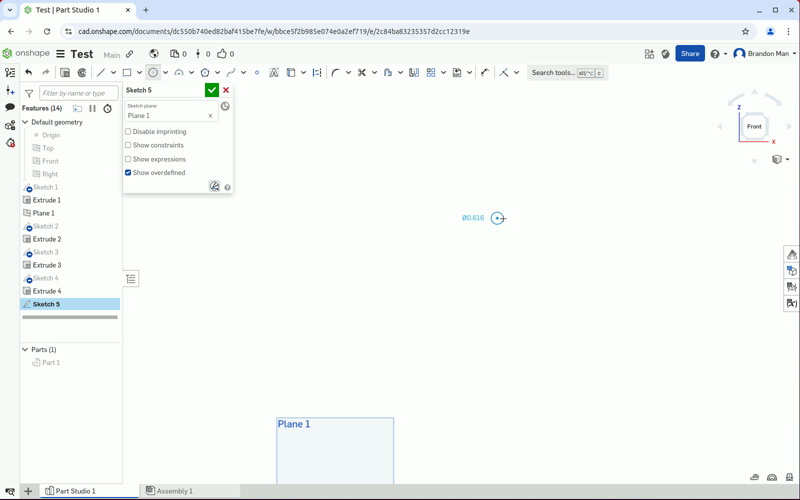
scroll(6)
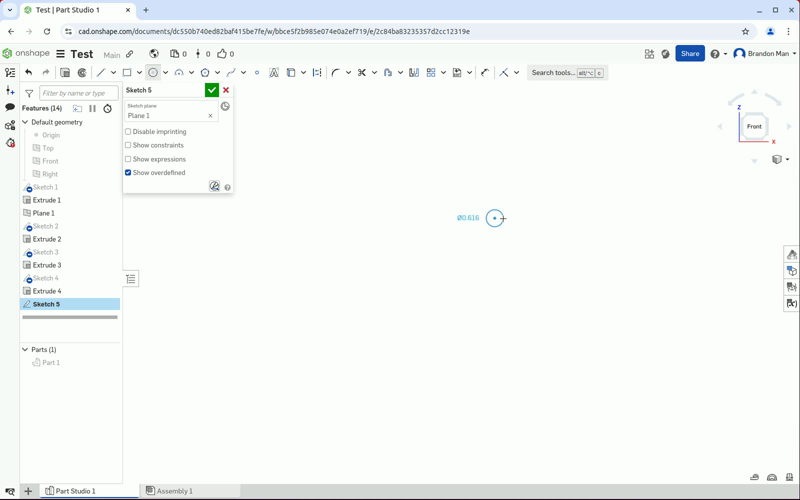
scroll(6)
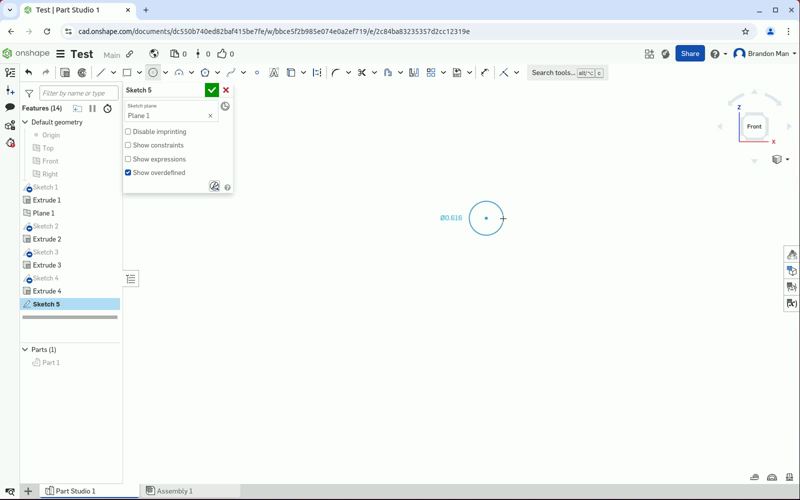
click(503, 218)
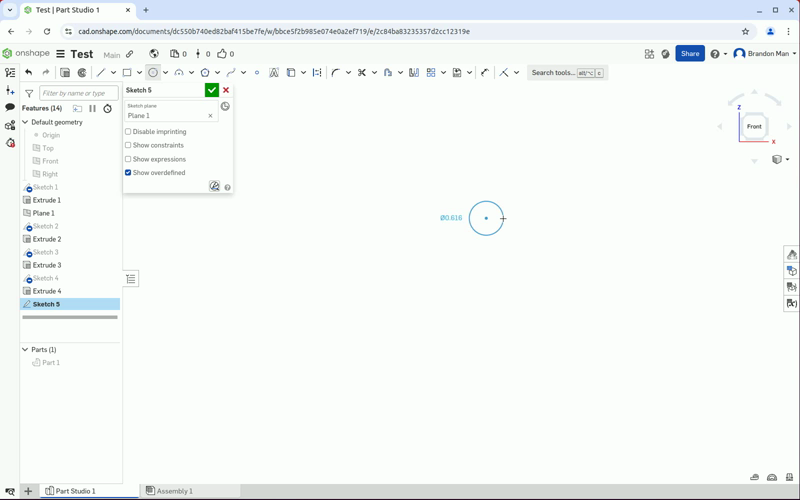
scroll(-6)
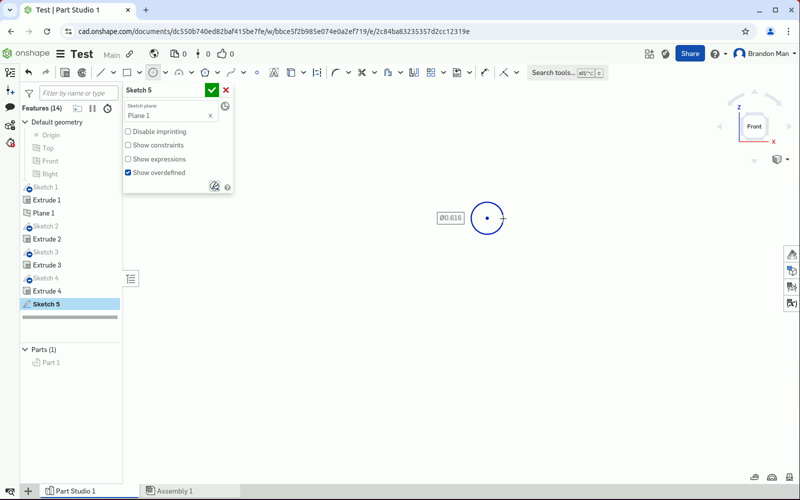
scroll(-6)
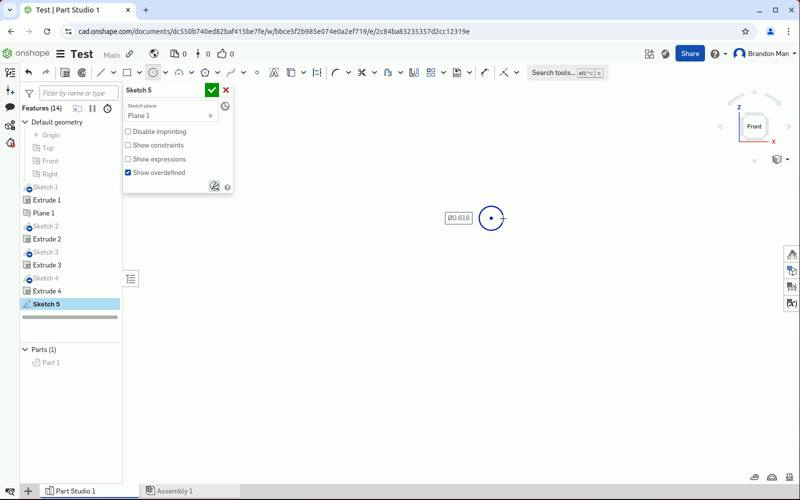
scroll(-6)
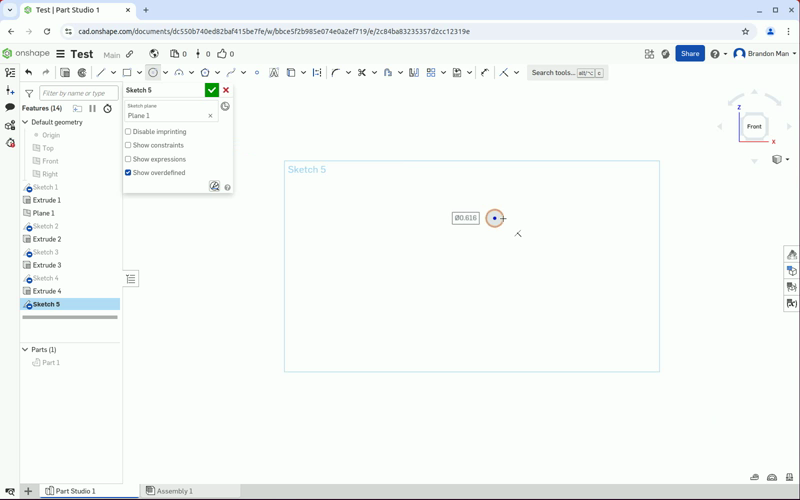
scroll(-6)
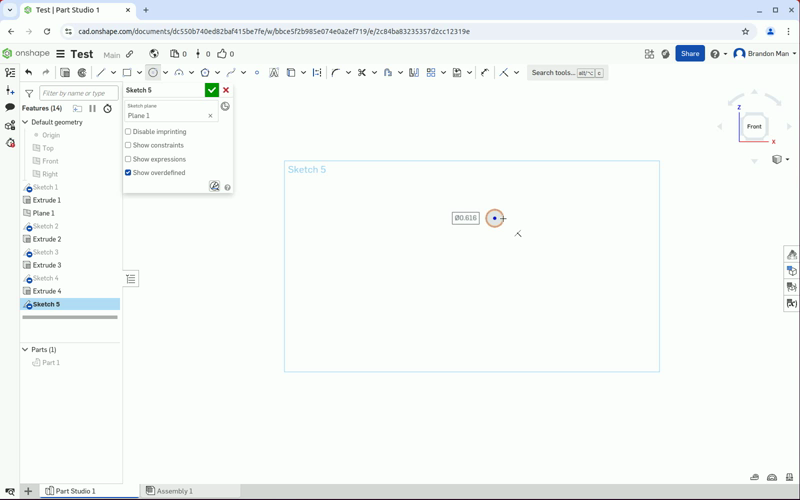
scroll(-6)
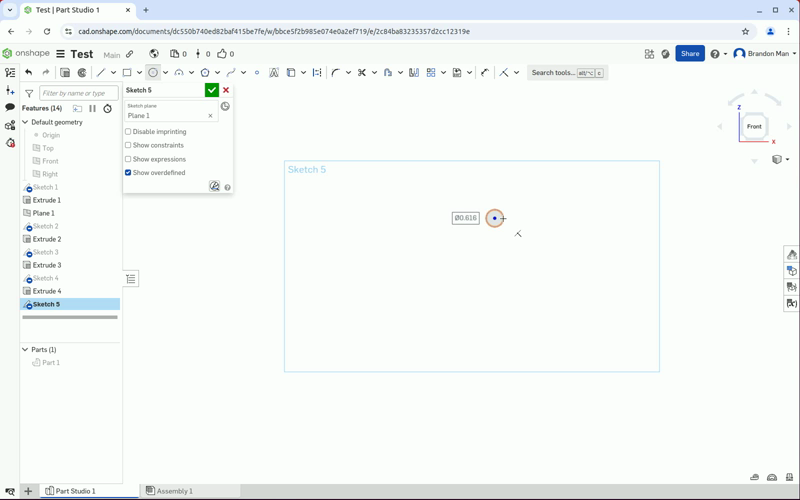
scroll(-6)
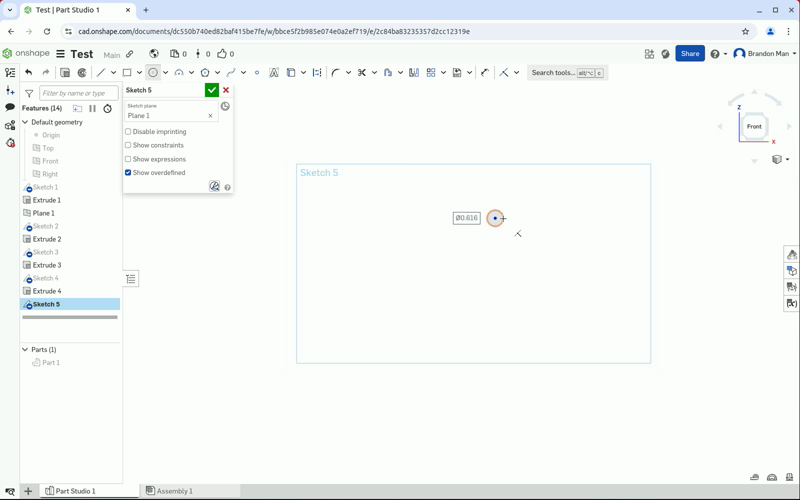
scroll(-6)
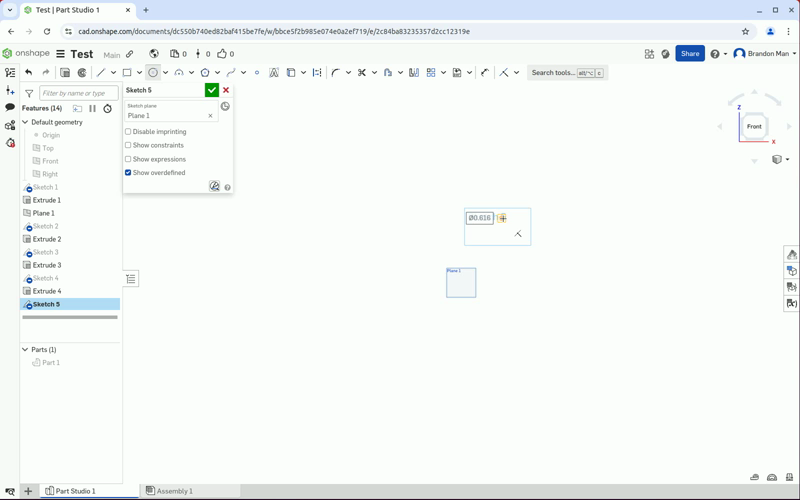
key(esc)
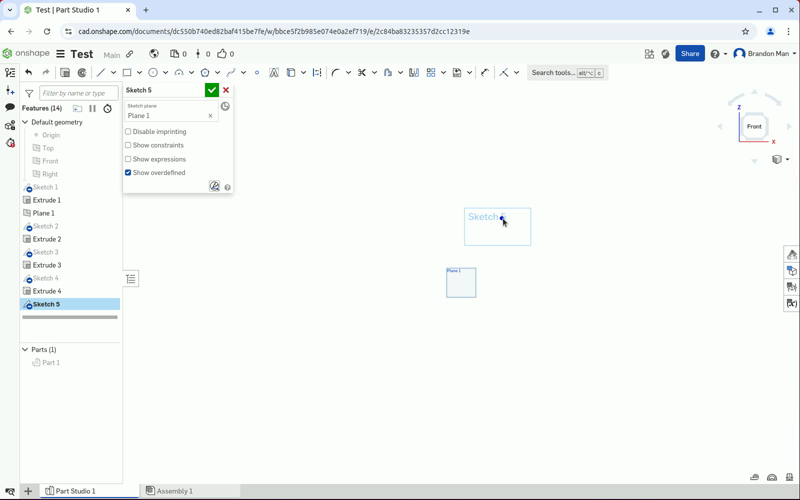
mouse_move(500, 218)
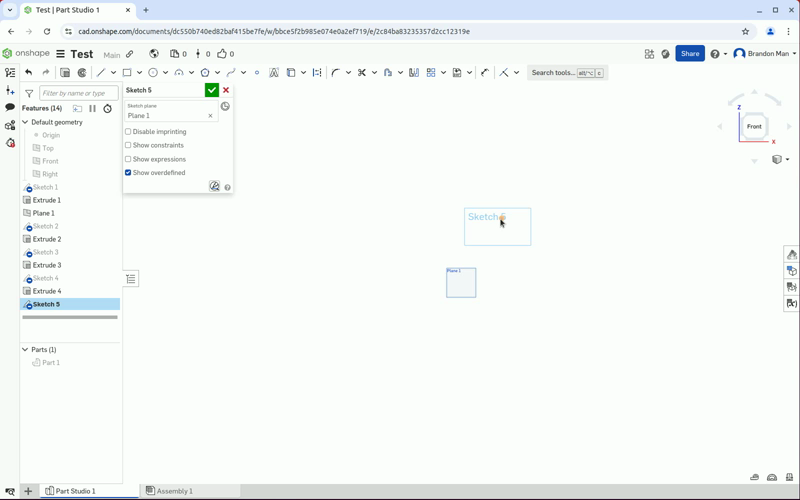
scroll(6)
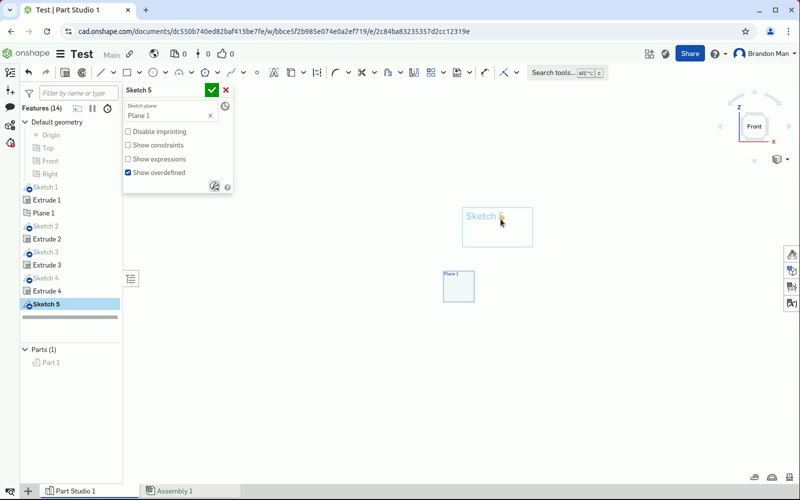
scroll(6)
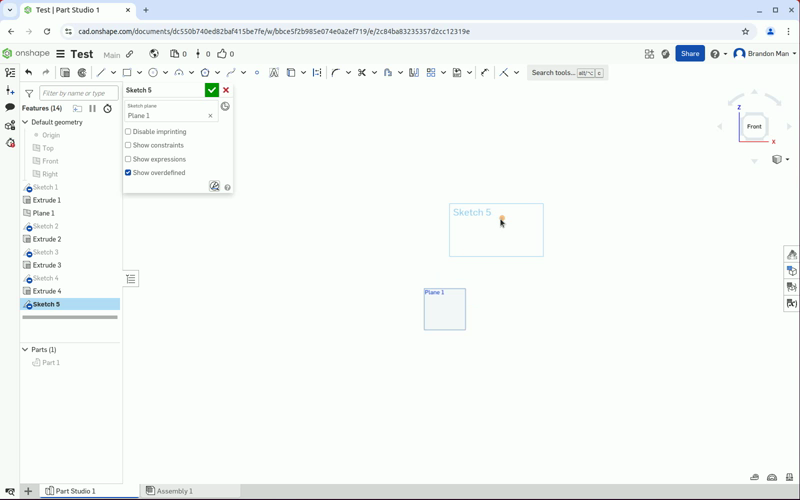
scroll(6)
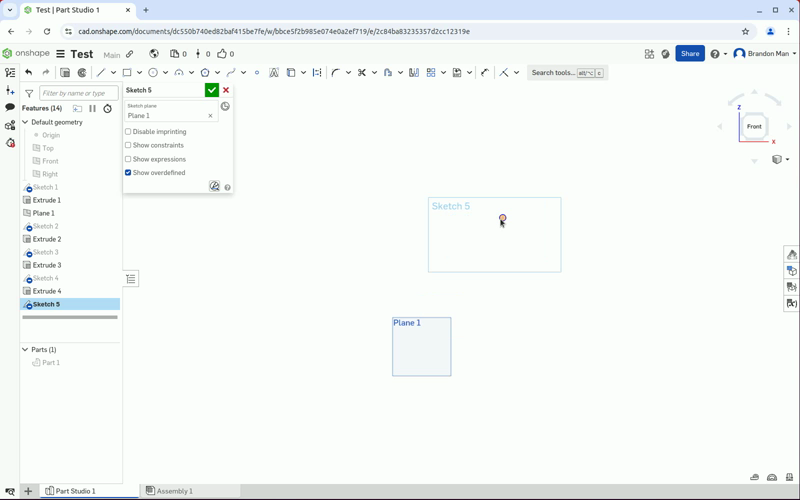
scroll(6)
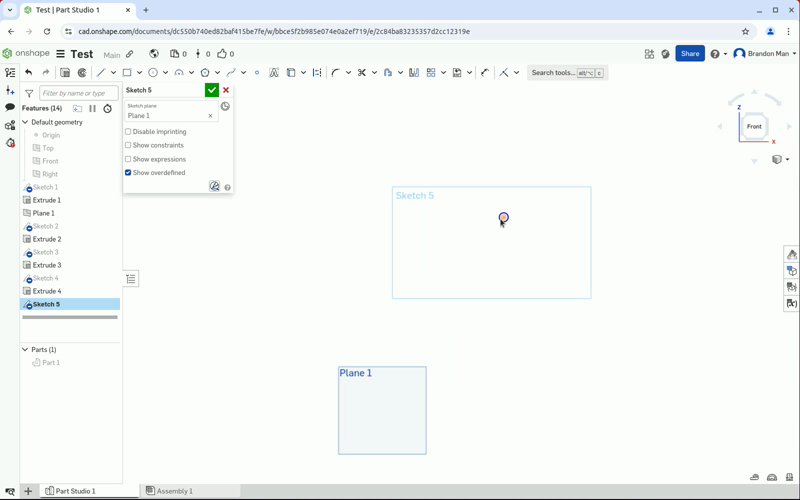
scroll(6)
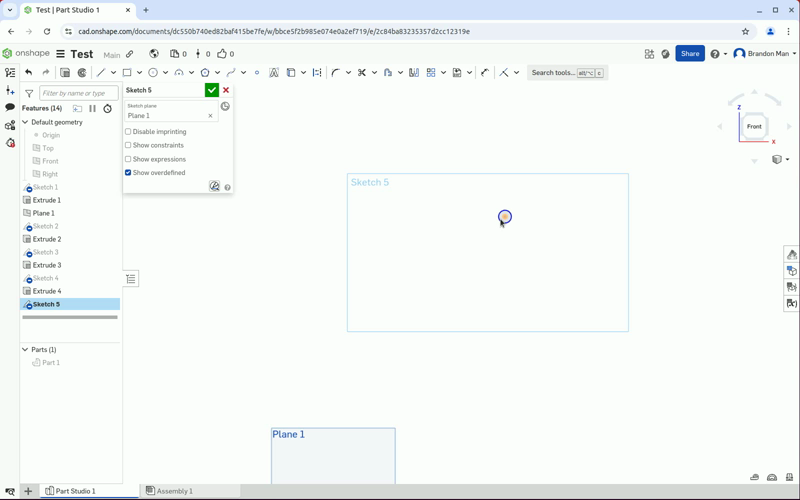
scroll(6)
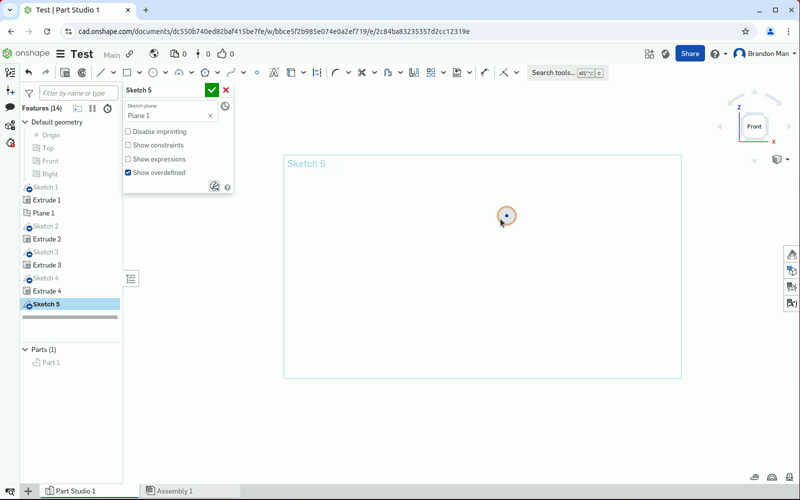
scroll(6)
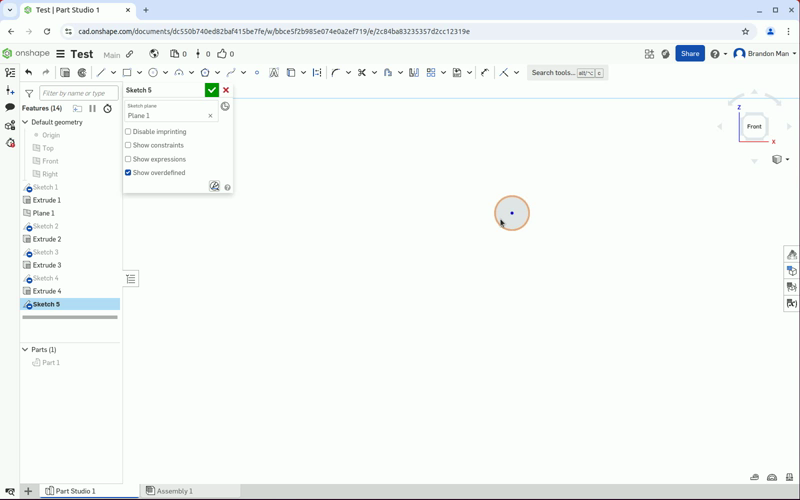
click(500, 218)
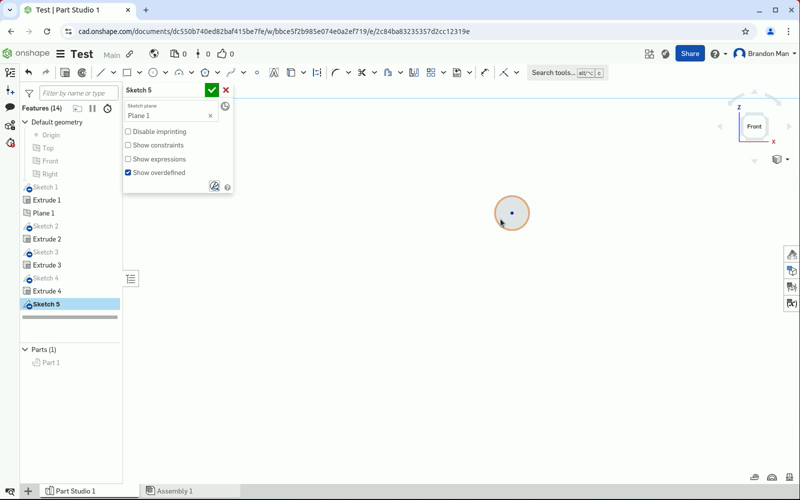
scroll(-6)
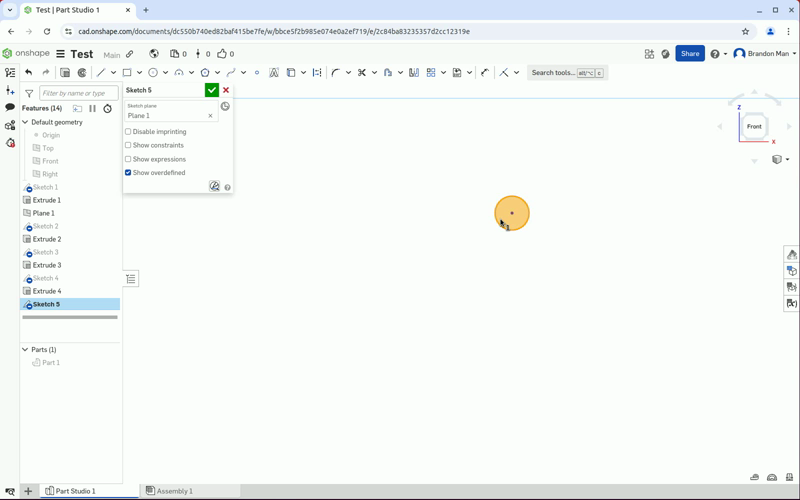
scroll(-6)
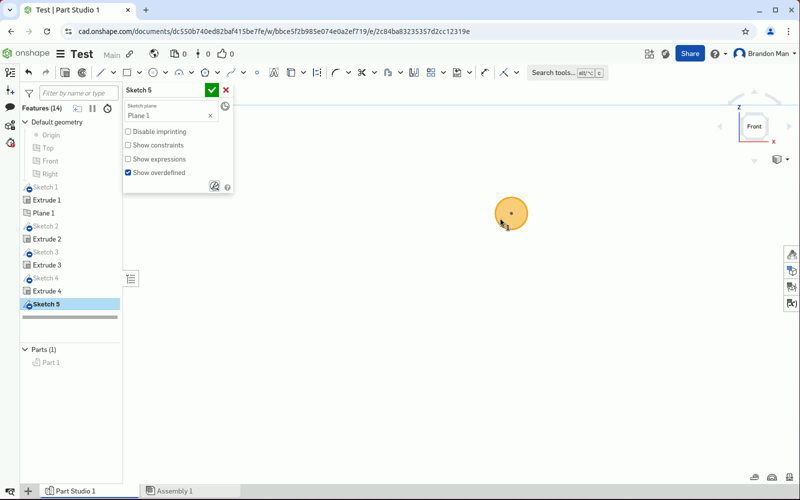
scroll(-6)
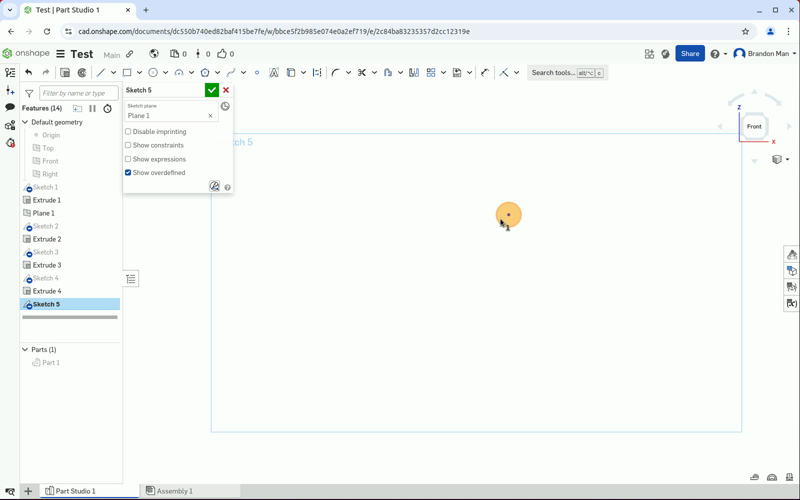
scroll(-6)
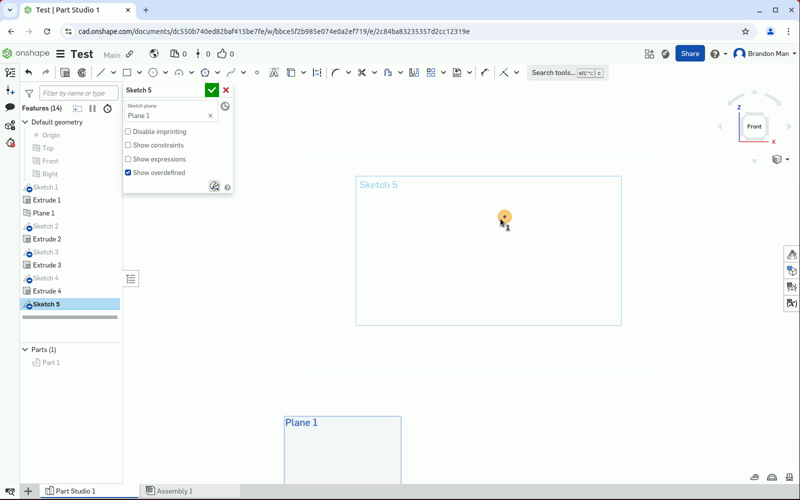
scroll(-6)
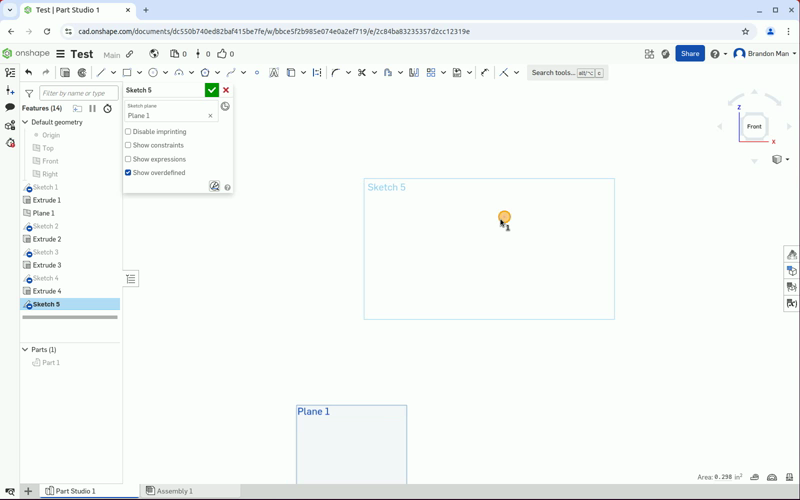
scroll(-6)
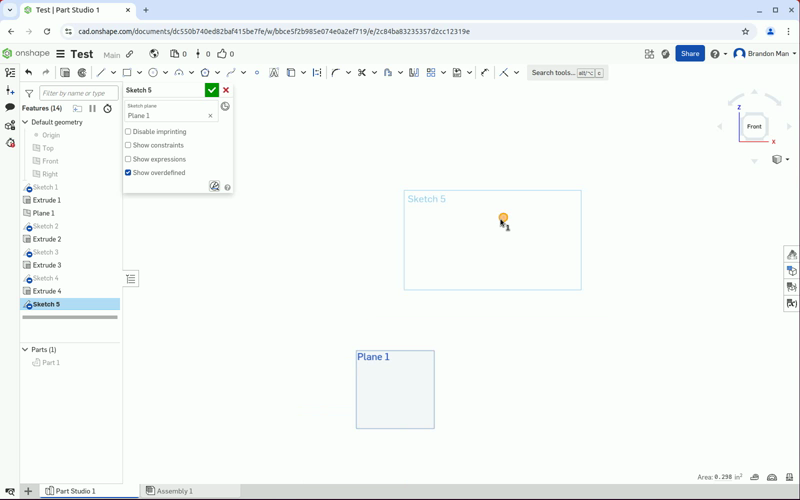
scroll(-6)
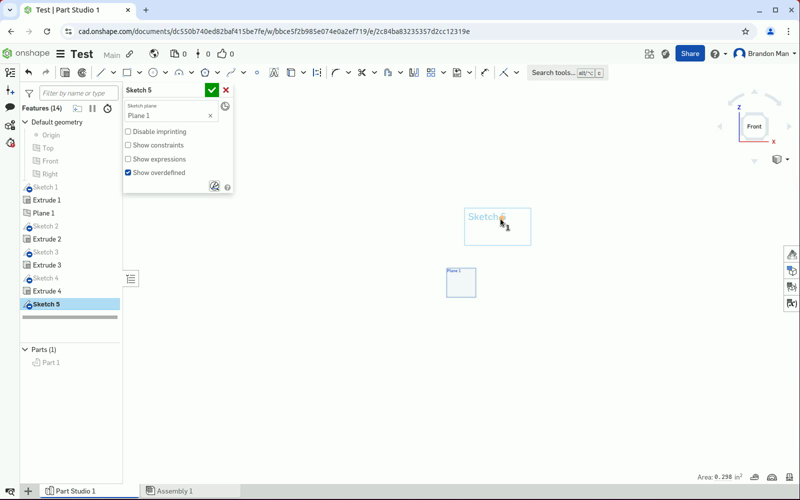
mouse_move(73, 352)
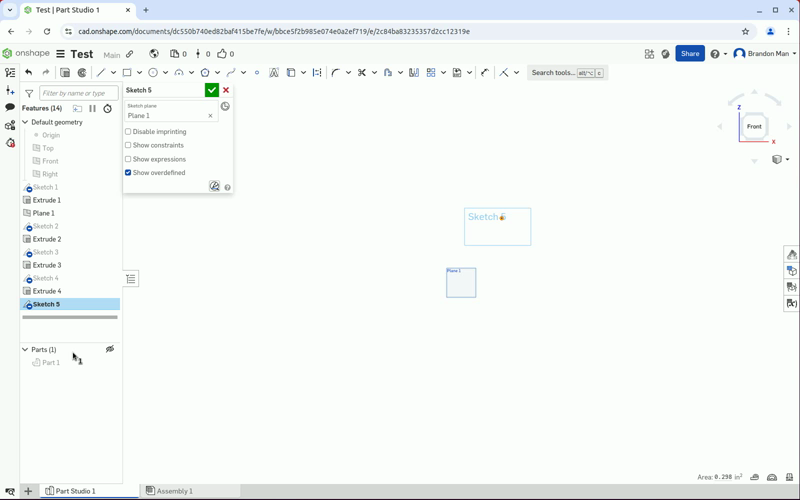
key(shift+y)
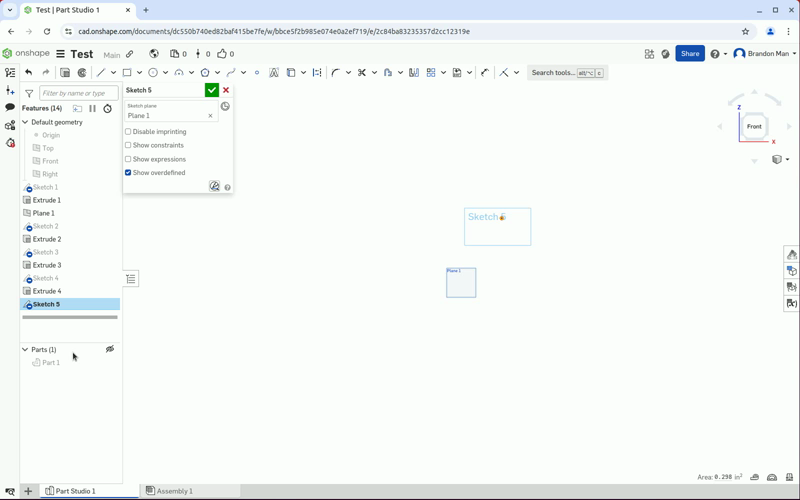
key(shift+e)
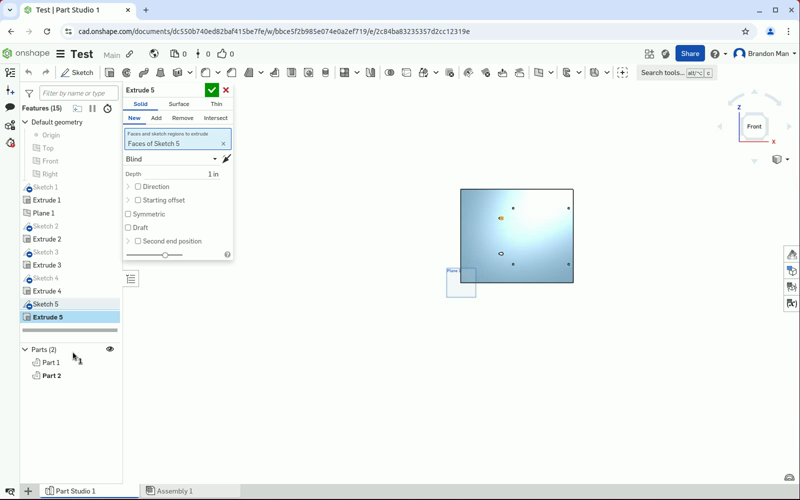
mouse_move(143, 106)
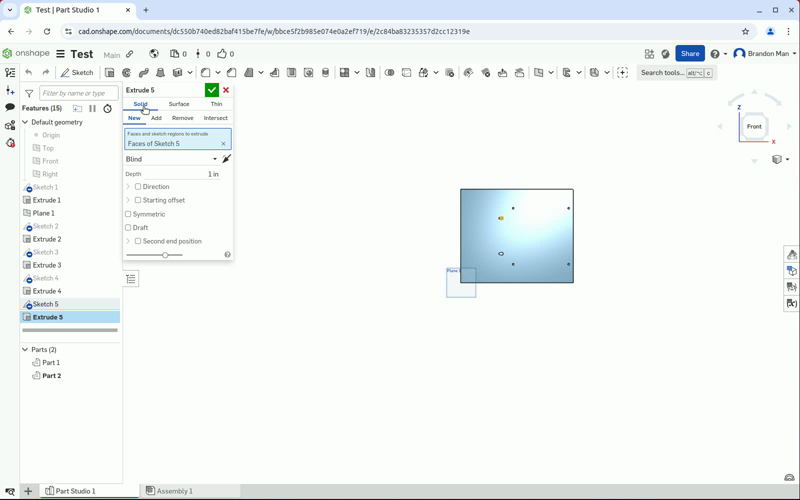
click(143, 106)
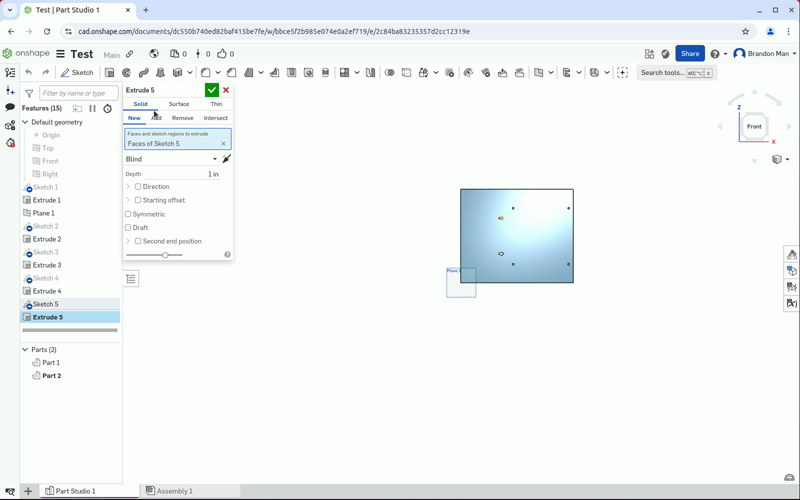
mouse_move(186, 120)
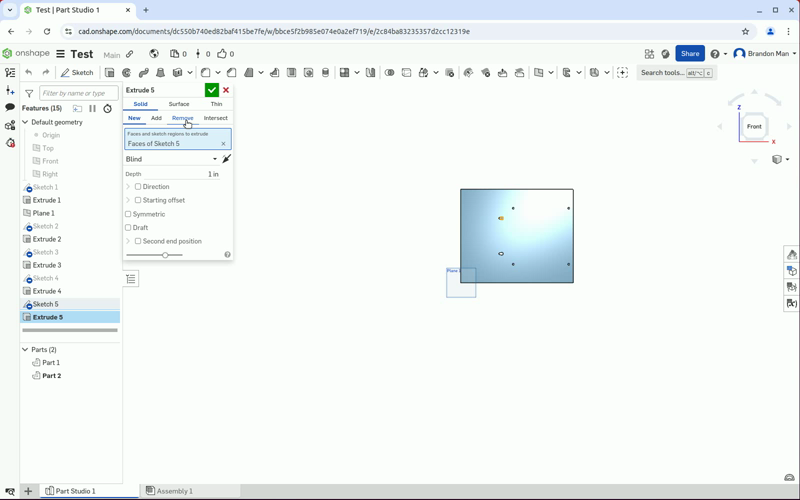
click(186, 120)
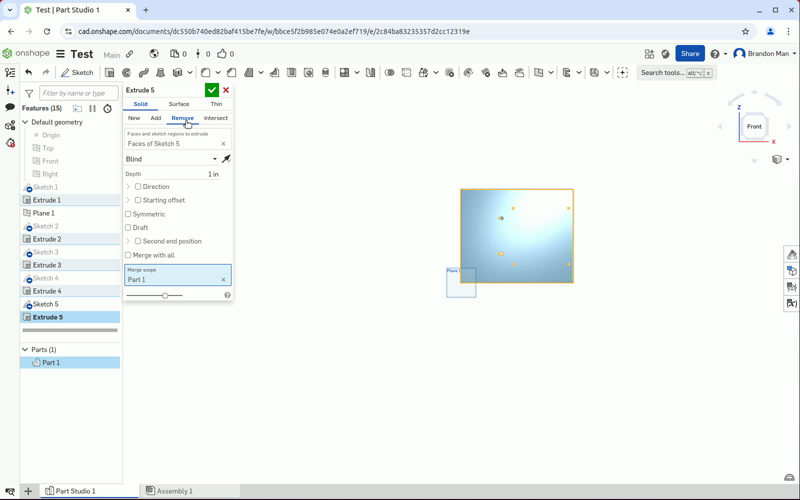
key(tab, 4)
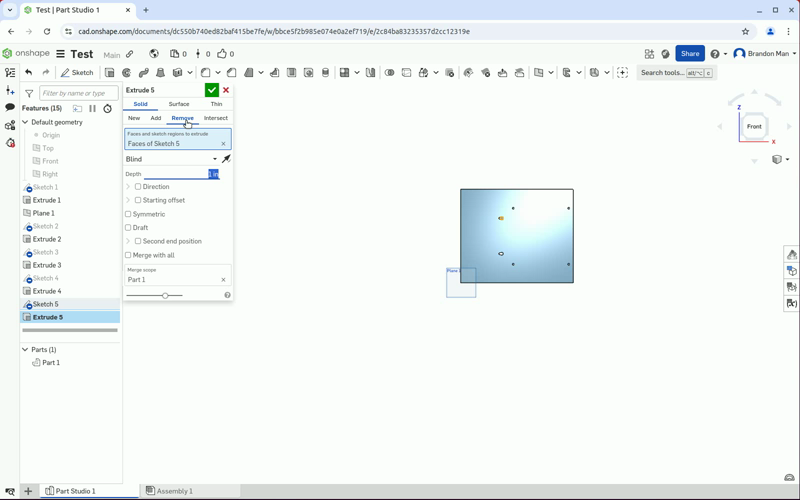
text(0.963)
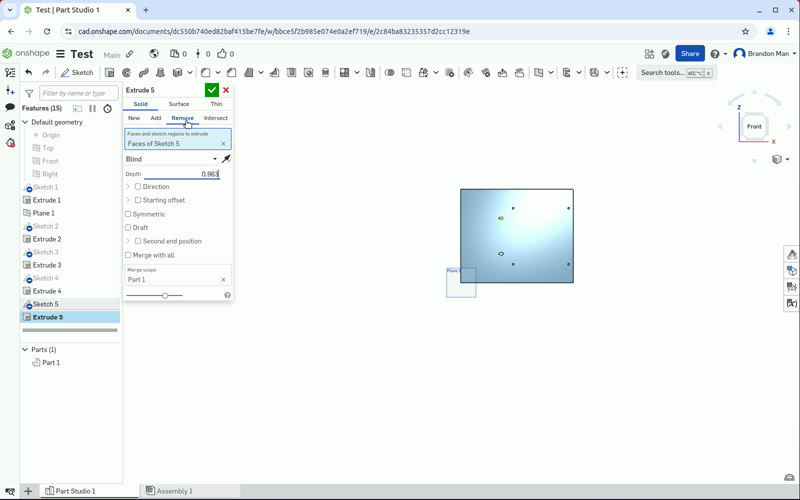
key(tab, 6)
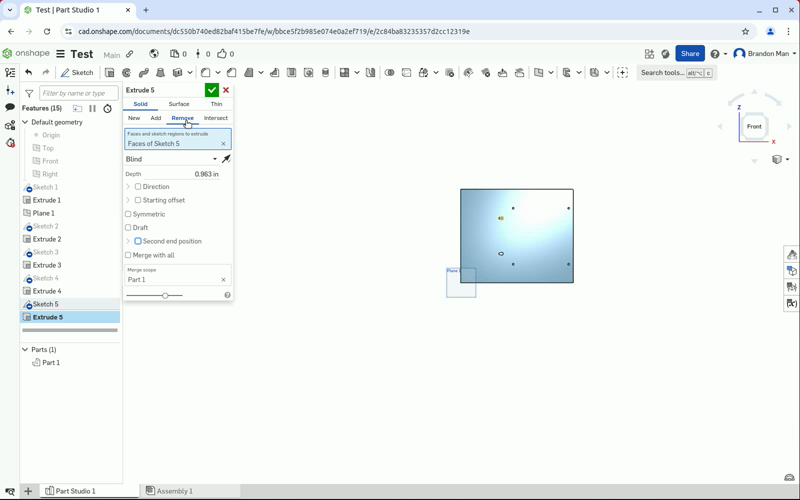
key(space)
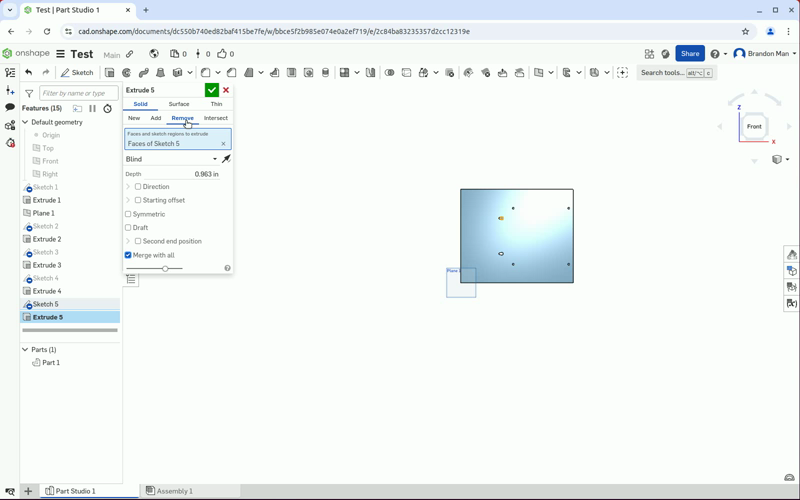
key(enter)
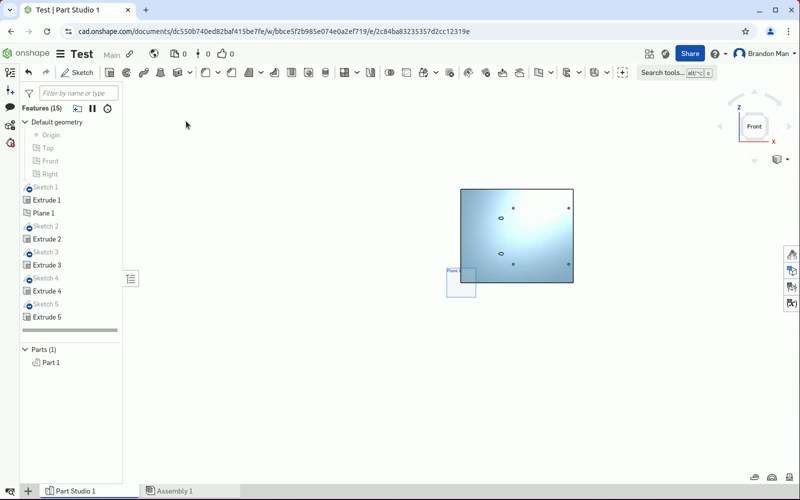
key(shift+h)
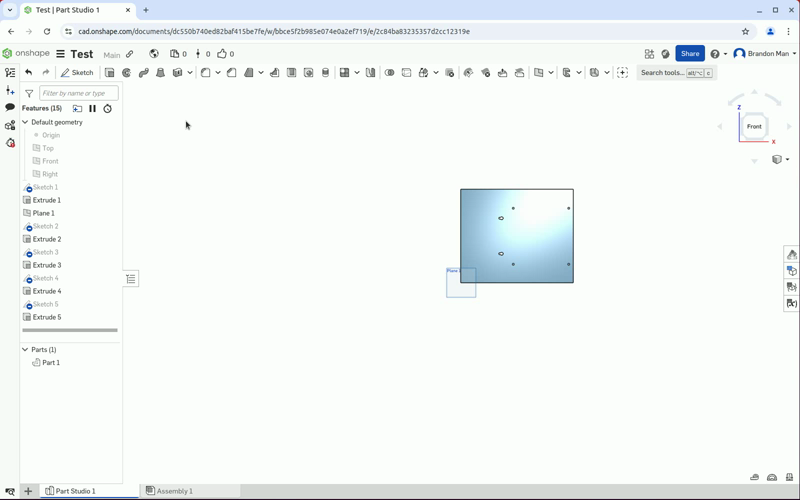
key(shift+h)
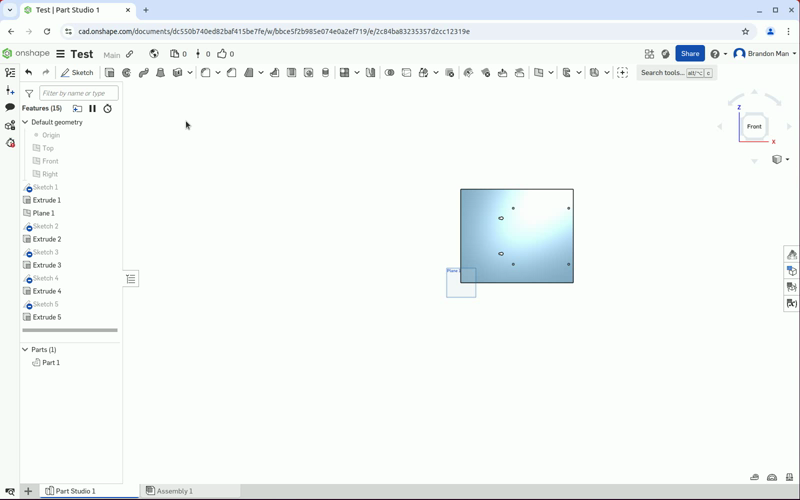
mouse_move(73, 189)
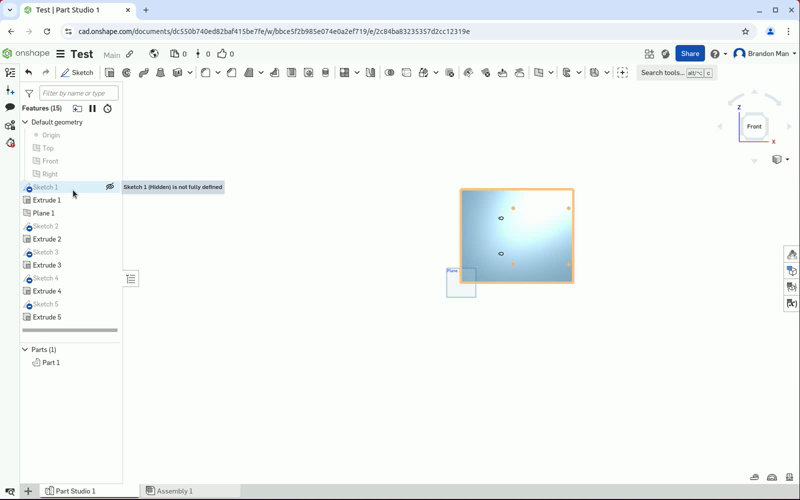
click(73, 189)
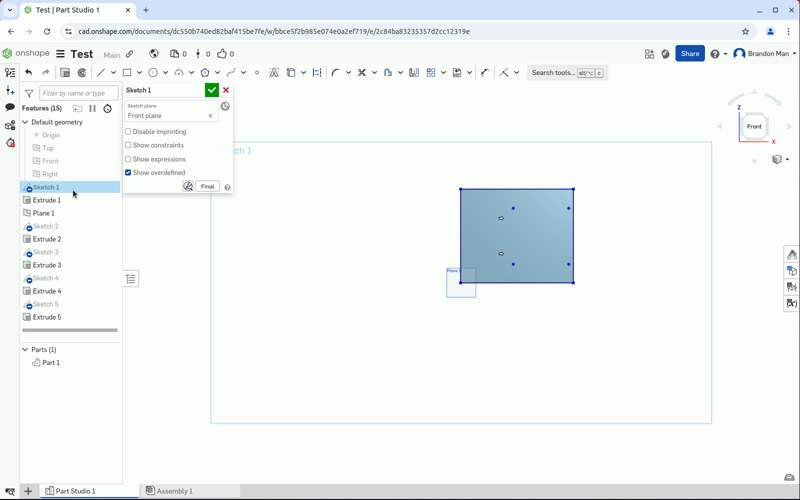
mouse_move(229, 92)
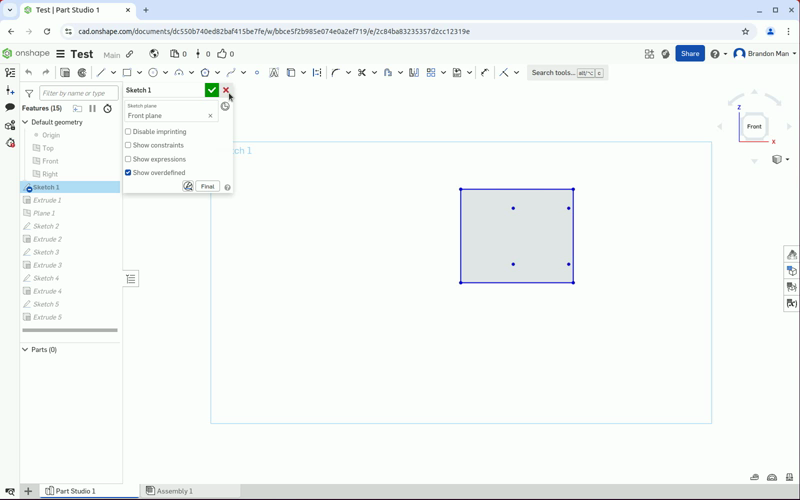
click(229, 92)
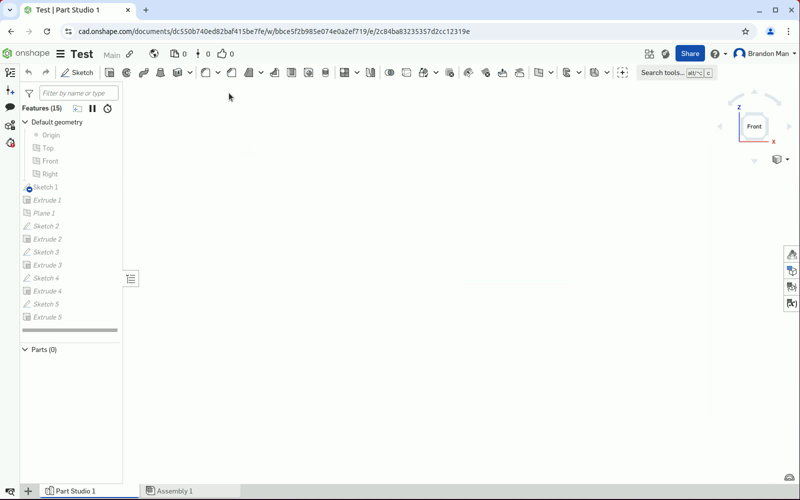
key(shift+s)
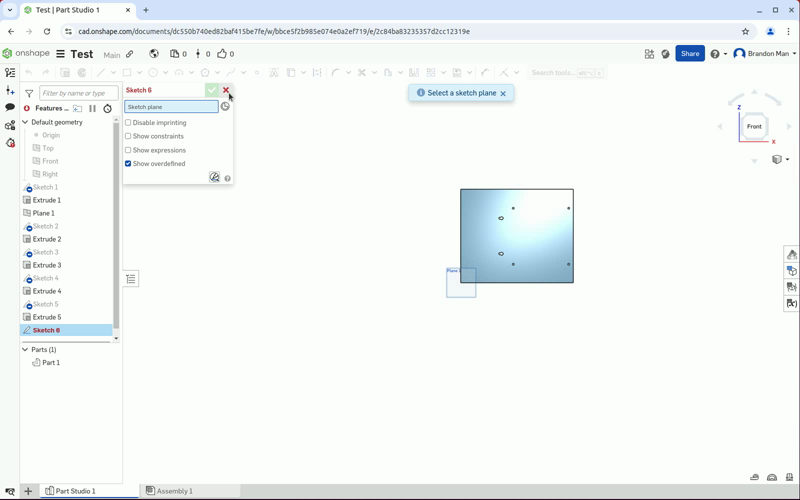
mouse_move(69, 215)
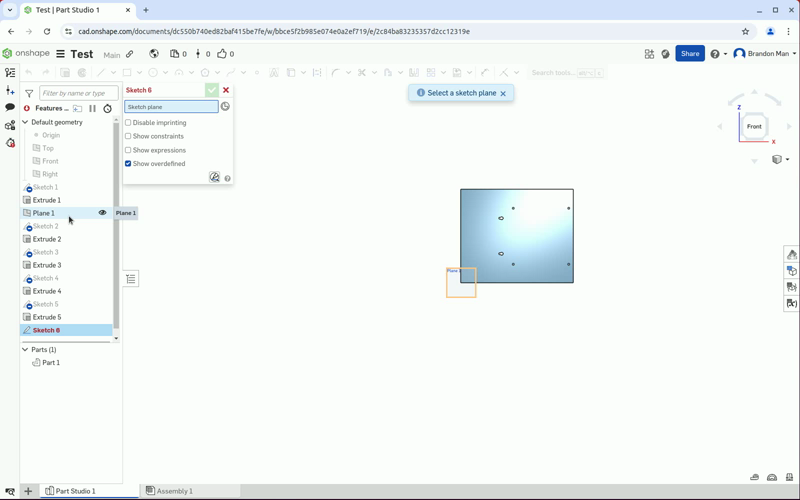
click(69, 215)
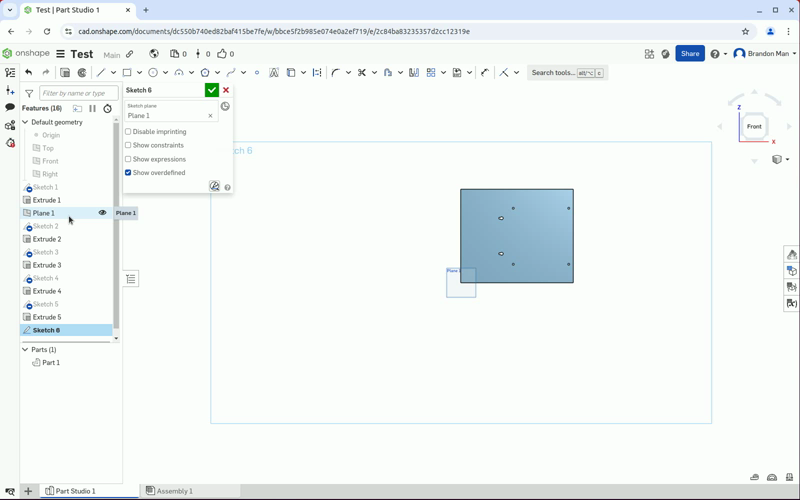
mouse_move(73, 352)
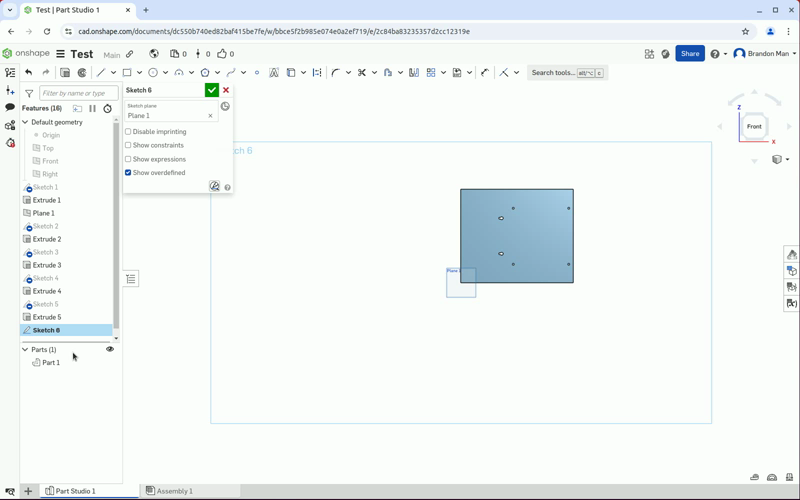
key(y)
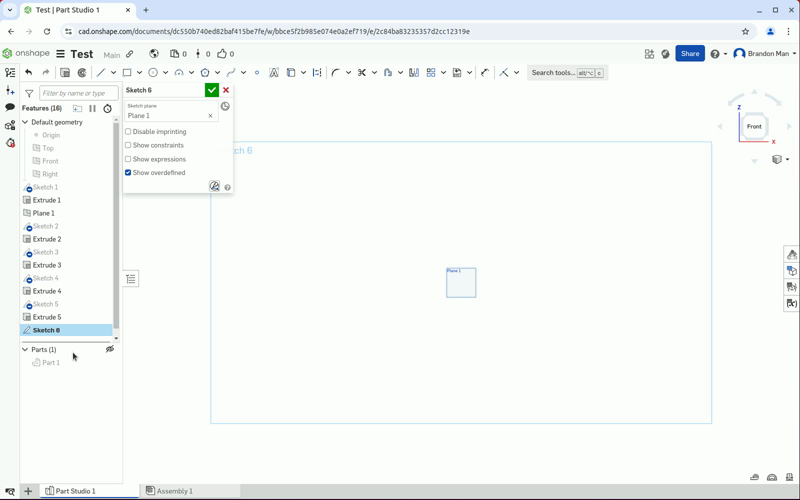
key(c)
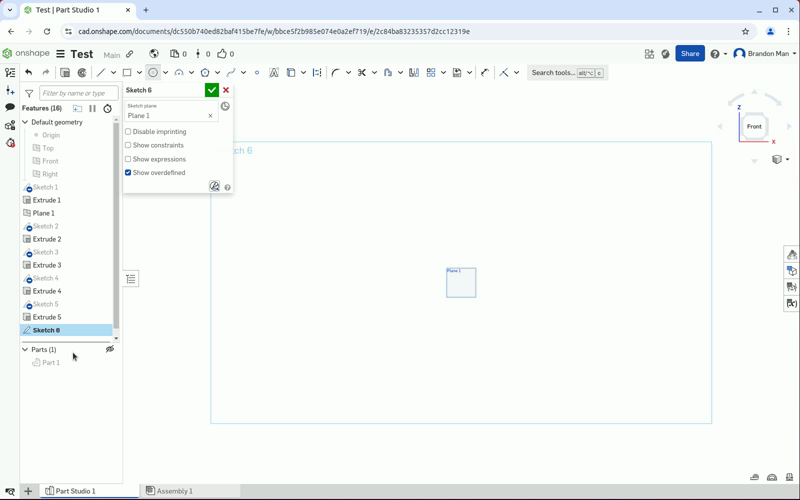
key_down(shift)
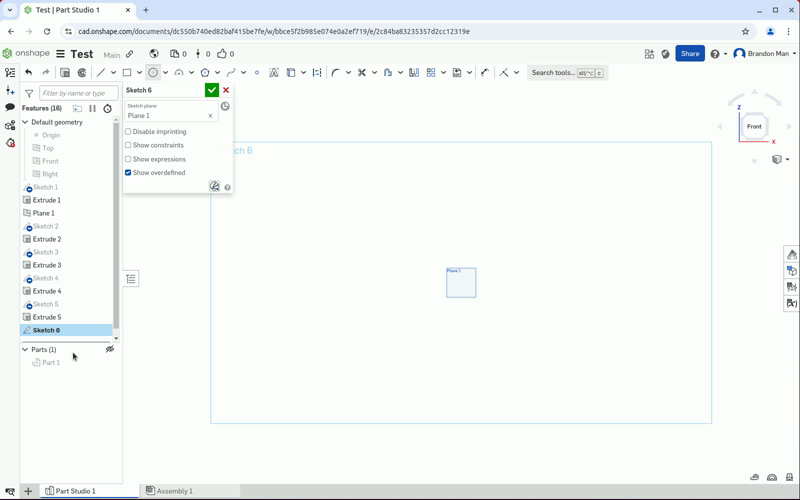
mouse_move(470, 207)
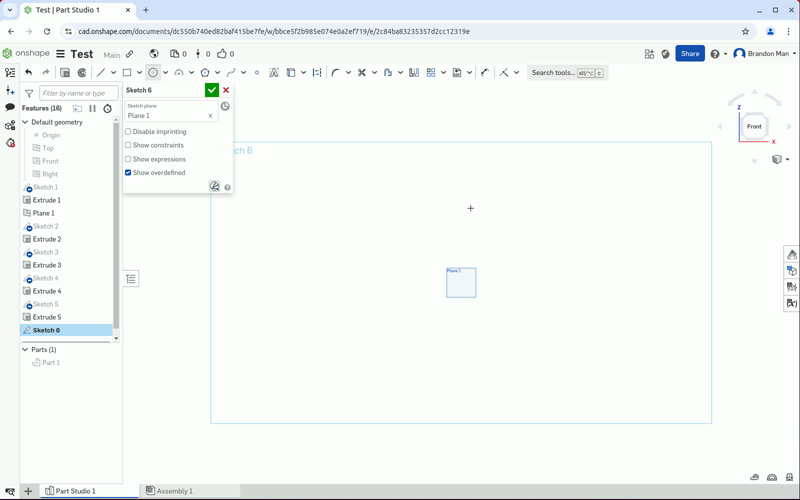
click(470, 207)
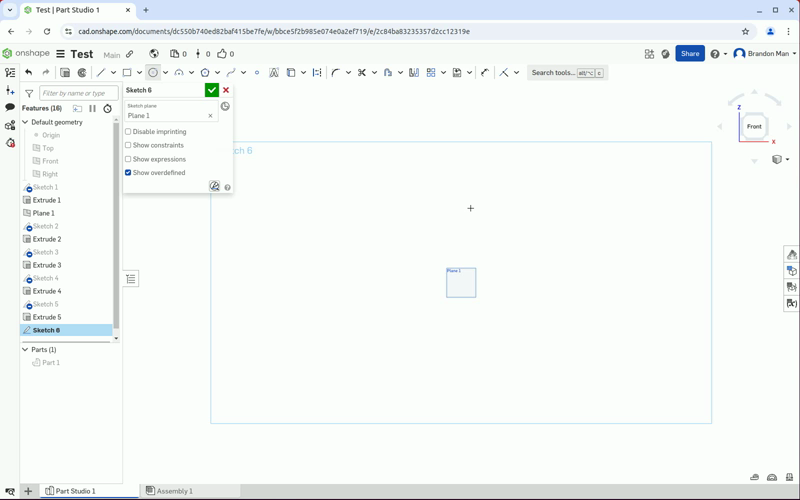
key_up(shift)
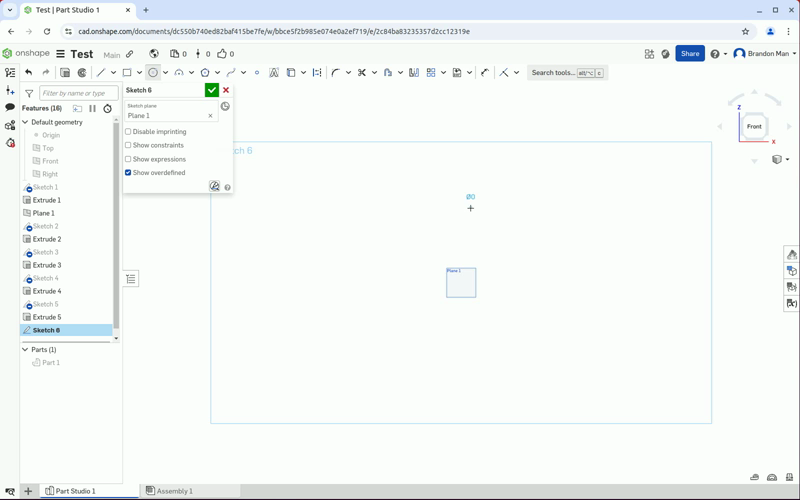
mouse_move(472, 207)
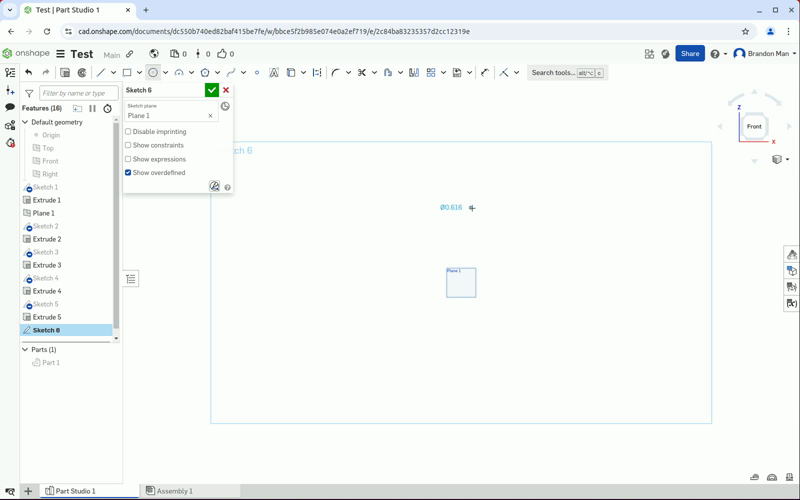
scroll(6)
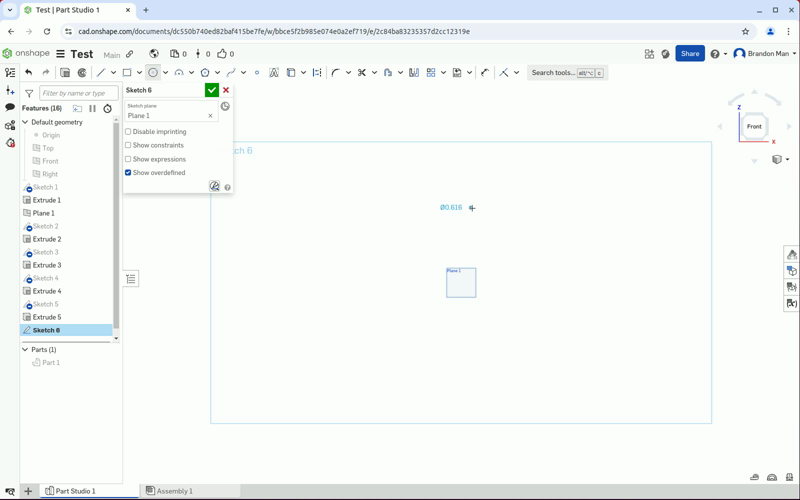
scroll(6)
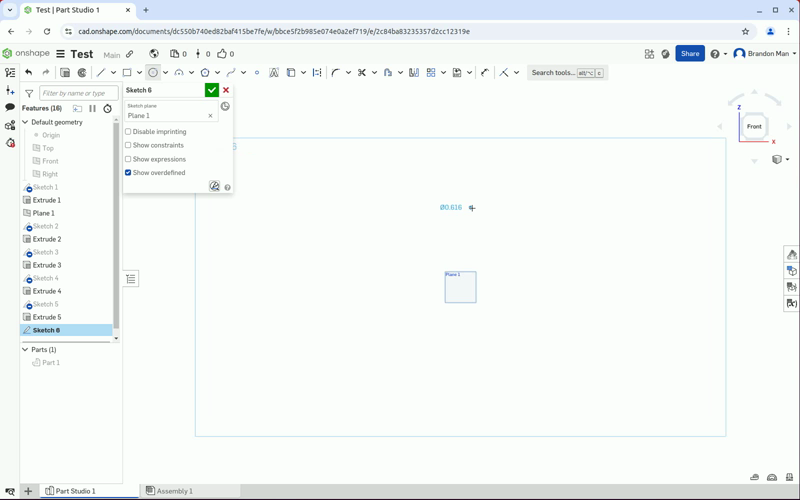
scroll(6)
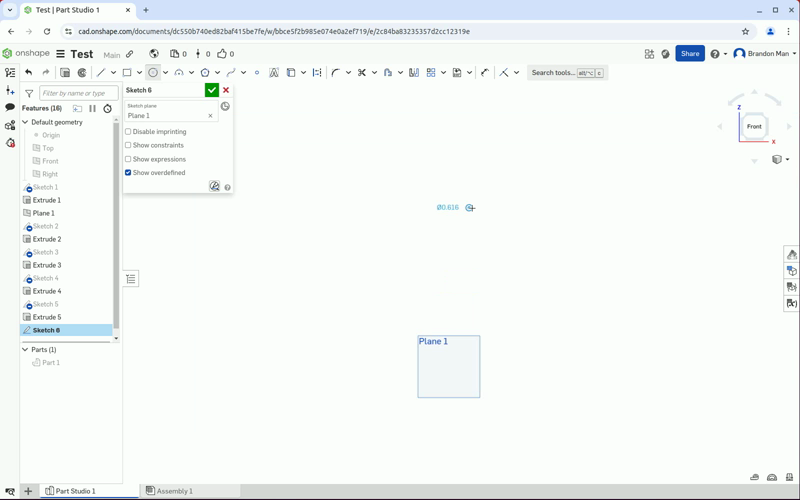
scroll(6)
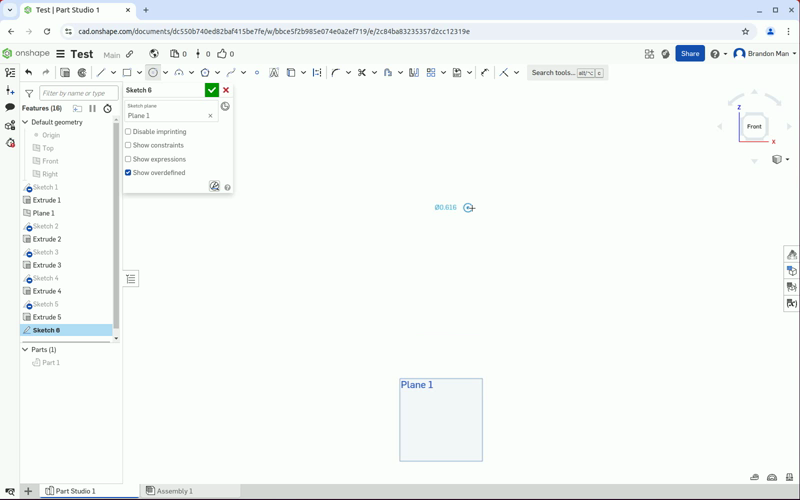
scroll(6)
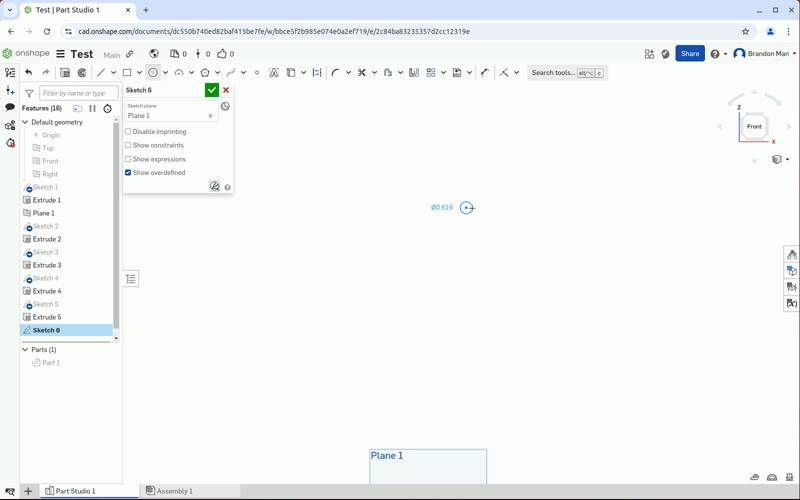
scroll(6)
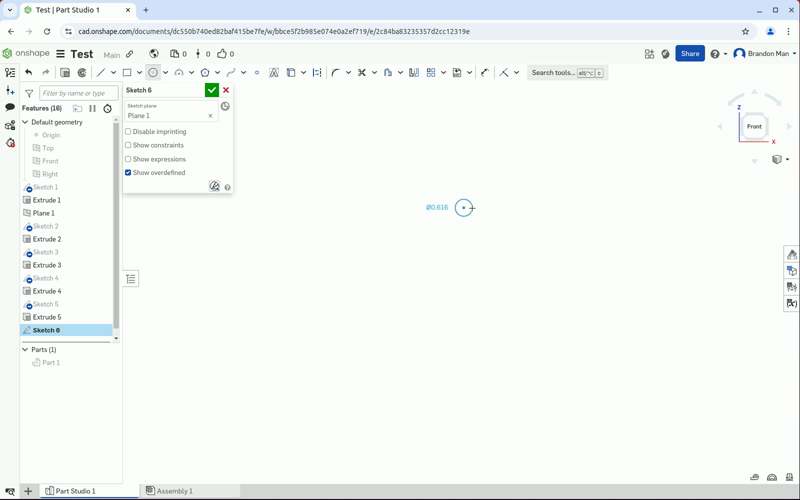
scroll(6)
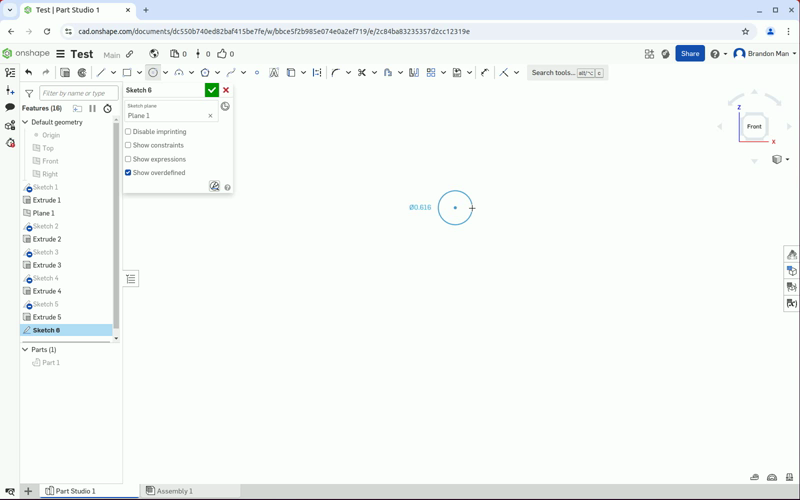
click(472, 207)
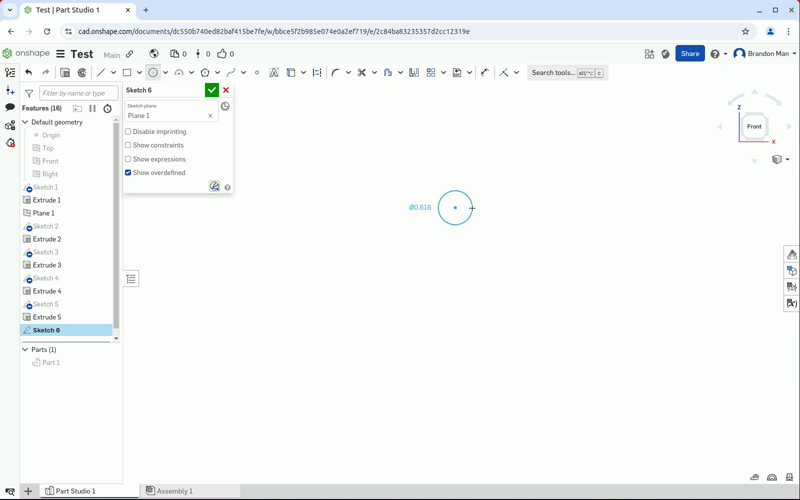
scroll(-6)
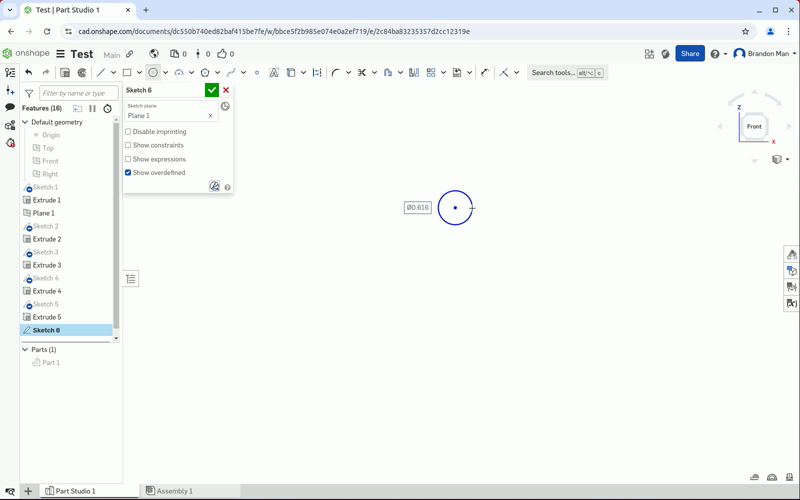
scroll(-6)
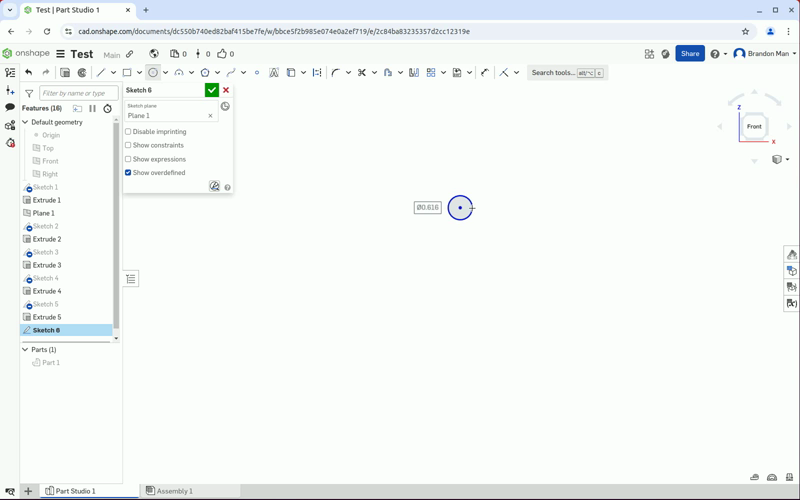
scroll(-6)
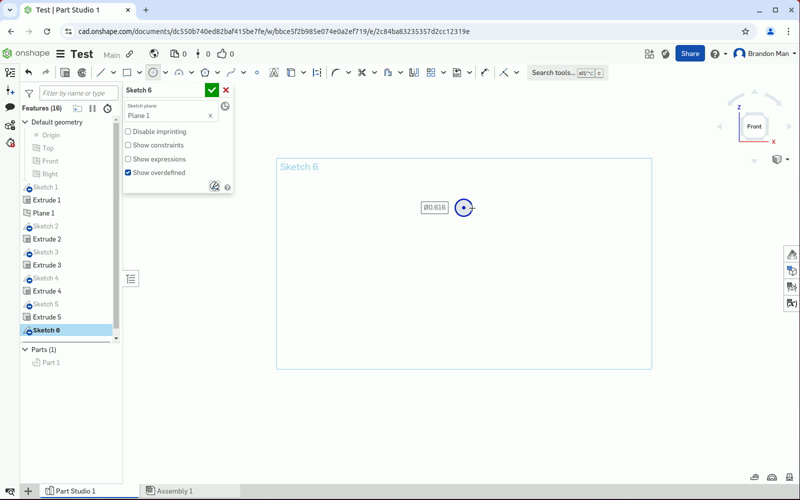
scroll(-6)
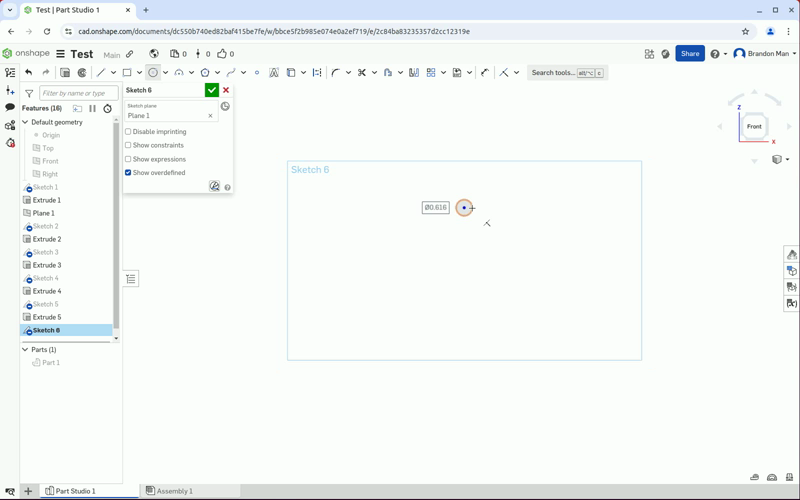
scroll(-6)
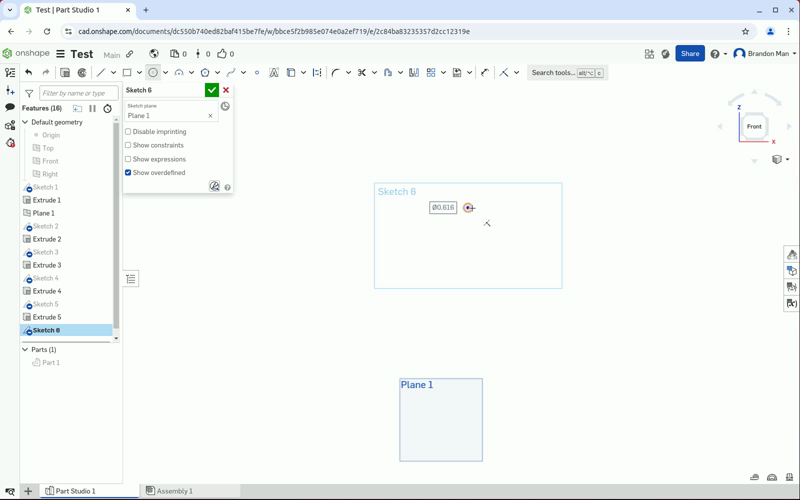
scroll(-6)
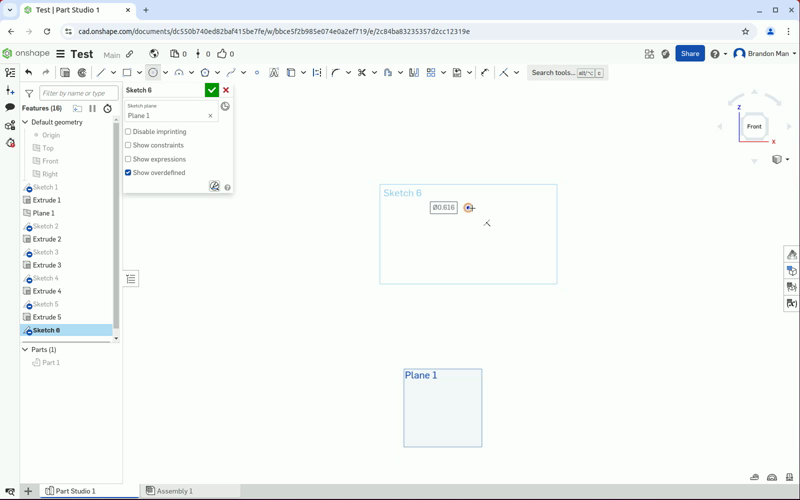
scroll(-6)
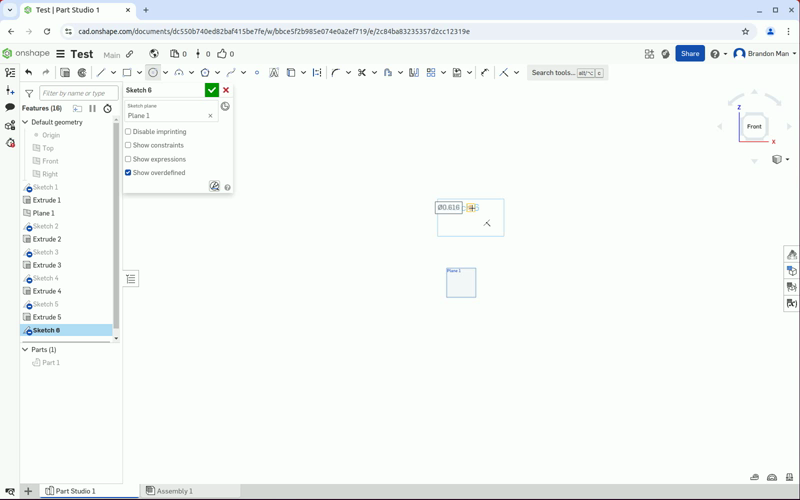
key(esc)
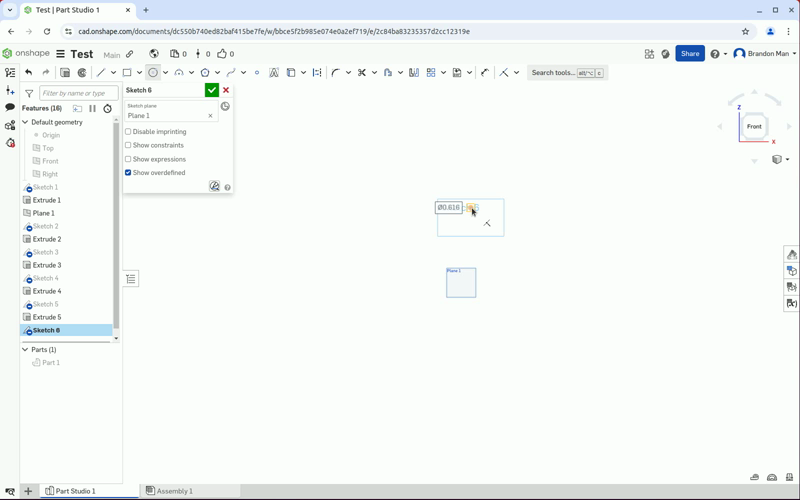
mouse_move(471, 206)
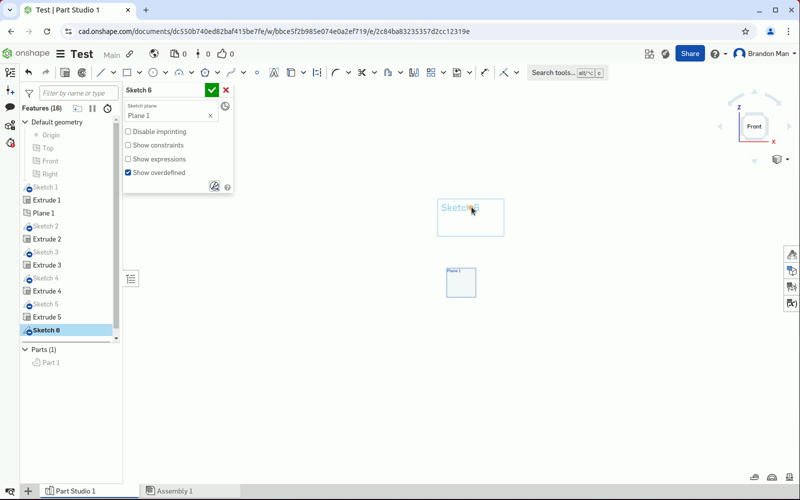
scroll(6)
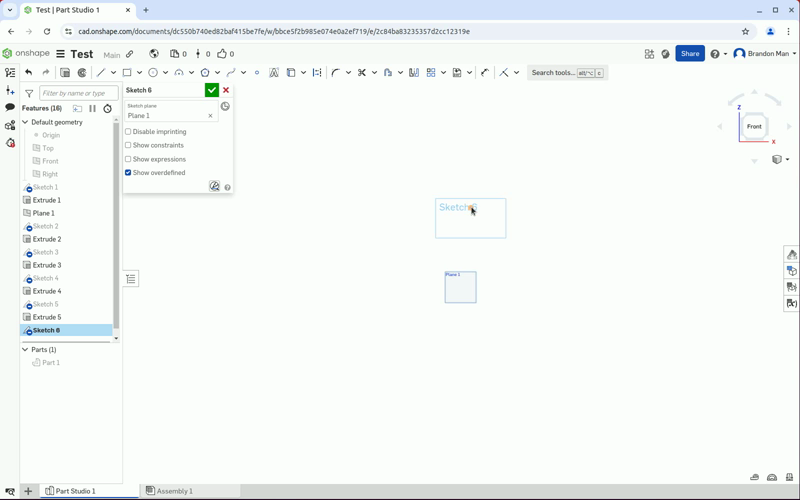
scroll(6)
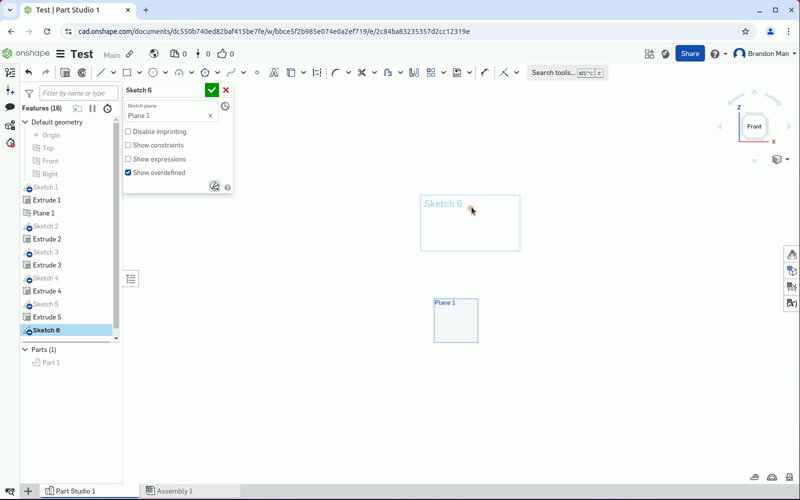
scroll(6)
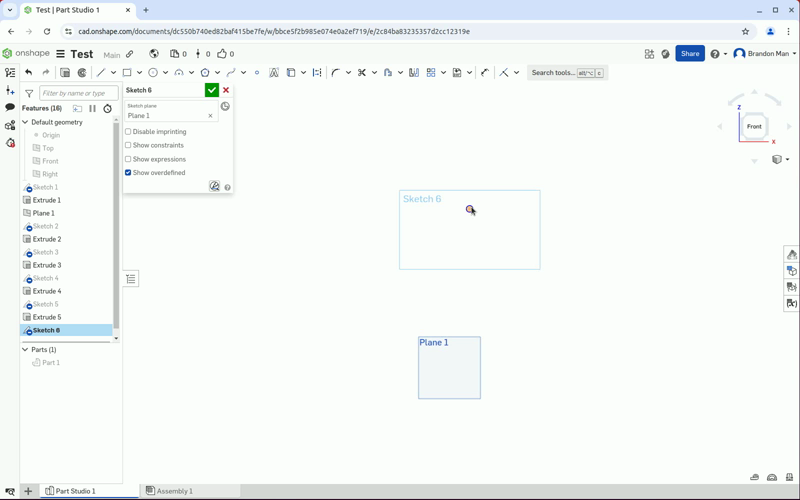
scroll(6)
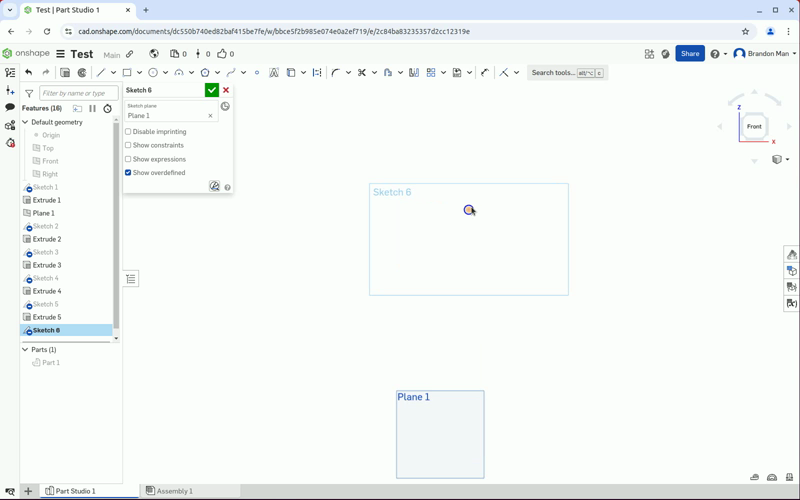
scroll(6)
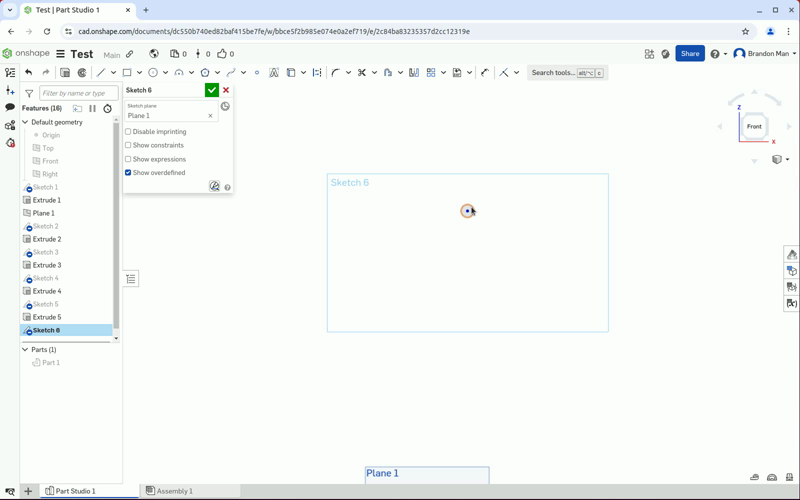
scroll(6)
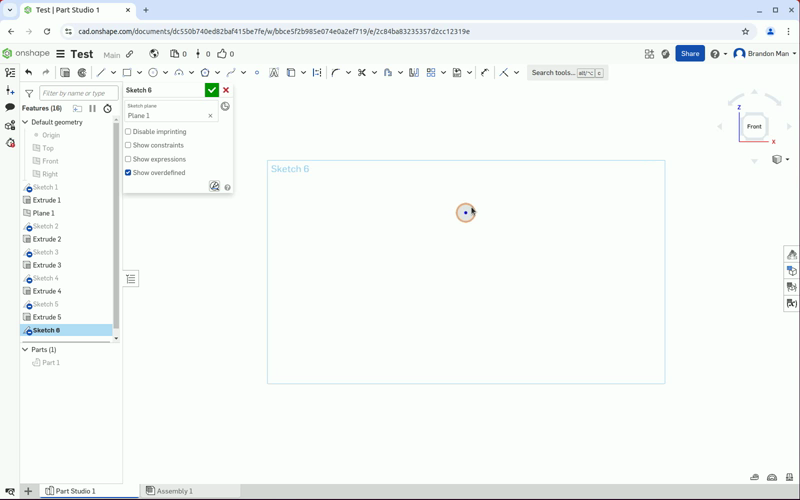
scroll(6)
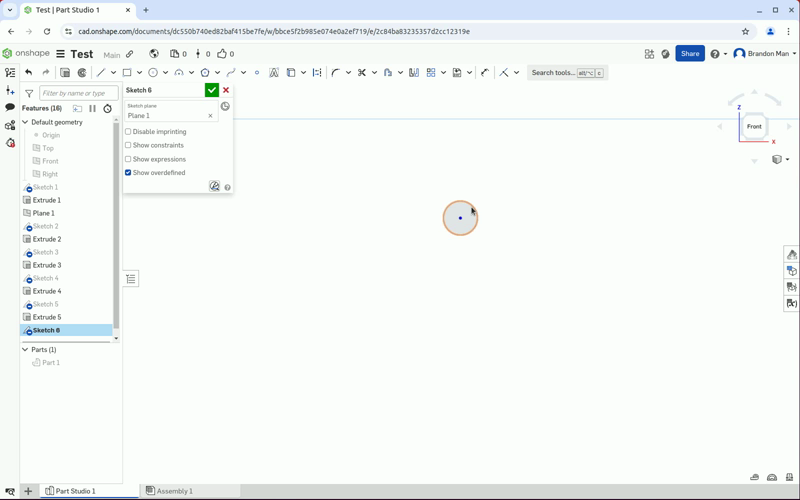
click(471, 206)
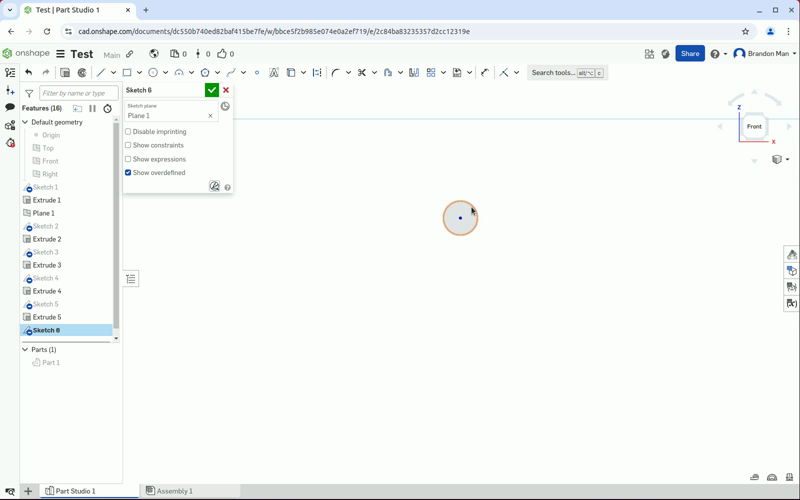
scroll(-6)
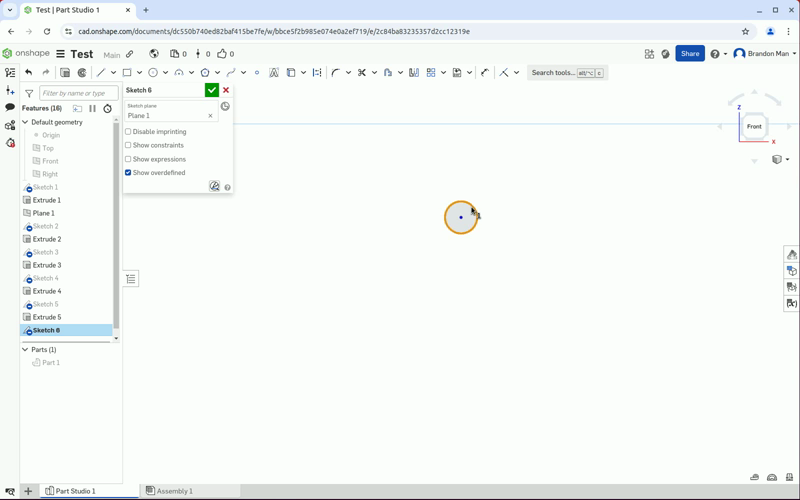
scroll(-6)
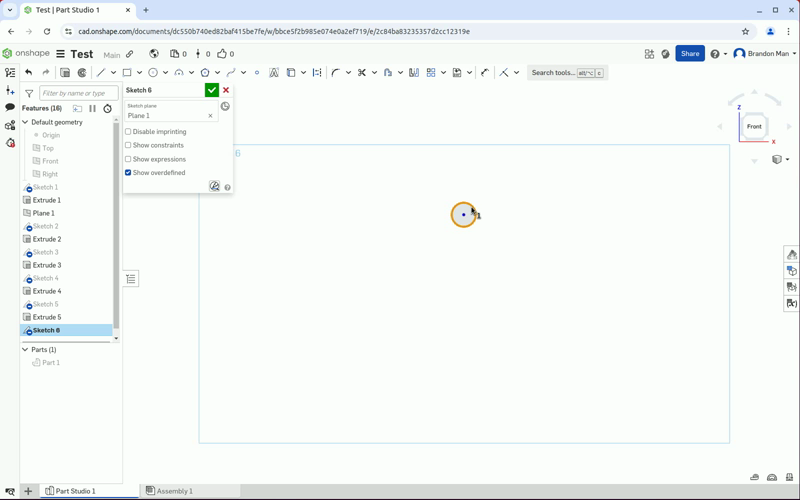
scroll(-6)
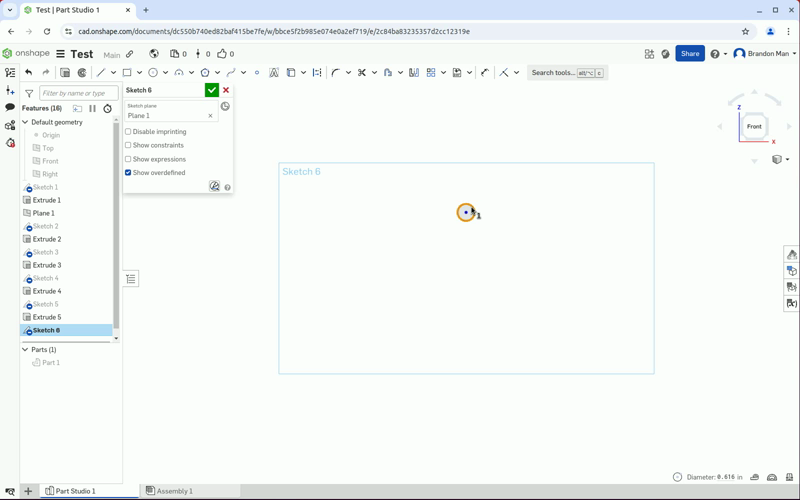
scroll(-6)
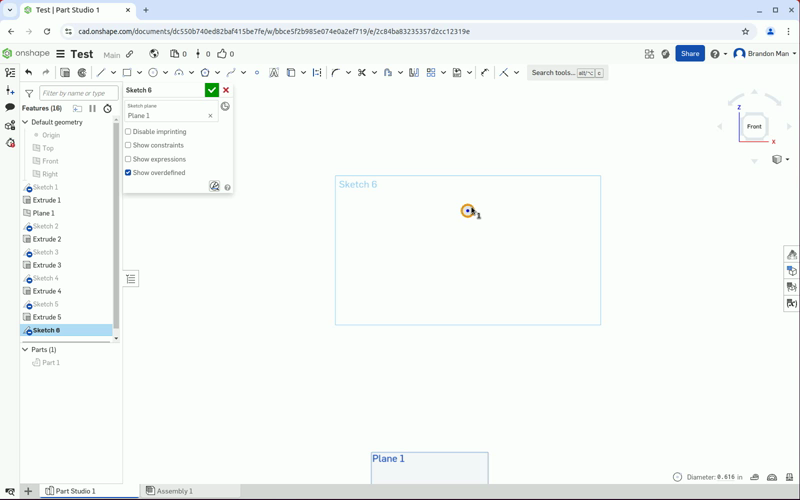
scroll(-6)
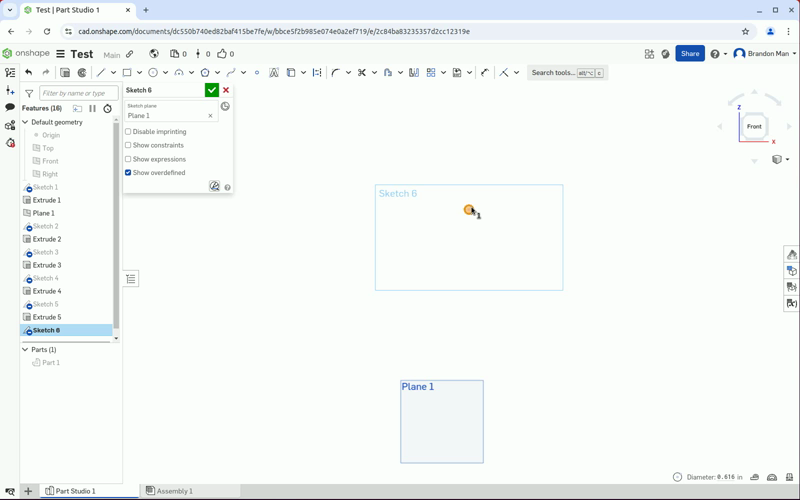
scroll(-6)
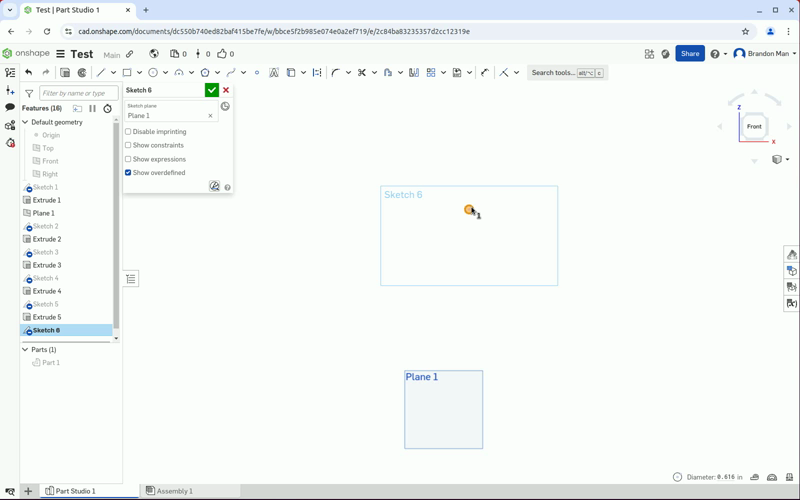
scroll(-6)
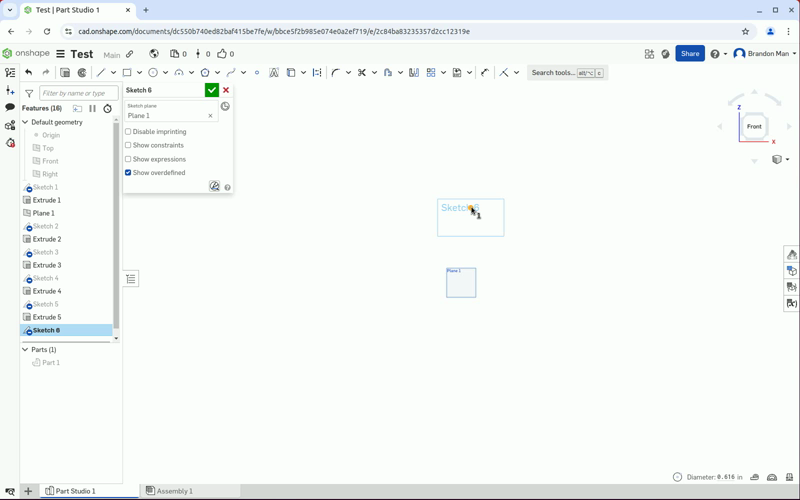
mouse_move(73, 352)
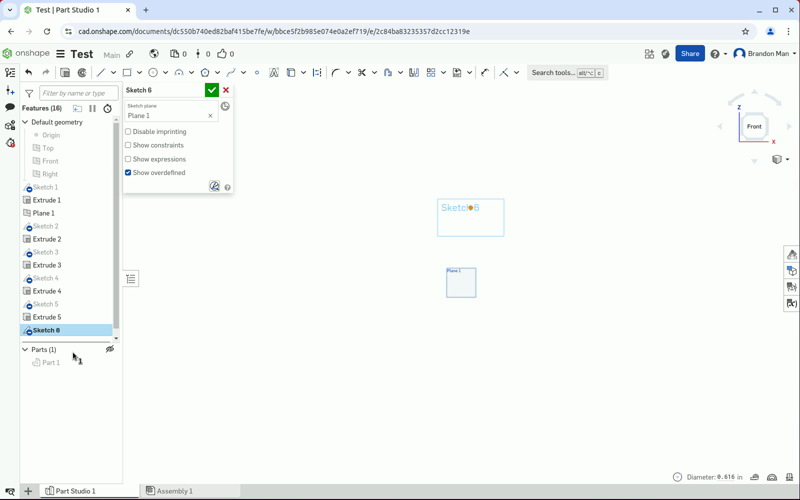
key(shift+y)
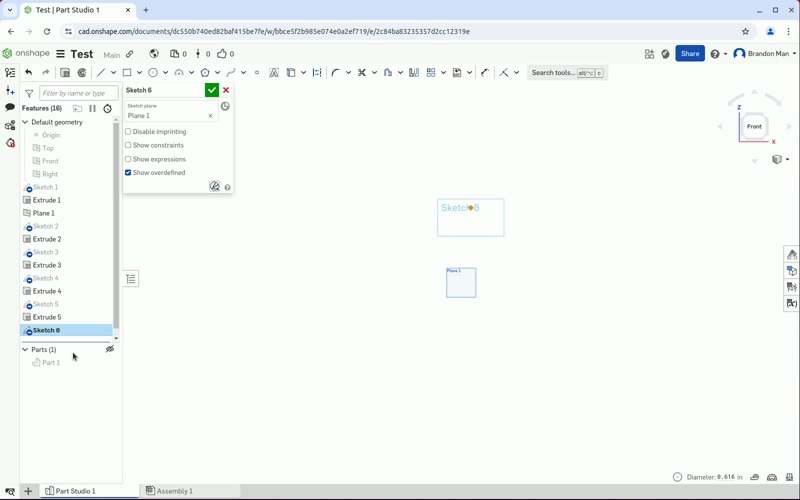
key(shift+e)
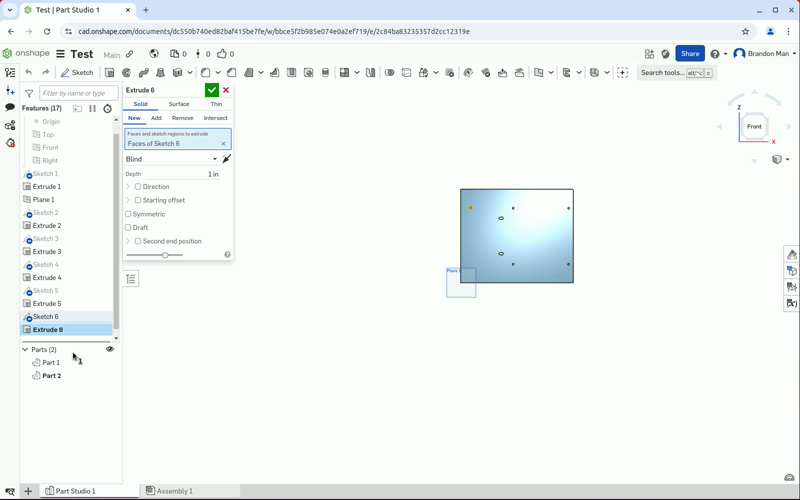
mouse_move(143, 106)
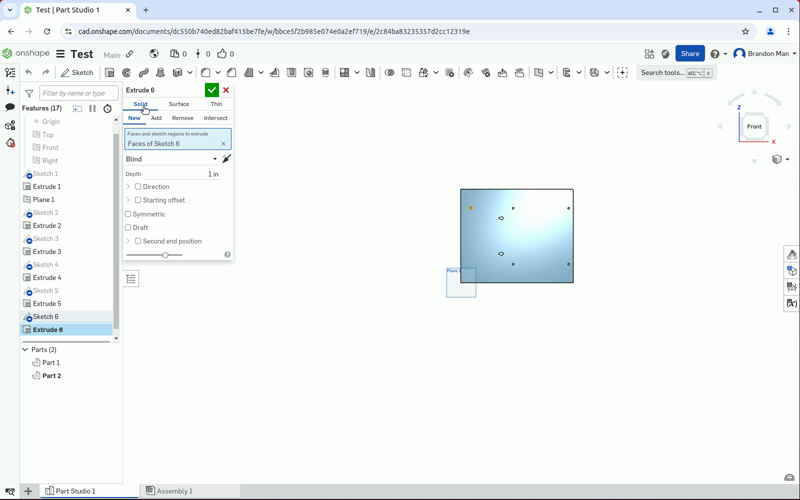
click(143, 106)
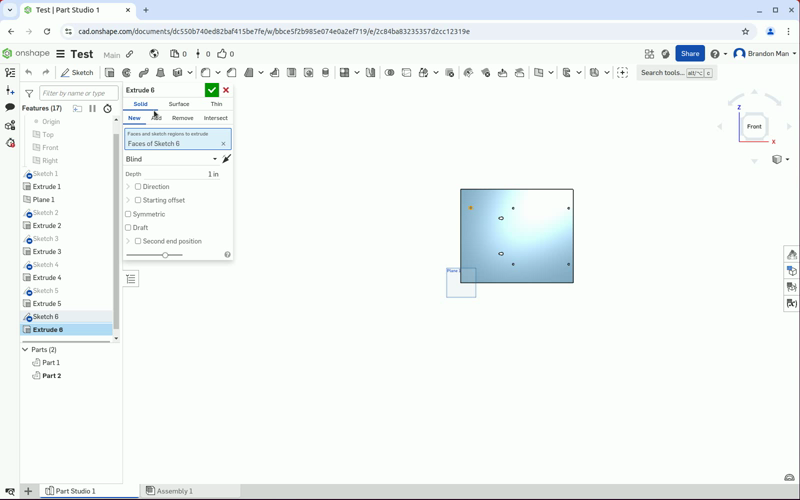
mouse_move(186, 120)
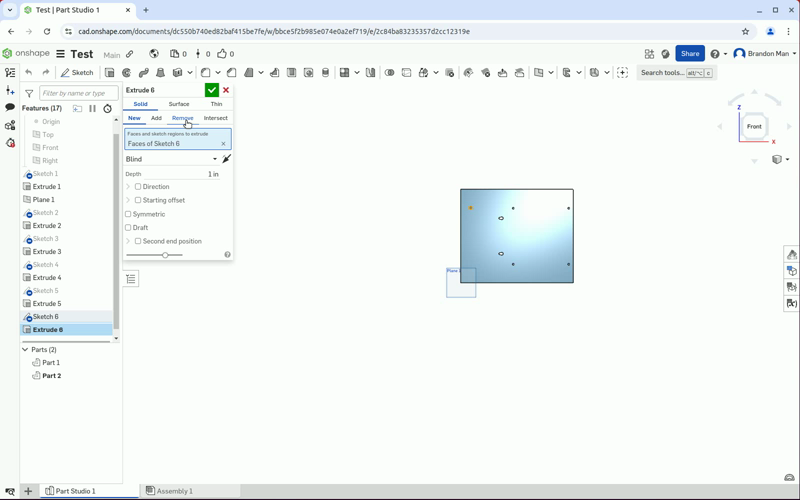
click(186, 120)
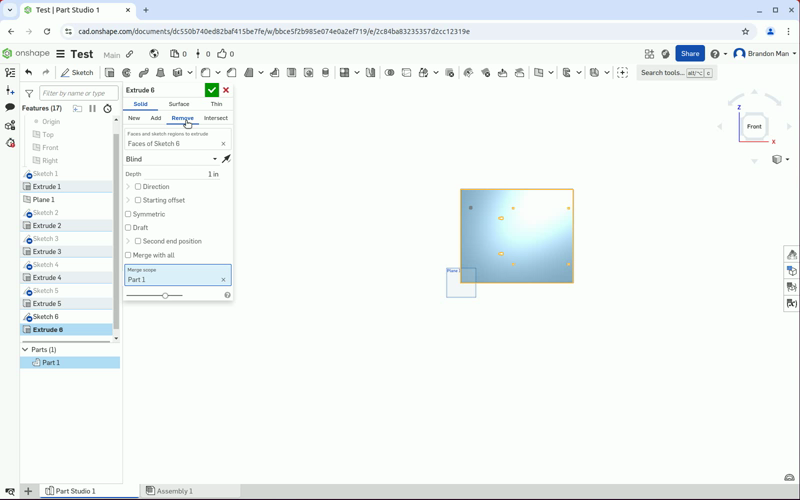
key(tab, 4)
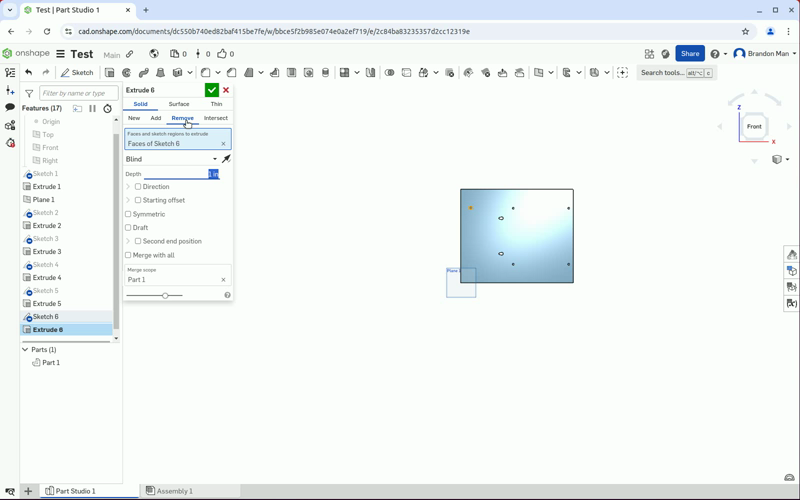
text(0.963)
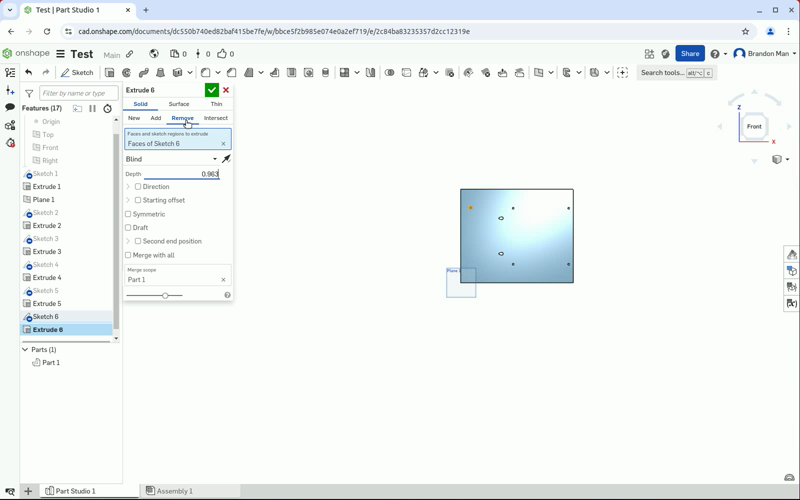
key(tab, 6)
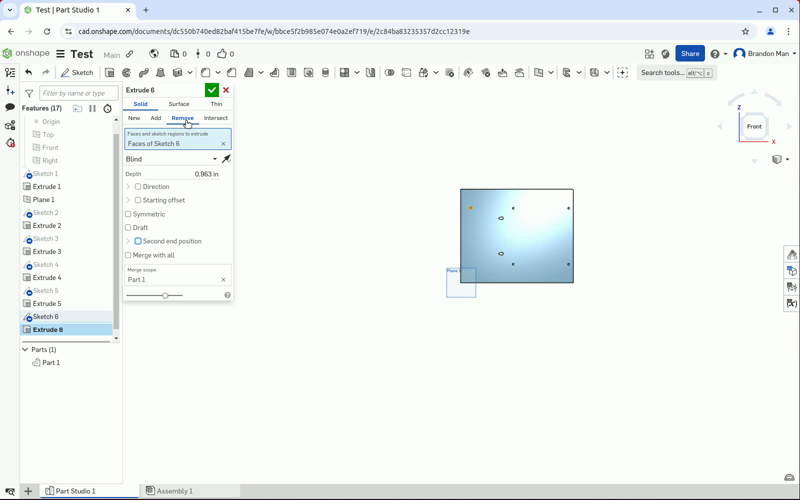
key(space)
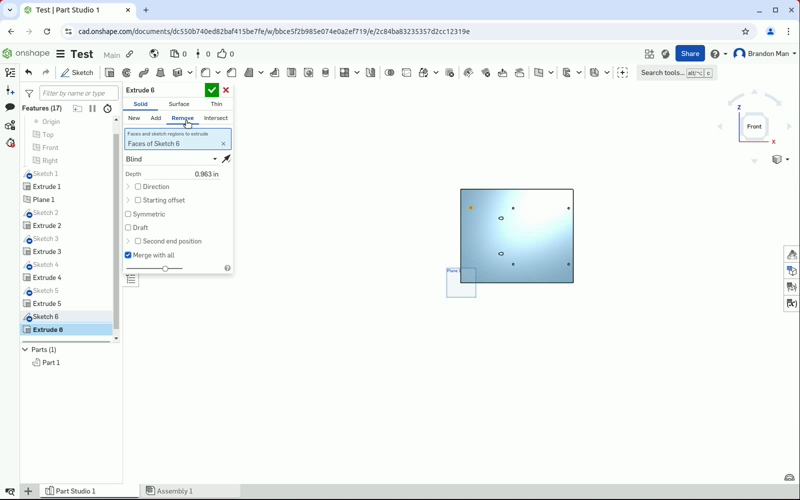
key(enter)
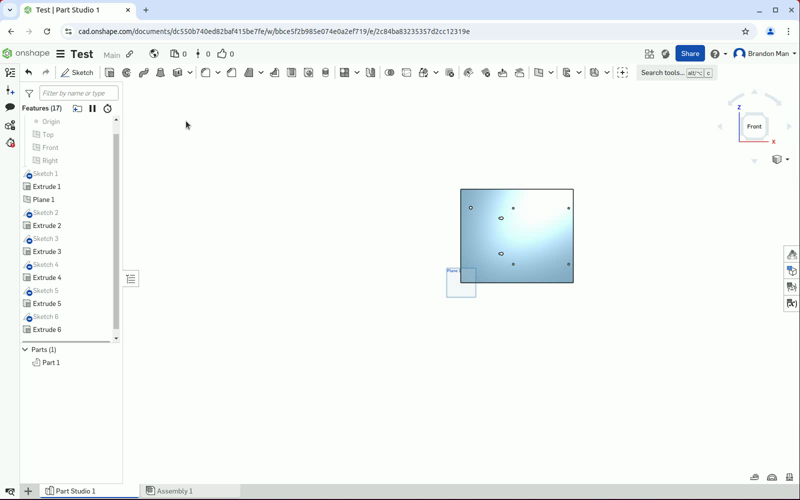
key(shift+h)
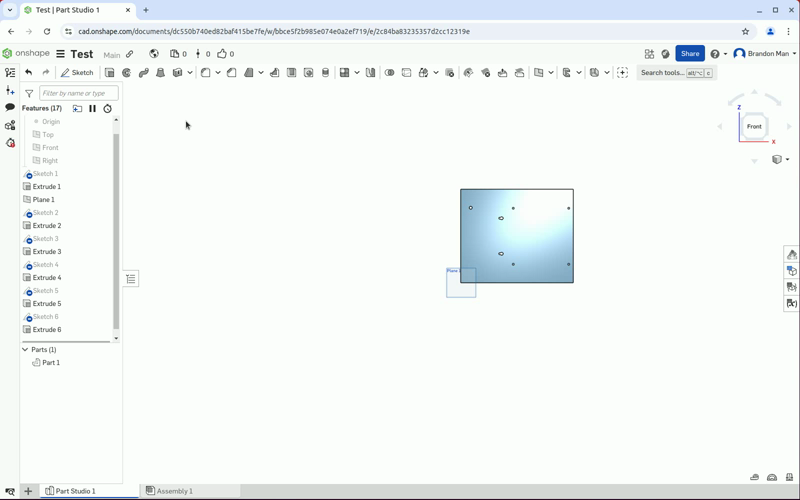
key(shift+h)
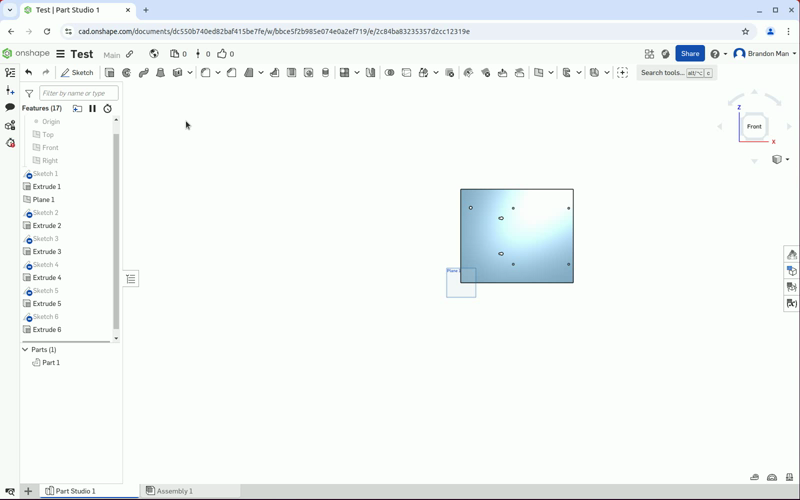
mouse_move(69, 176)
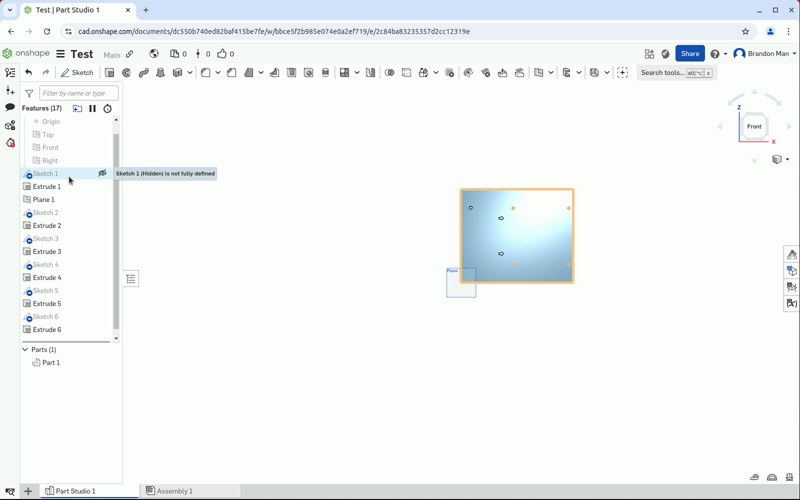
click(69, 176)
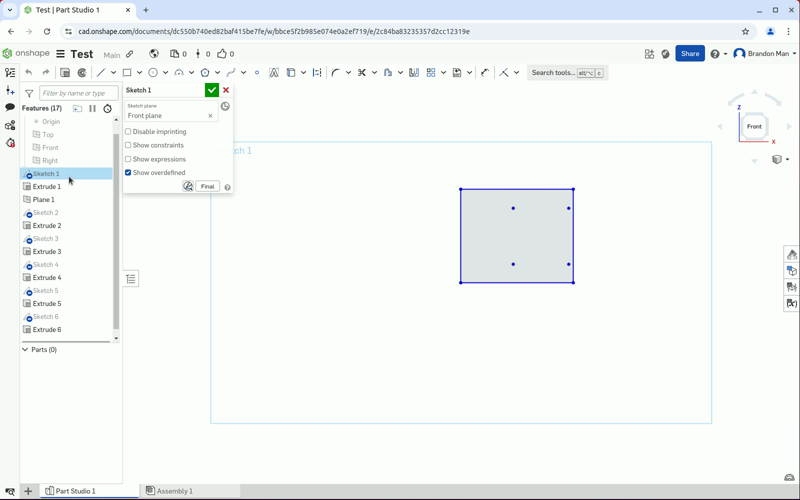
mouse_move(229, 92)
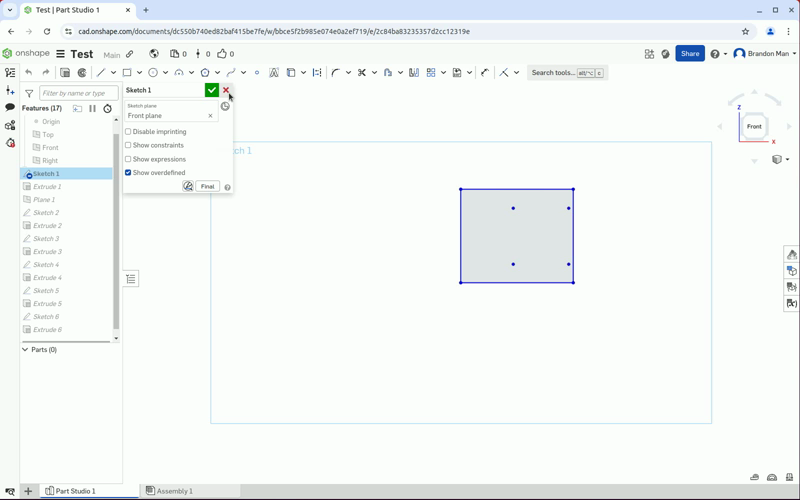
click(229, 92)
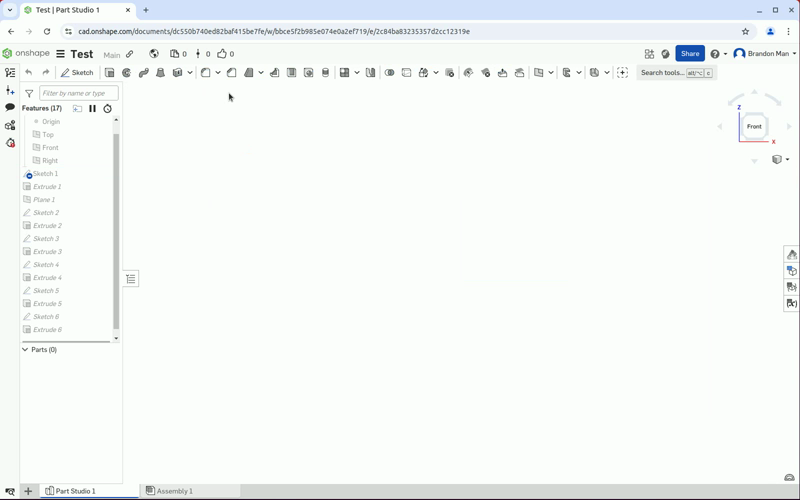
key(shift+s)
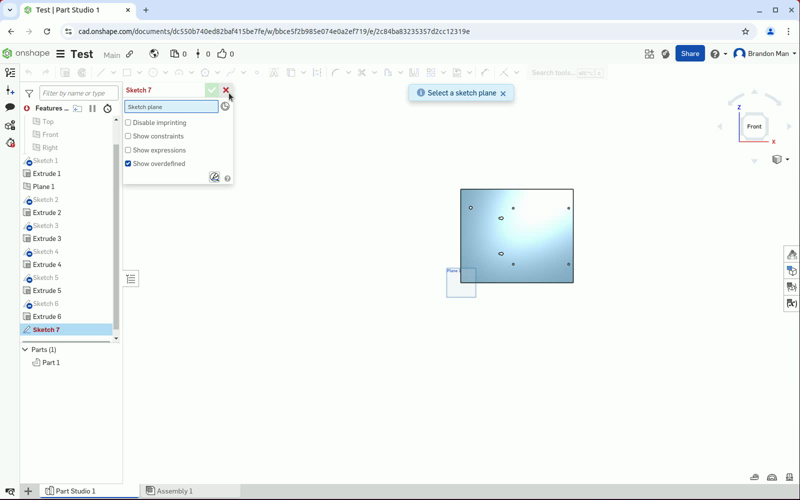
mouse_move(69, 189)
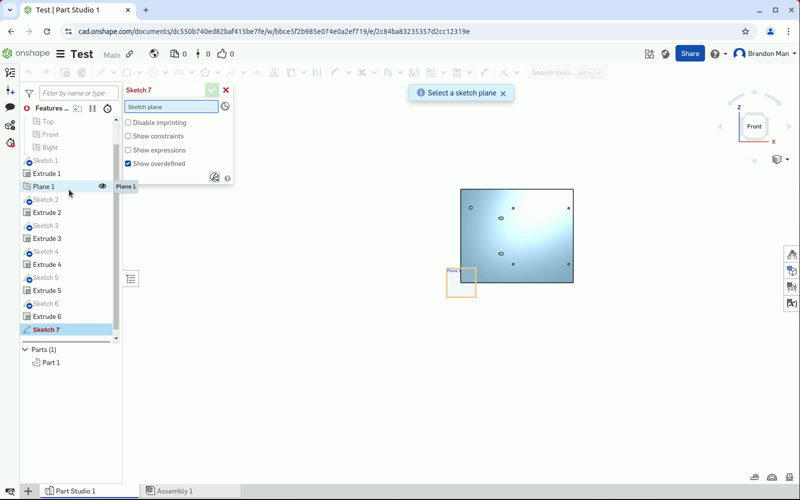
click(69, 189)
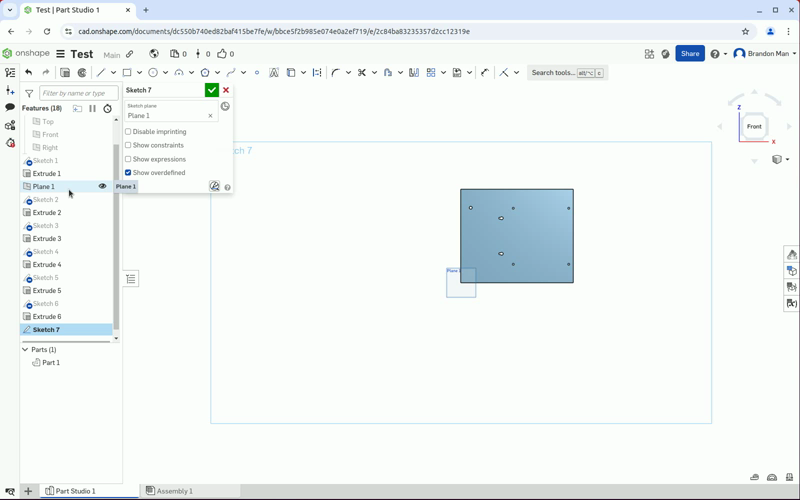
mouse_move(73, 352)
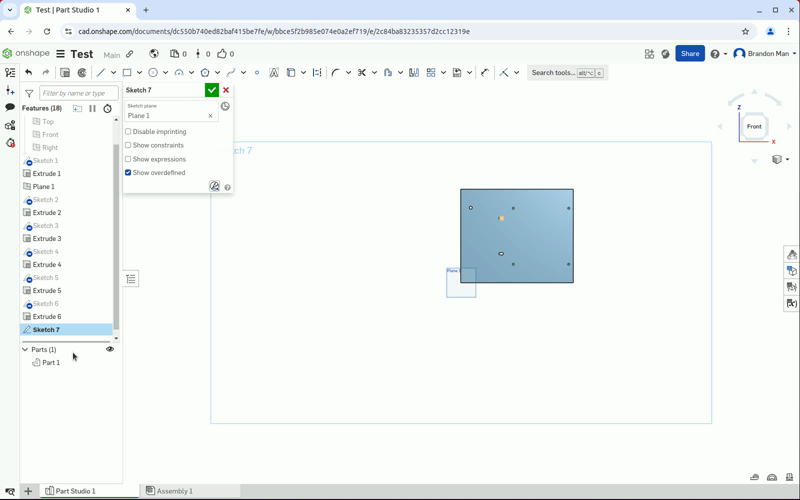
key(y)
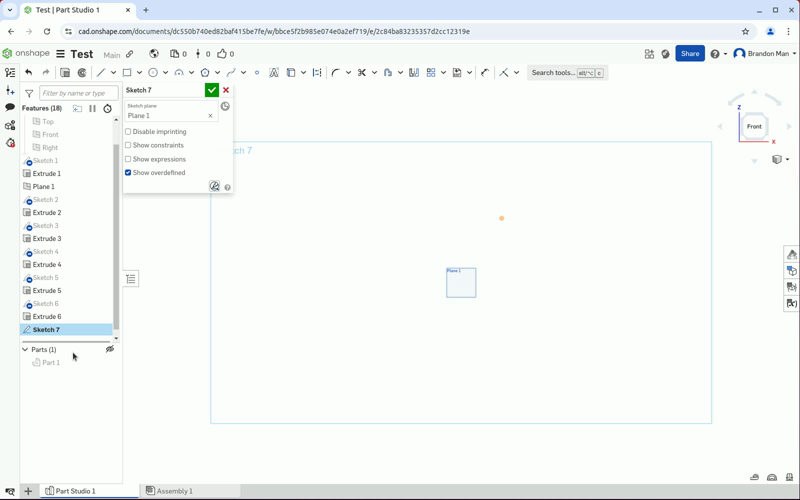
key(c)
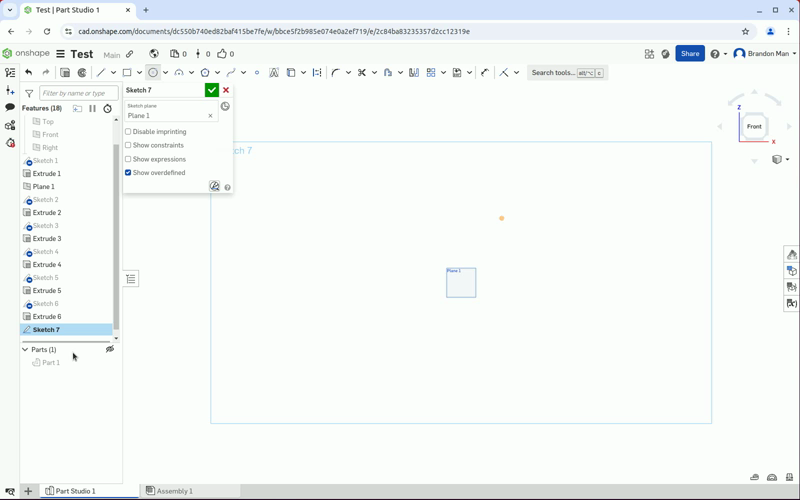
key_down(shift)
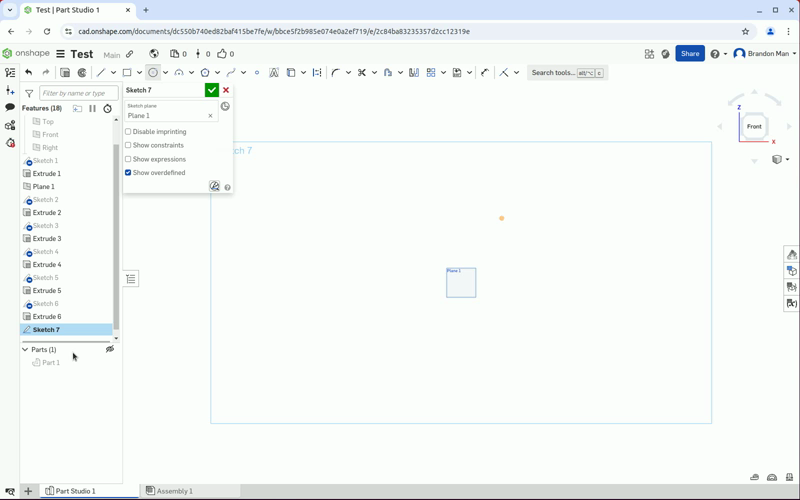
mouse_move(470, 264)
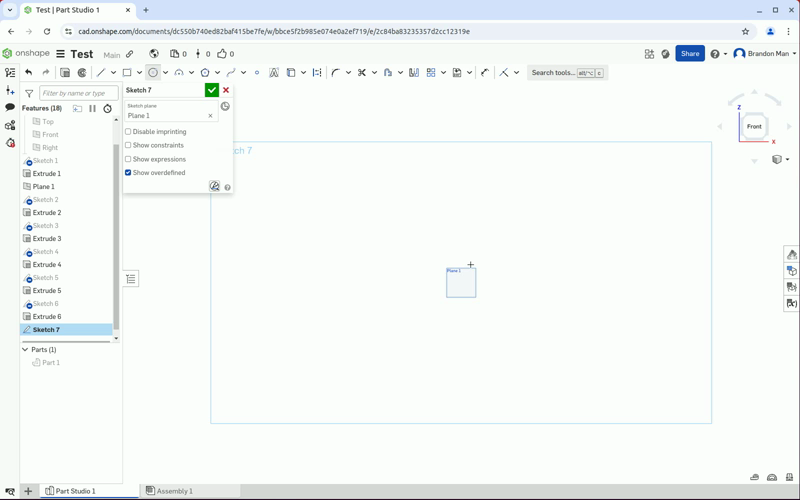
click(470, 264)
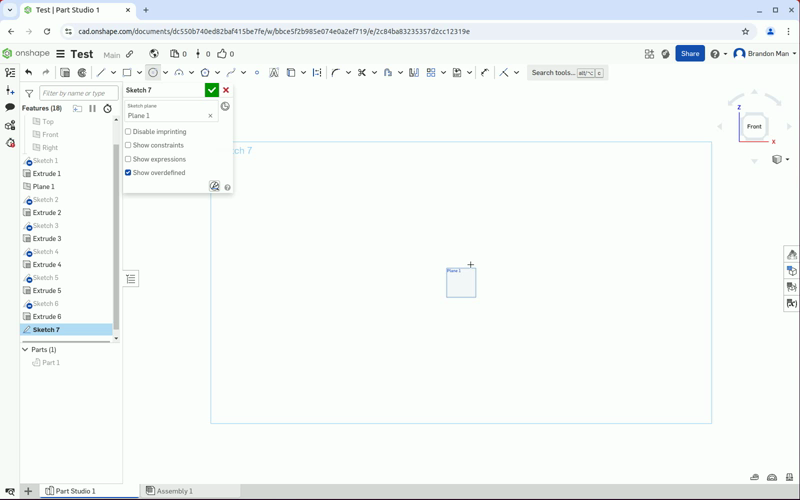
key_up(shift)
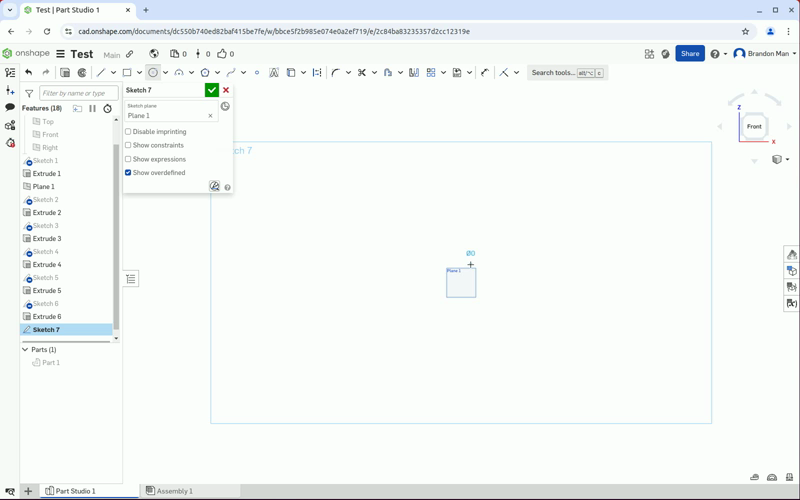
mouse_move(472, 264)
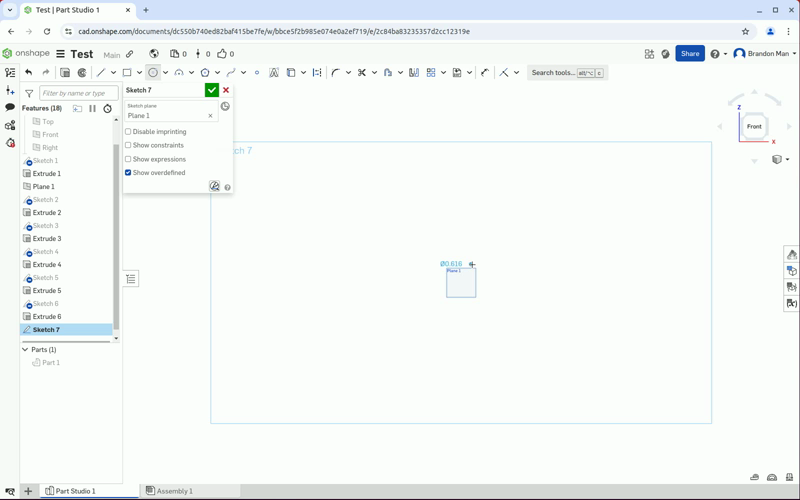
scroll(6)
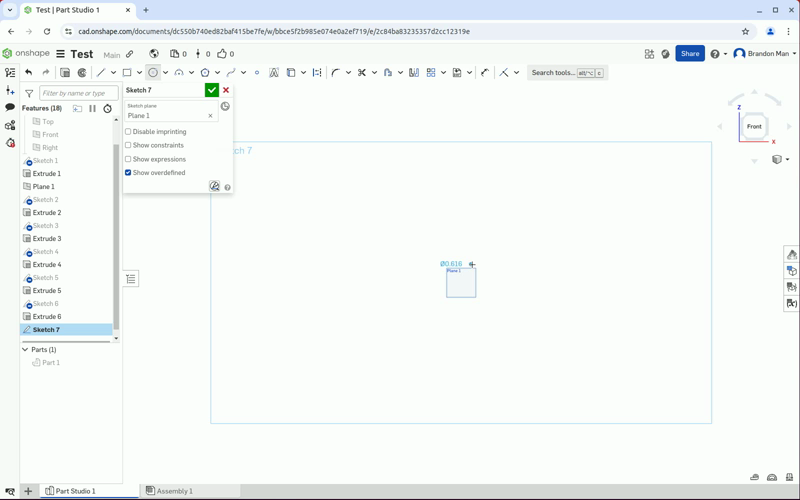
scroll(6)
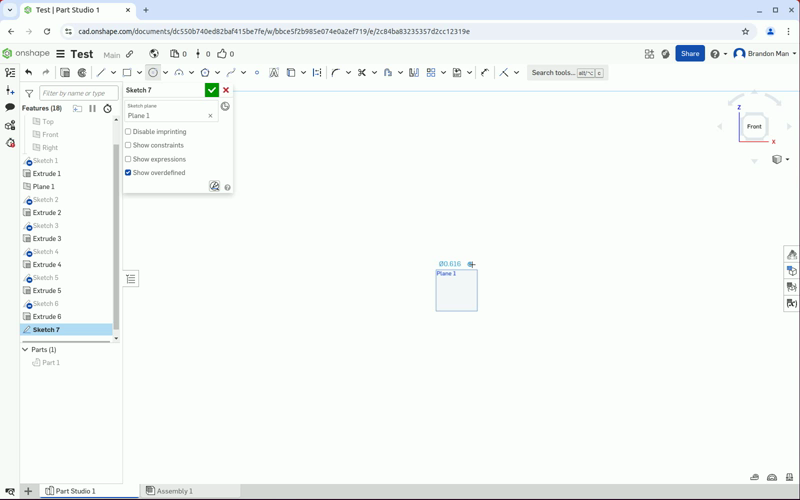
scroll(6)
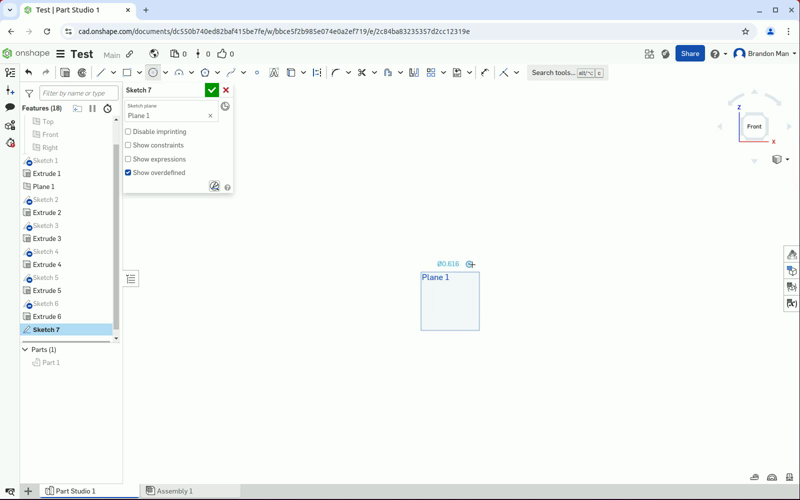
scroll(6)
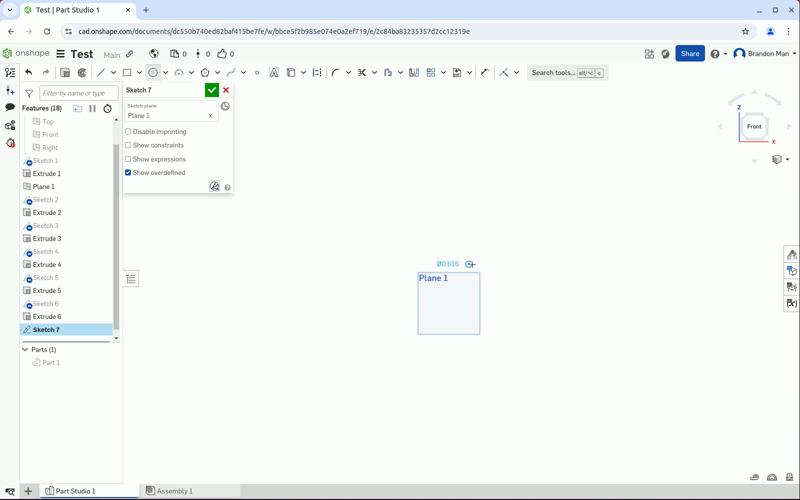
scroll(6)
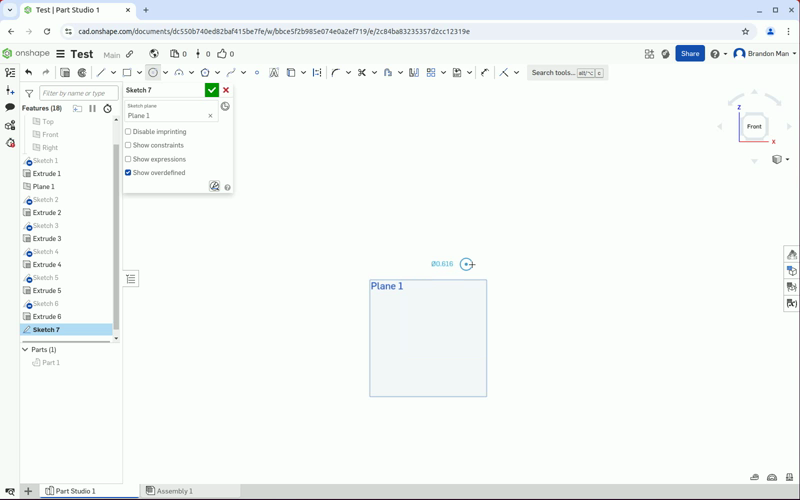
scroll(6)
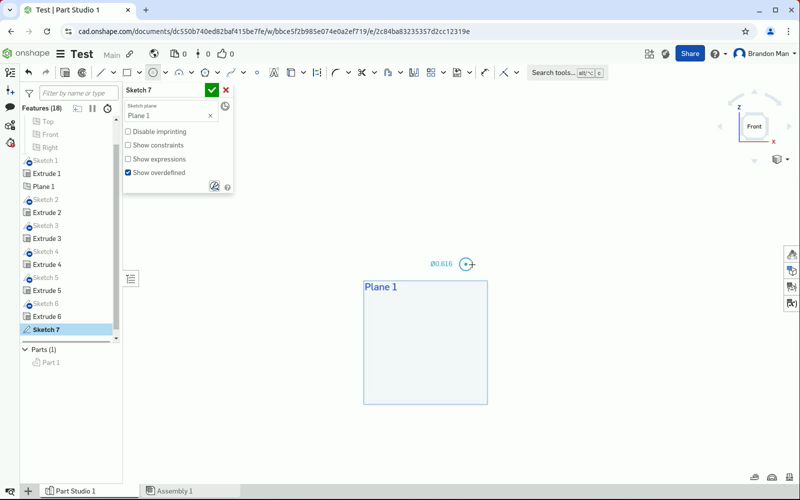
scroll(6)
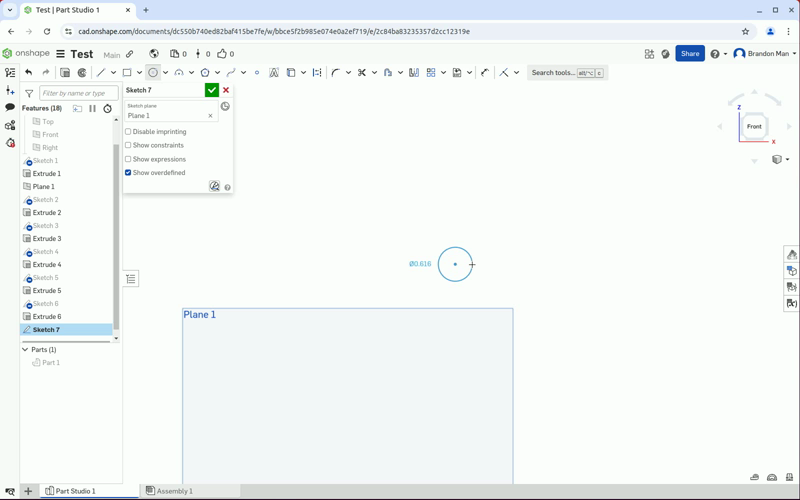
click(472, 264)
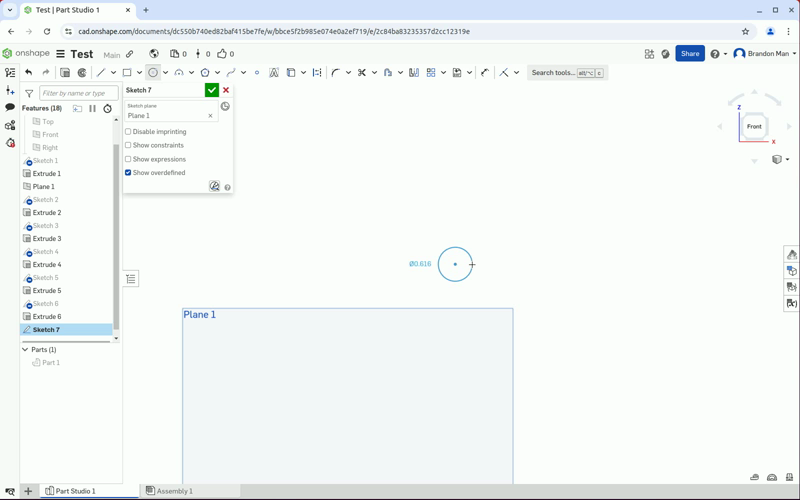
scroll(-6)
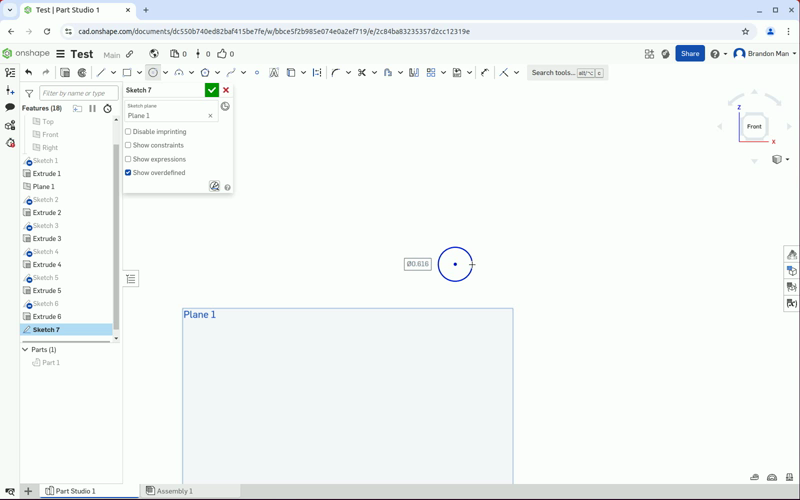
scroll(-6)
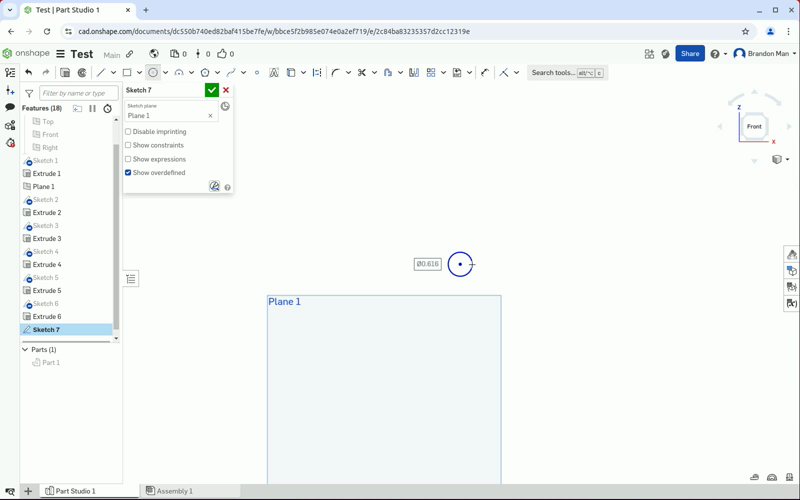
scroll(-6)
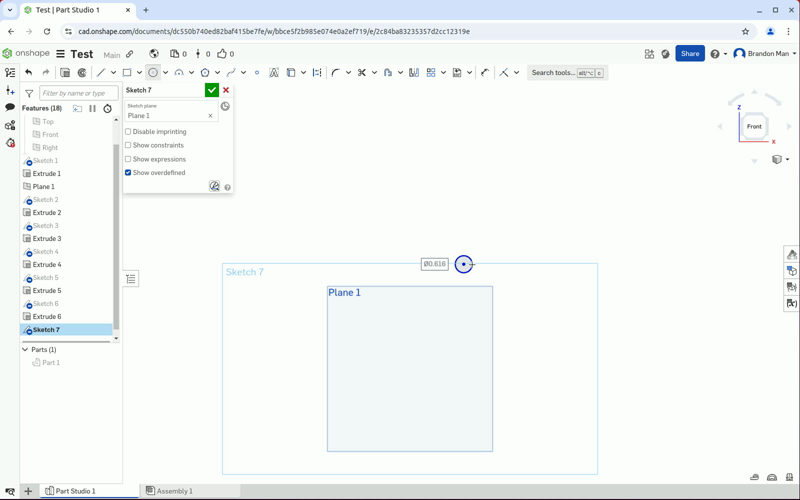
scroll(-6)
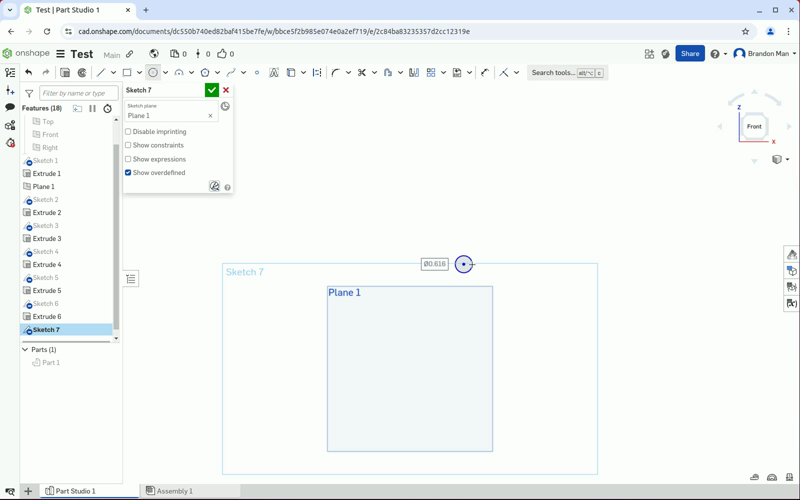
scroll(-6)
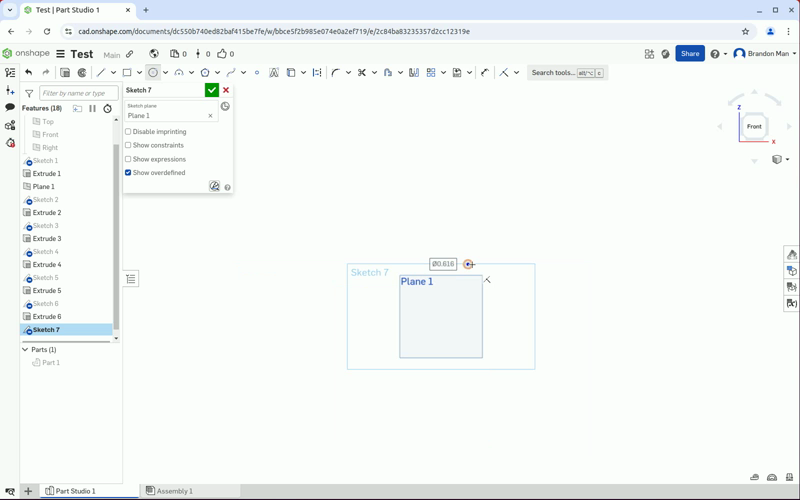
scroll(-6)
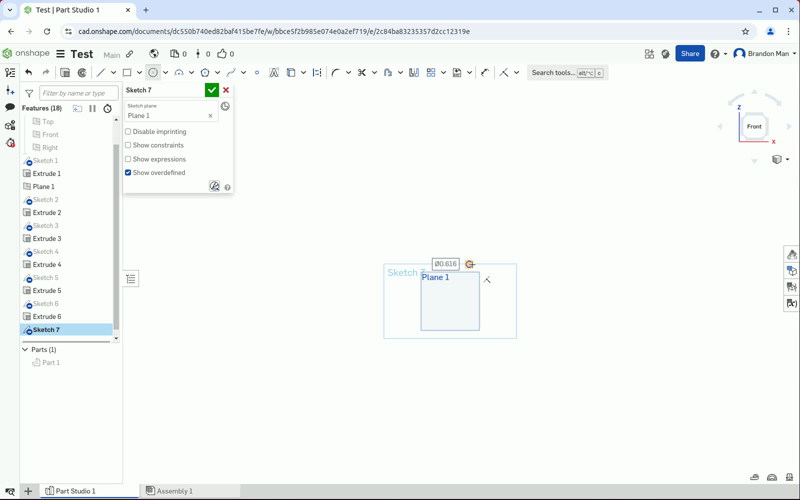
scroll(-6)
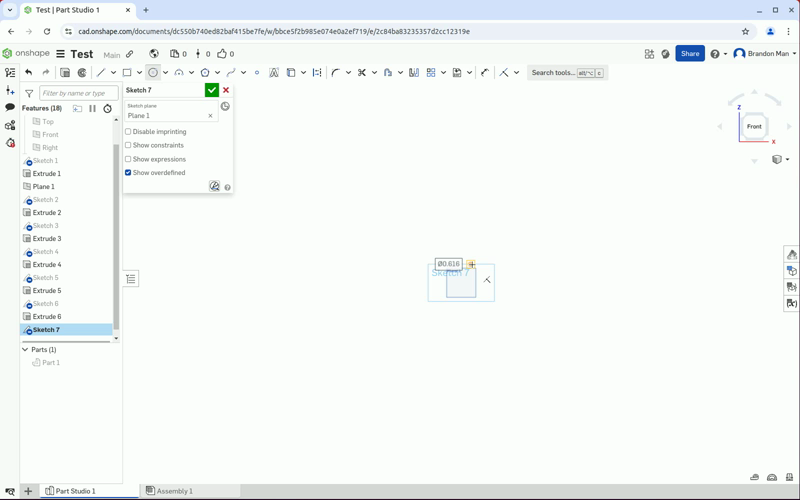
key(esc)
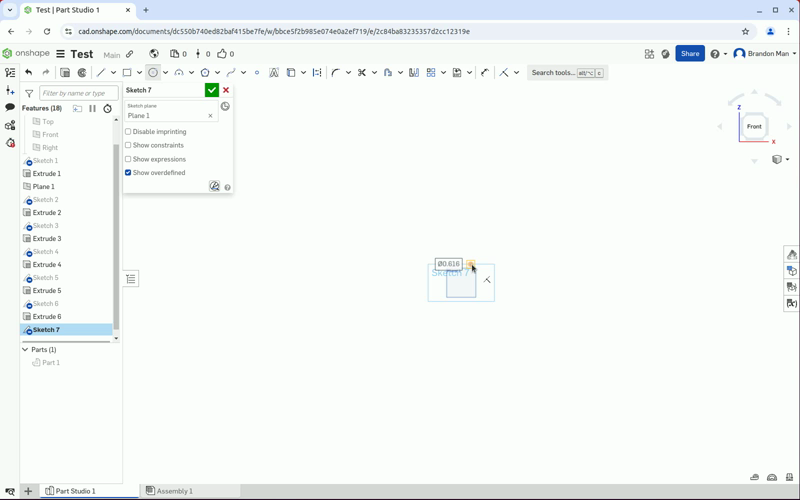
mouse_move(471, 265)
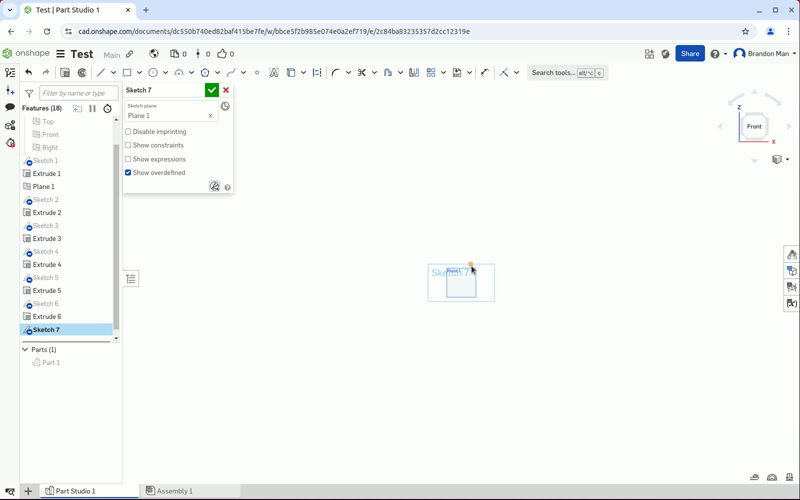
scroll(6)
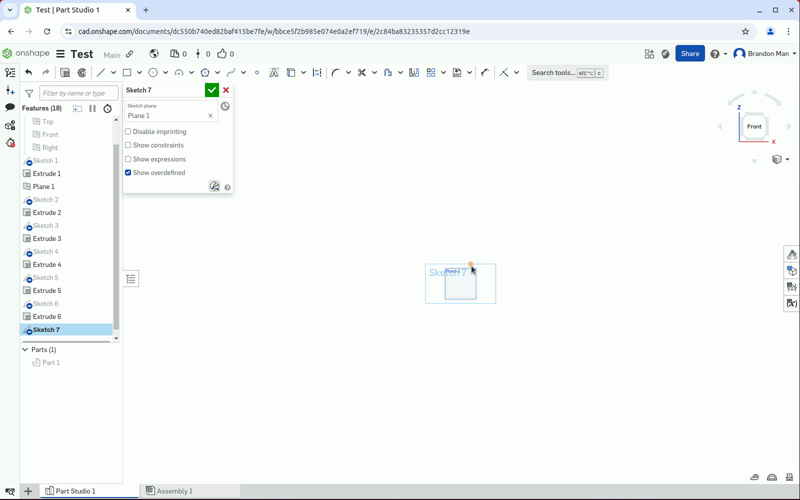
scroll(6)
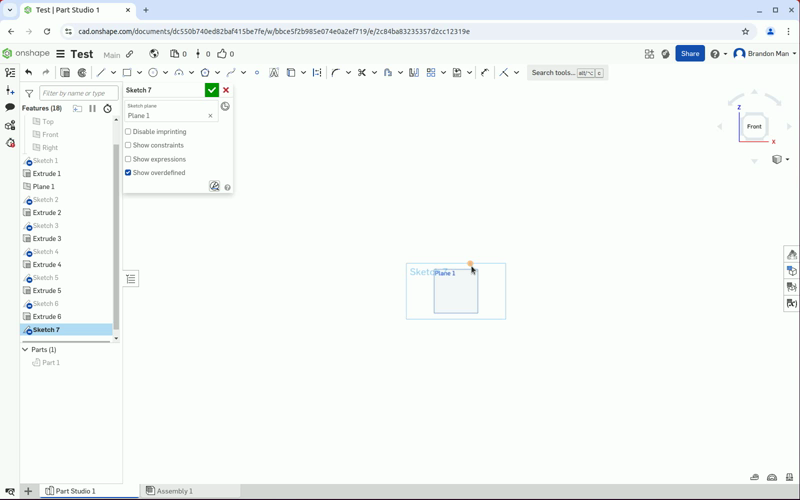
scroll(6)
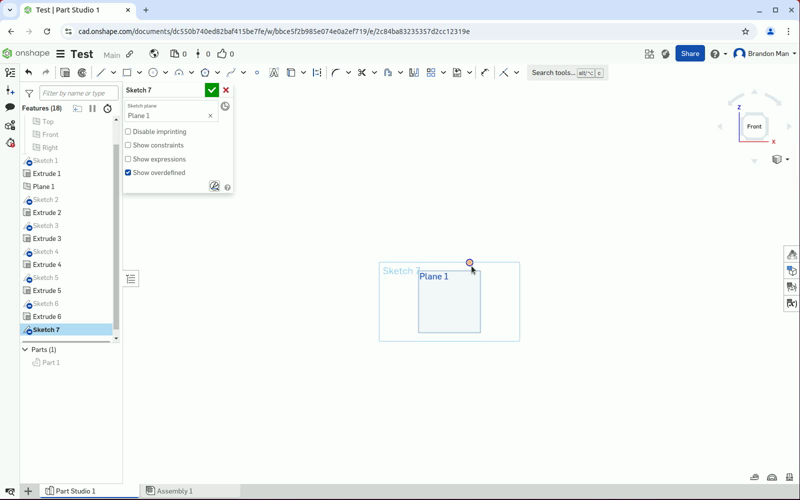
scroll(6)
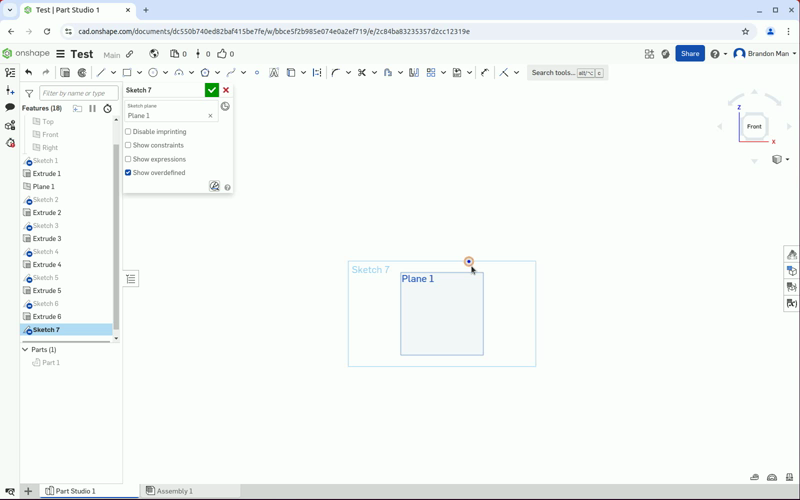
scroll(6)
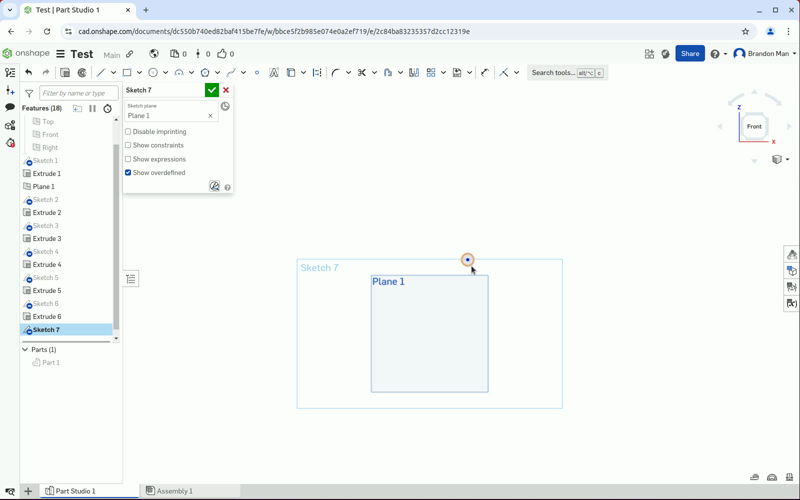
scroll(6)
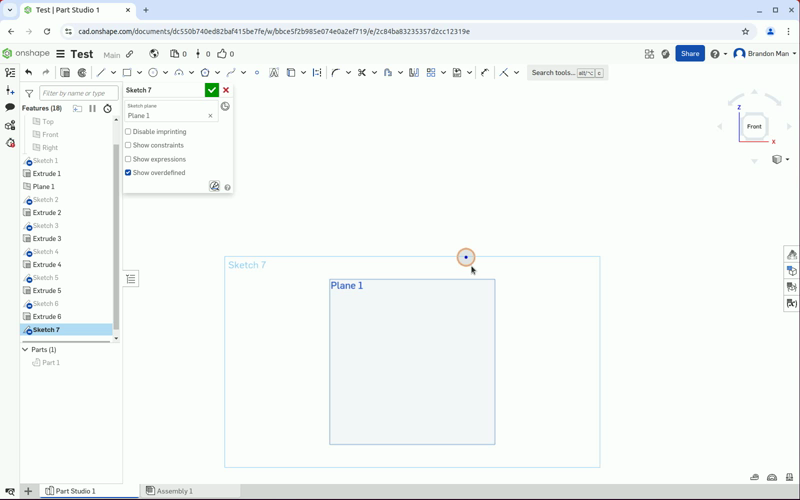
scroll(6)
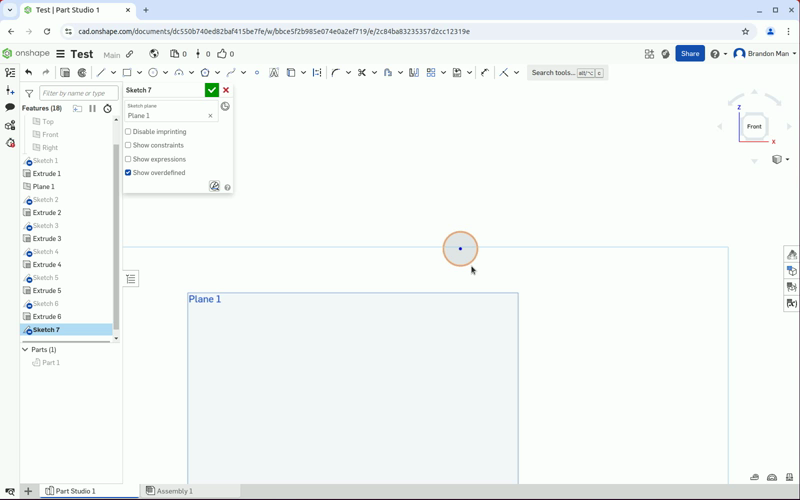
click(471, 265)
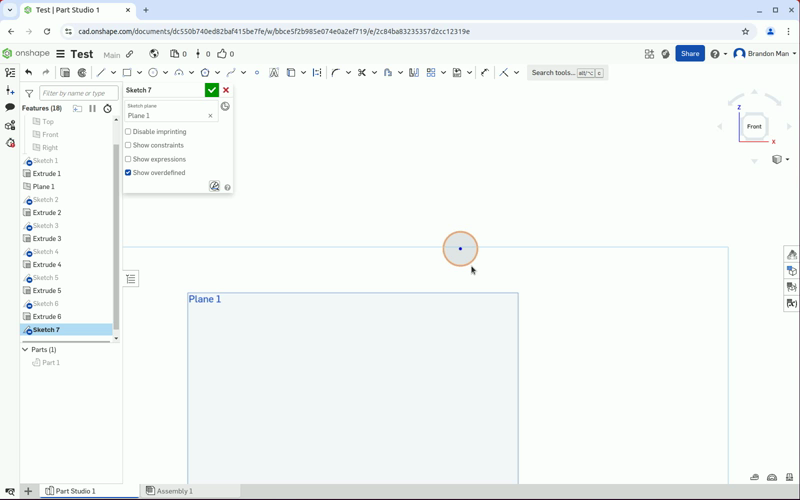
scroll(-6)
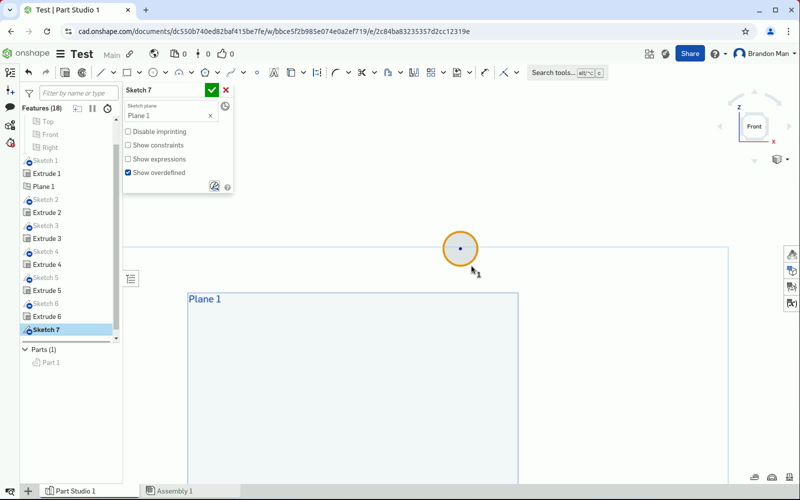
scroll(-6)
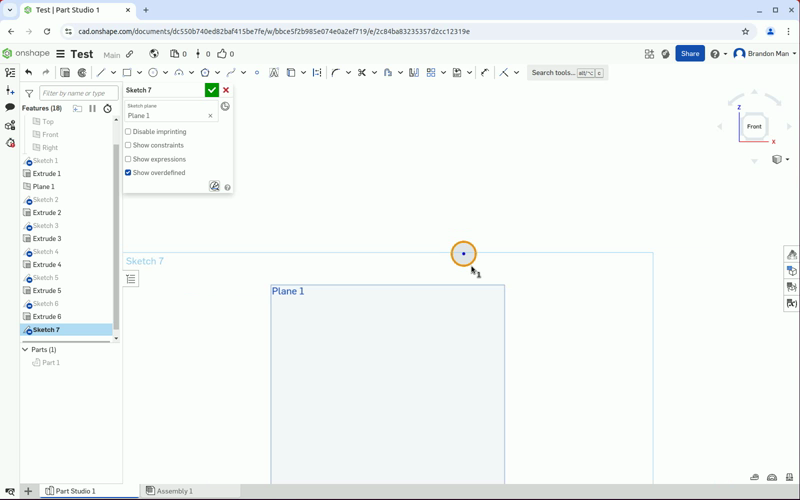
scroll(-6)
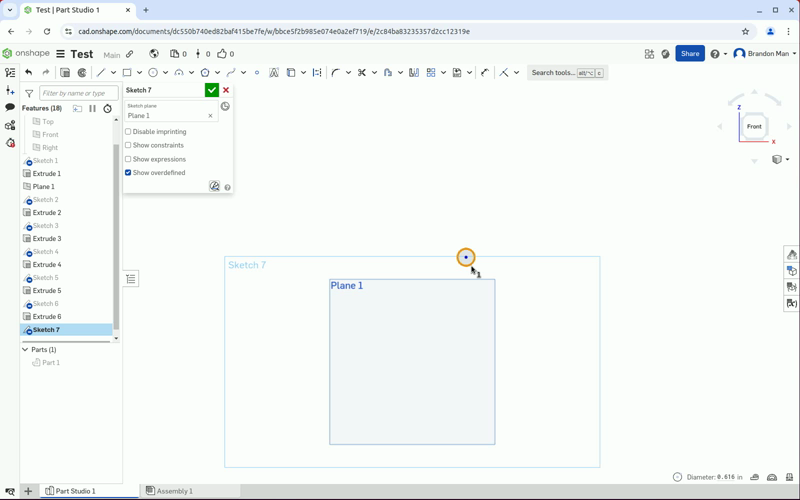
scroll(-6)
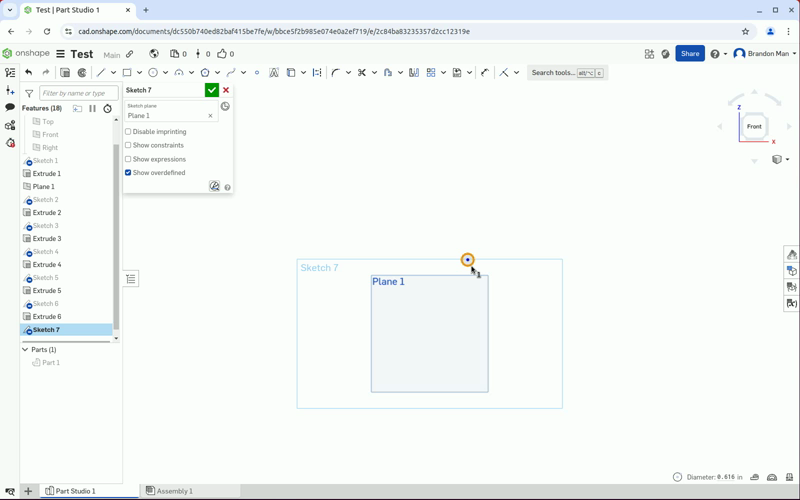
scroll(-6)
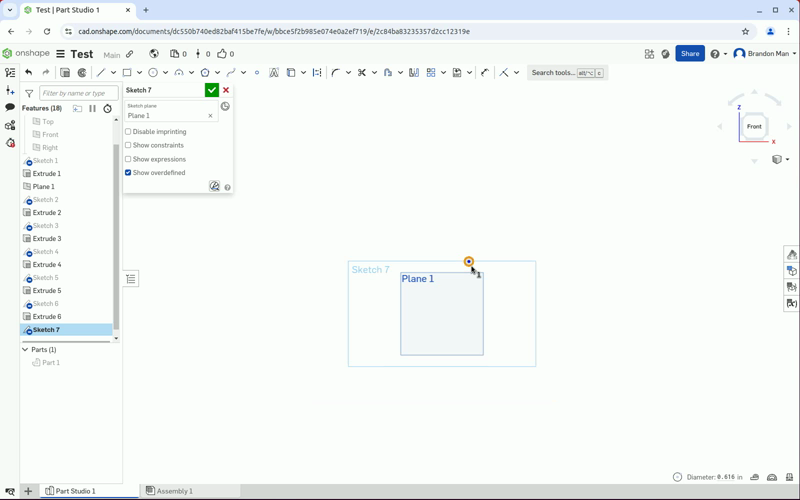
scroll(-6)
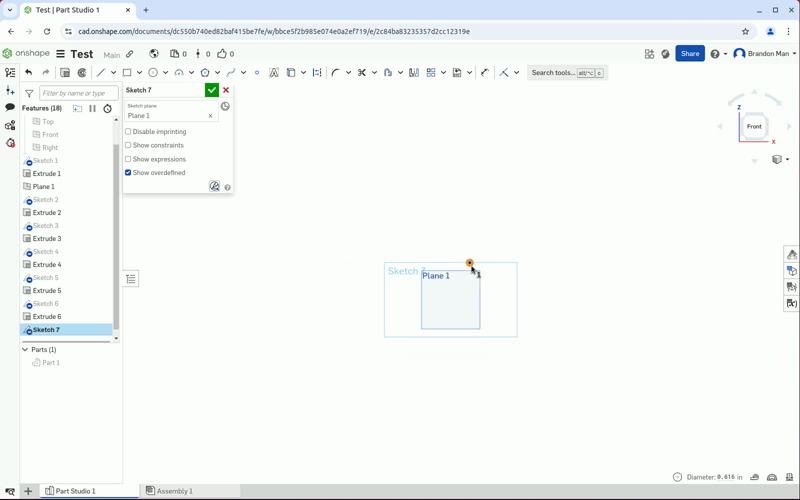
scroll(-6)
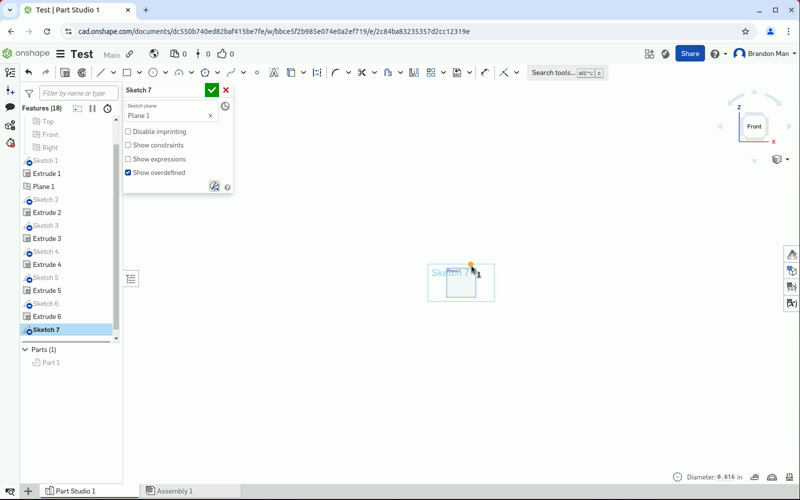
mouse_move(73, 352)
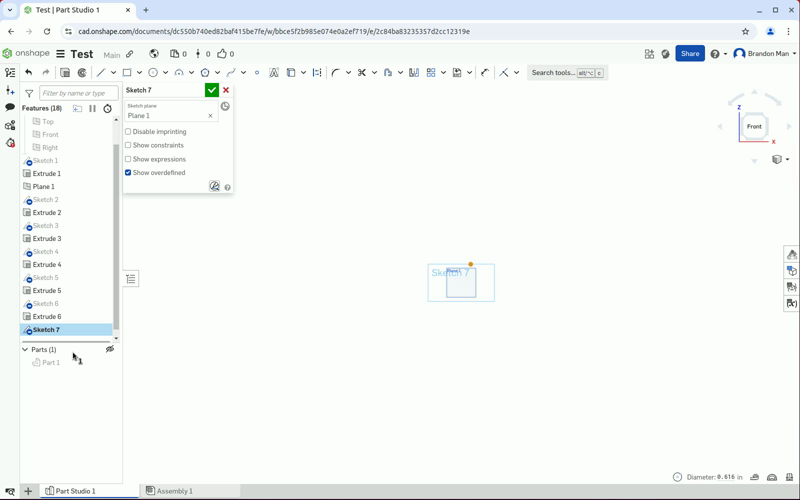
key(shift+y)
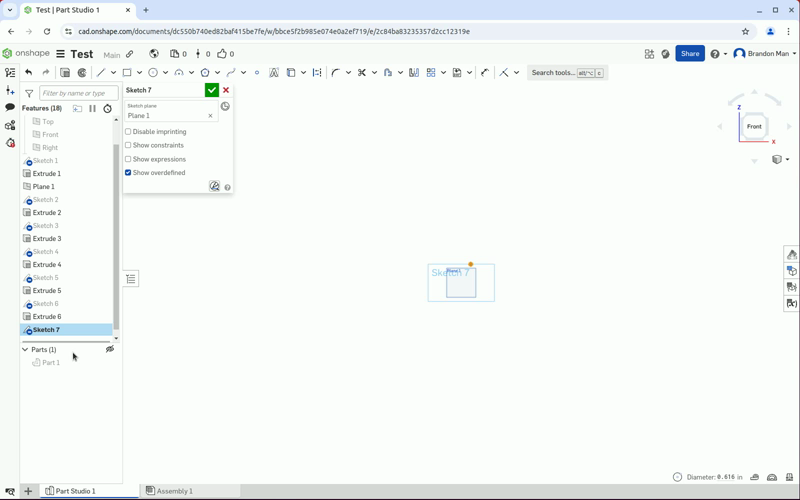
key(shift+e)
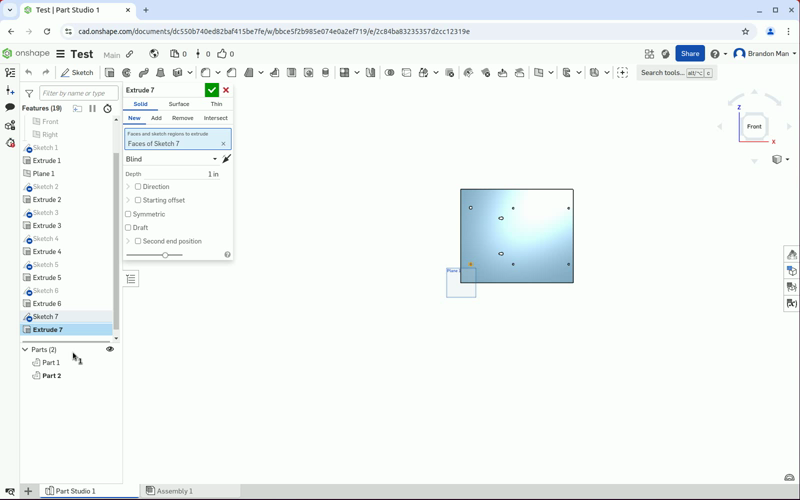
mouse_move(143, 106)
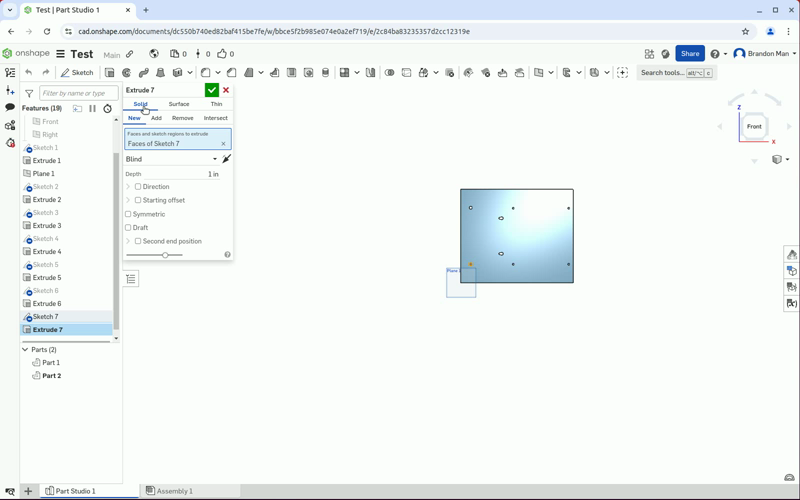
click(143, 106)
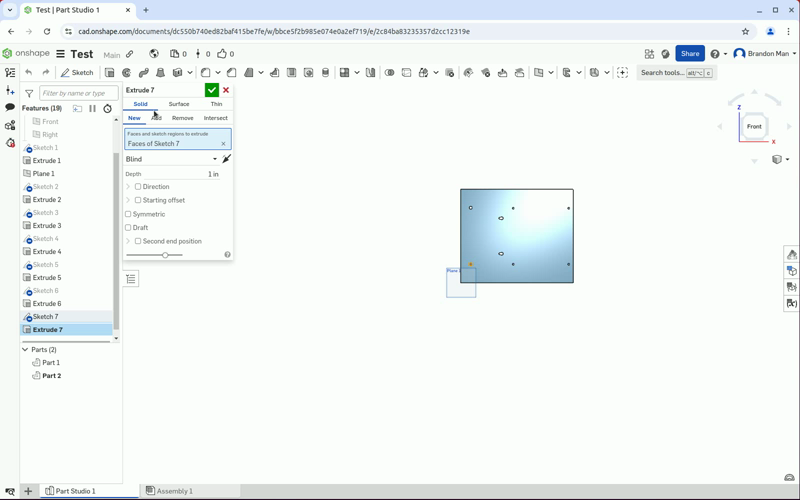
mouse_move(186, 120)
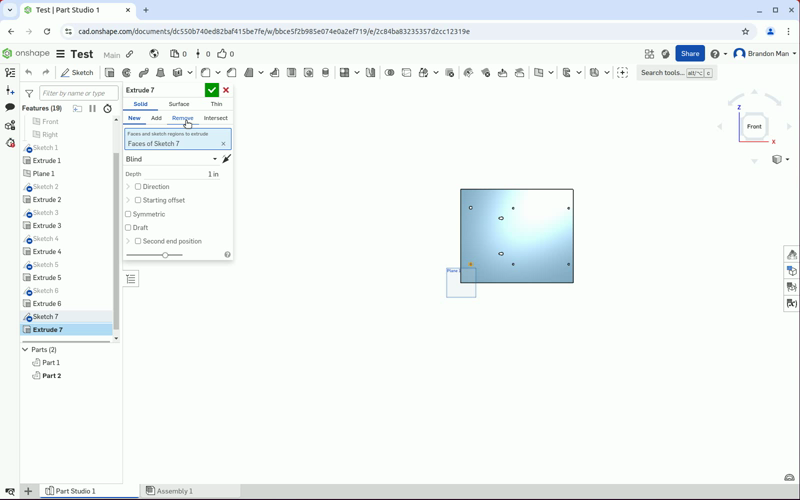
click(186, 120)
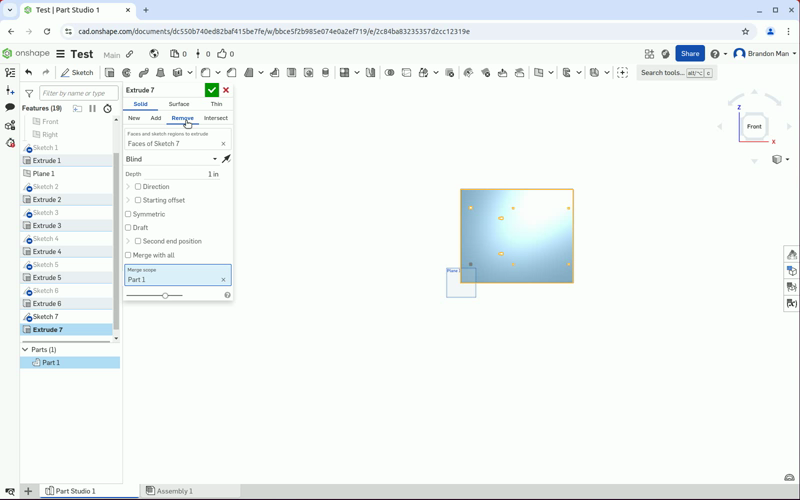
key(tab, 4)
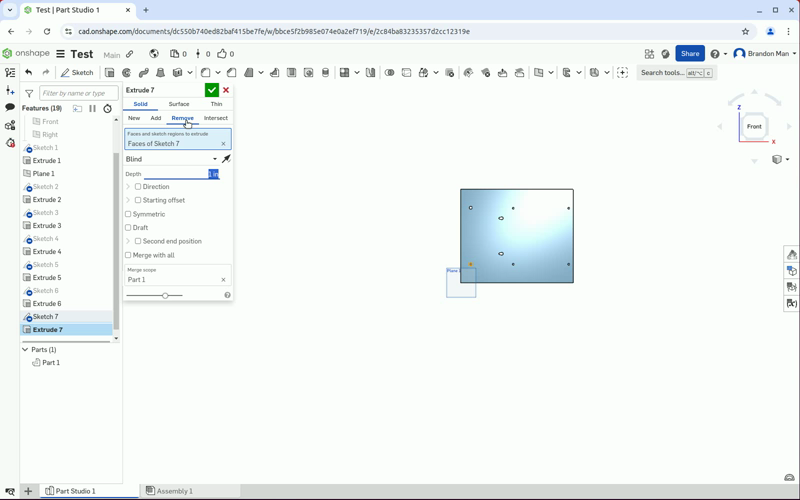
text(0.963)
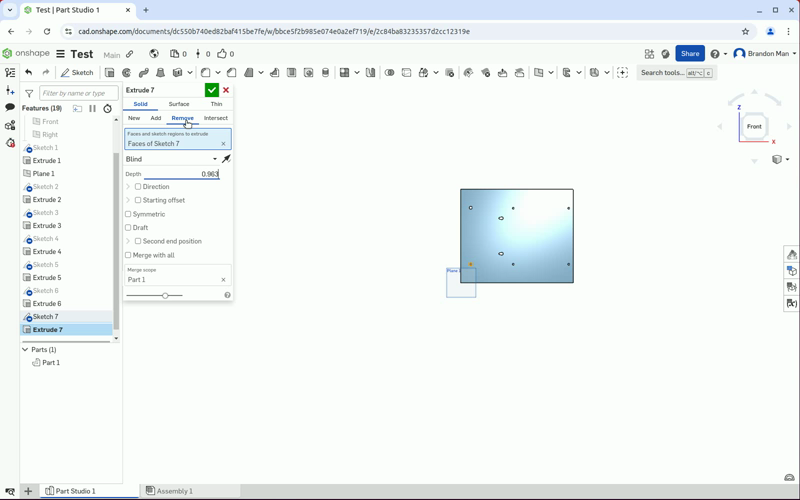
key(tab, 6)
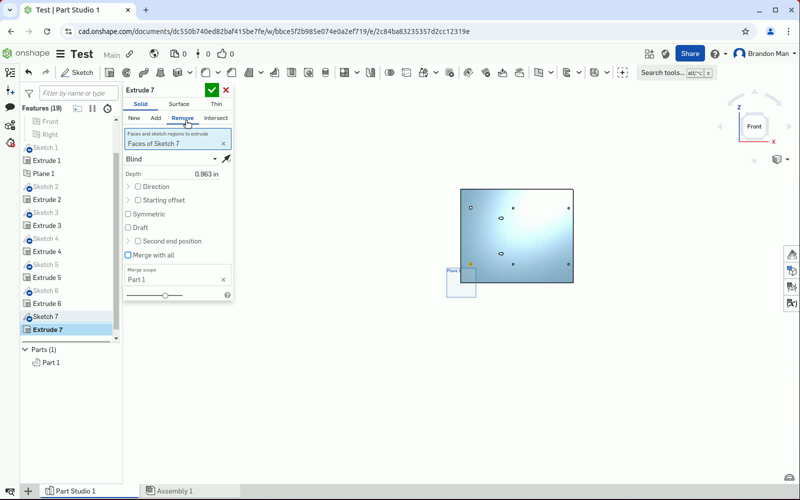
key(space)
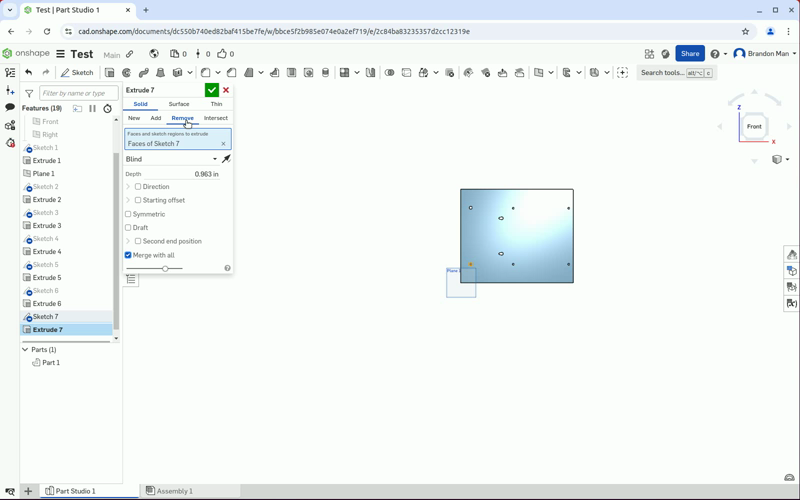
key(enter)
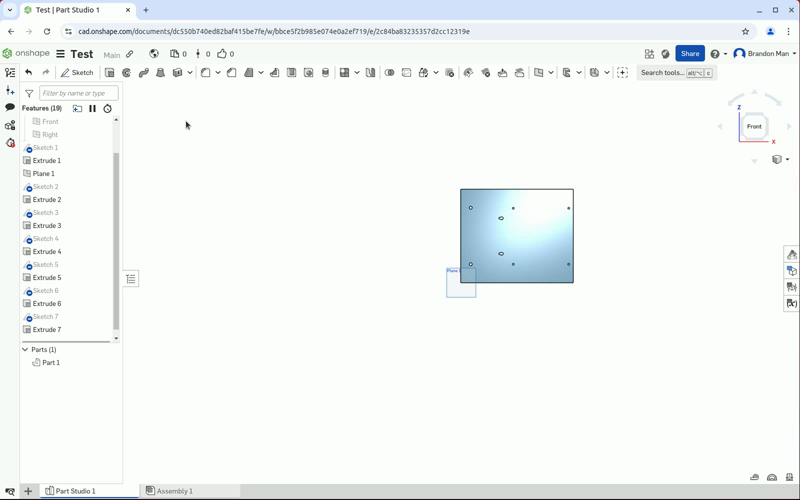
key(shift+h)
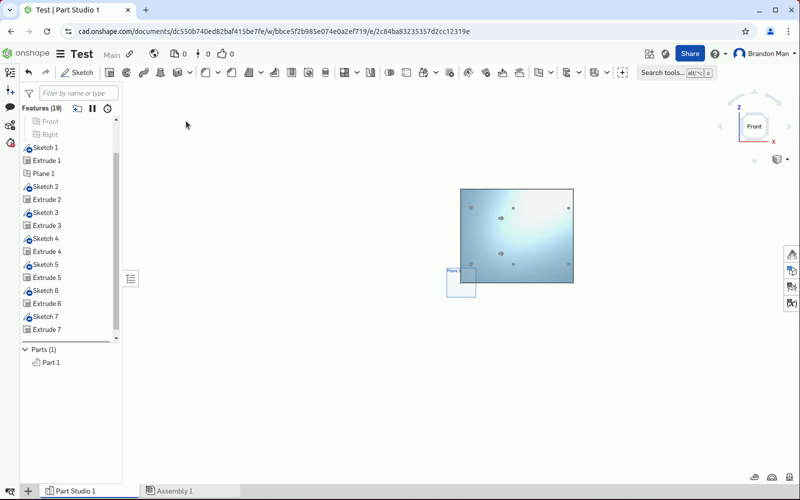
key(shift+h)
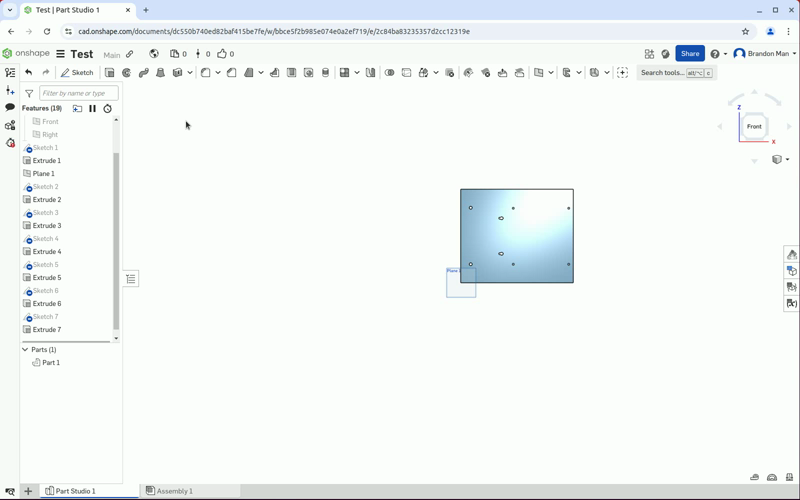
mouse_move(69, 150)
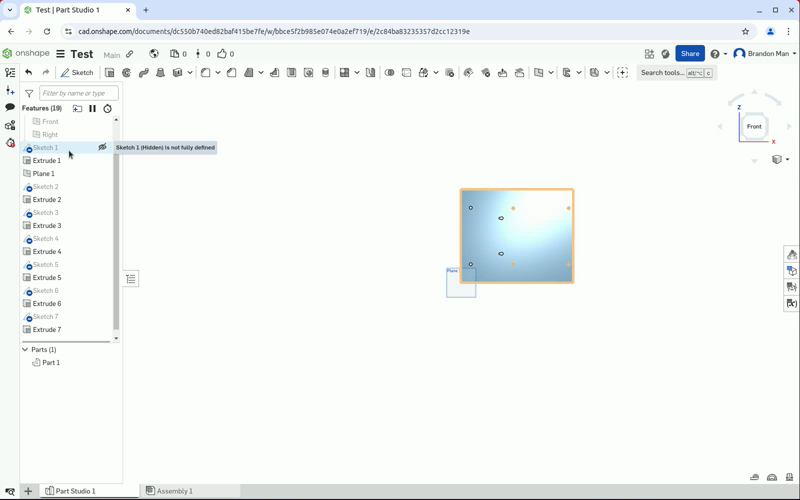
click(69, 150)
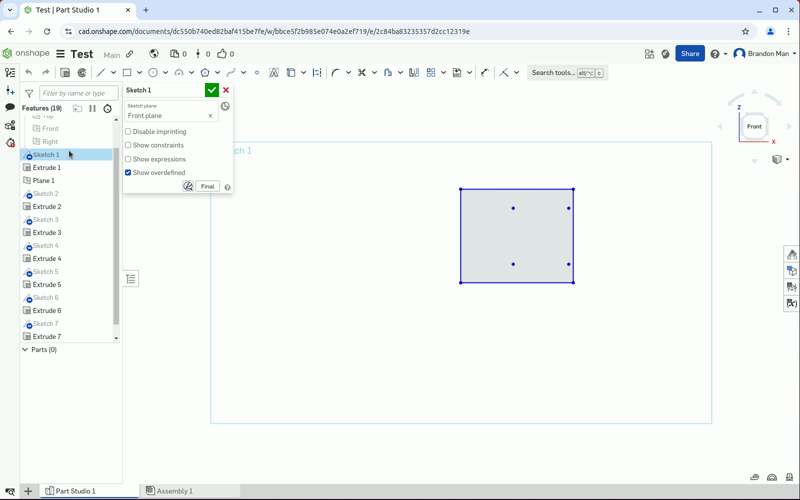
mouse_move(229, 92)
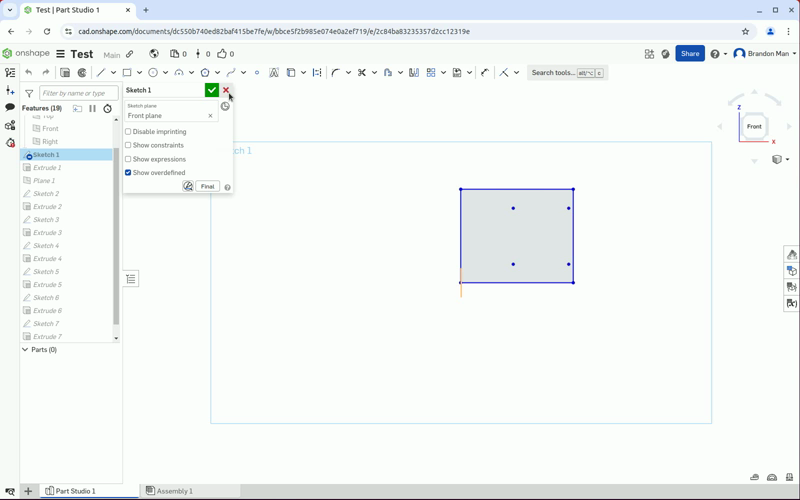
click(229, 92)
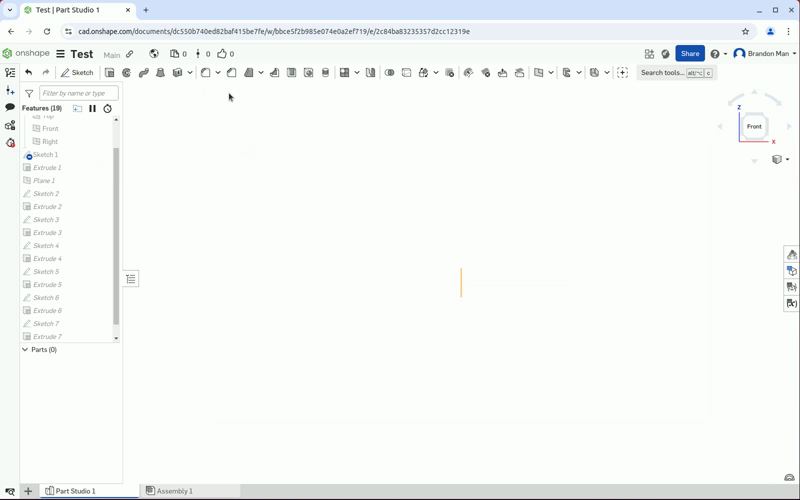
key(shift+s)
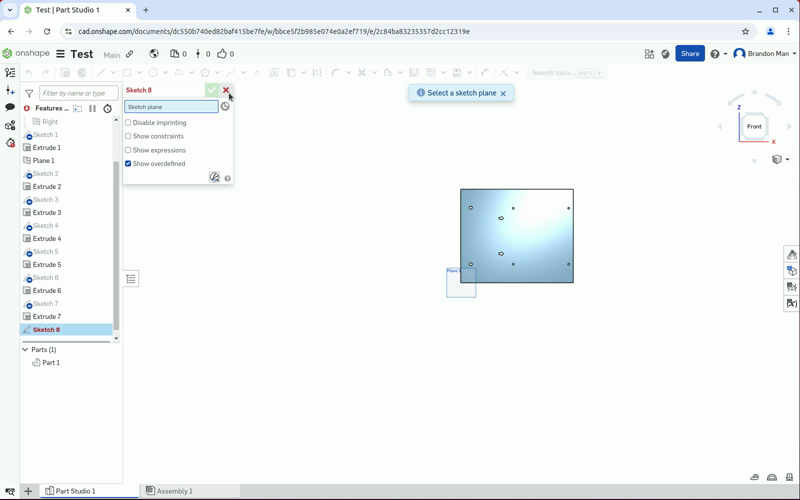
mouse_move(69, 163)
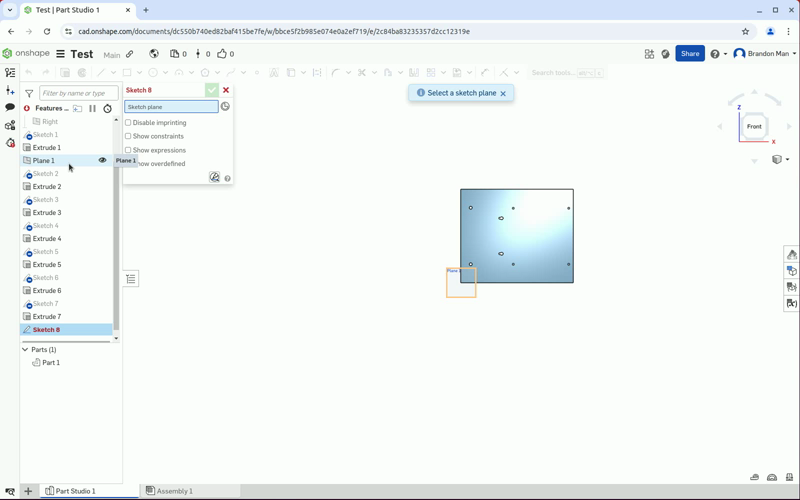
click(69, 163)
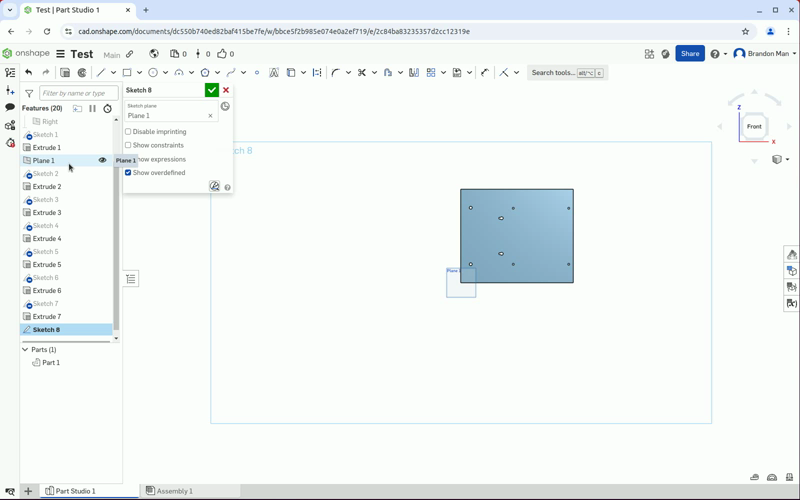
mouse_move(73, 352)
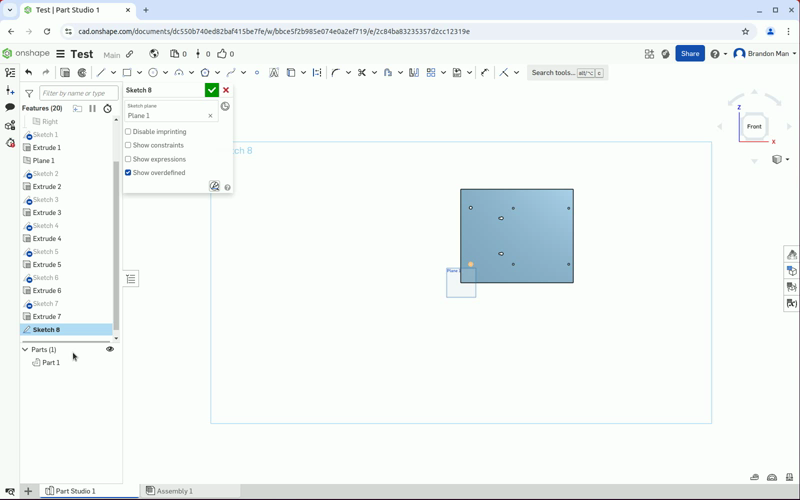
key(y)
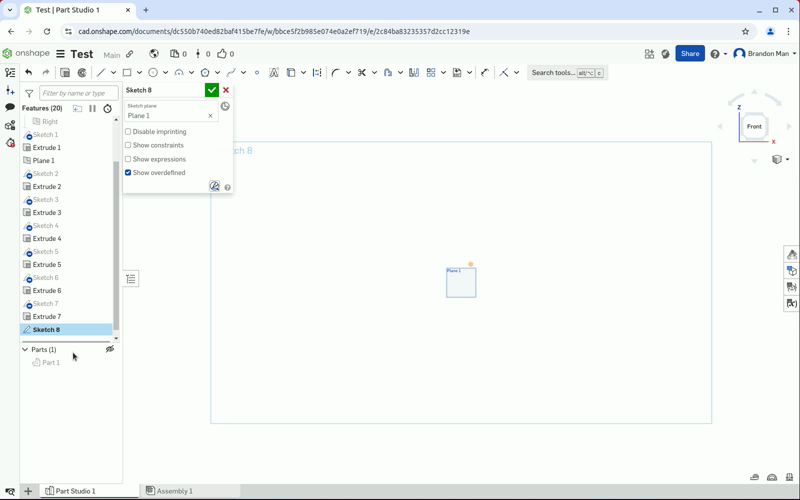
key(c)
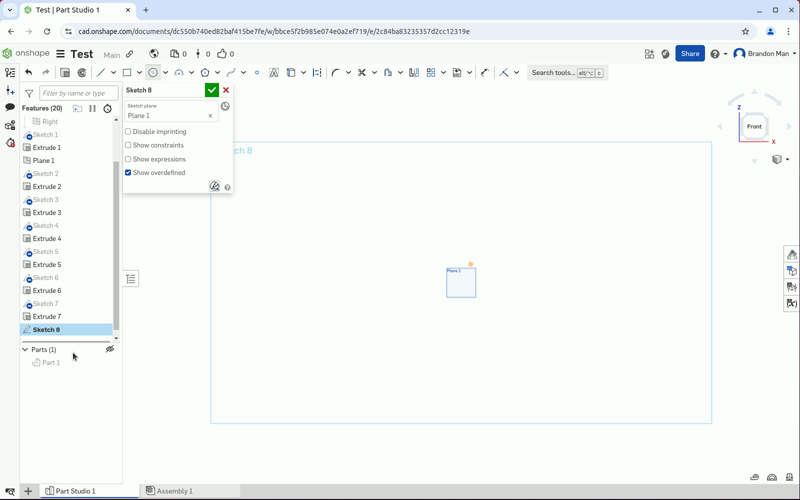
key_down(shift)
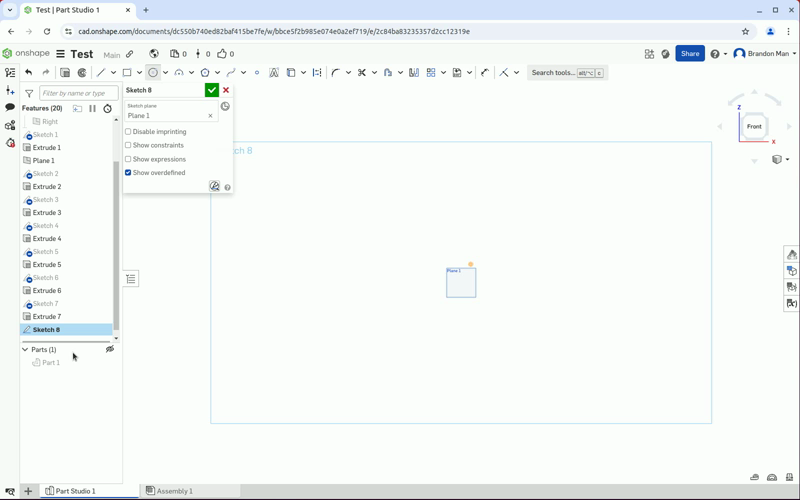
mouse_move(498, 275)
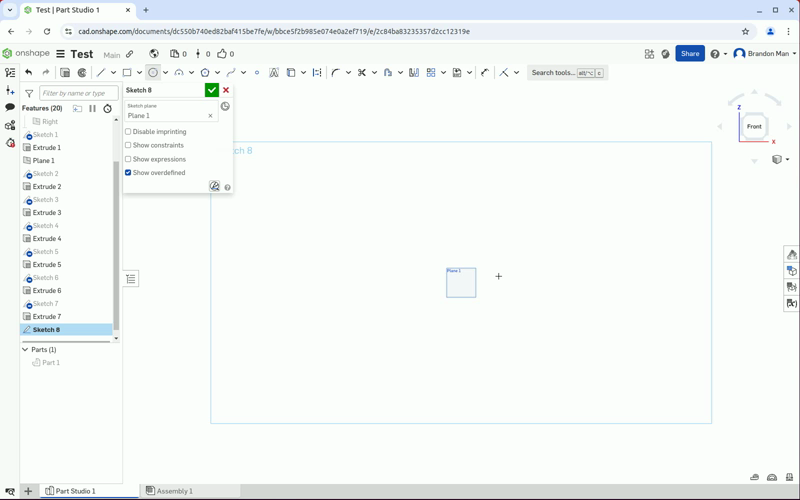
click(498, 275)
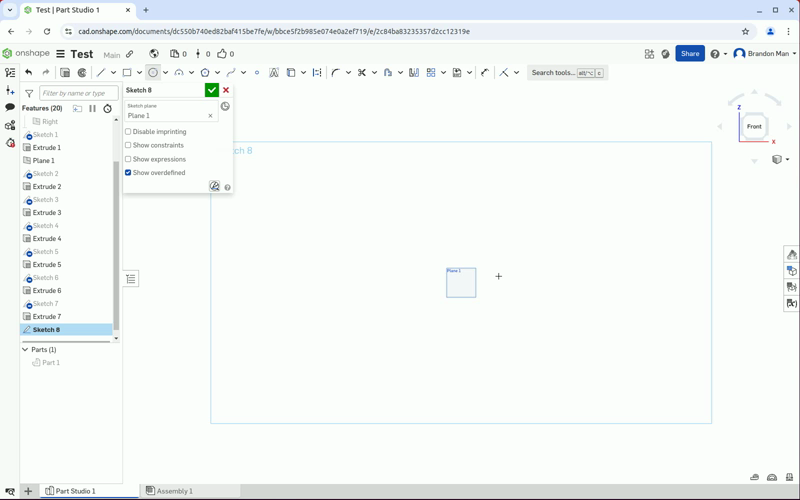
key_up(shift)
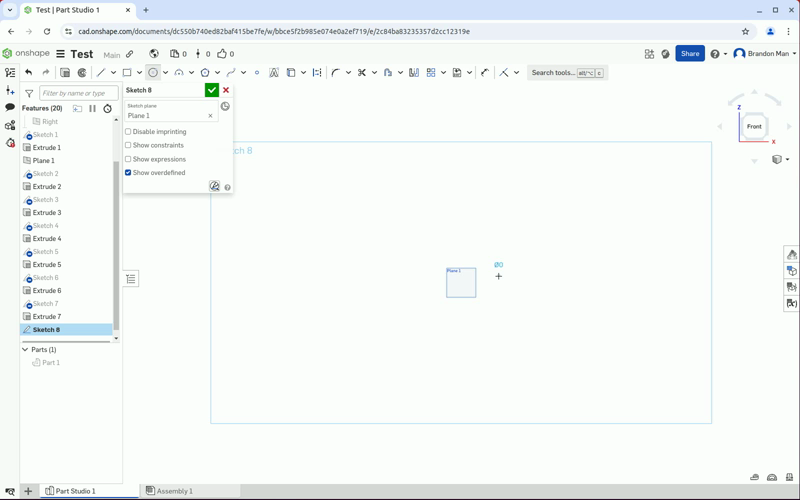
mouse_move(500, 275)
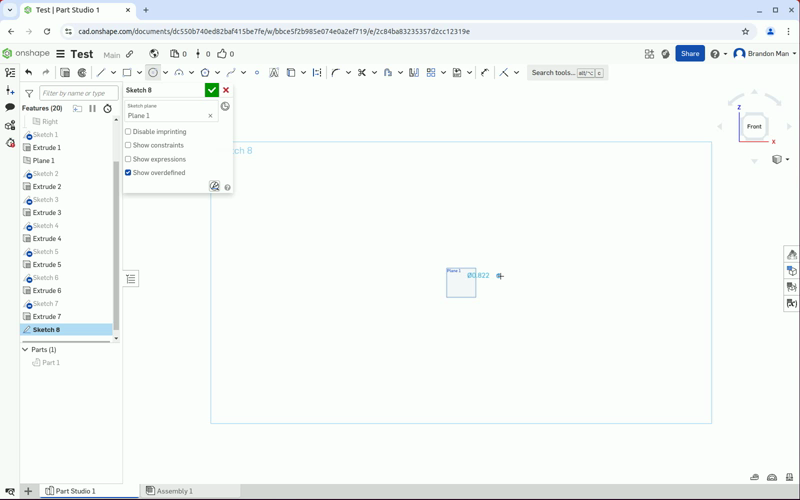
scroll(6)
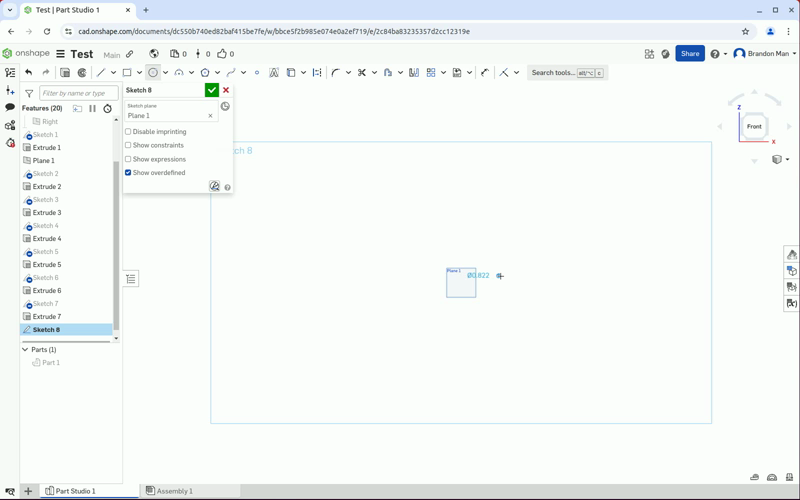
scroll(6)
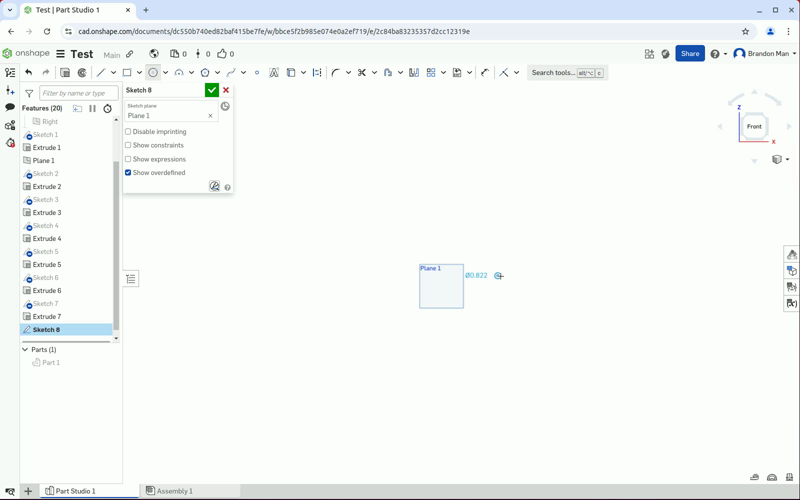
scroll(6)
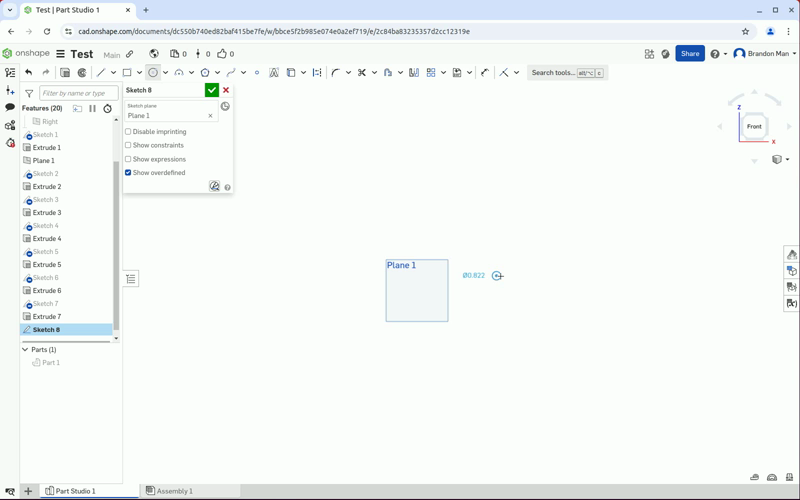
scroll(6)
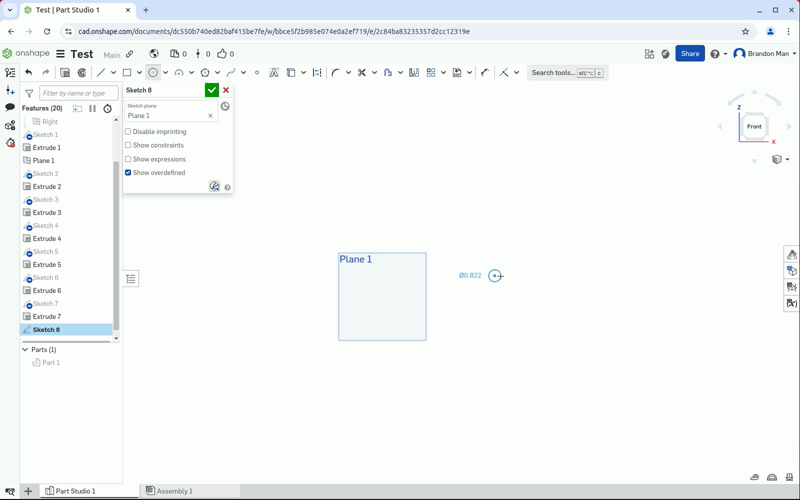
scroll(6)
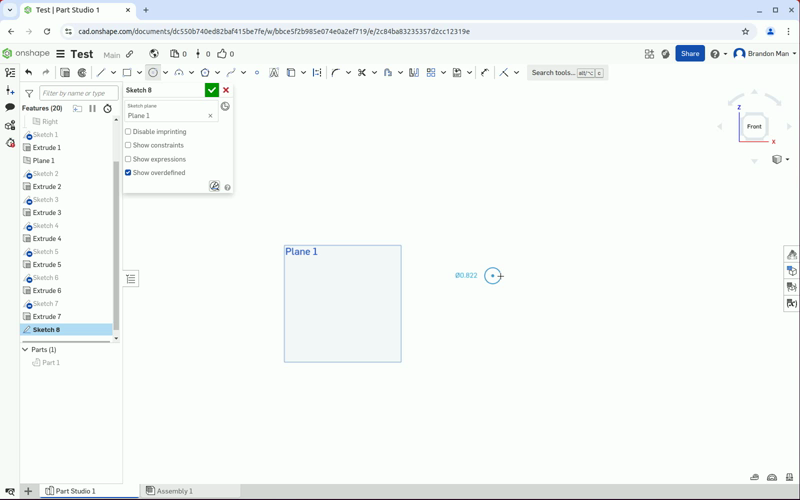
scroll(6)
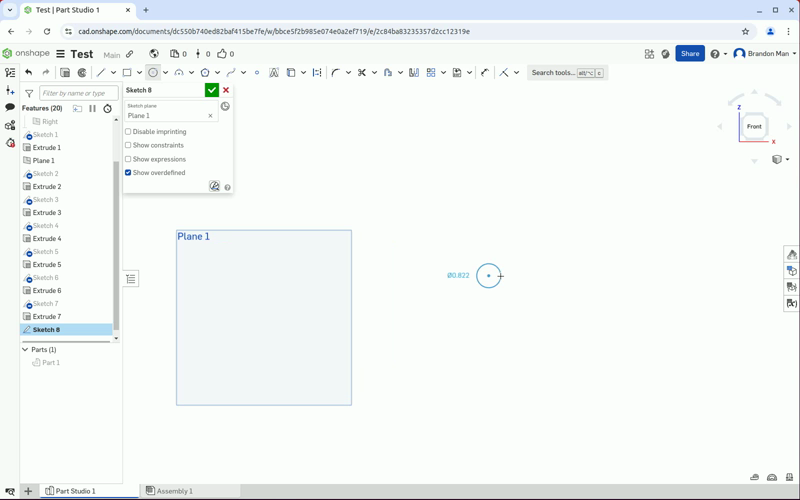
scroll(6)
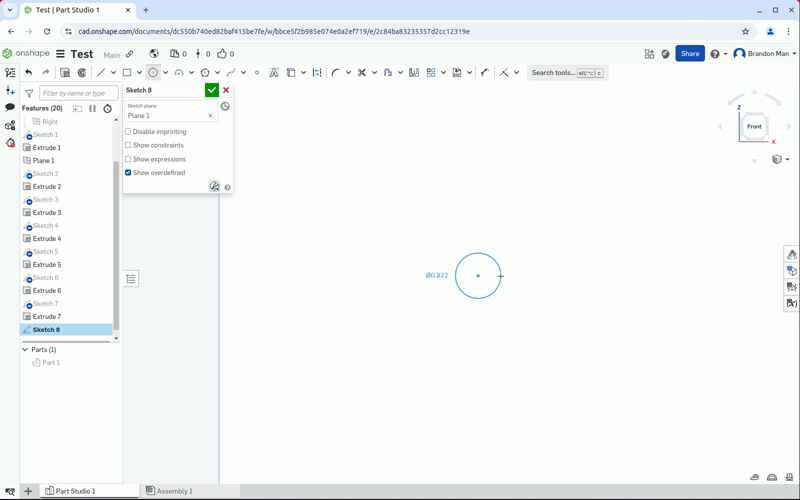
click(500, 275)
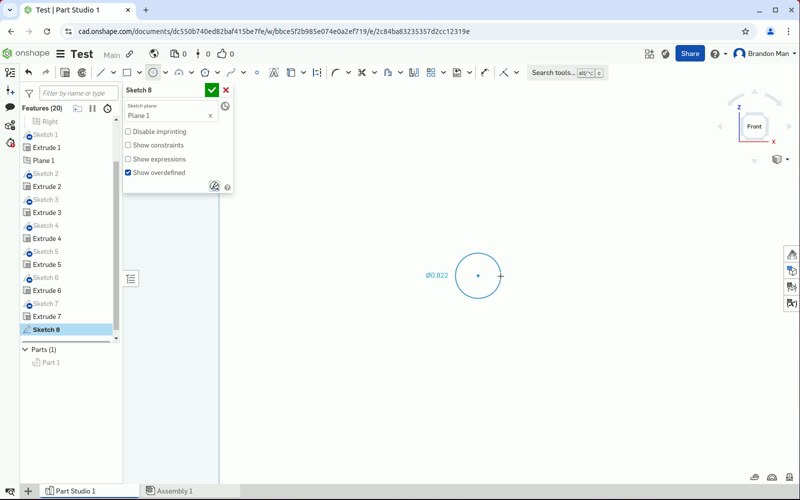
scroll(-6)
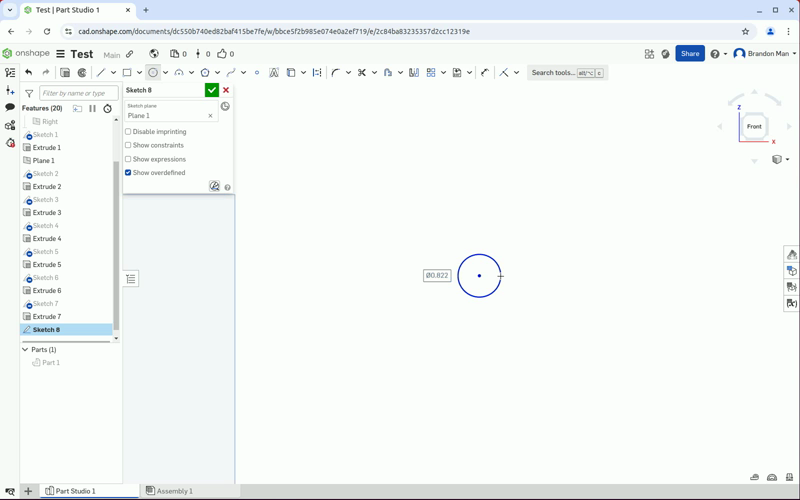
scroll(-6)
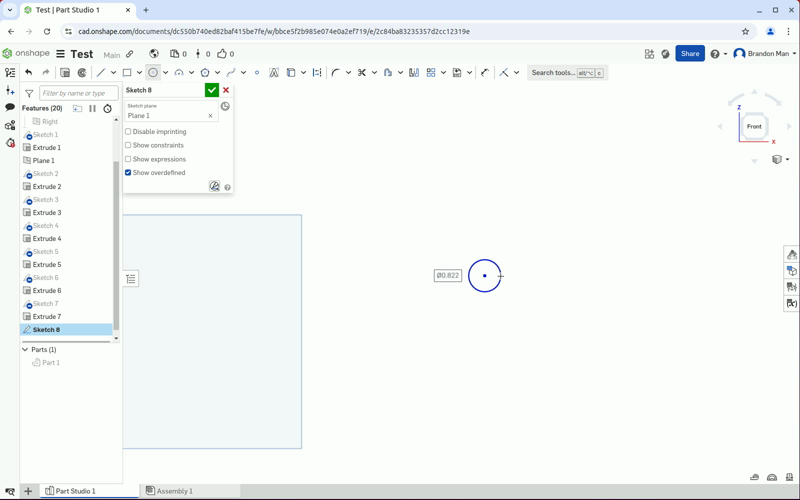
scroll(-6)
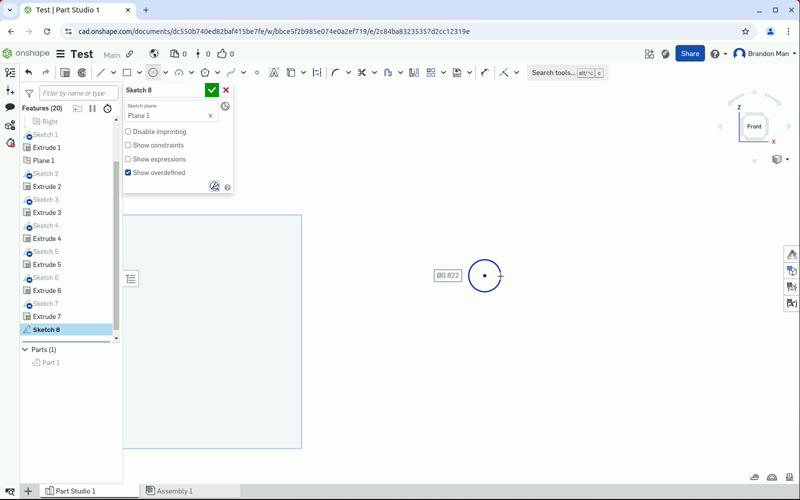
scroll(-6)
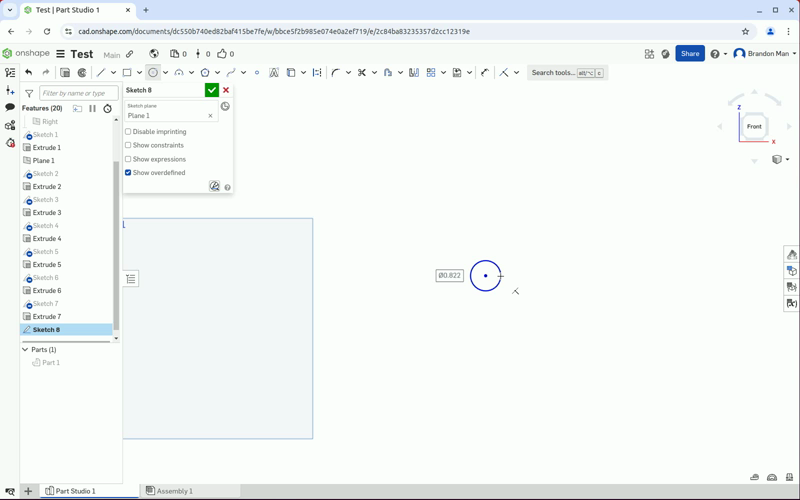
scroll(-6)
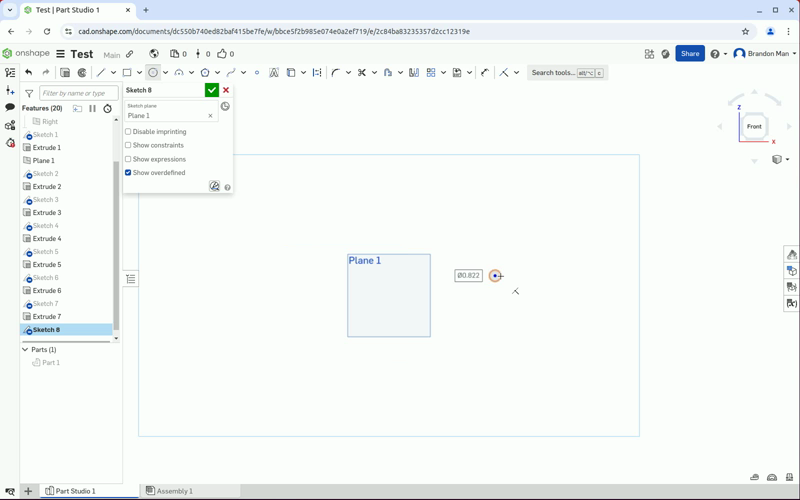
scroll(-6)
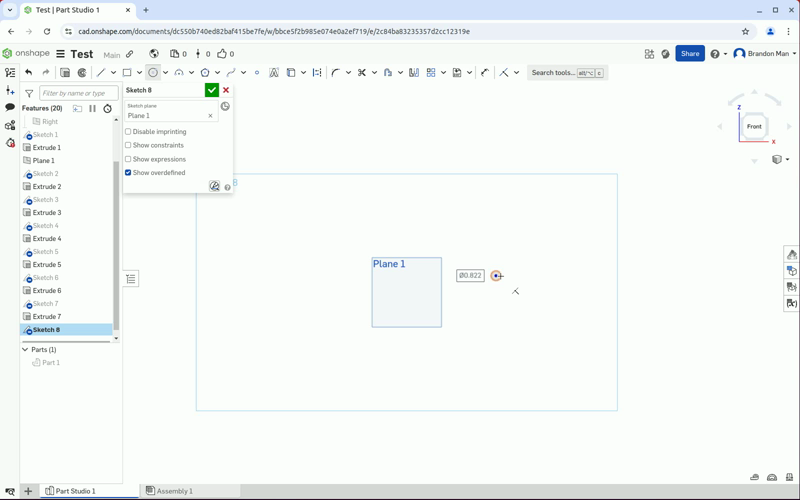
scroll(-6)
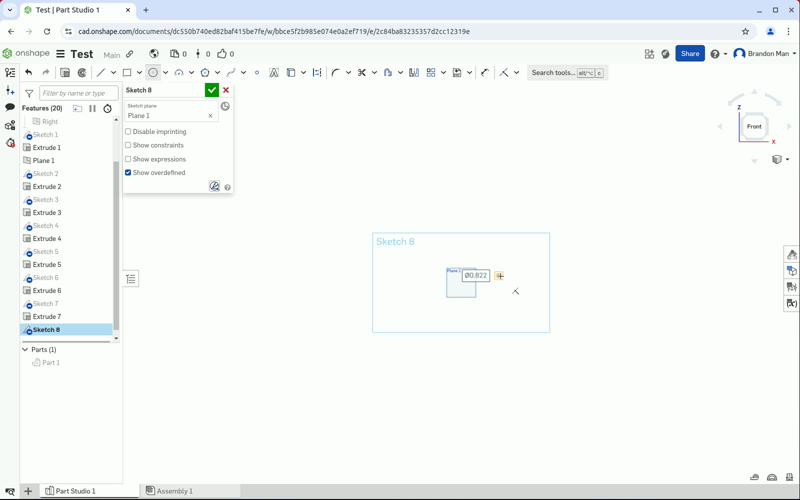
key(esc)
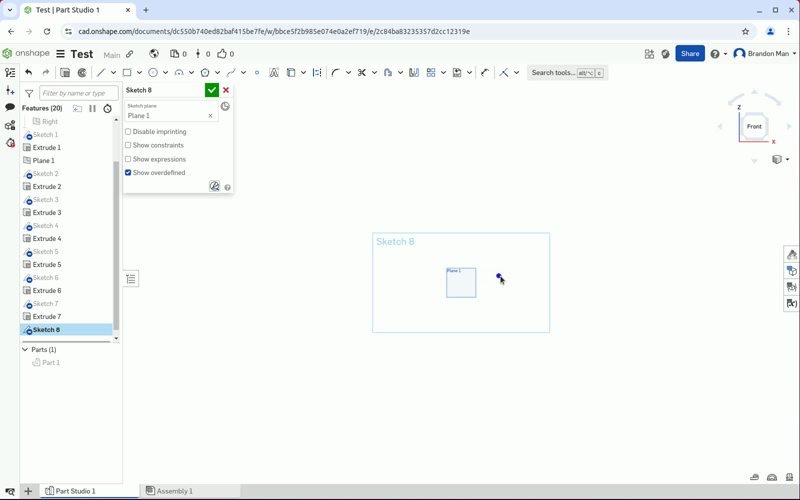
mouse_move(500, 274)
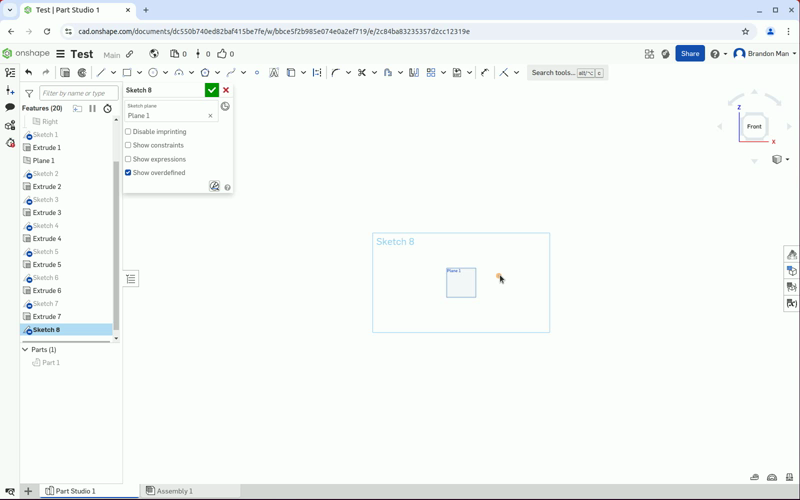
scroll(6)
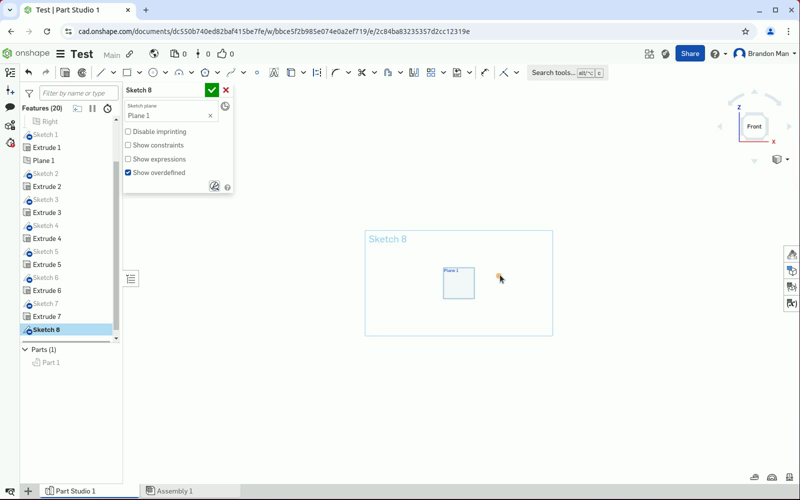
scroll(6)
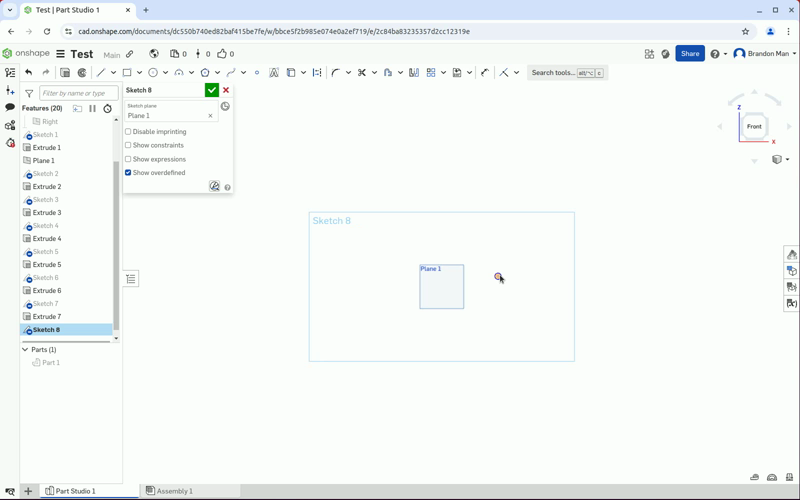
scroll(6)
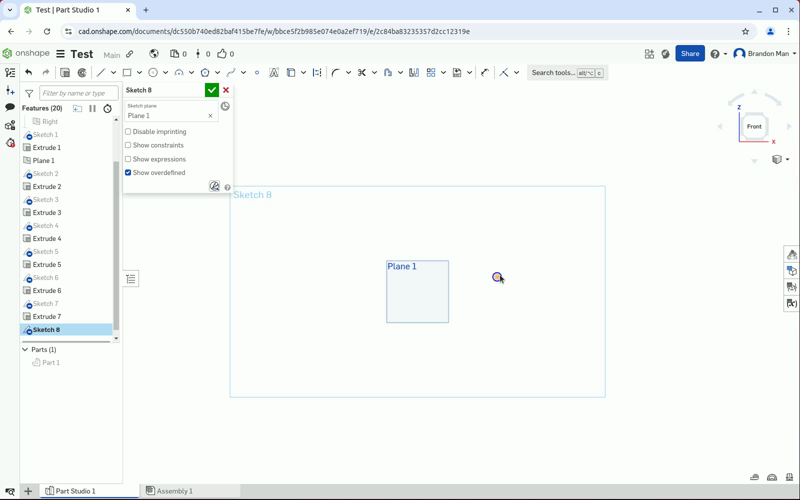
scroll(6)
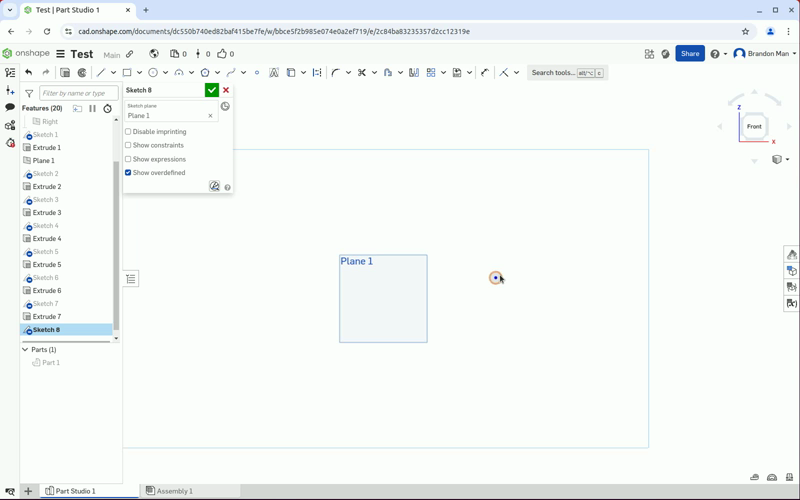
scroll(6)
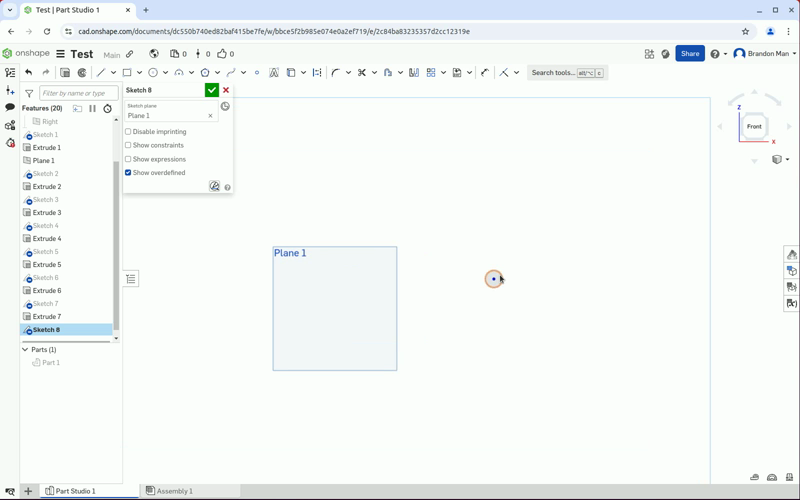
scroll(6)
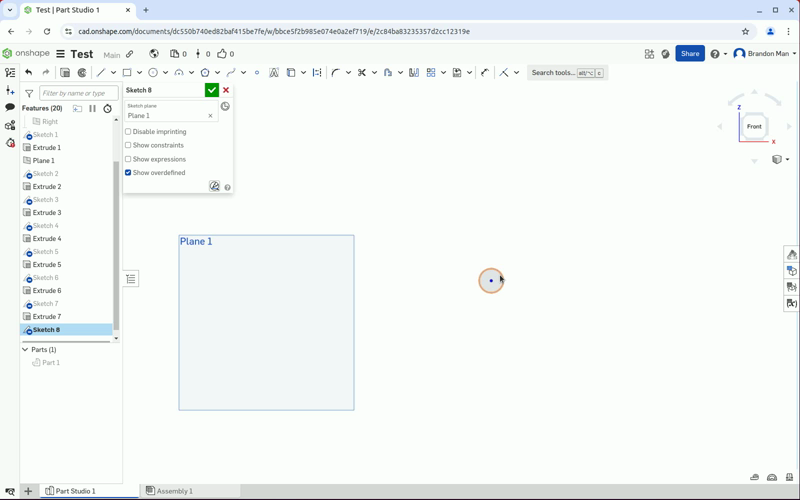
scroll(6)
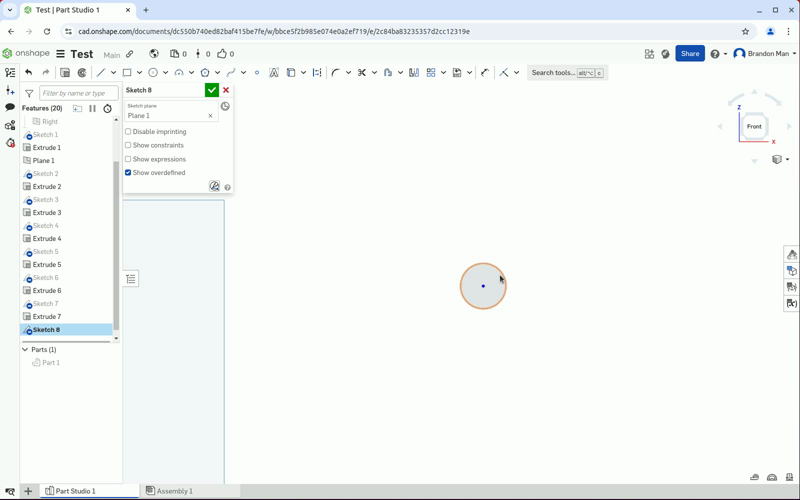
click(500, 274)
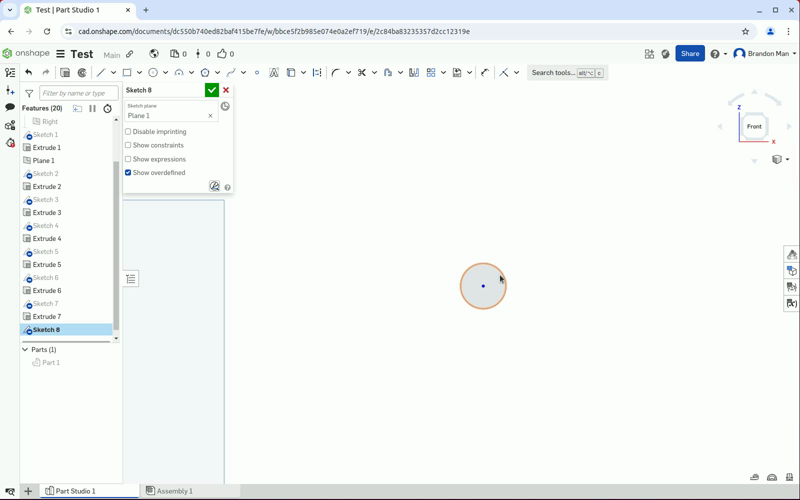
scroll(-6)
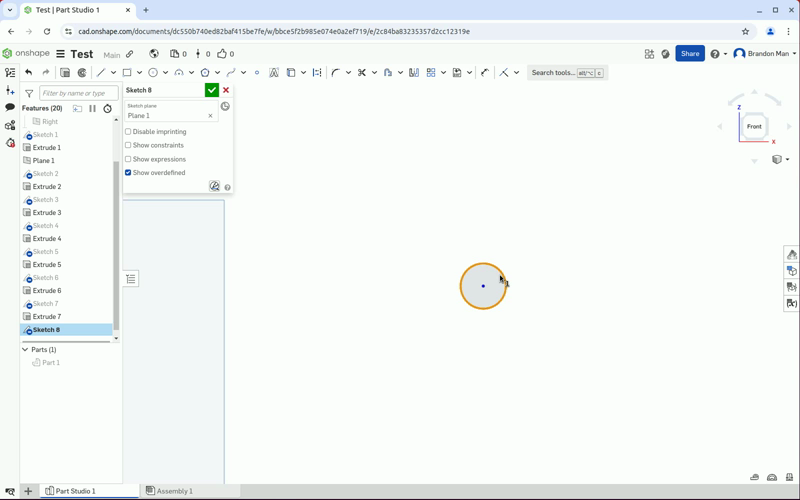
scroll(-6)
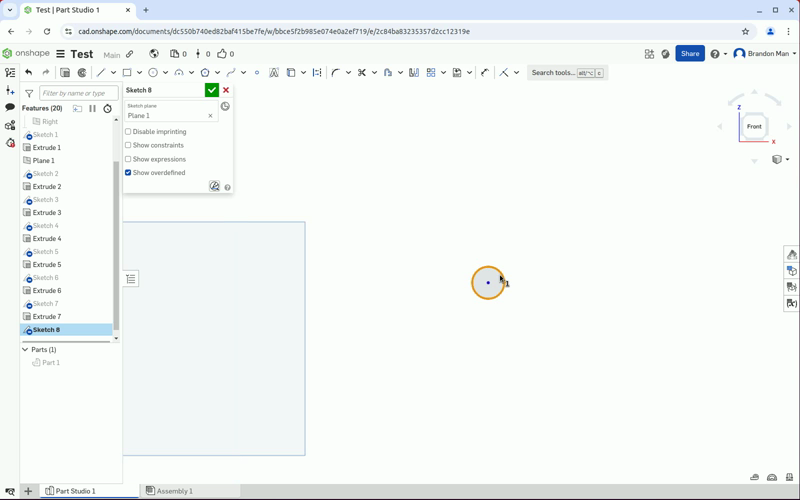
scroll(-6)
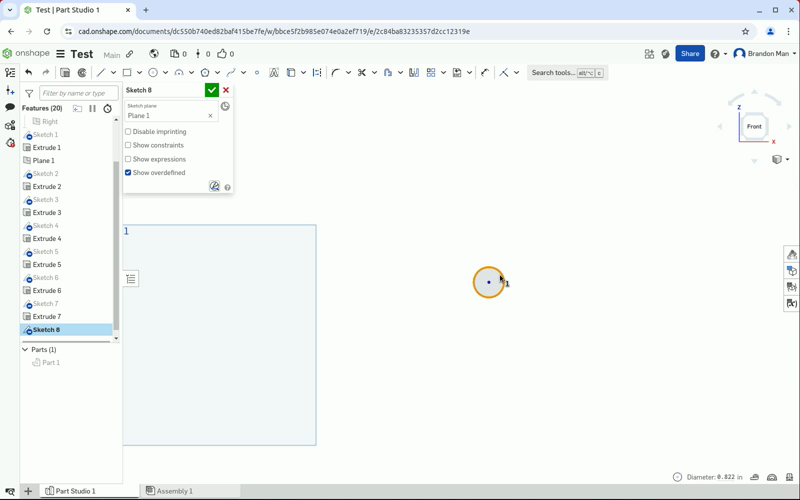
scroll(-6)
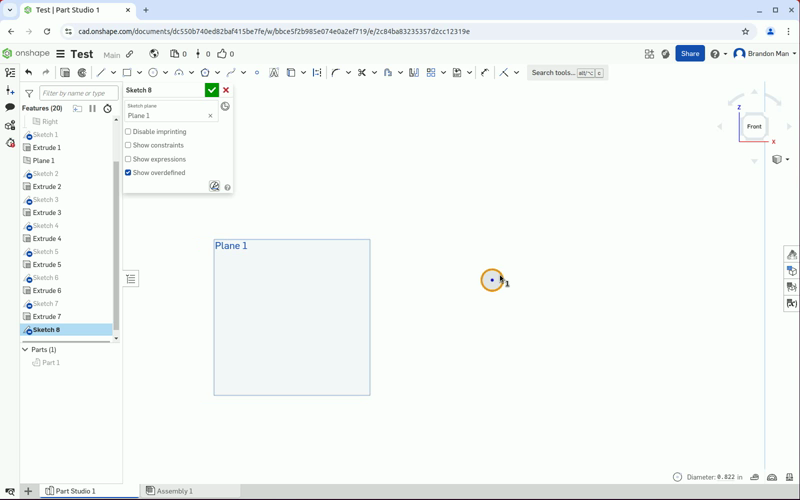
scroll(-6)
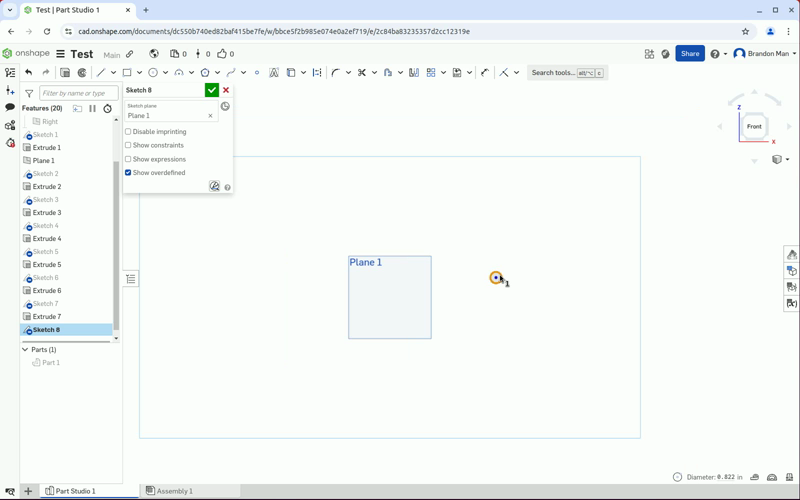
scroll(-6)
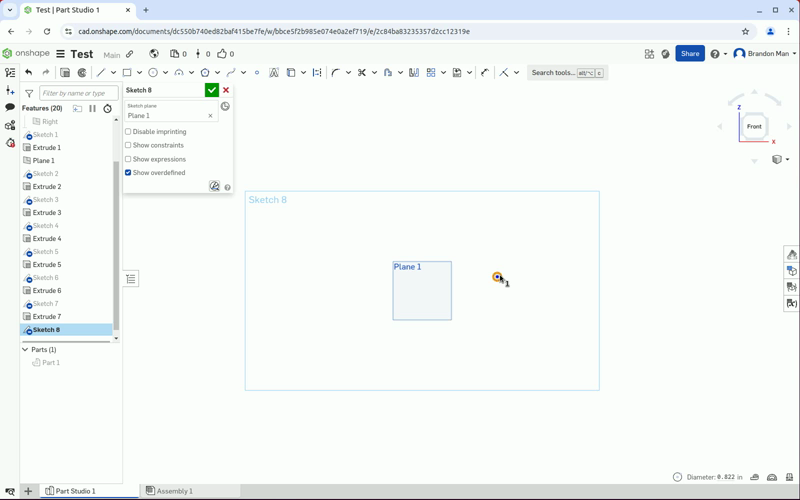
scroll(-6)
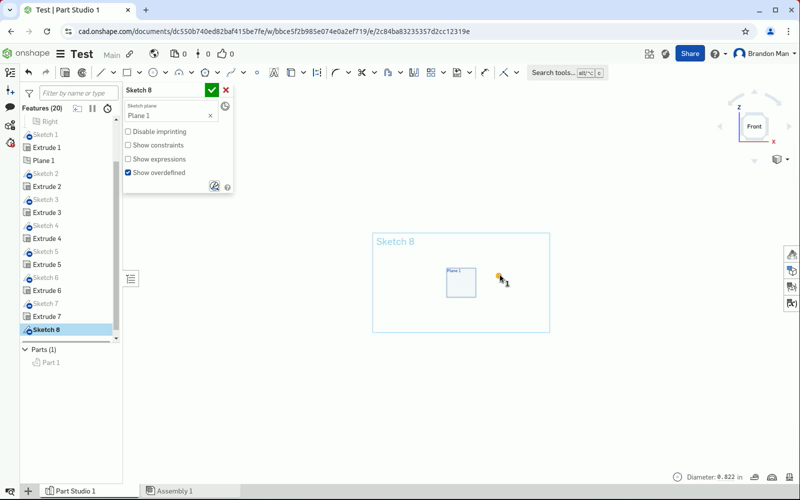
mouse_move(73, 352)
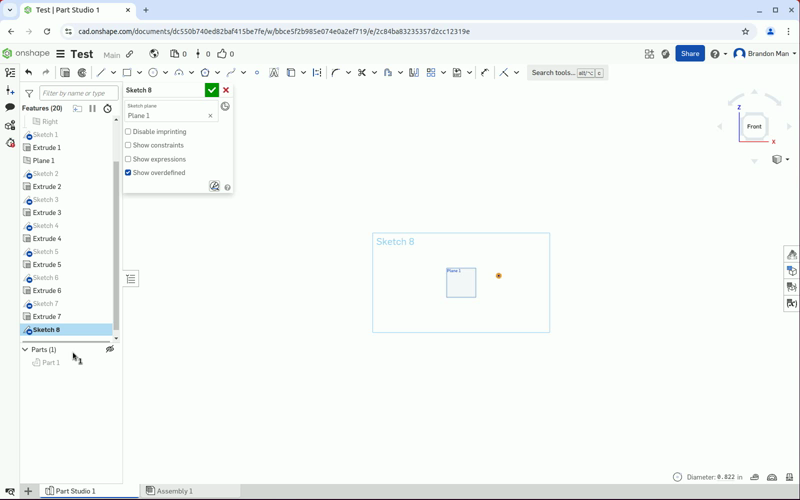
key(shift+y)
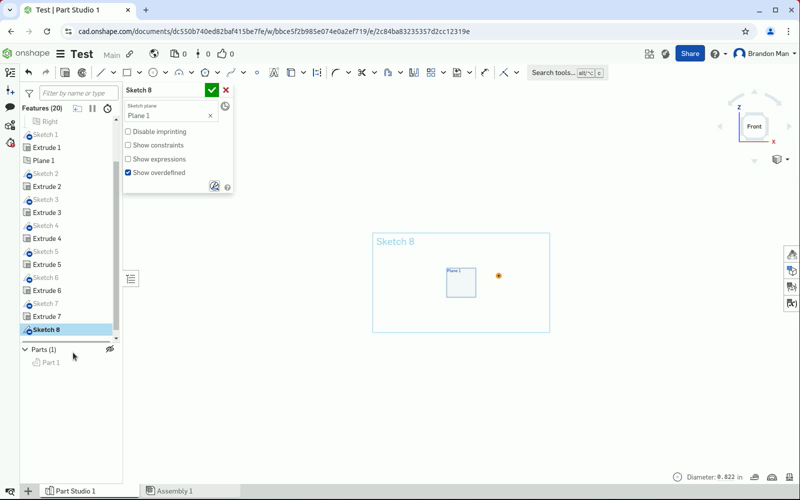
key(shift+e)
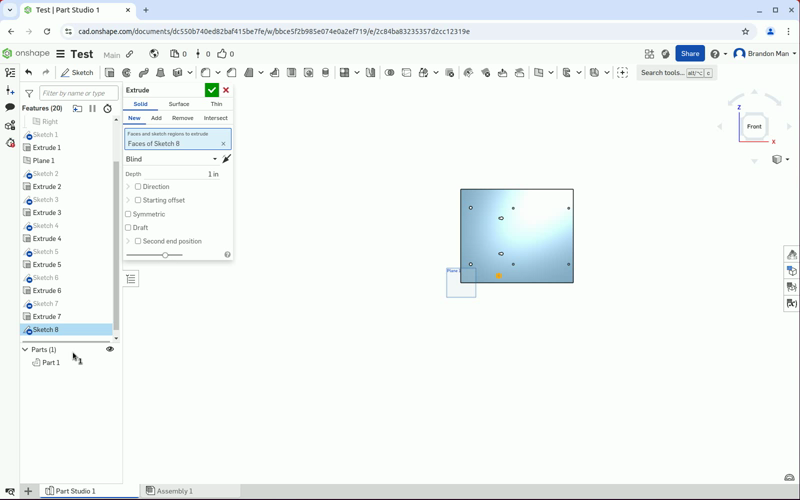
mouse_move(143, 106)
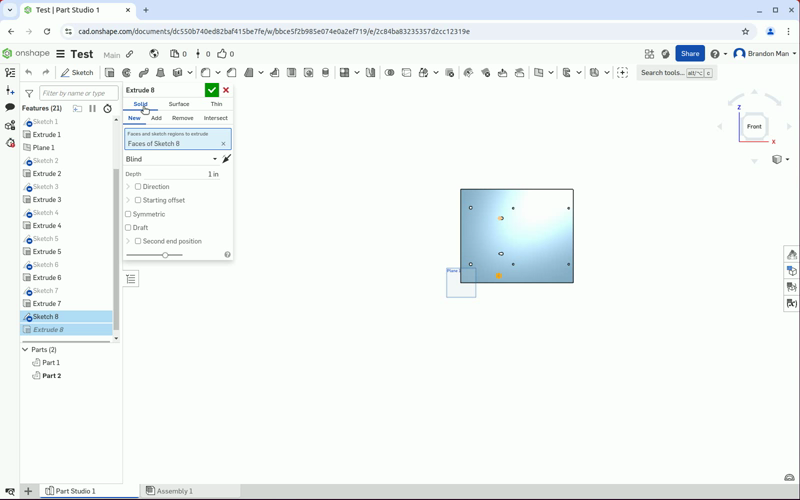
click(143, 106)
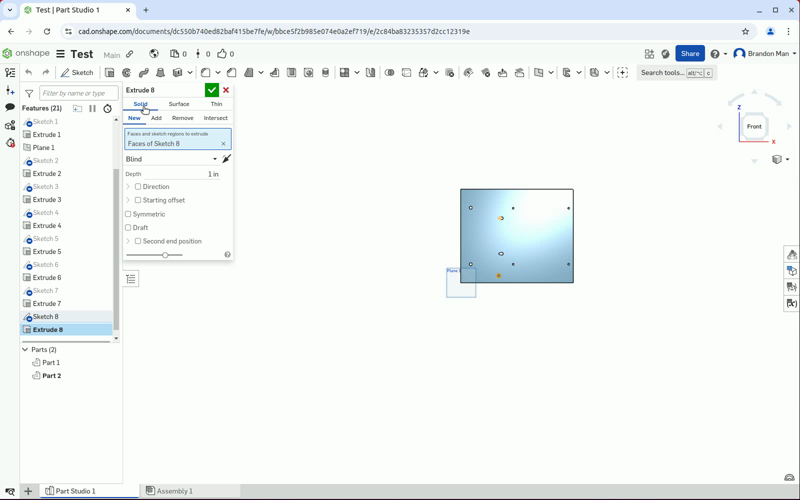
mouse_move(186, 120)
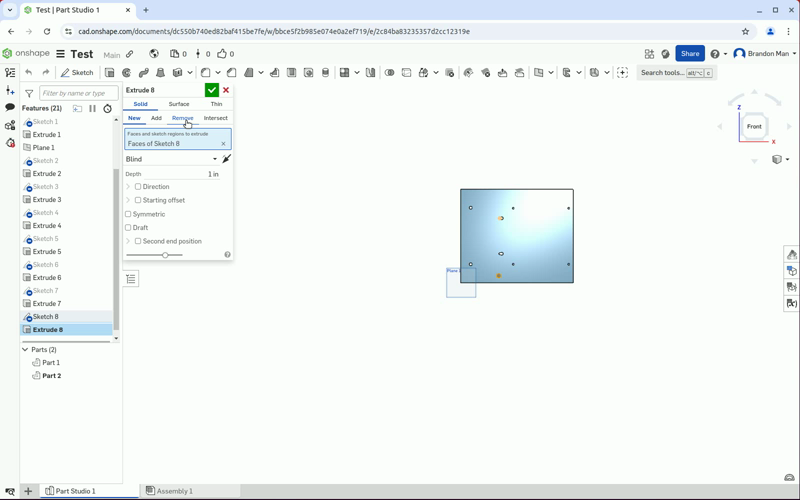
click(186, 120)
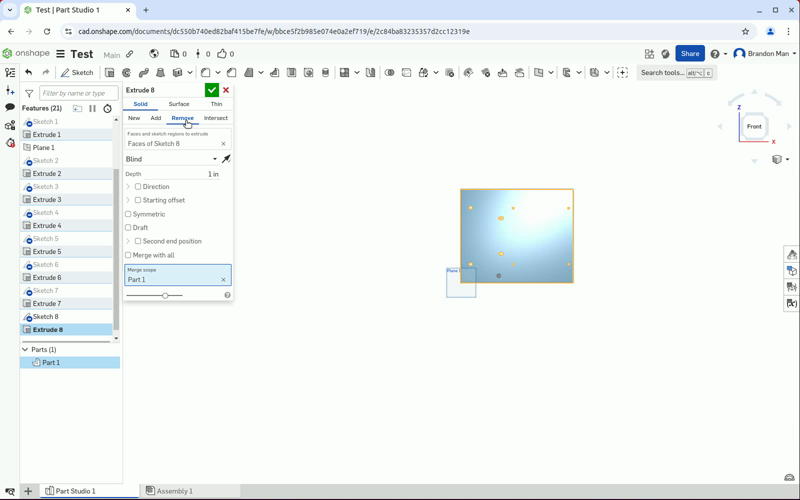
key(tab, 4)
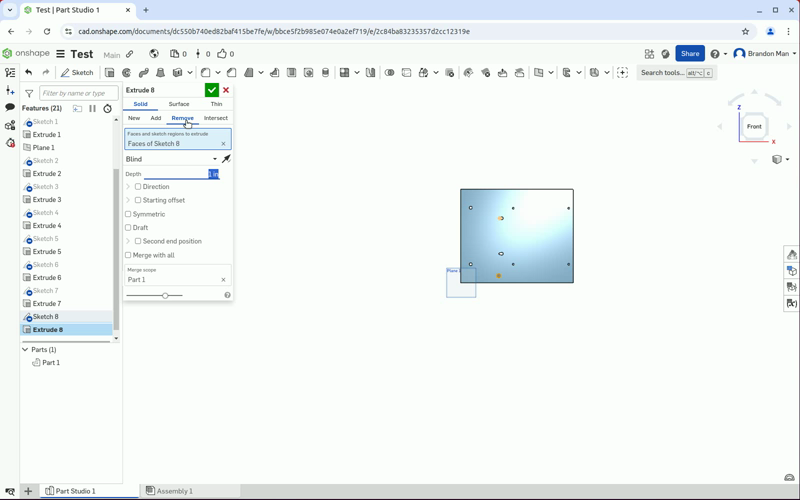
text(0.963)
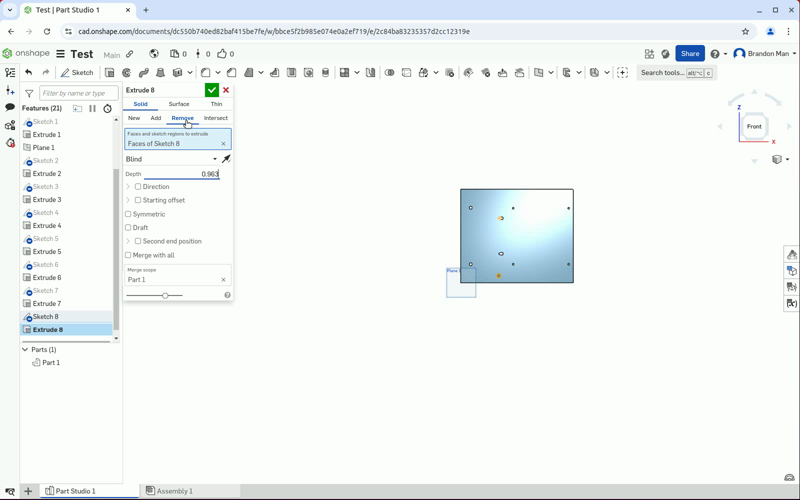
key(tab, 6)
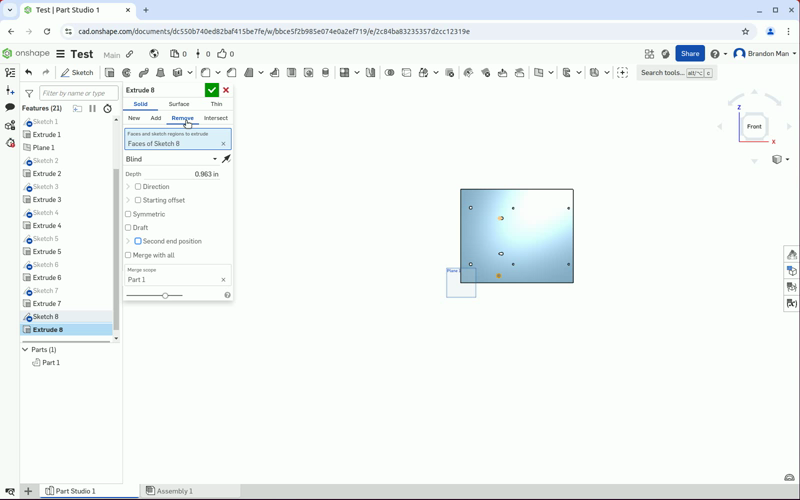
key(space)
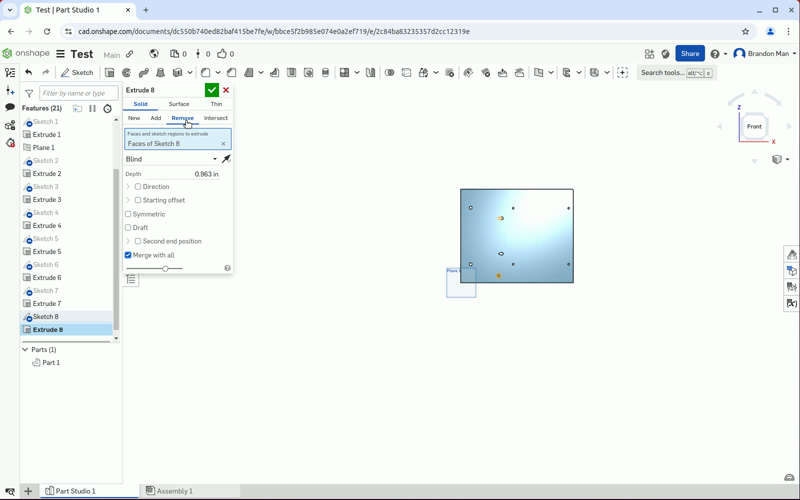
key(enter)
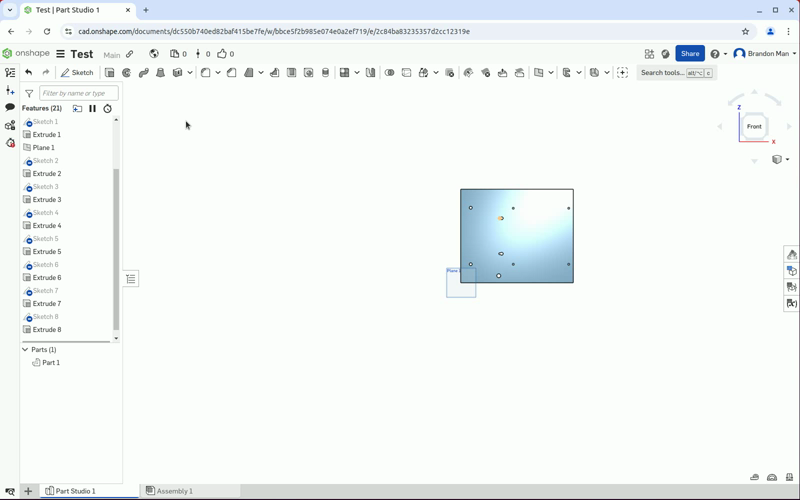
key(shift+h)
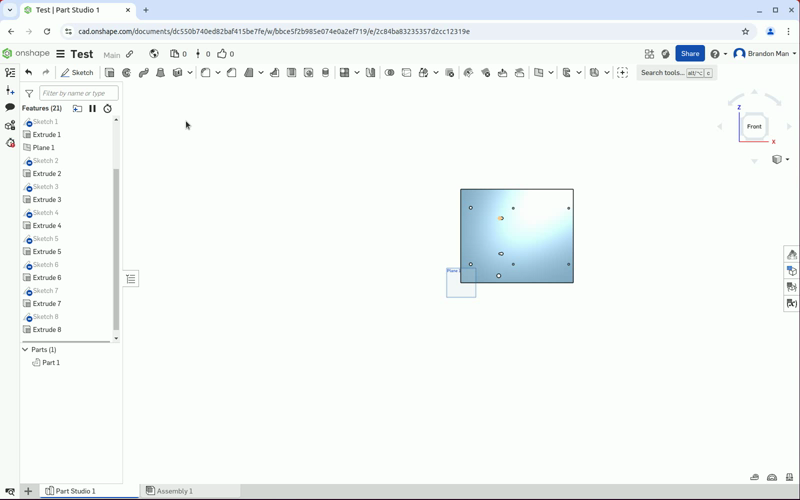
key(shift+h)
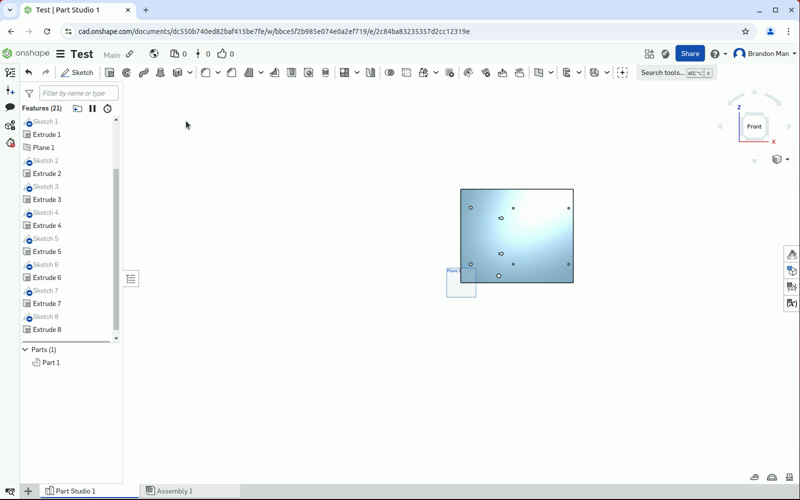
mouse_move(69, 124)
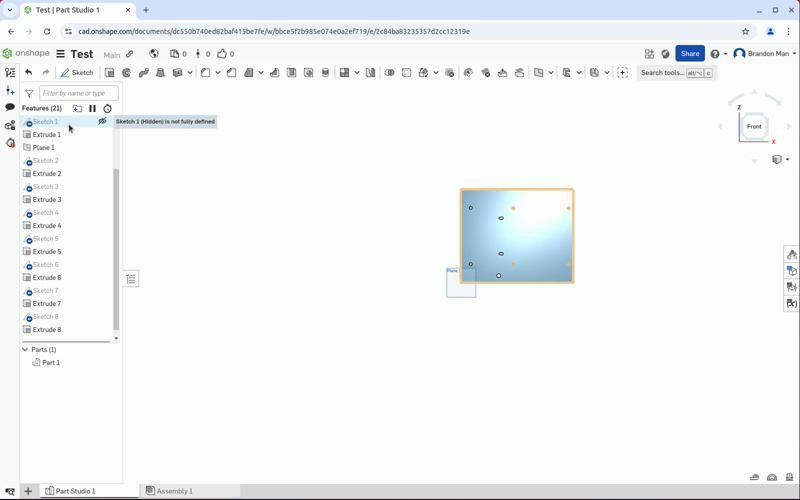
click(69, 124)
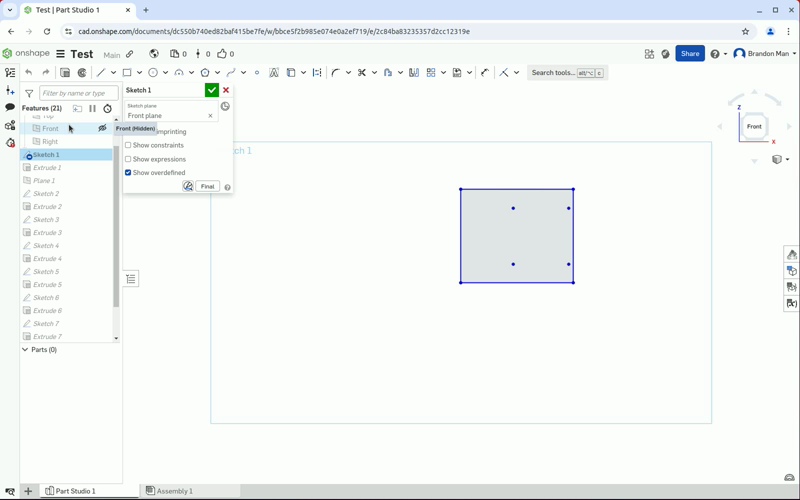
mouse_move(229, 92)
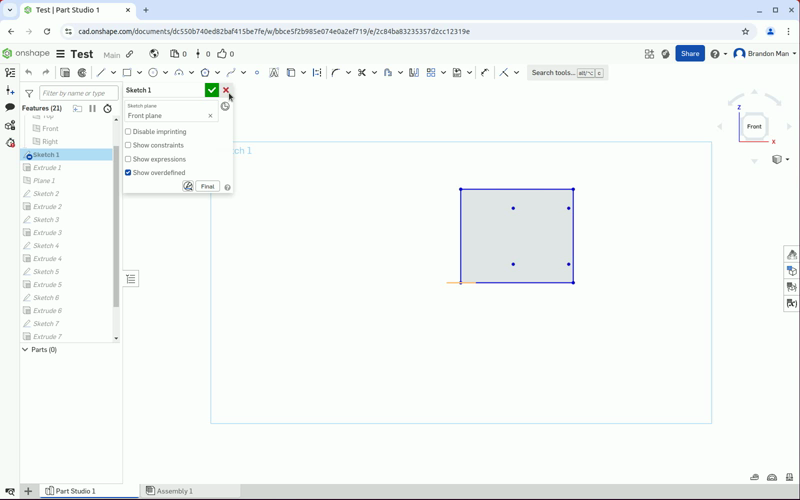
click(229, 92)
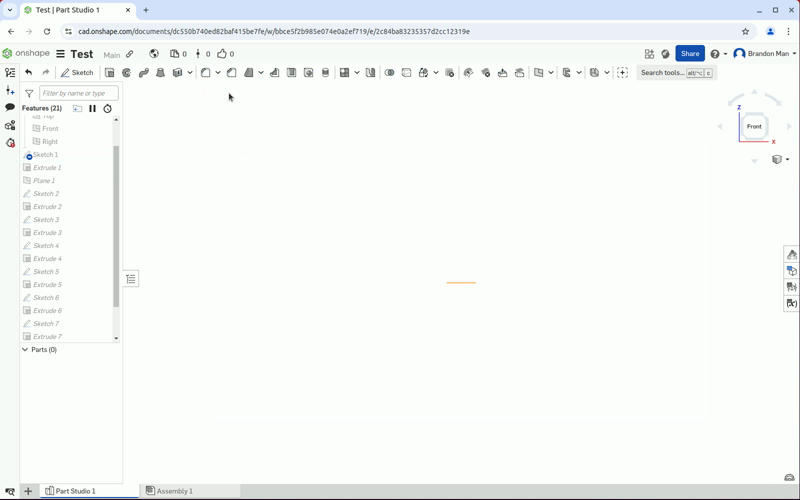
key(shift+s)
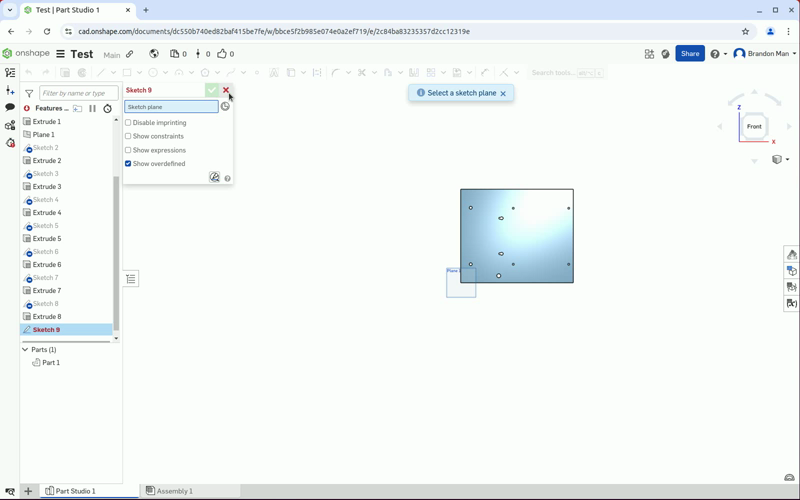
mouse_move(69, 137)
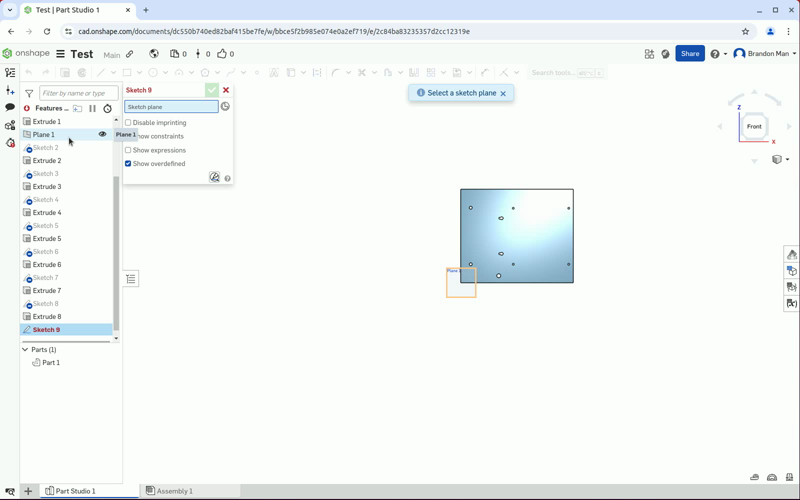
click(69, 137)
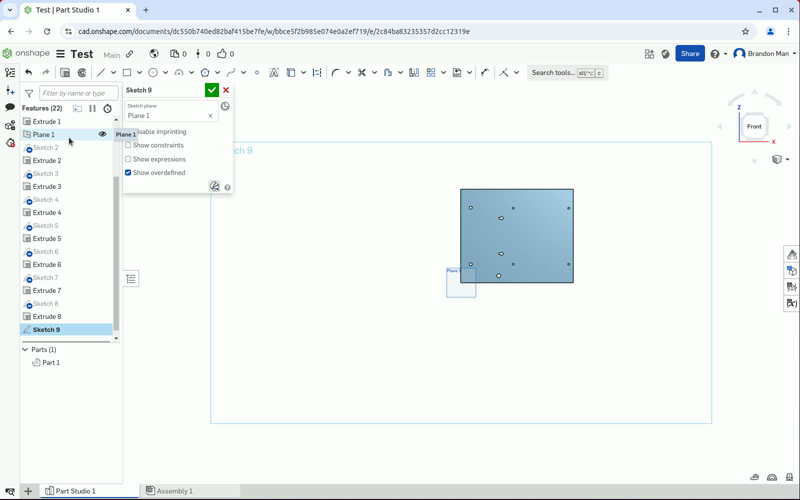
mouse_move(73, 352)
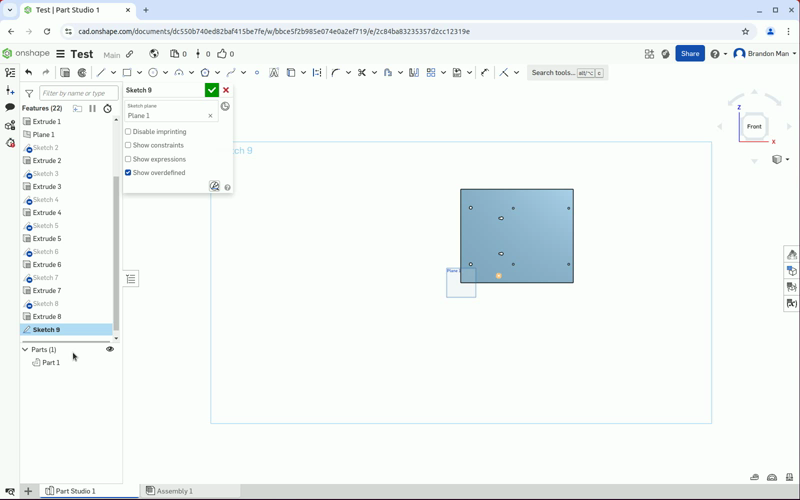
key(y)
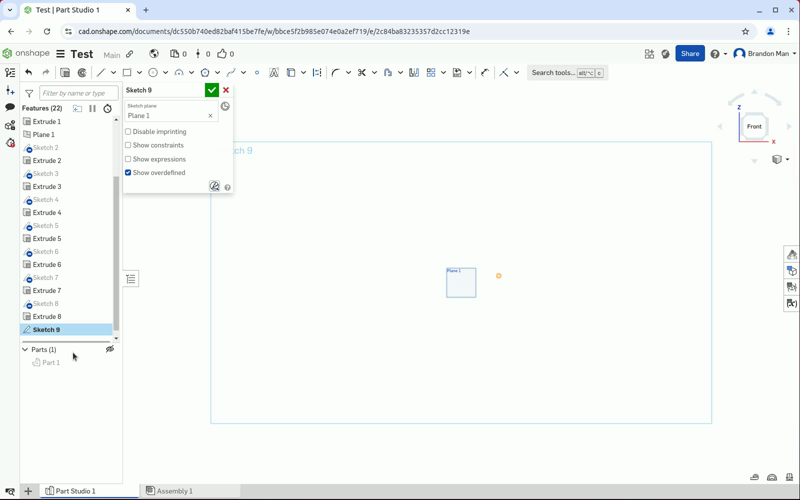
key(c)
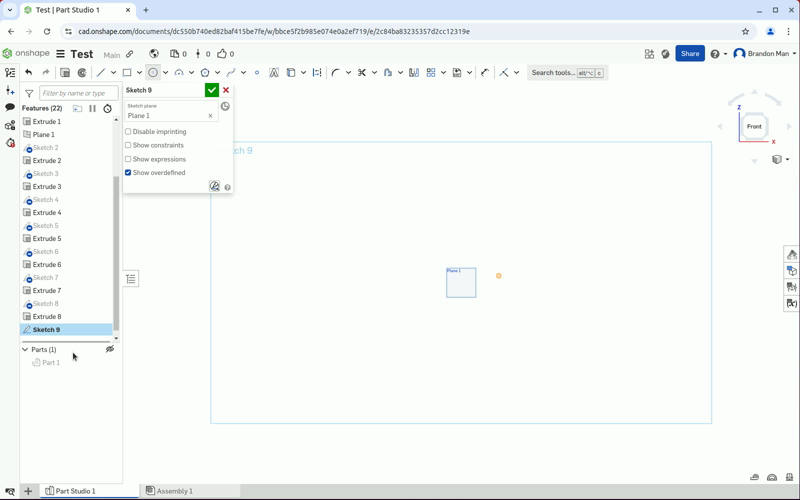
key_down(shift)
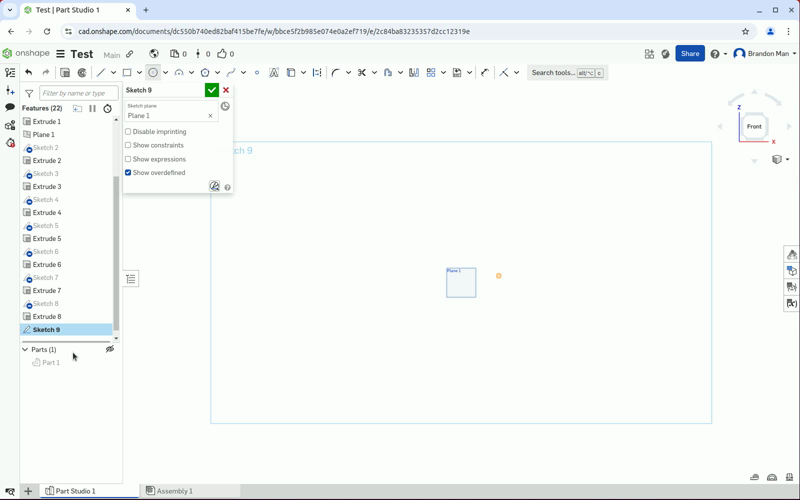
mouse_move(498, 196)
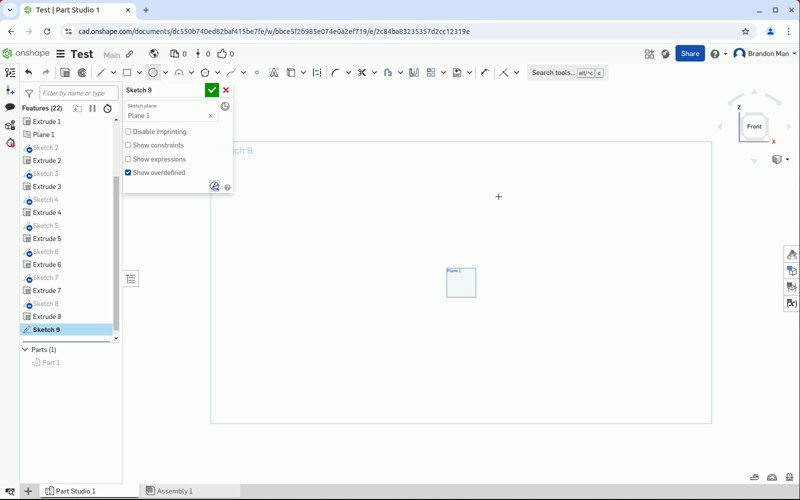
click(498, 196)
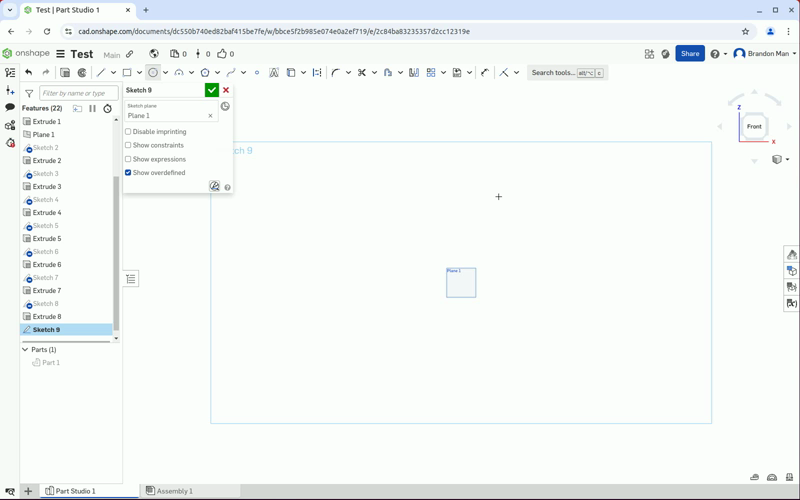
key_up(shift)
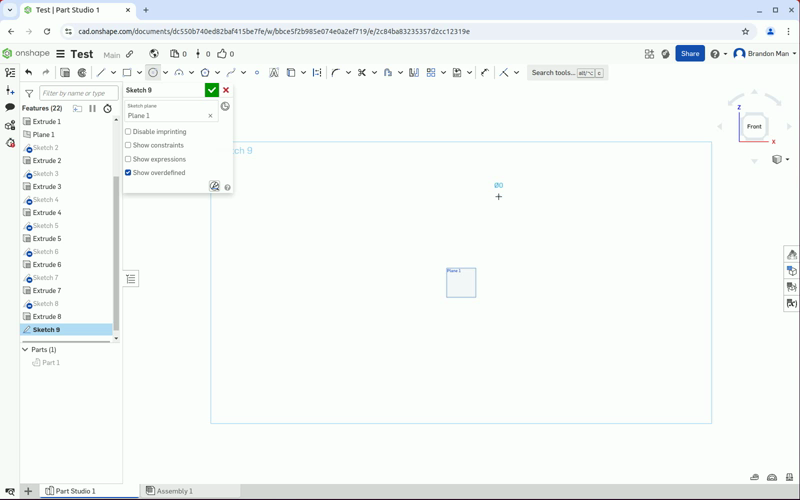
mouse_move(500, 196)
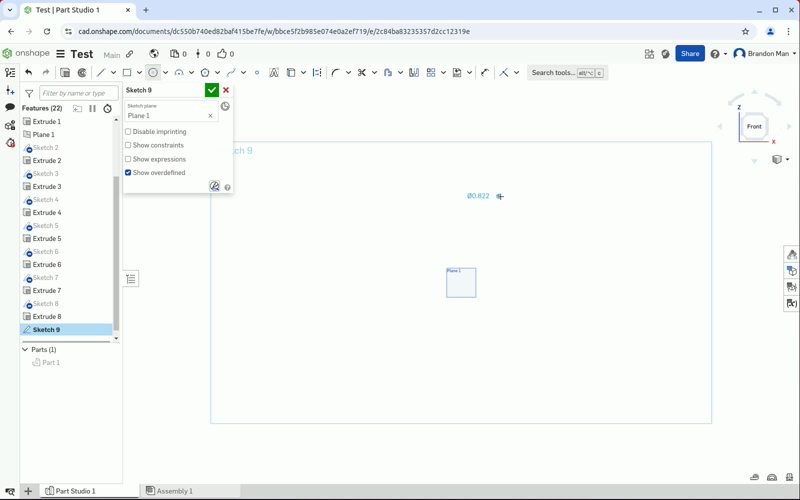
scroll(6)
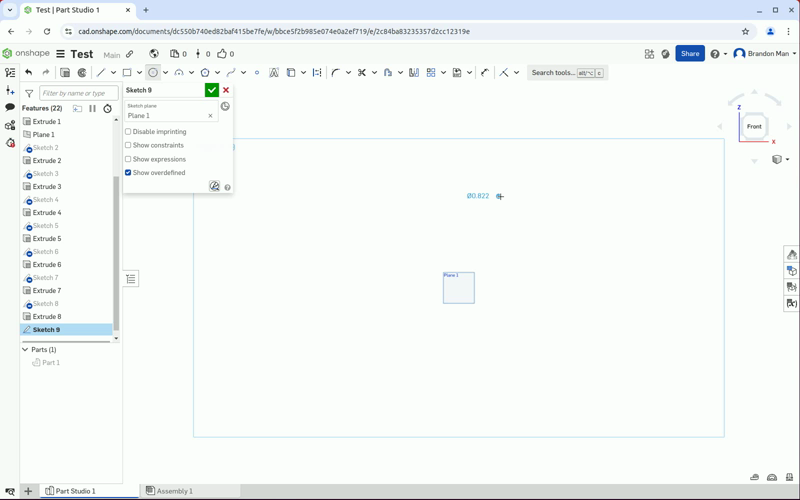
scroll(6)
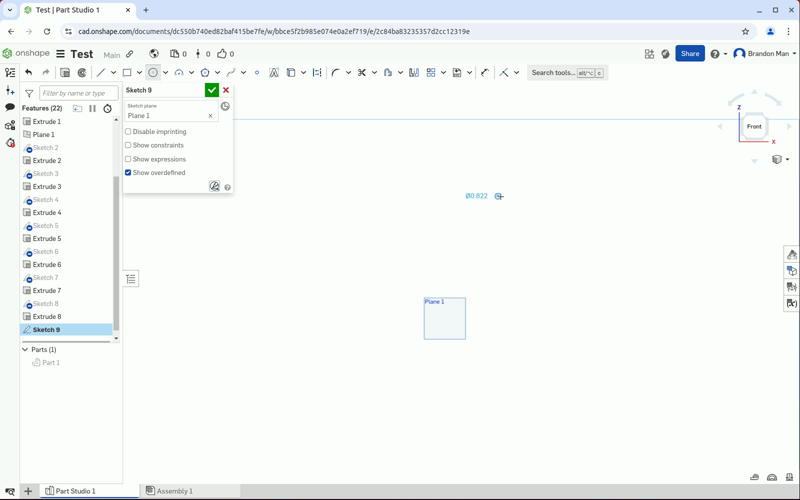
scroll(6)
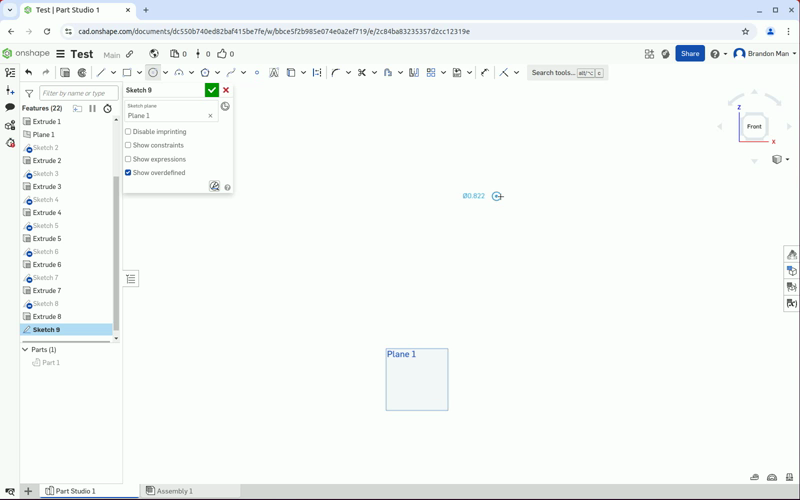
scroll(6)
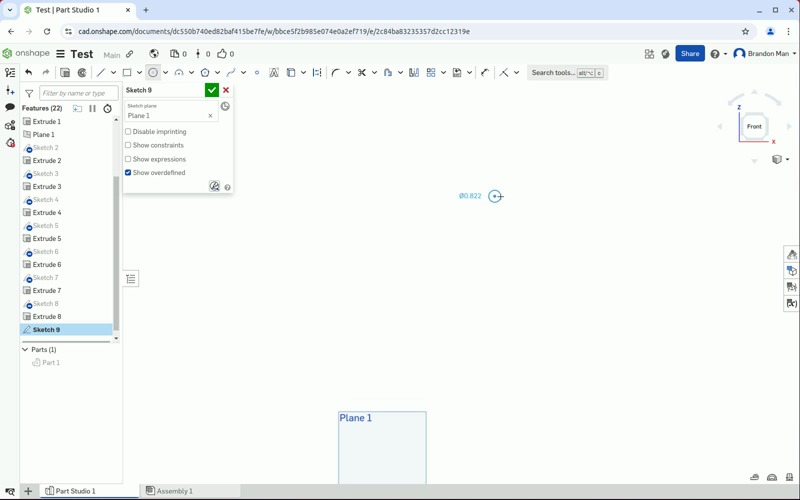
scroll(6)
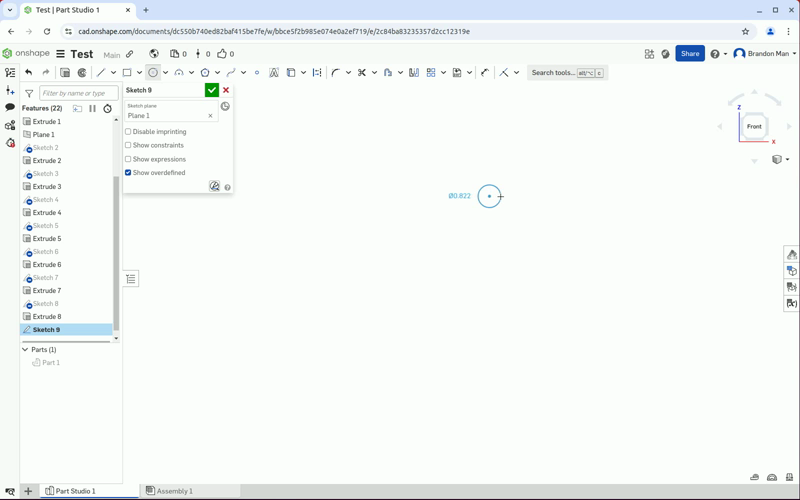
scroll(6)
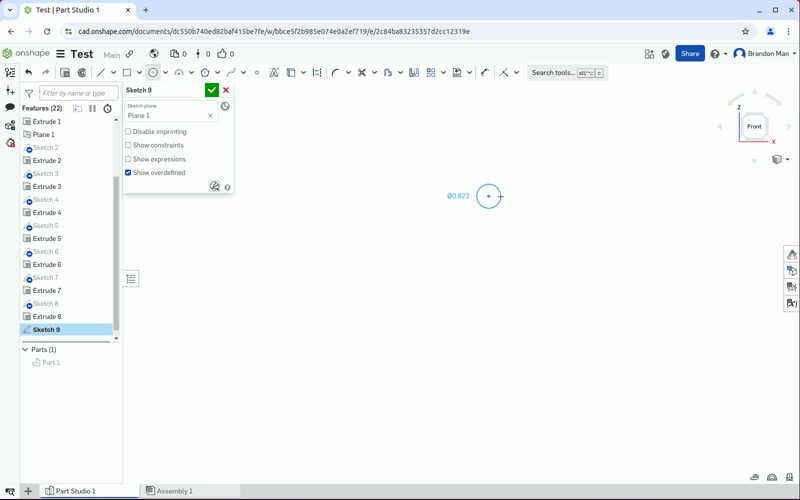
scroll(6)
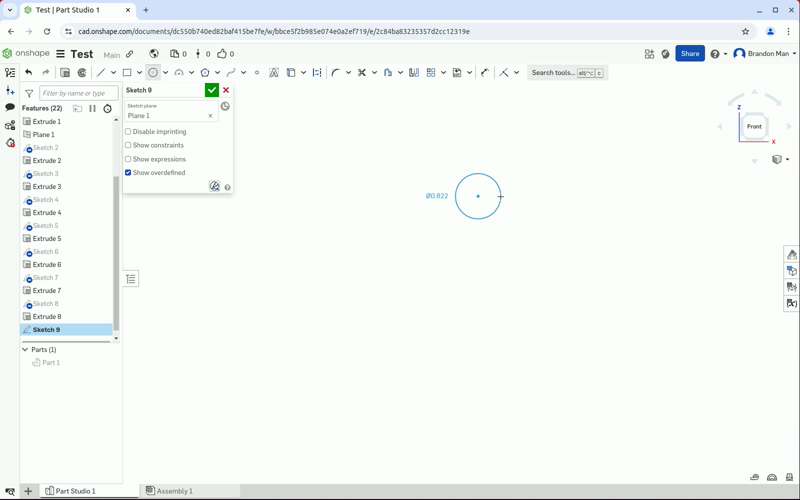
click(500, 196)
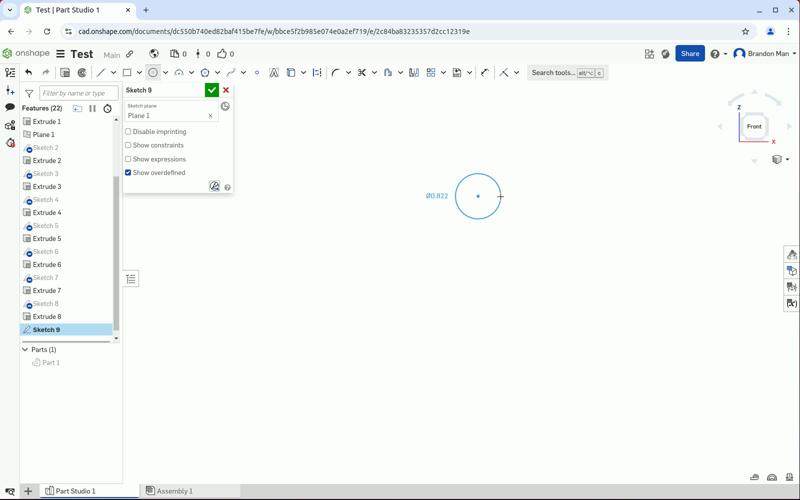
scroll(-6)
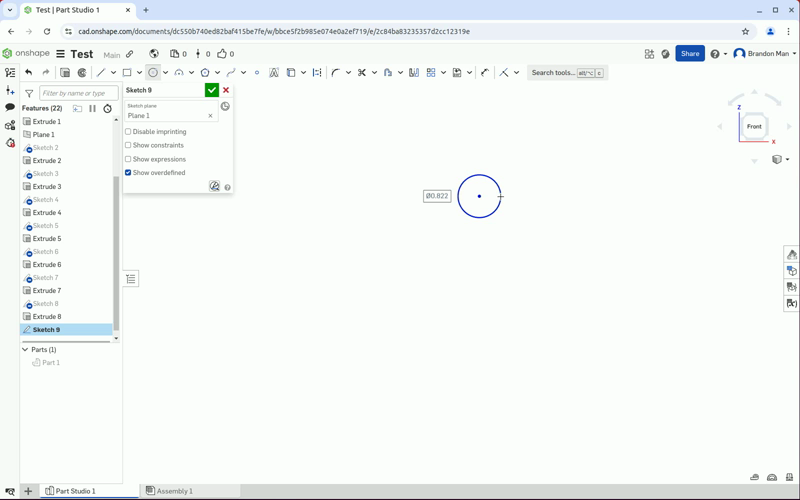
scroll(-6)
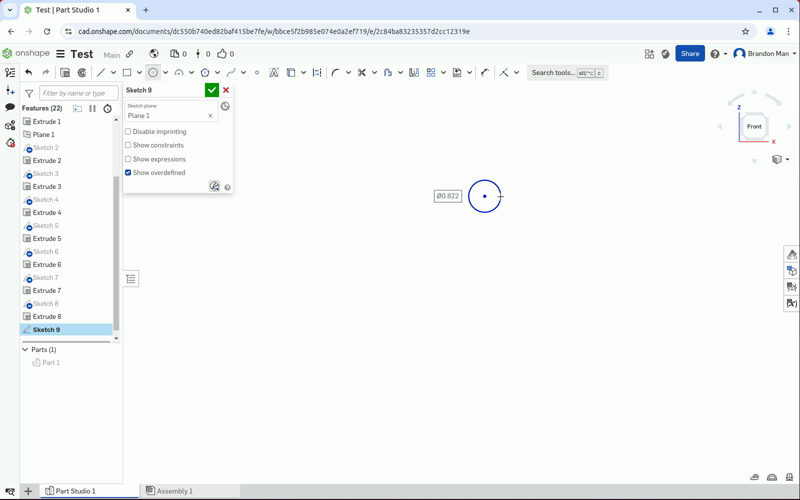
scroll(-6)
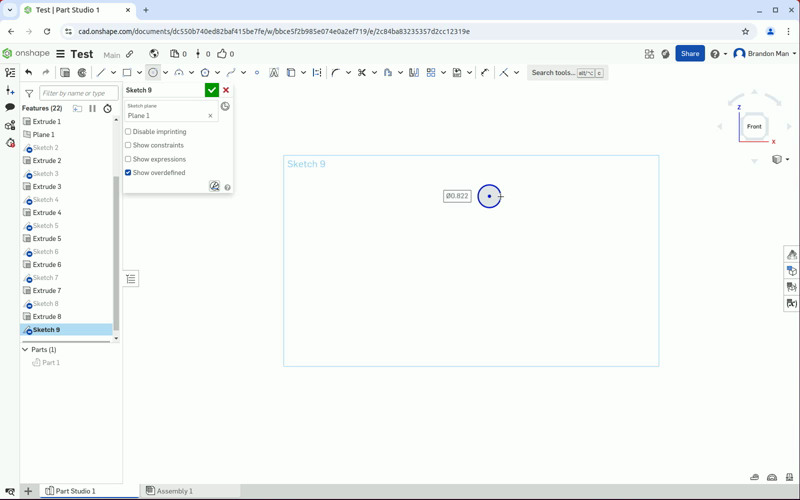
scroll(-6)
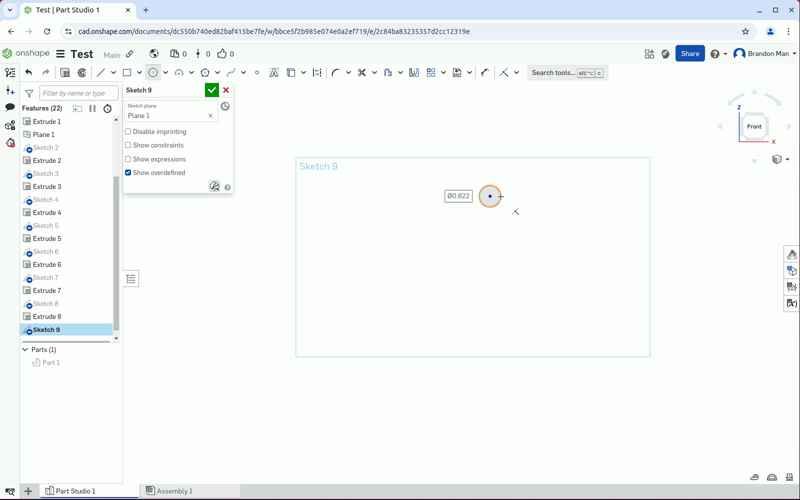
scroll(-6)
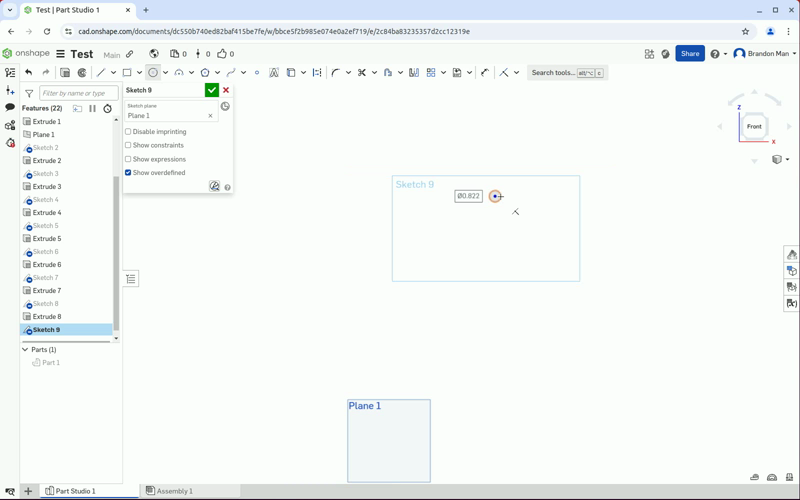
scroll(-6)
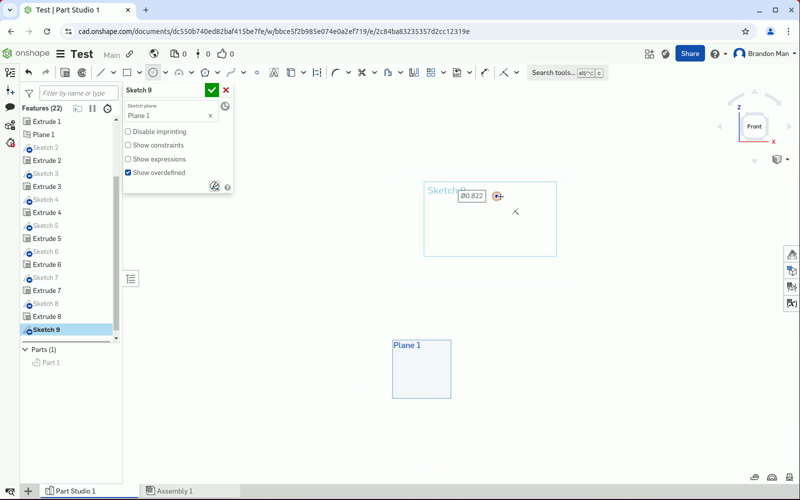
scroll(-6)
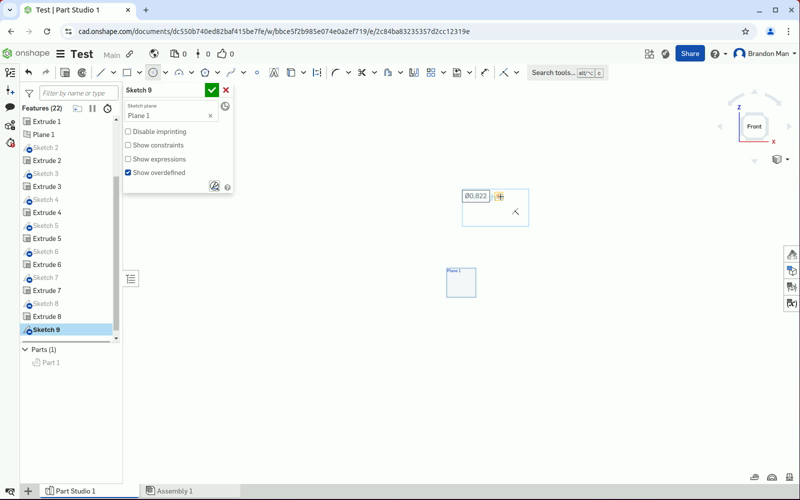
key(esc)
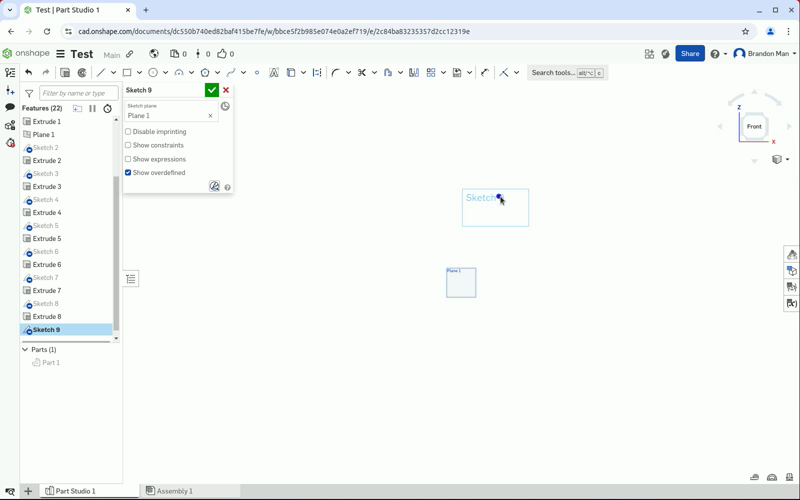
mouse_move(498, 196)
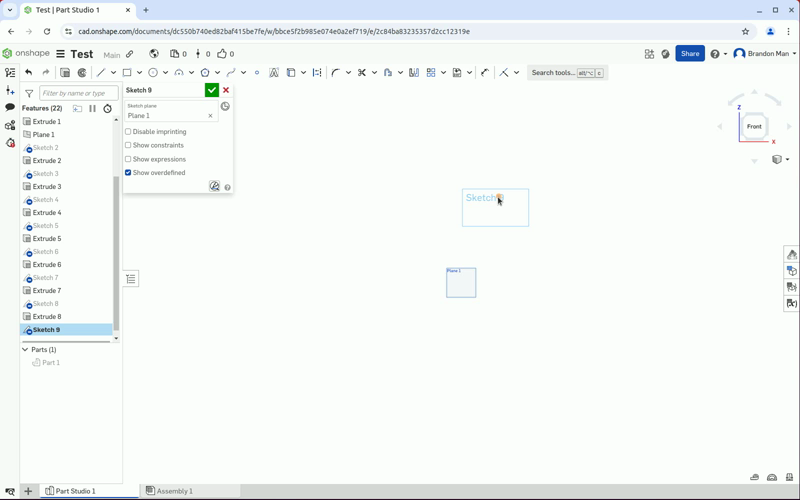
scroll(6)
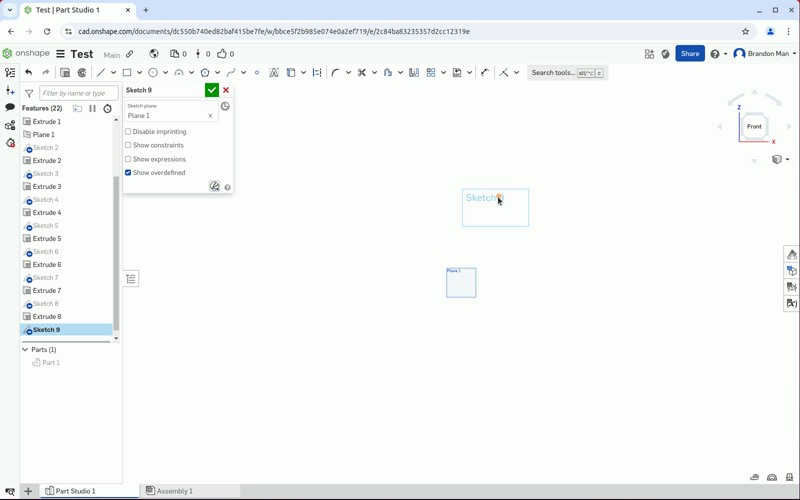
scroll(6)
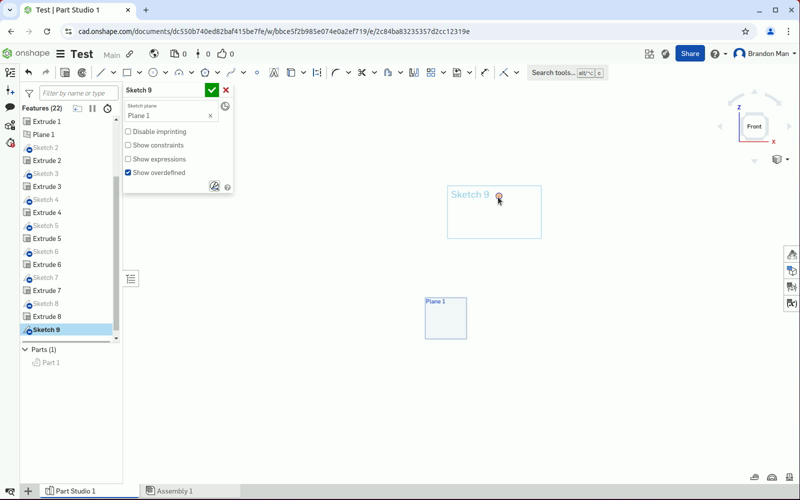
scroll(6)
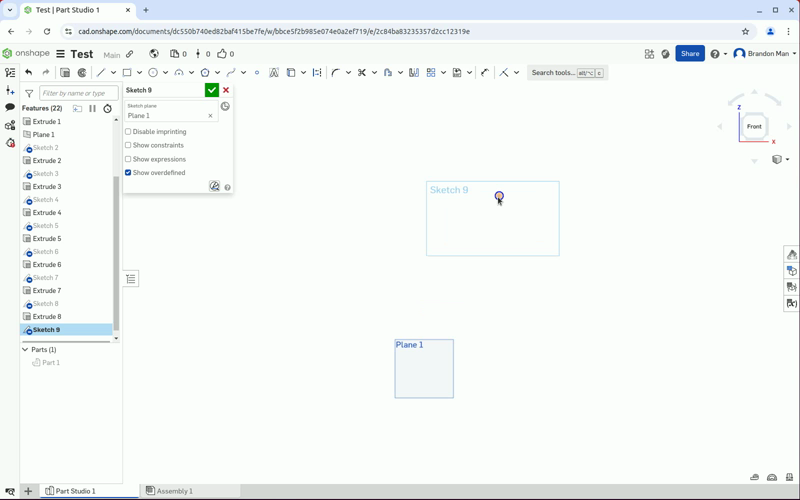
scroll(6)
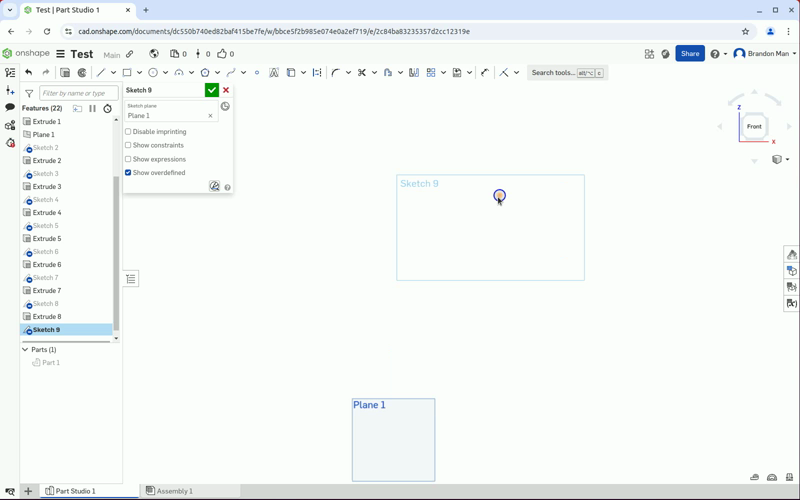
scroll(6)
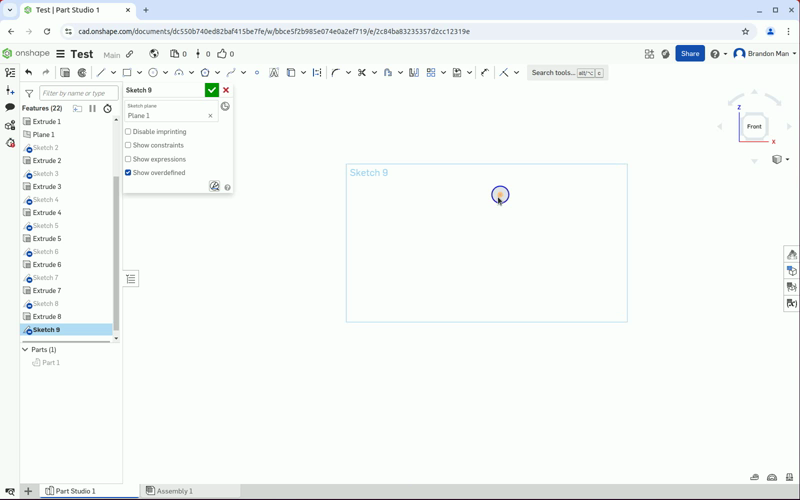
scroll(6)
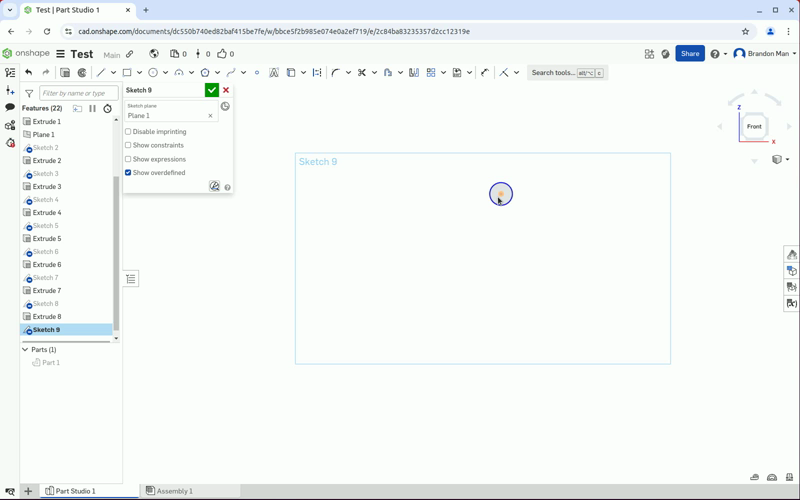
scroll(6)
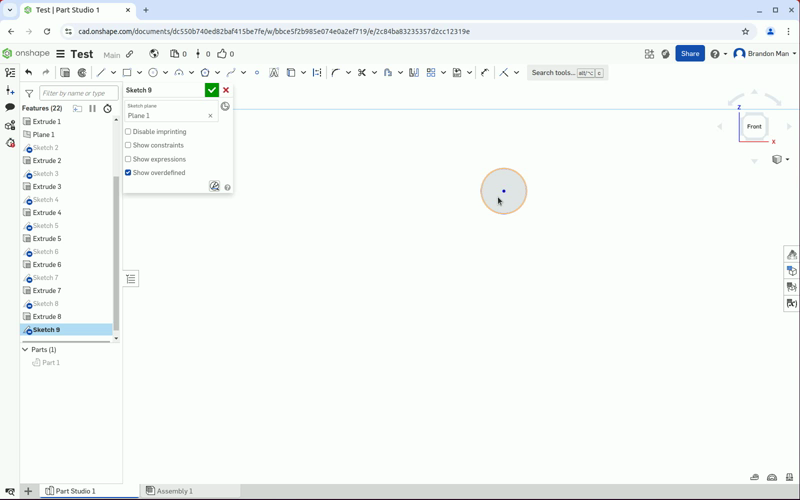
click(498, 196)
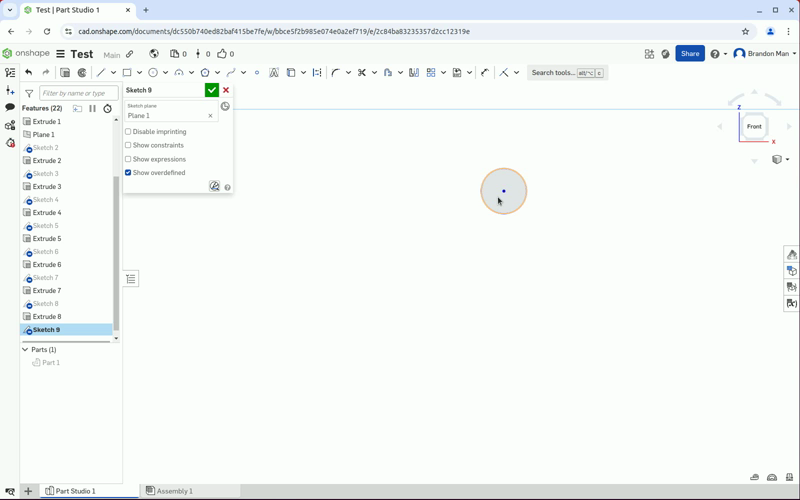
scroll(-6)
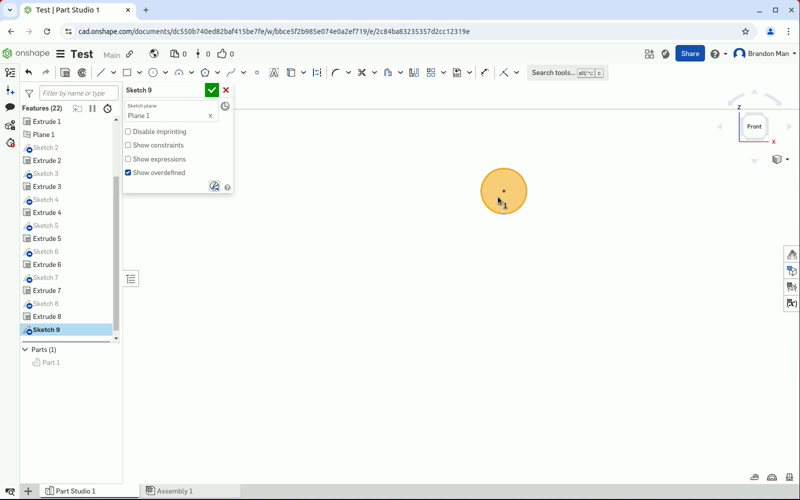
scroll(-6)
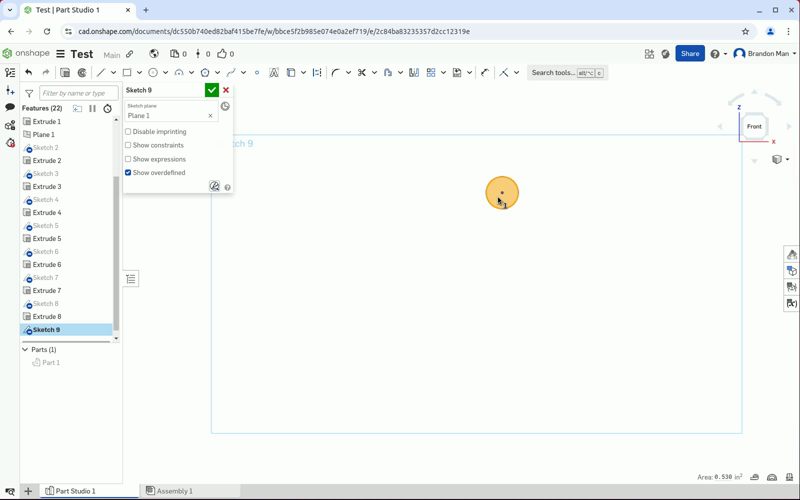
scroll(-6)
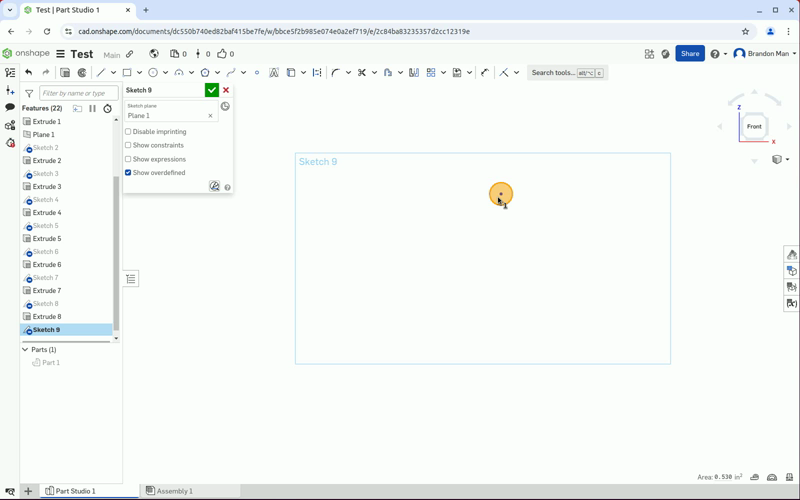
scroll(-6)
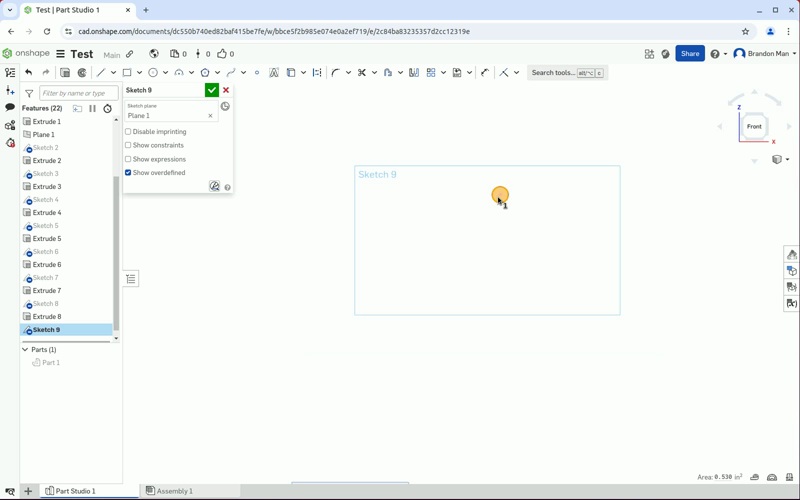
scroll(-6)
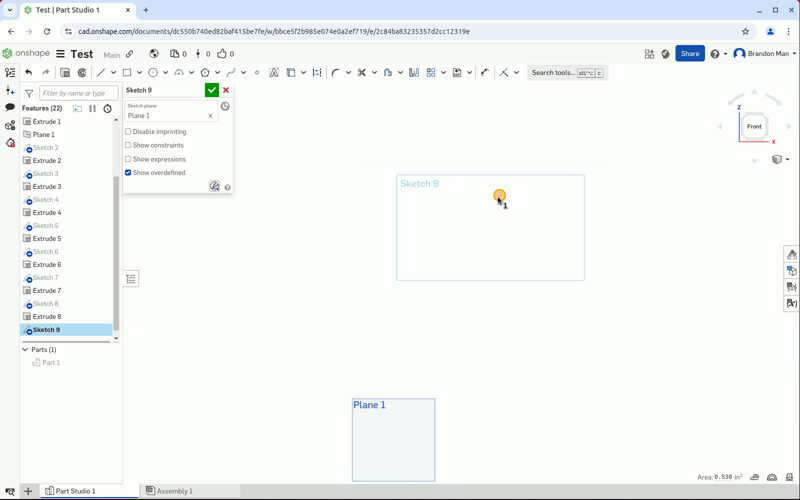
scroll(-6)
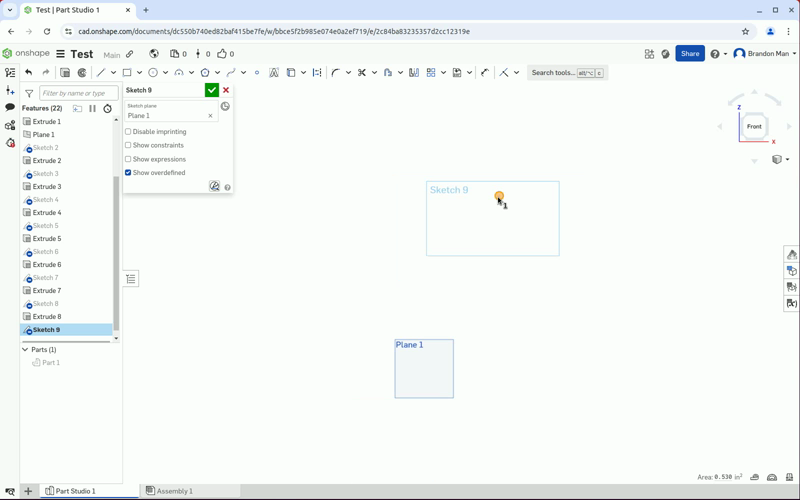
scroll(-6)
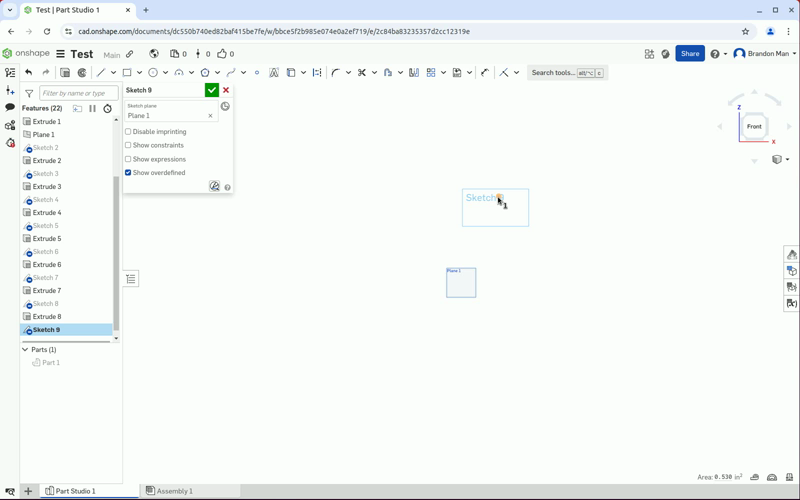
mouse_move(73, 352)
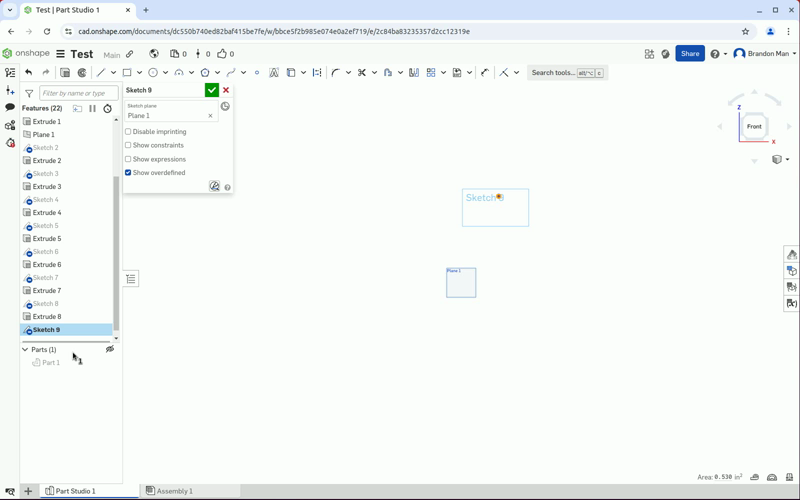
key(shift+y)
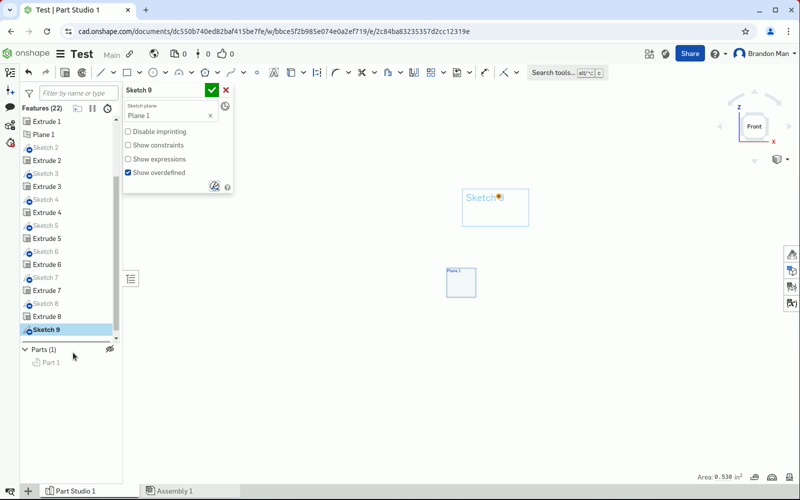
key(shift+e)
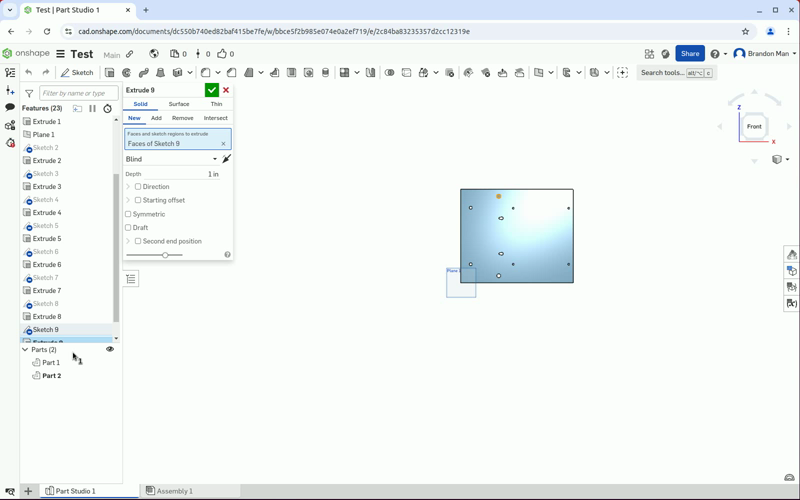
mouse_move(143, 106)
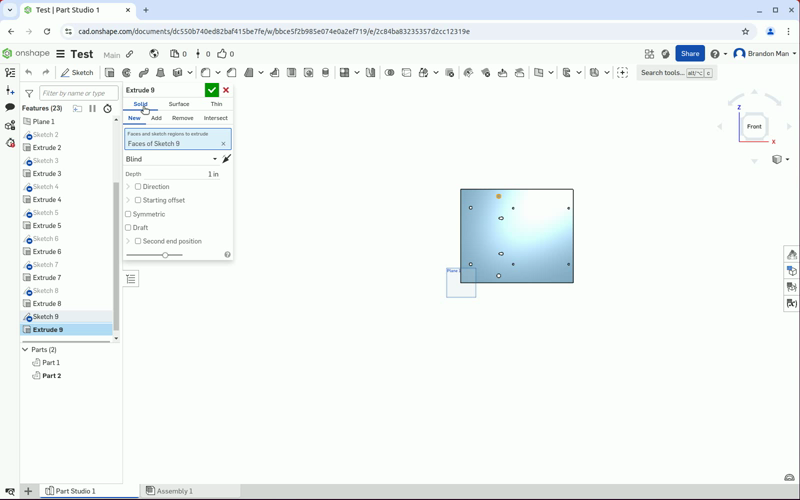
click(143, 106)
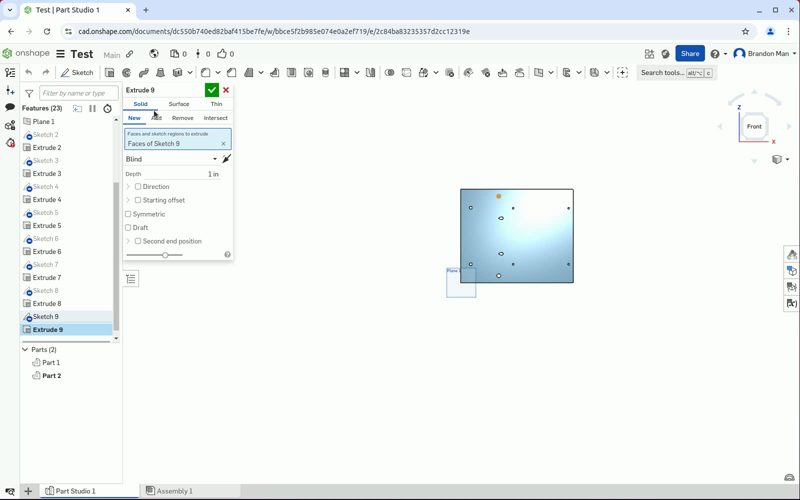
mouse_move(186, 120)
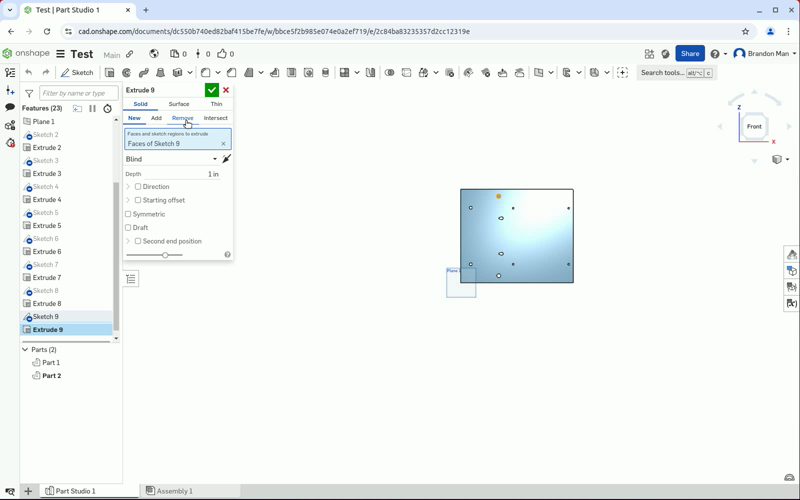
click(186, 120)
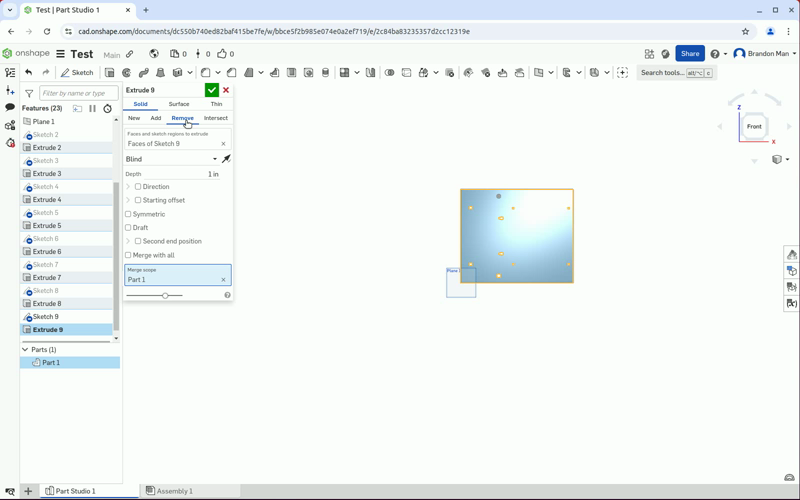
key(tab, 4)
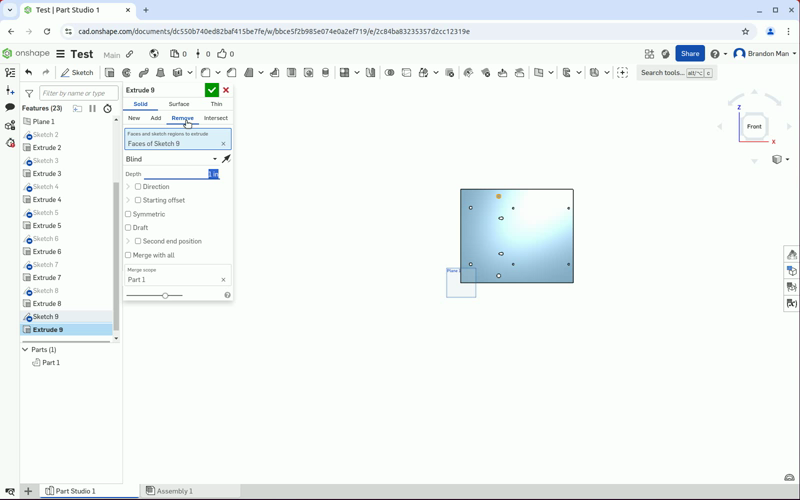
text(0.963)
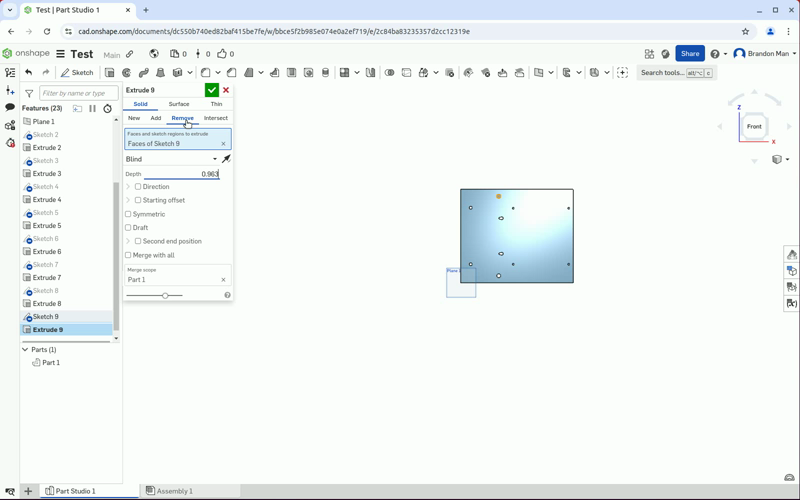
key(tab, 6)
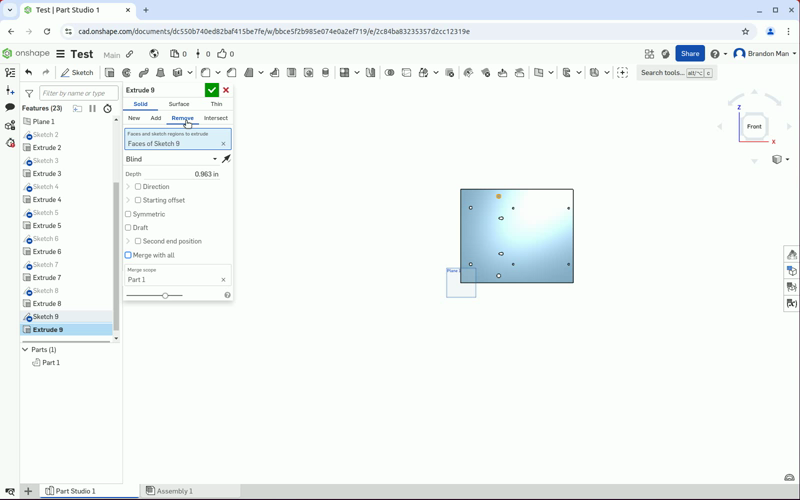
key(space)
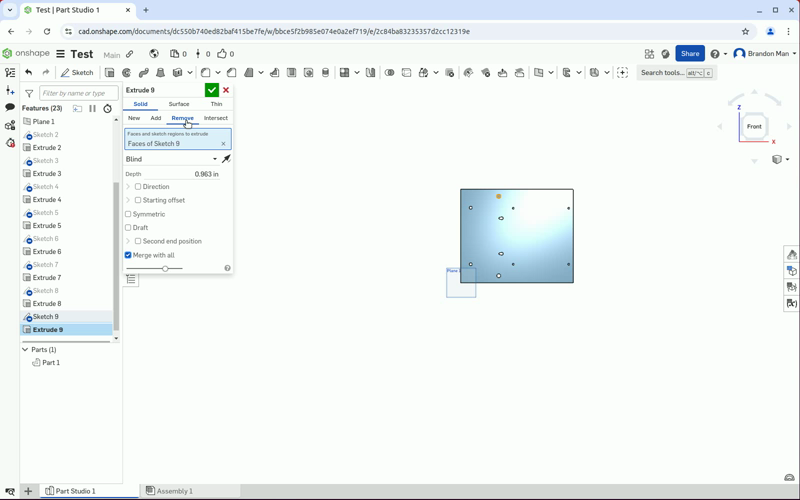
key(enter)
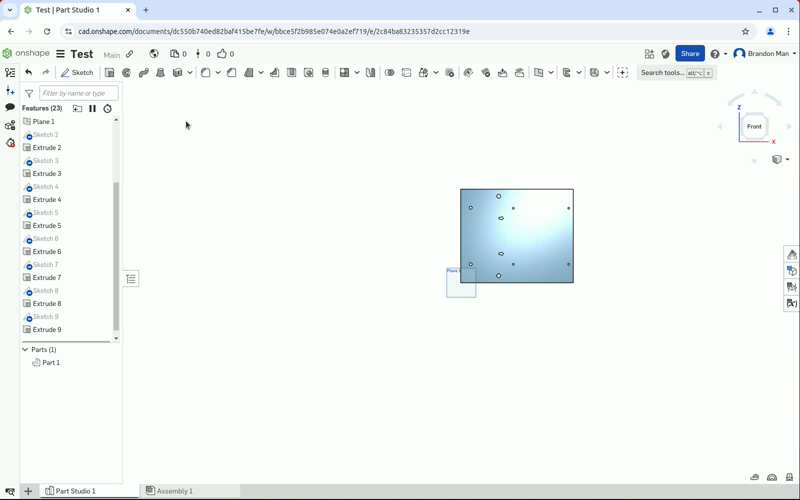
key(shift+h)
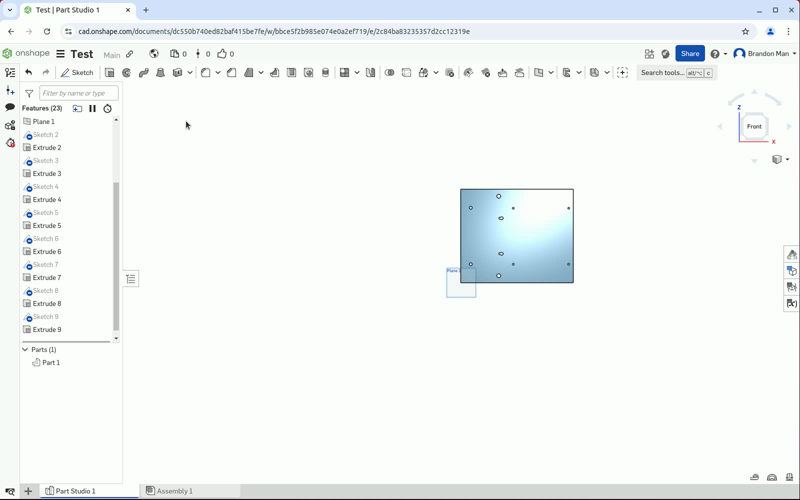
key(shift+h)
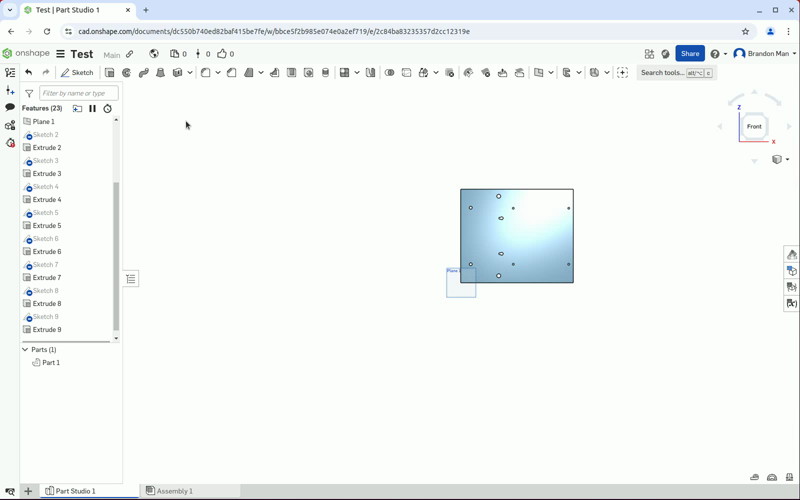
key(shift+7)
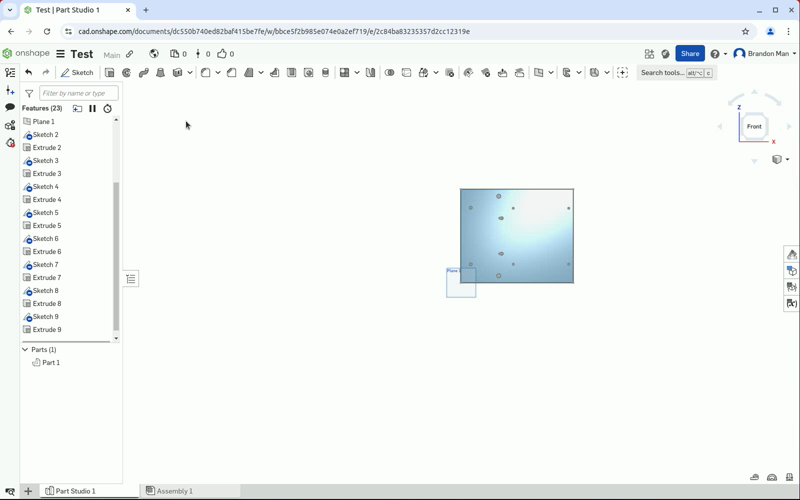
key(left, 2)
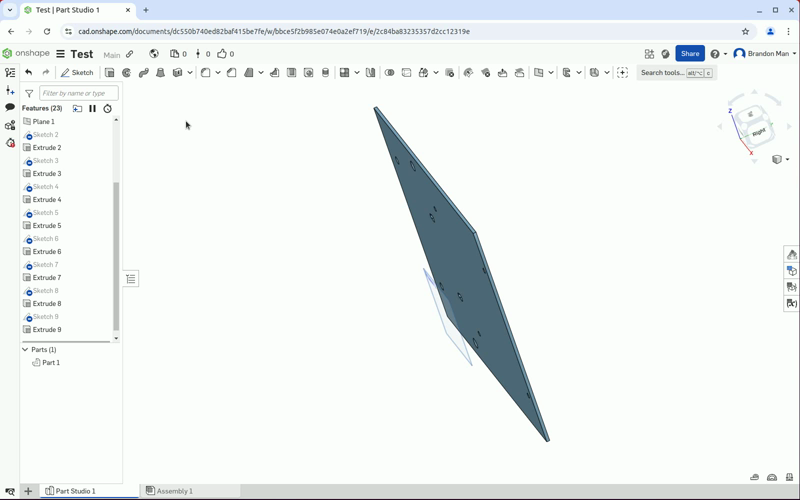
key(down, 2)
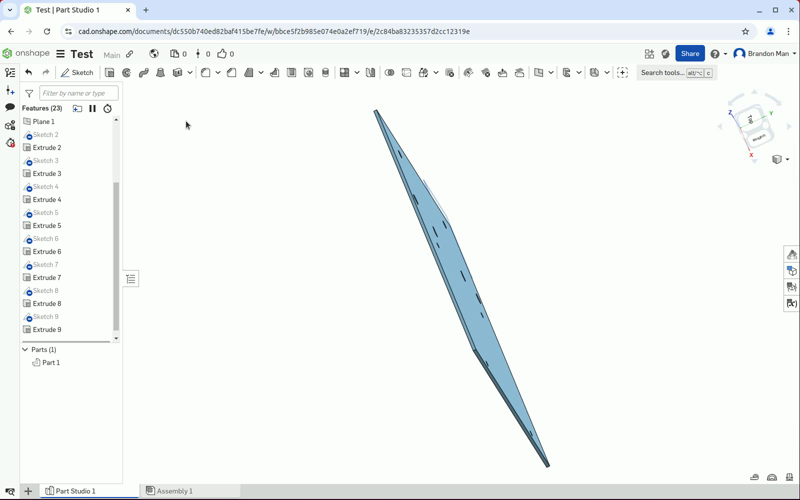
key(up, 2)
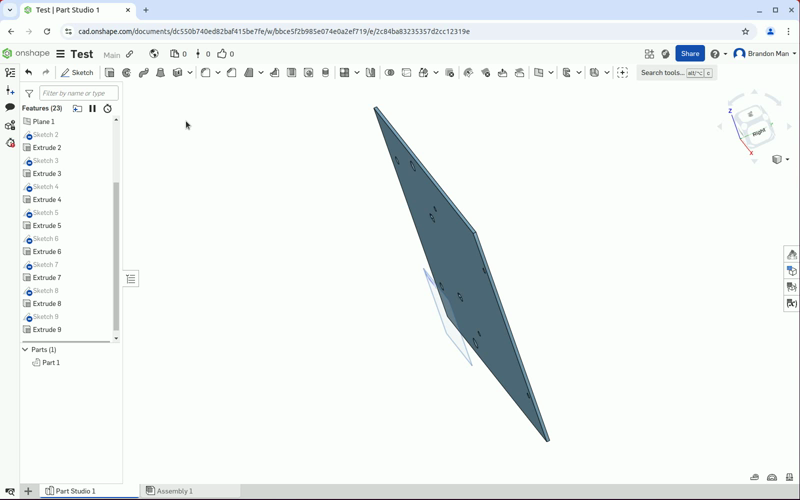
key(right, 2)
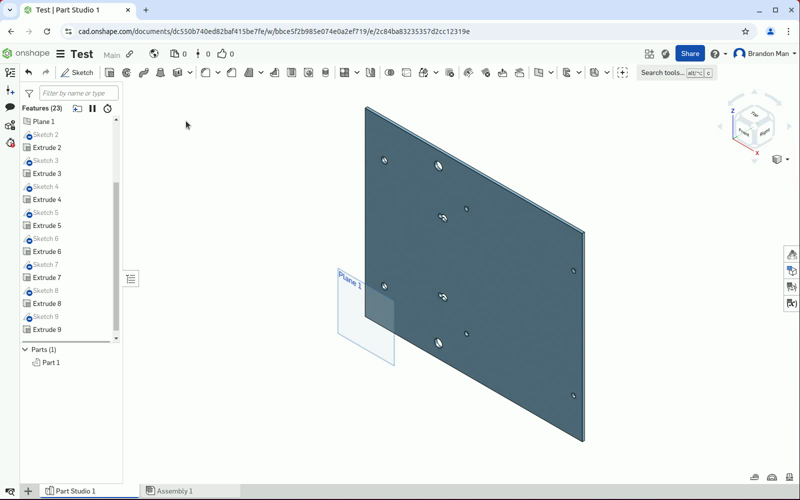
mouse_move(69, 98)
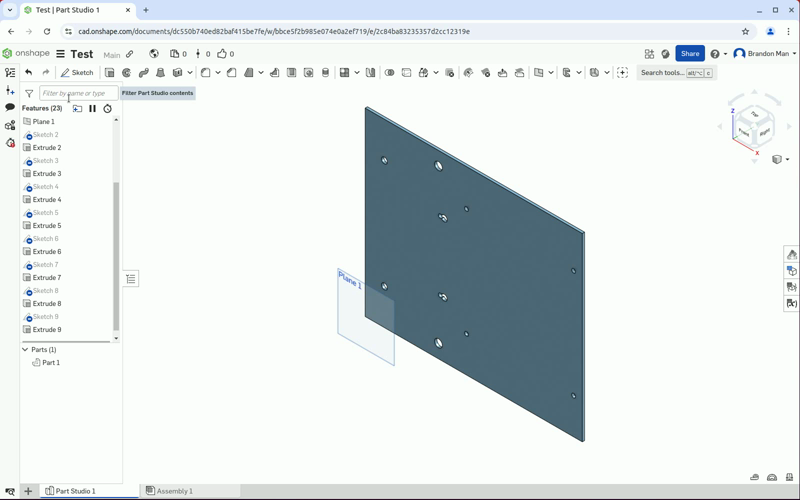
click(69, 98)